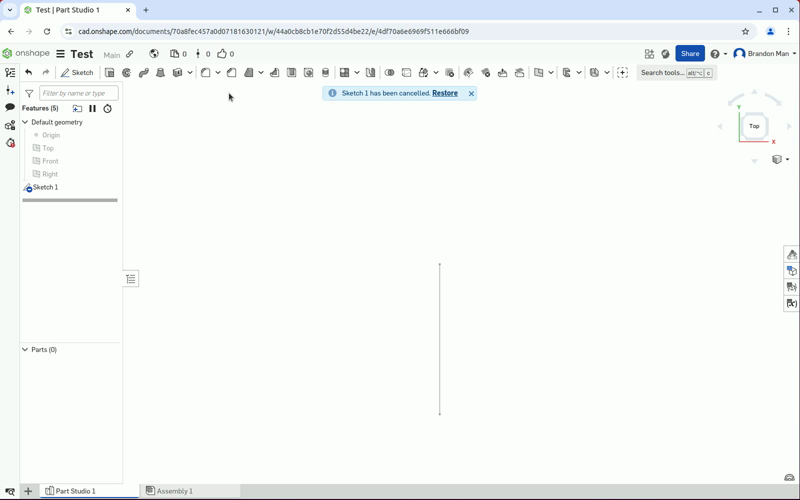
key(shift+h)
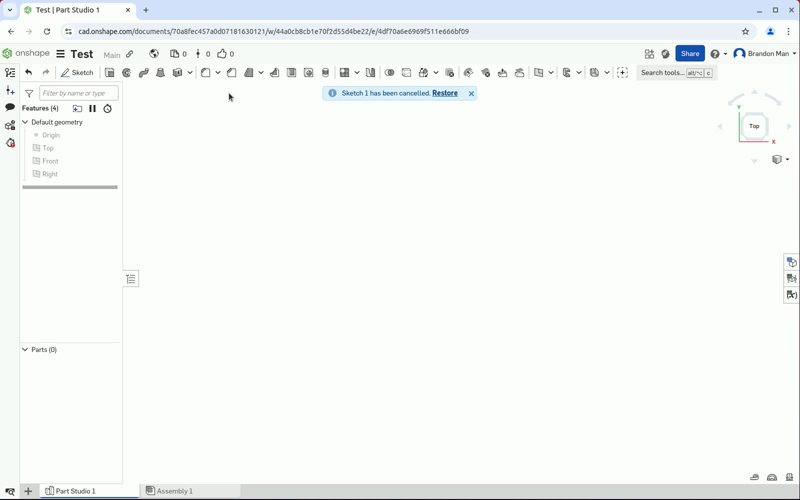
mouse_move(73, 352)
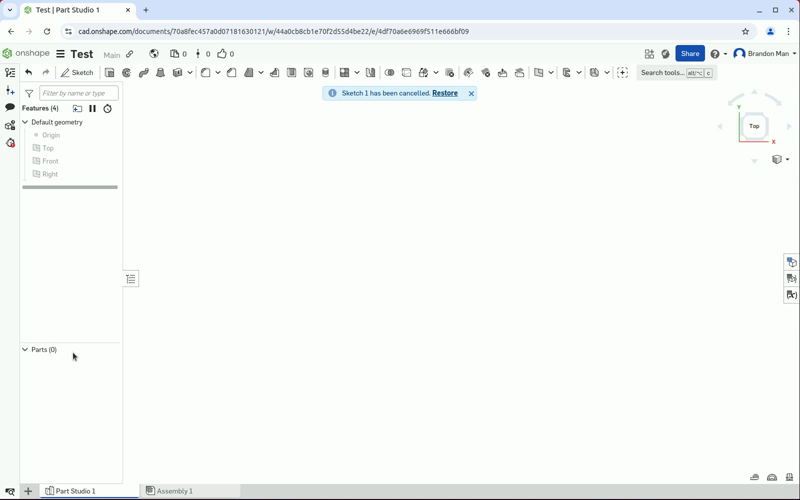
key(y)
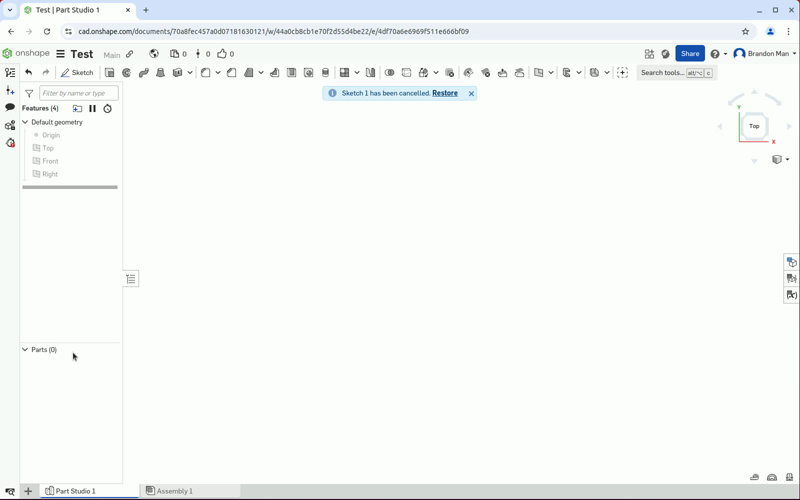
key(shift+p)
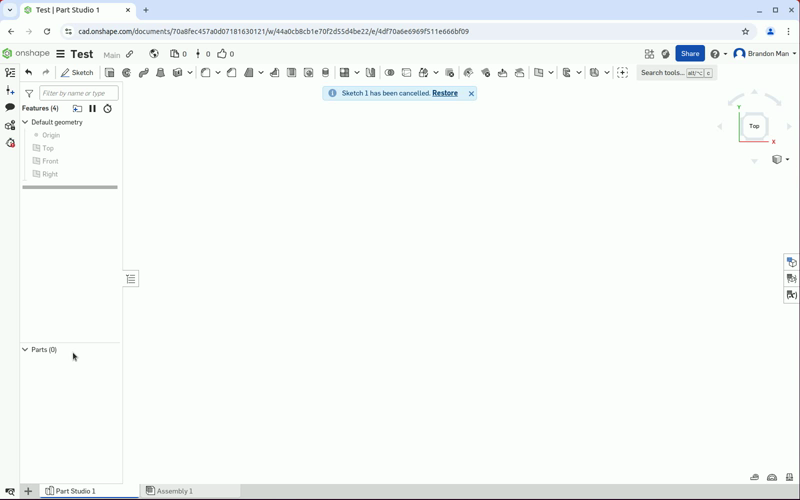
key(space)
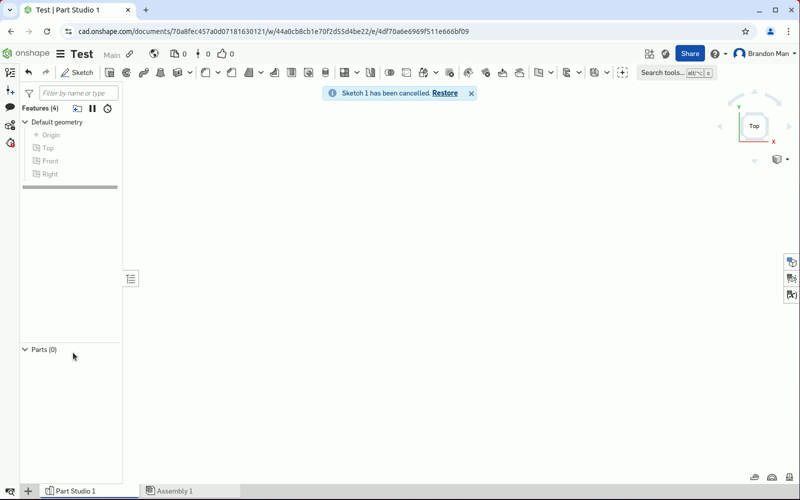
key_down(shift)
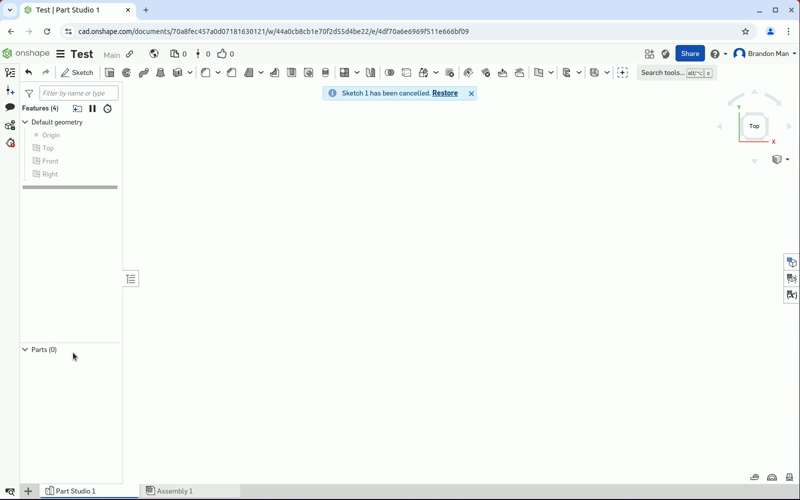
key(up)
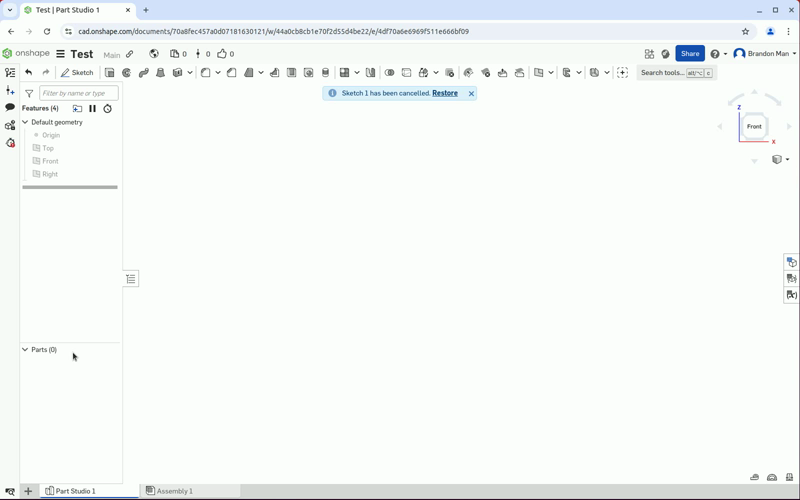
key_up(shift)
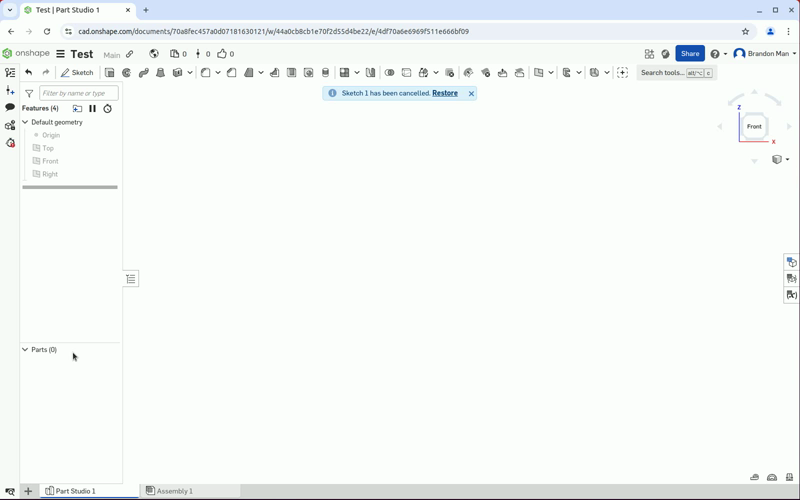
mouse_move(73, 352)
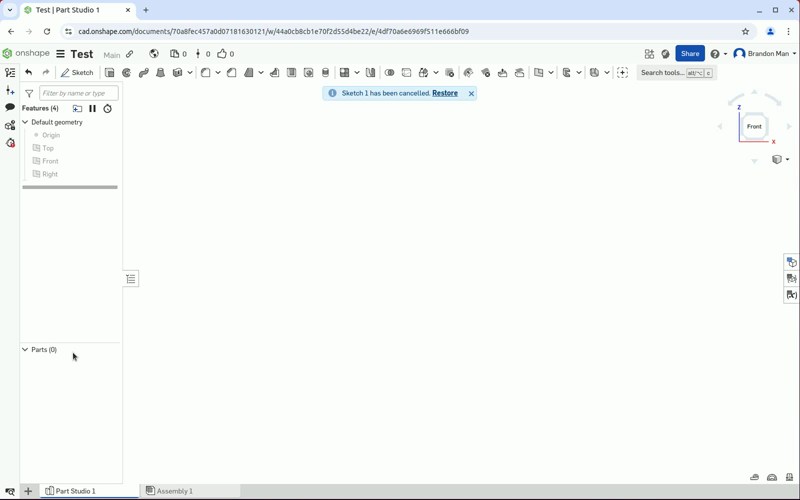
key(shift+y)
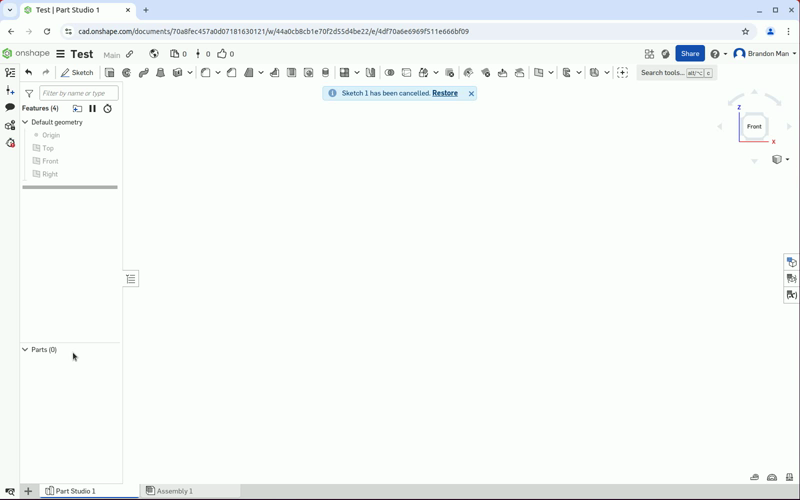
key(shift+s)
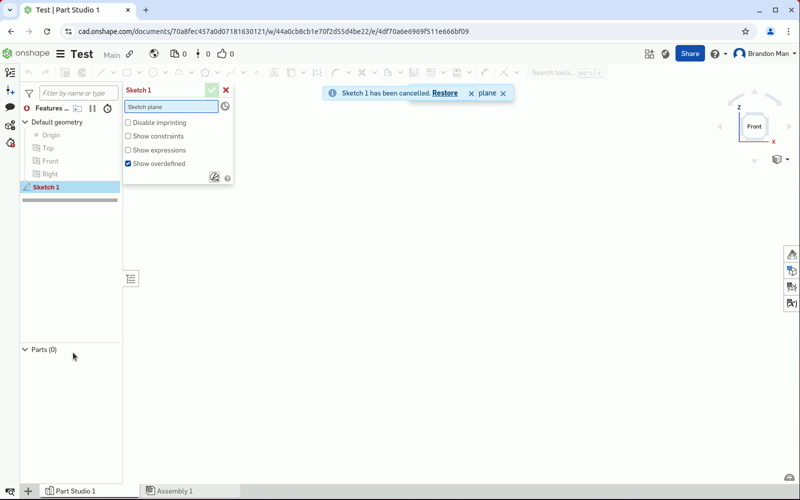
mouse_move(73, 163)
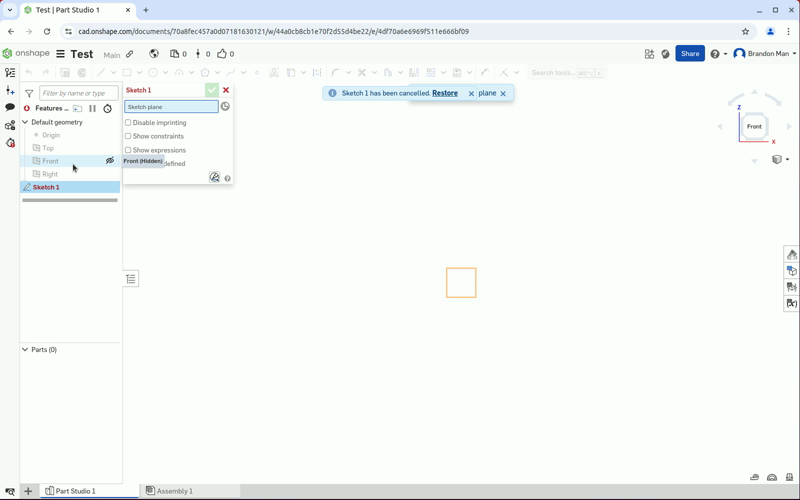
click(73, 163)
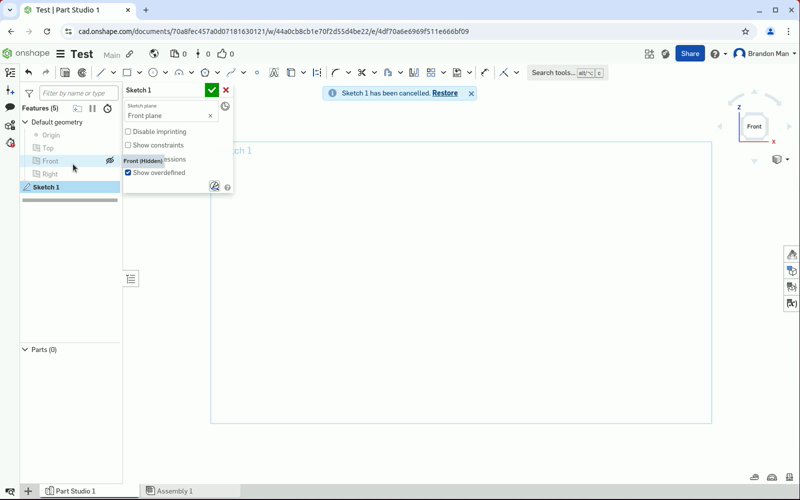
mouse_move(73, 352)
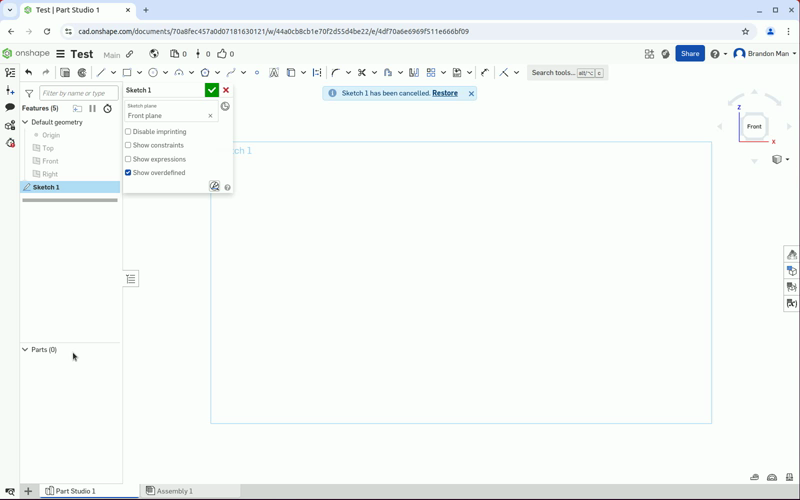
key(y)
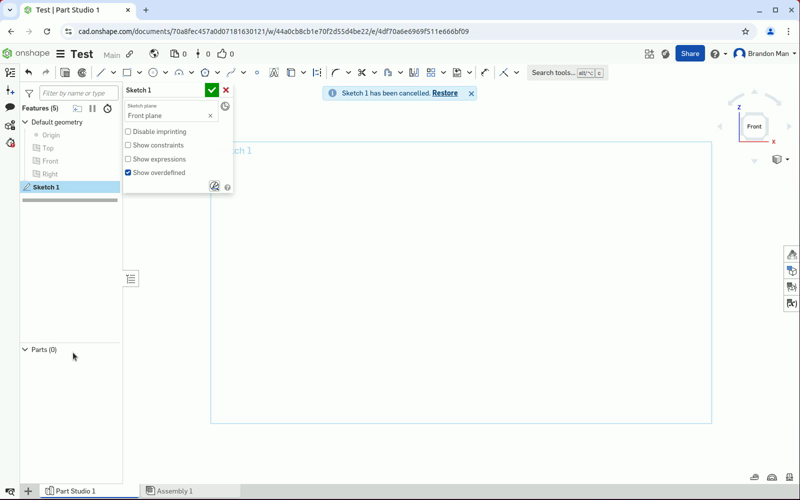
key(l)
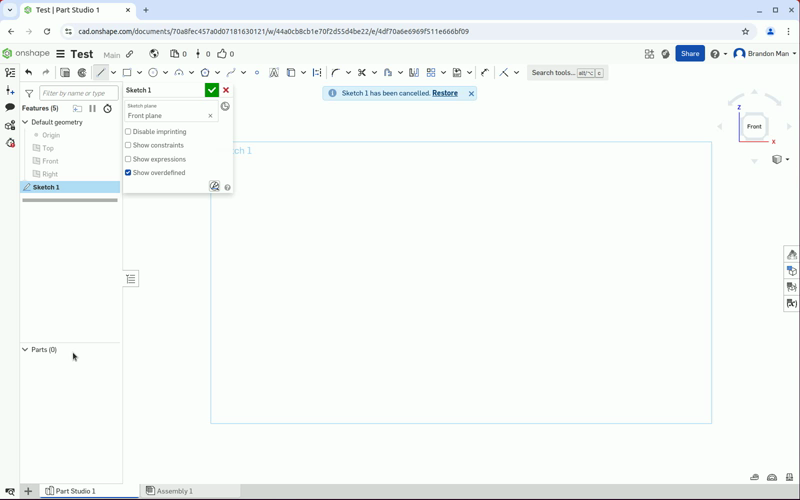
key_down(shift)
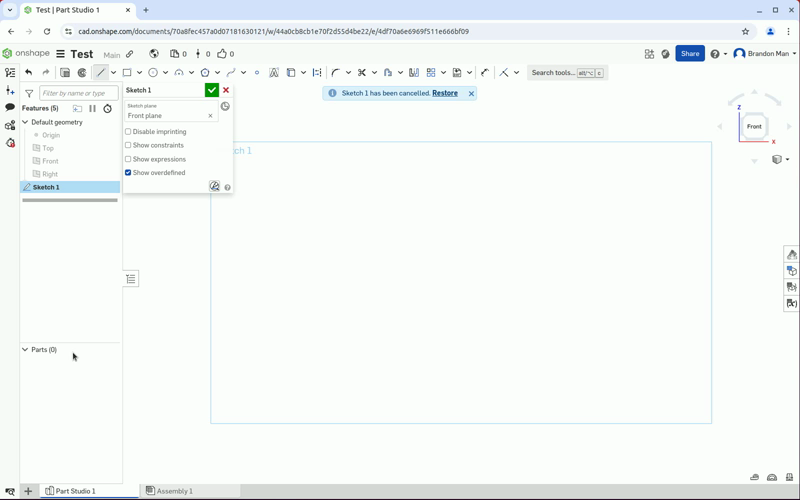
mouse_move(459, 284)
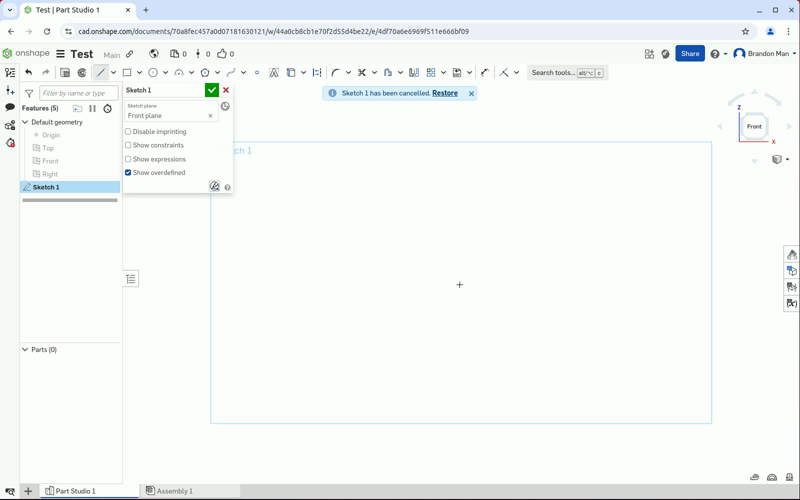
click(459, 284)
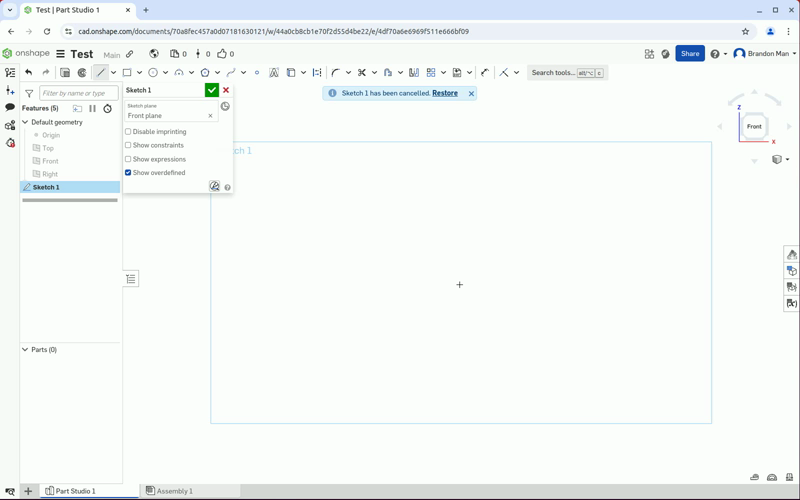
key_up(shift)
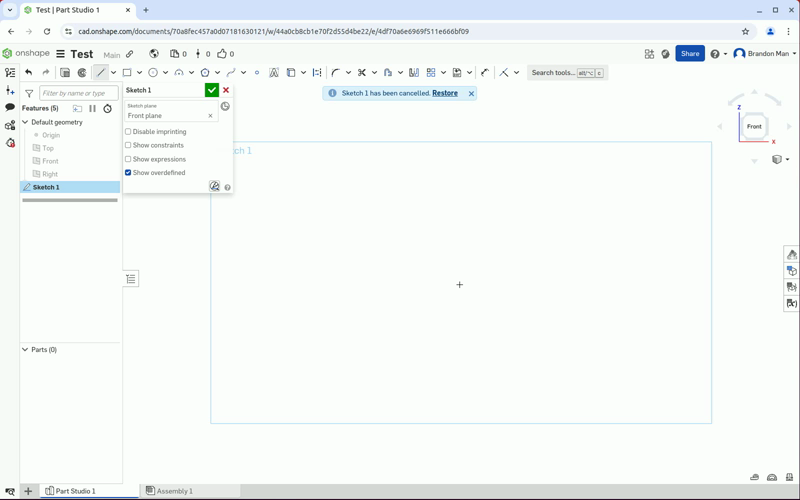
key_down(shift)
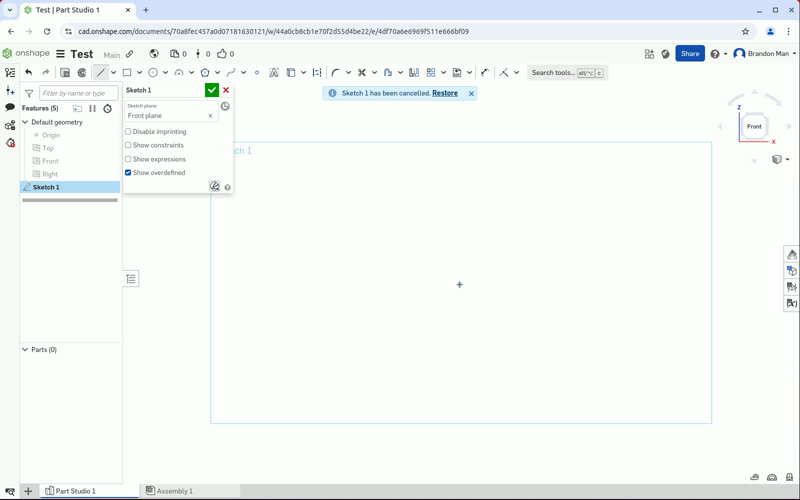
mouse_move(489, 284)
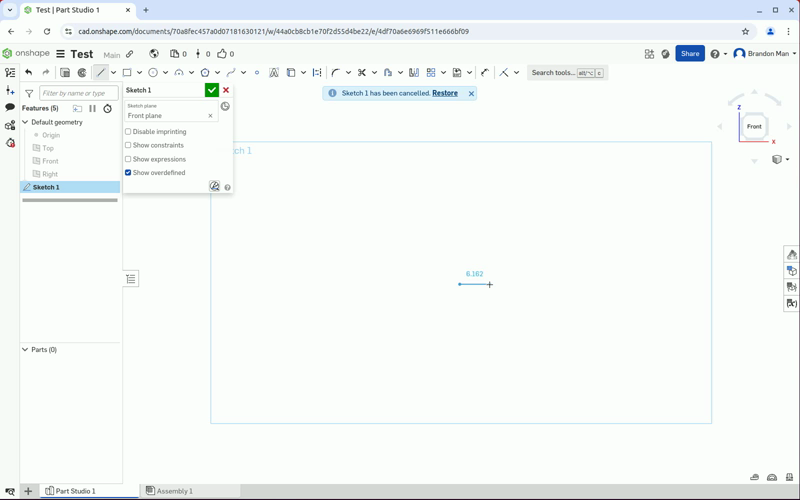
mouse_move(463, 284)
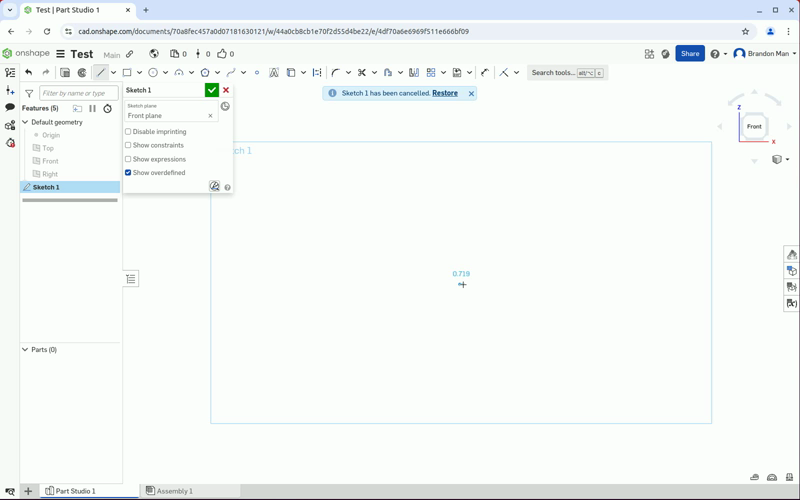
scroll(6)
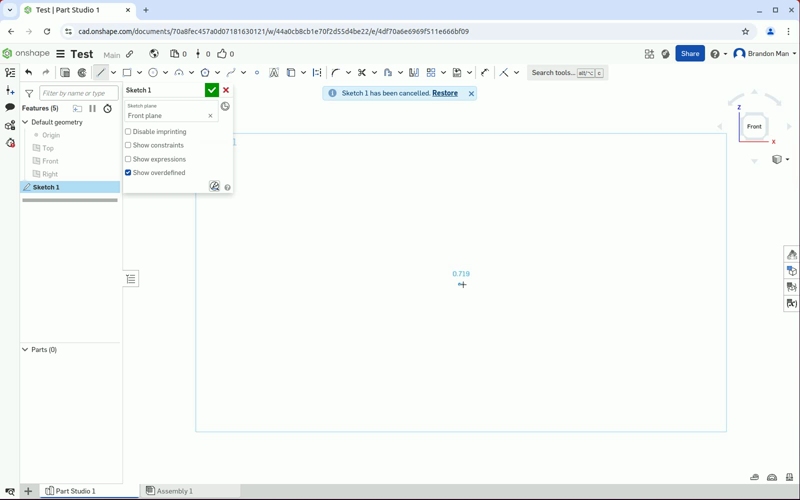
scroll(6)
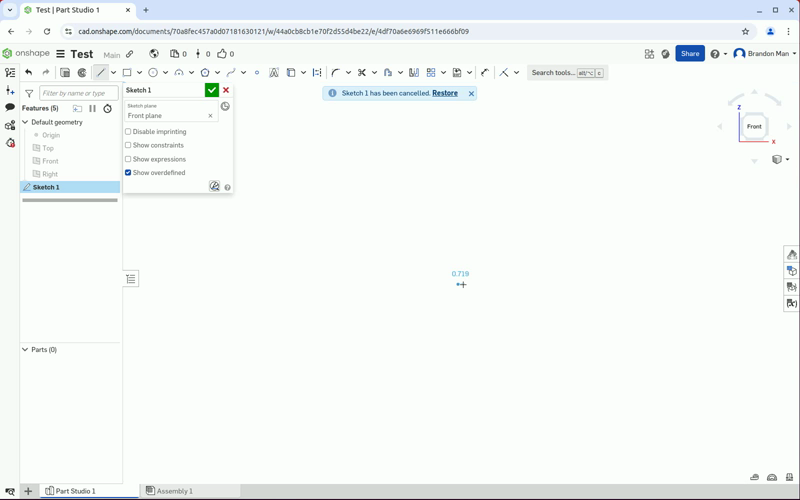
scroll(6)
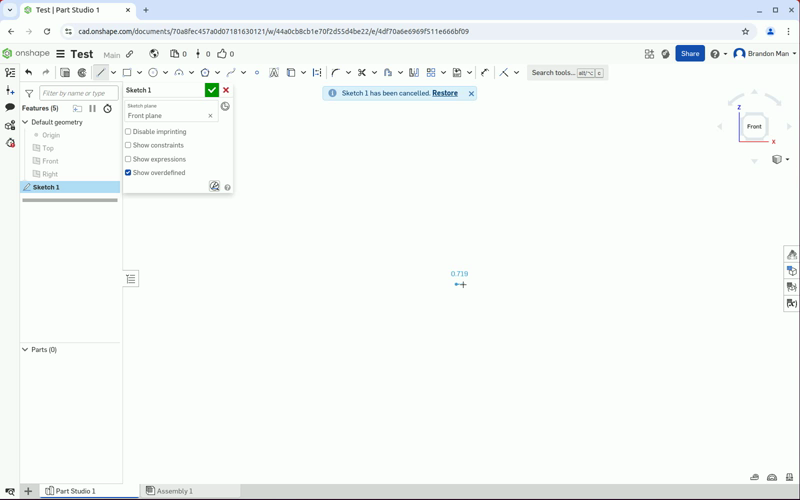
scroll(6)
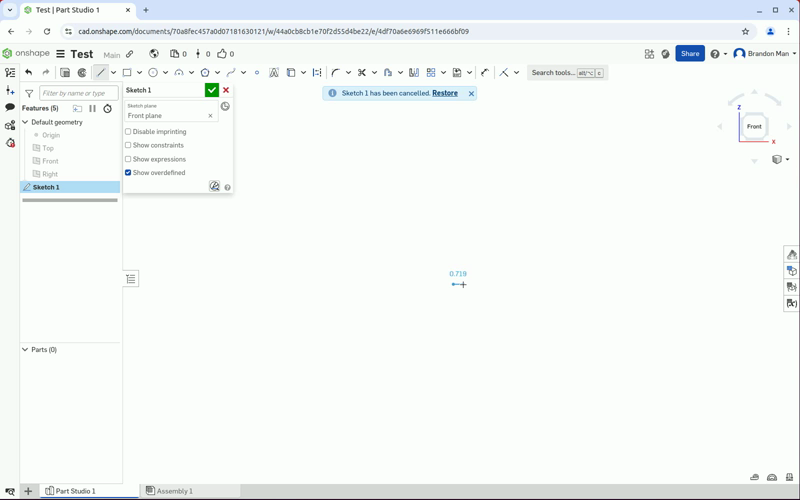
scroll(6)
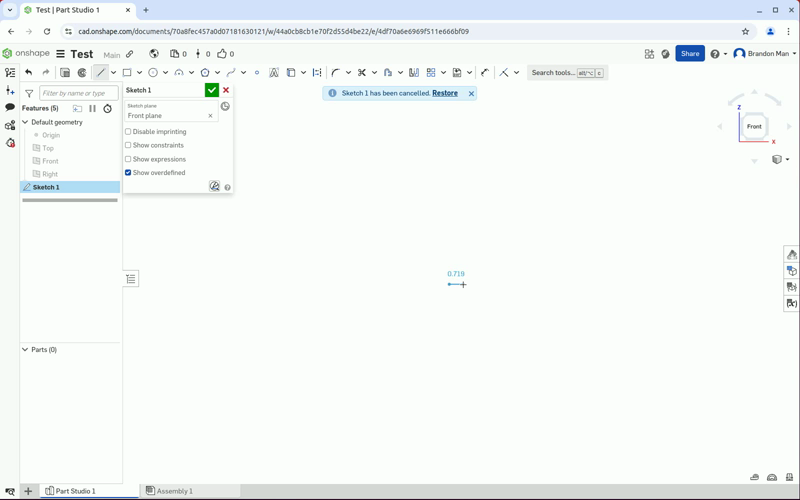
scroll(6)
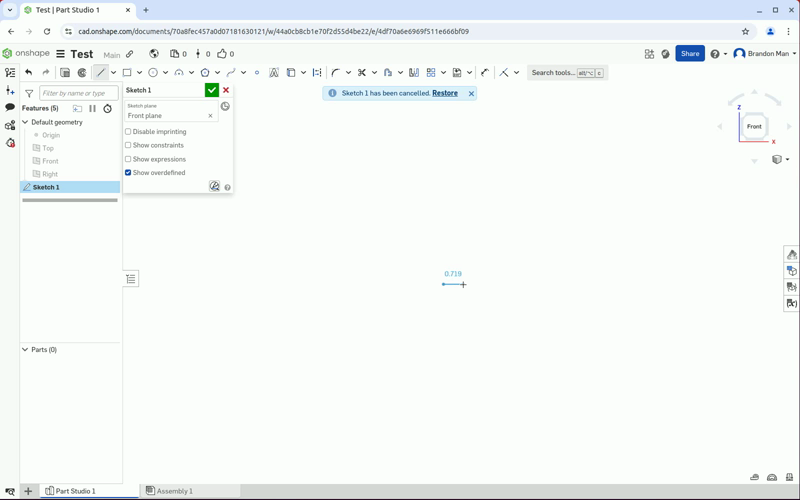
scroll(6)
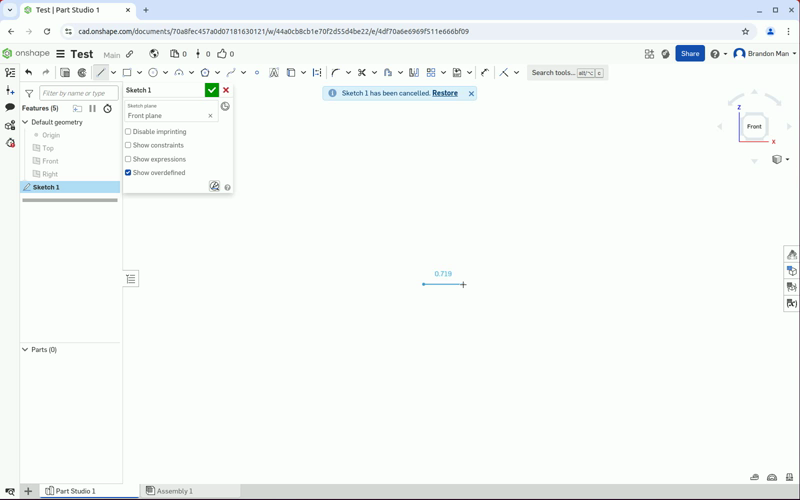
click(463, 284)
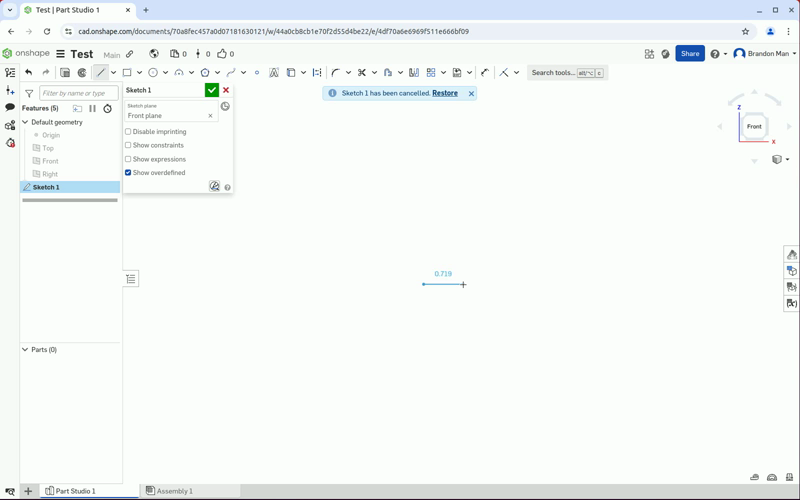
scroll(-6)
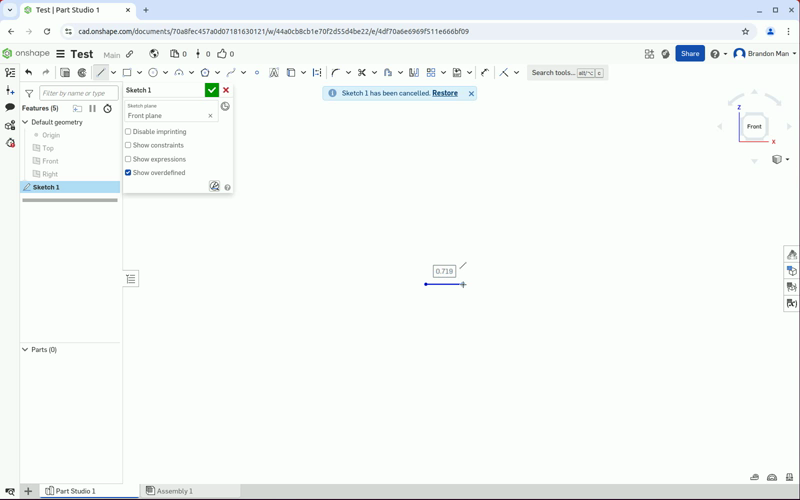
scroll(-6)
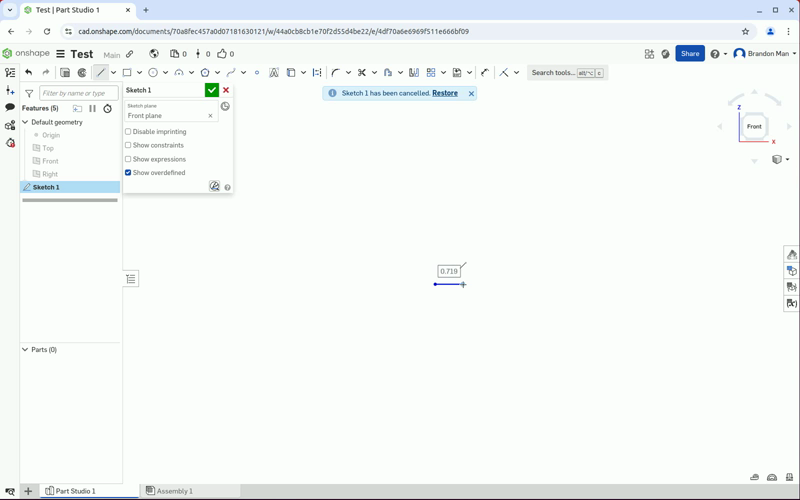
scroll(-6)
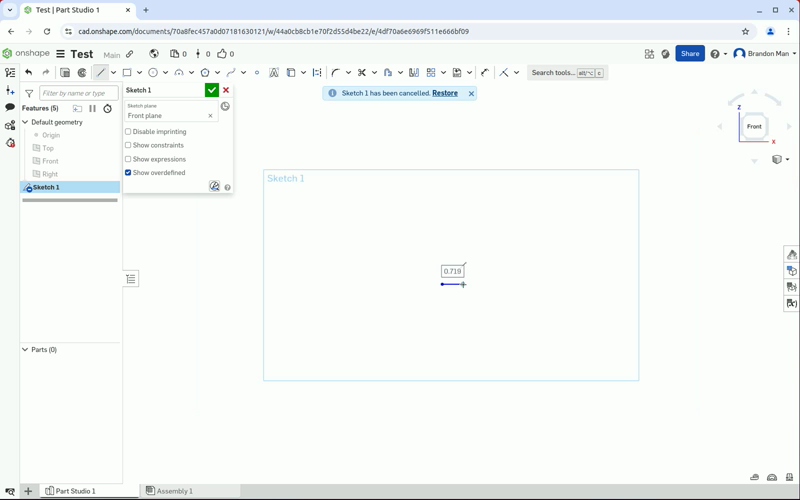
scroll(-6)
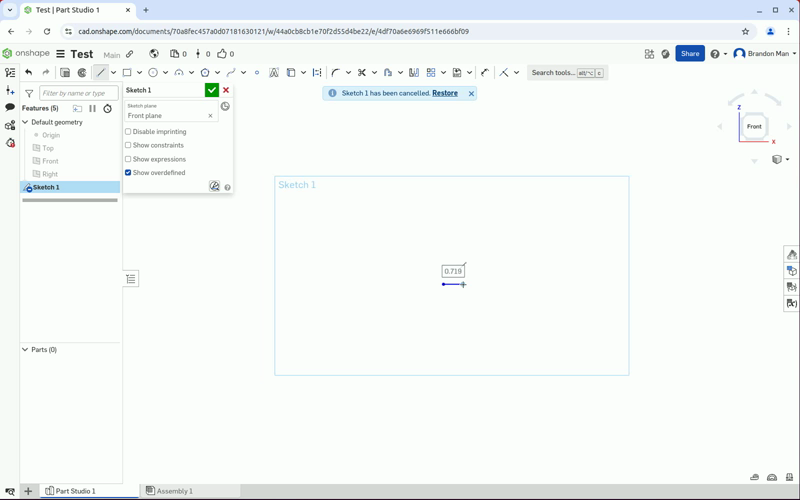
scroll(-6)
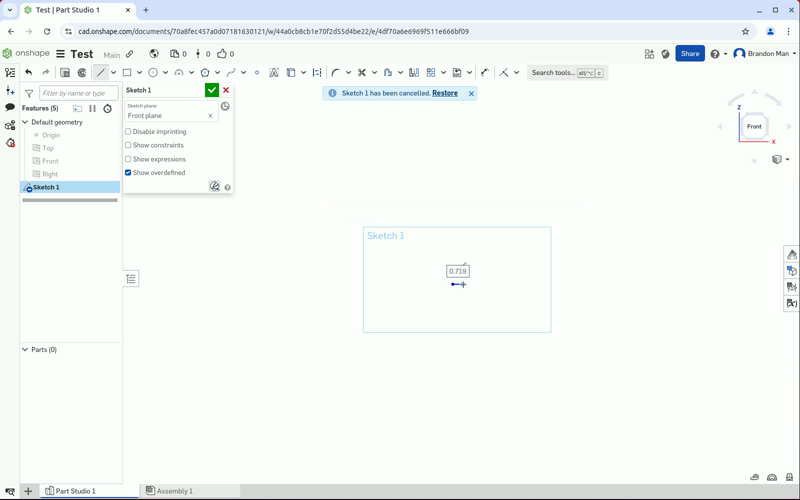
scroll(-6)
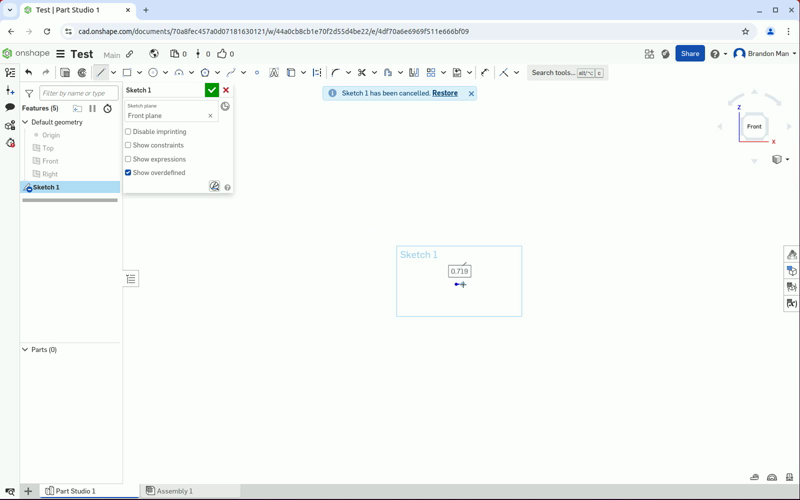
scroll(-6)
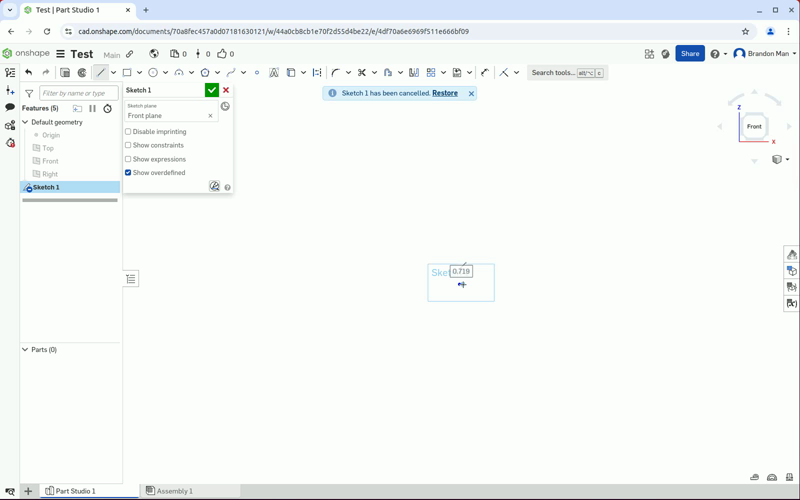
key_up(shift)
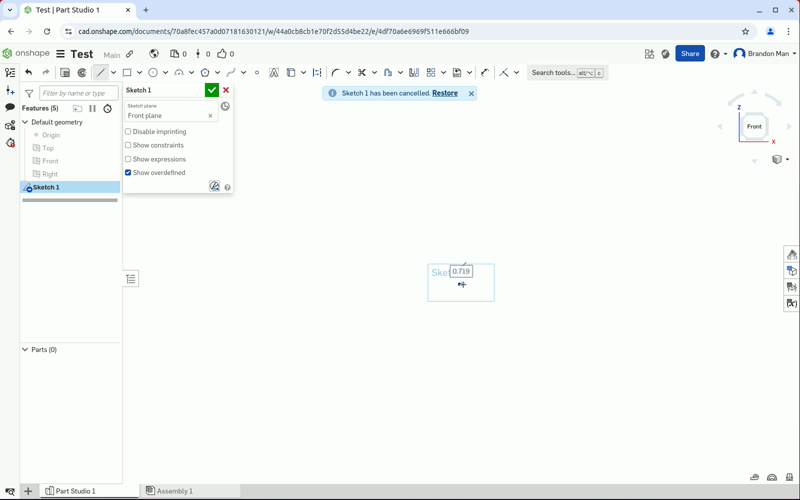
key_down(shift)
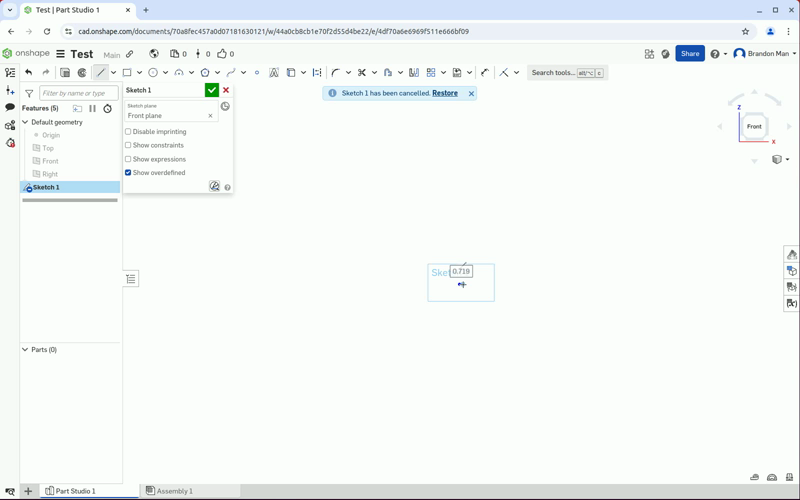
mouse_move(493, 284)
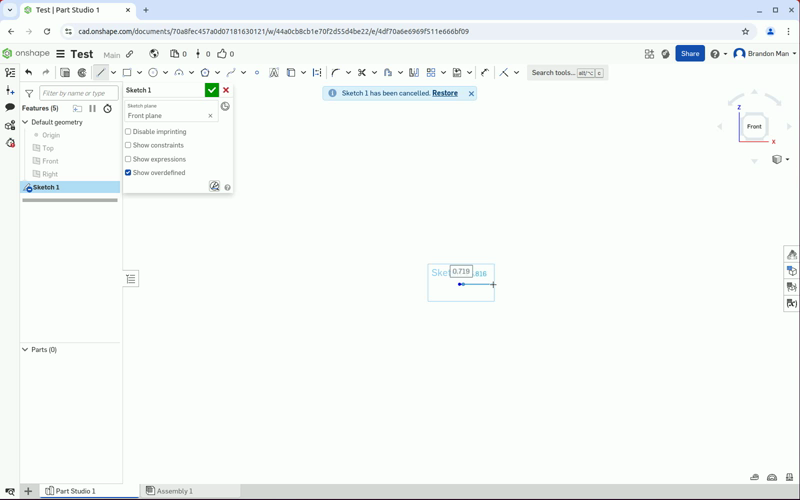
mouse_move(463, 280)
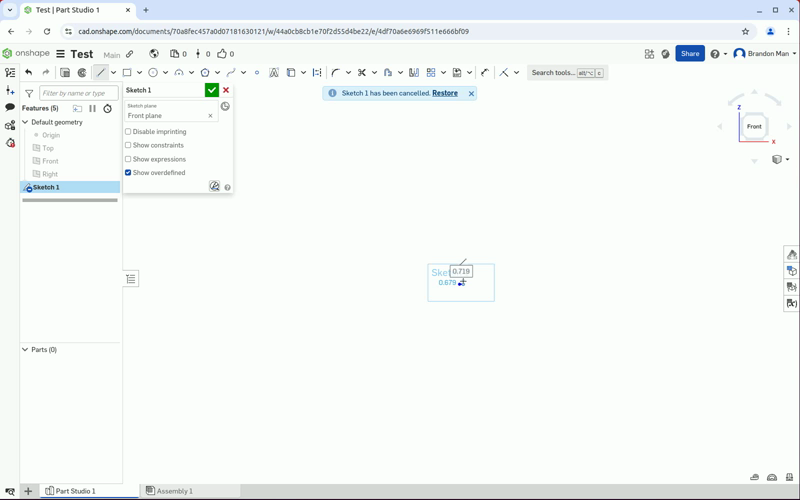
scroll(6)
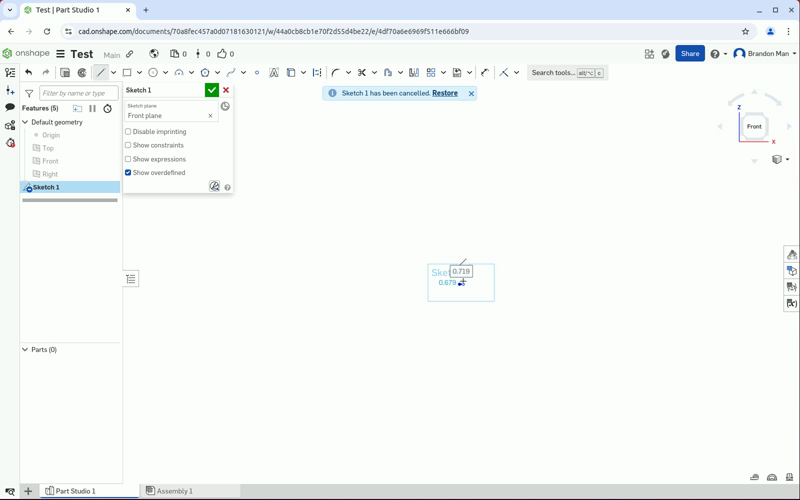
scroll(6)
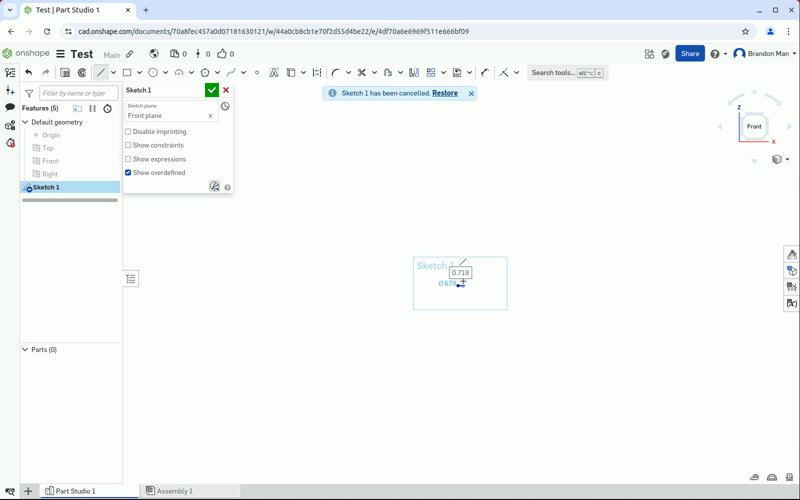
scroll(6)
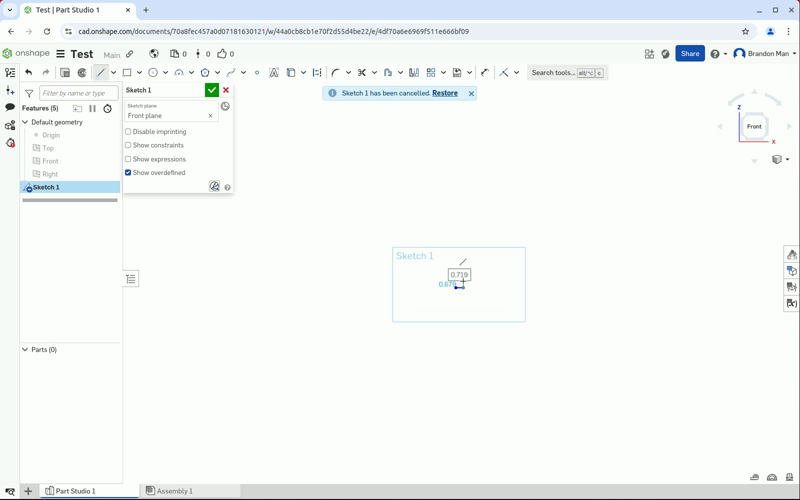
scroll(6)
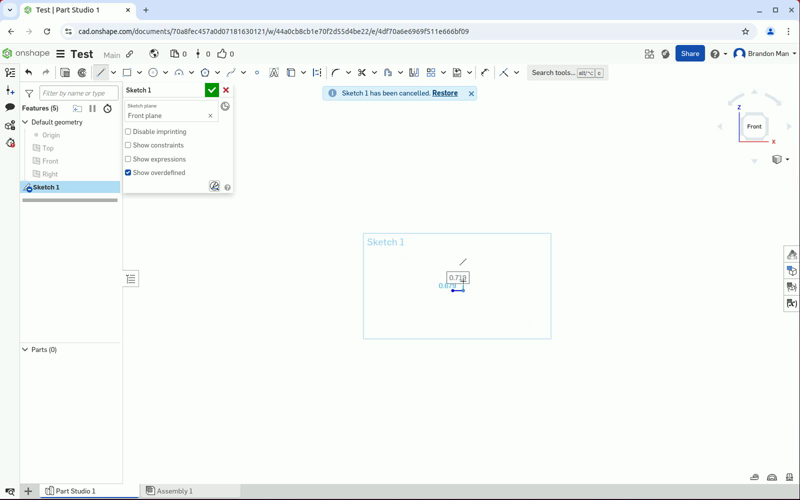
scroll(6)
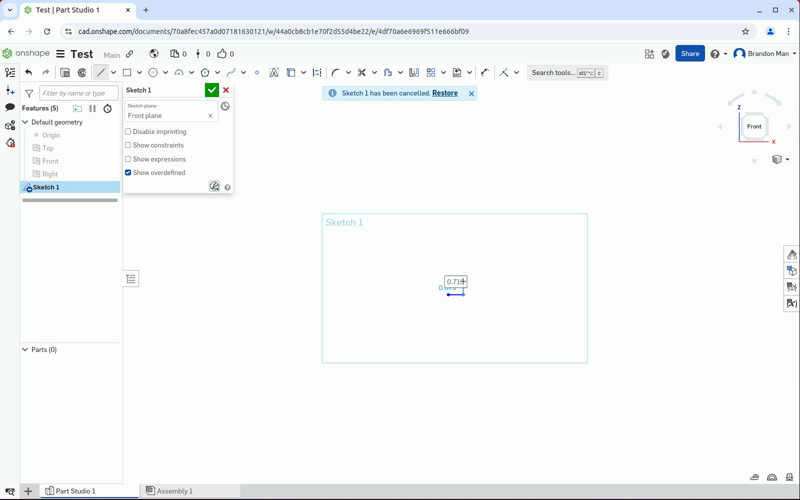
scroll(6)
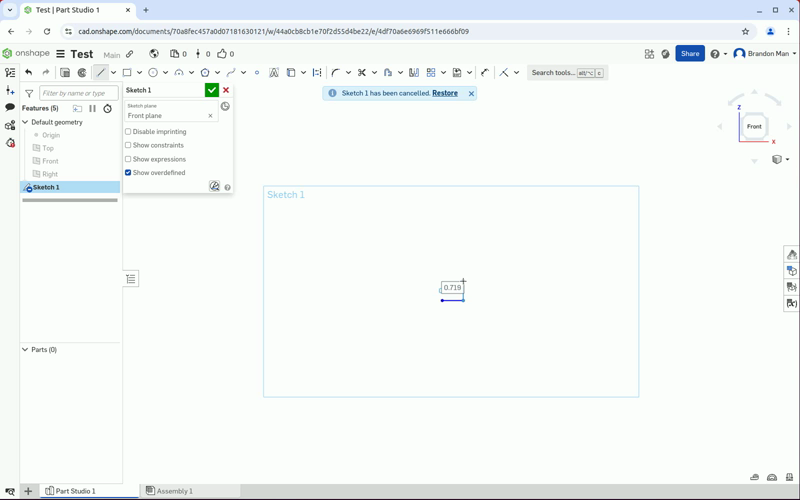
scroll(6)
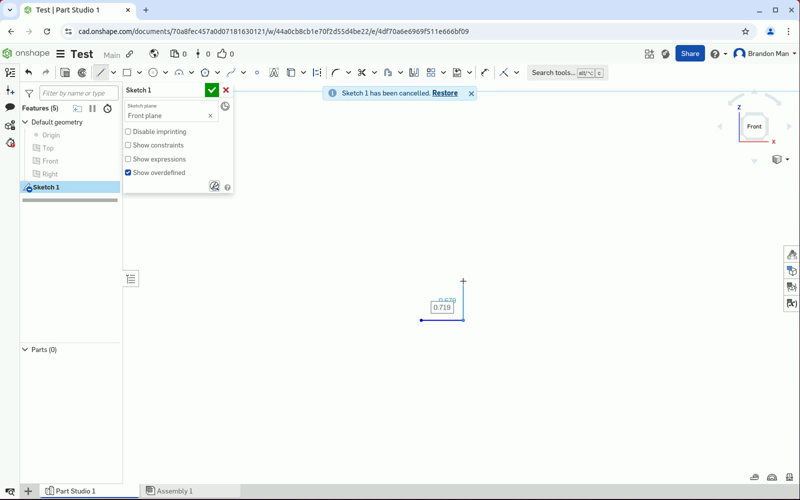
click(463, 280)
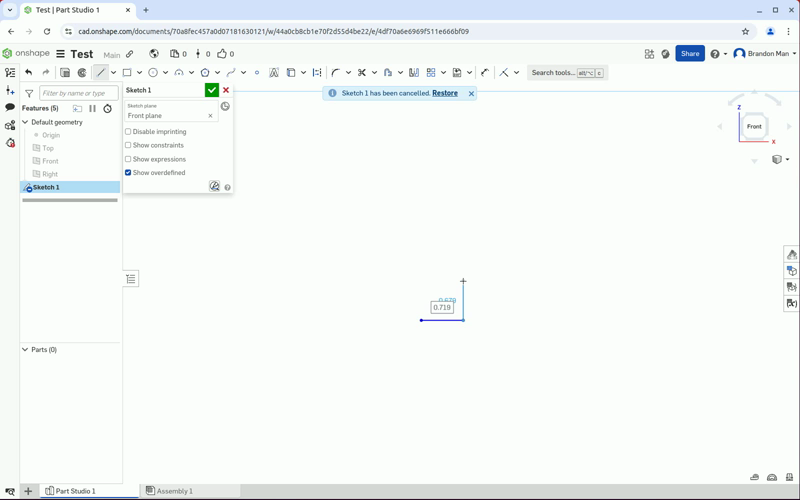
scroll(-6)
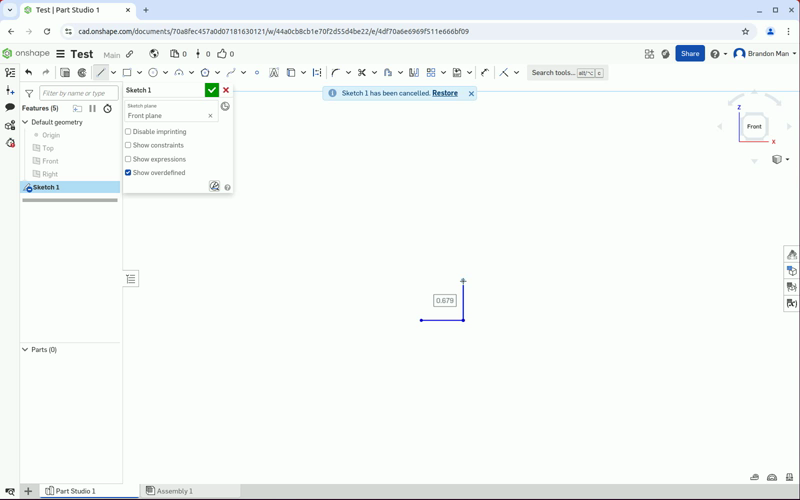
scroll(-6)
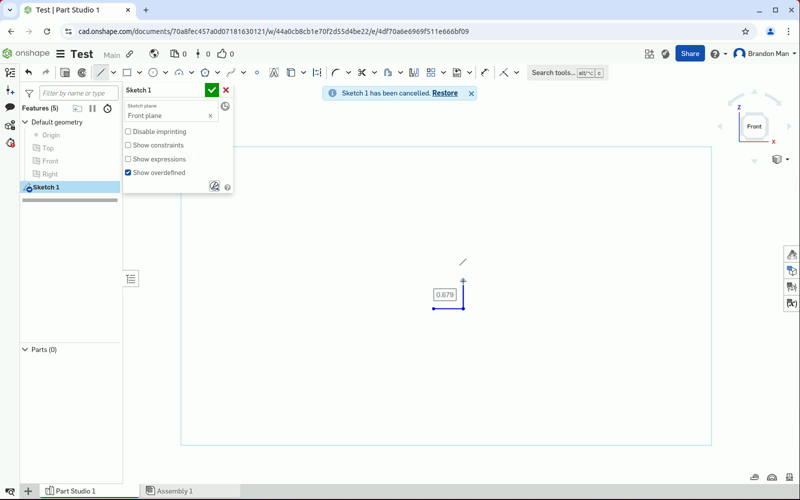
scroll(-6)
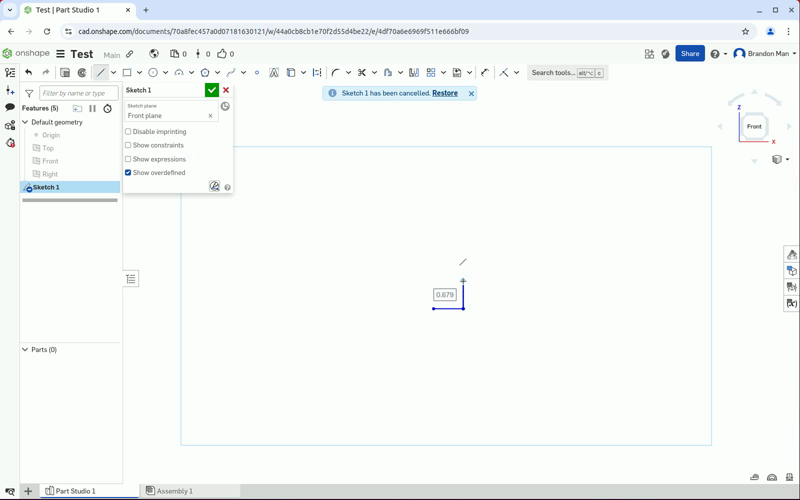
scroll(-6)
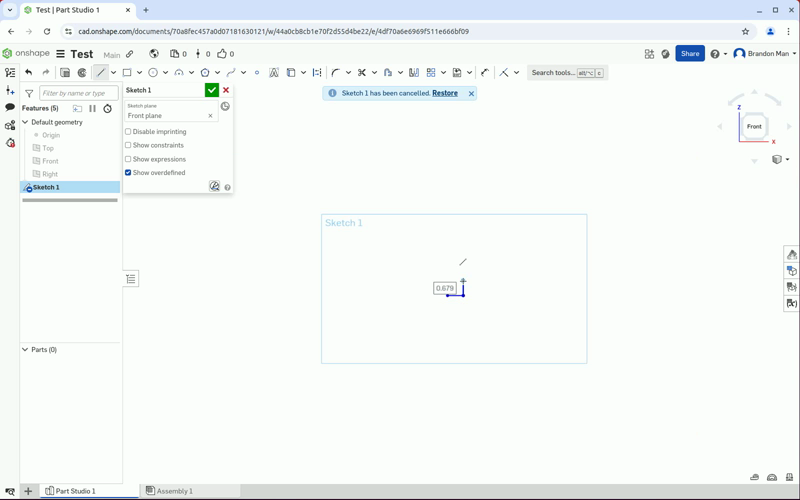
scroll(-6)
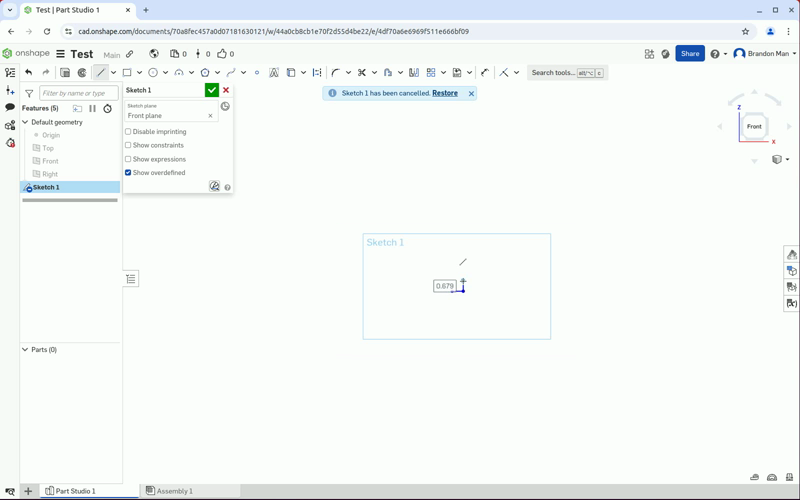
scroll(-6)
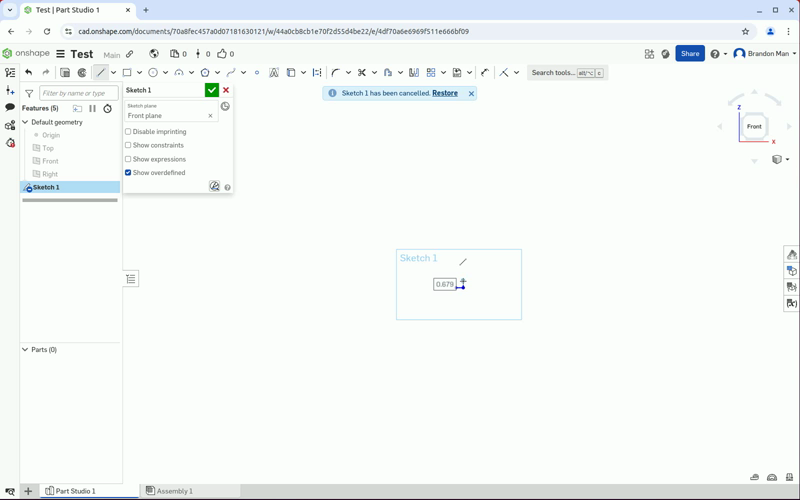
scroll(-6)
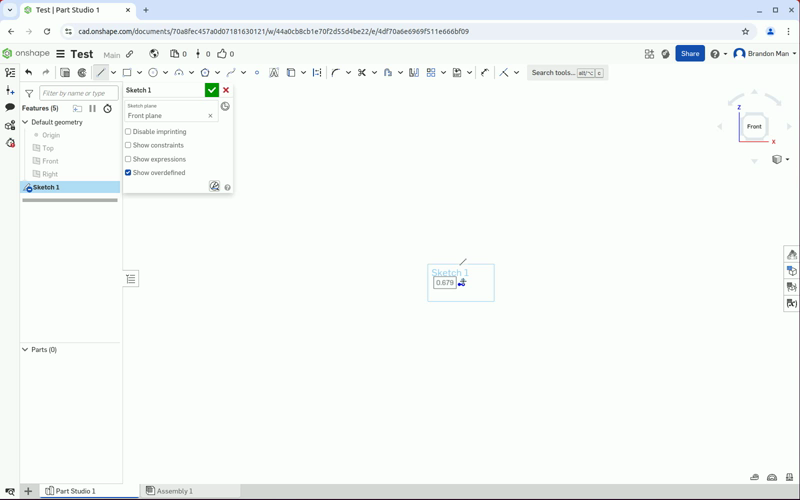
key_up(shift)
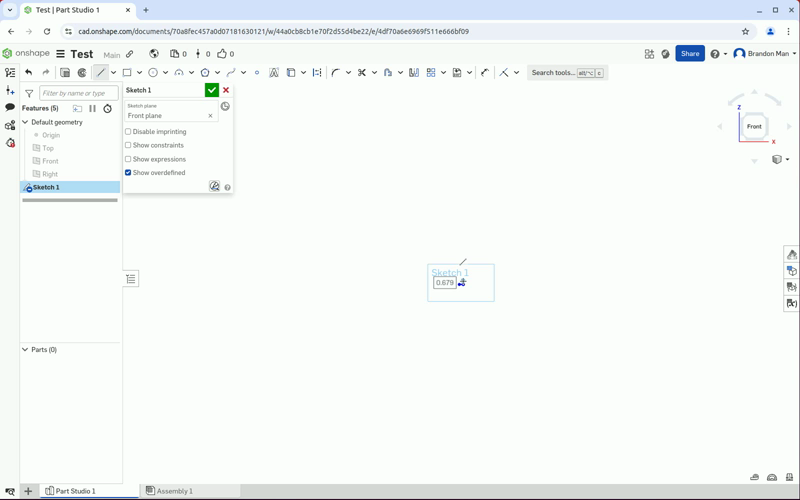
key_down(shift)
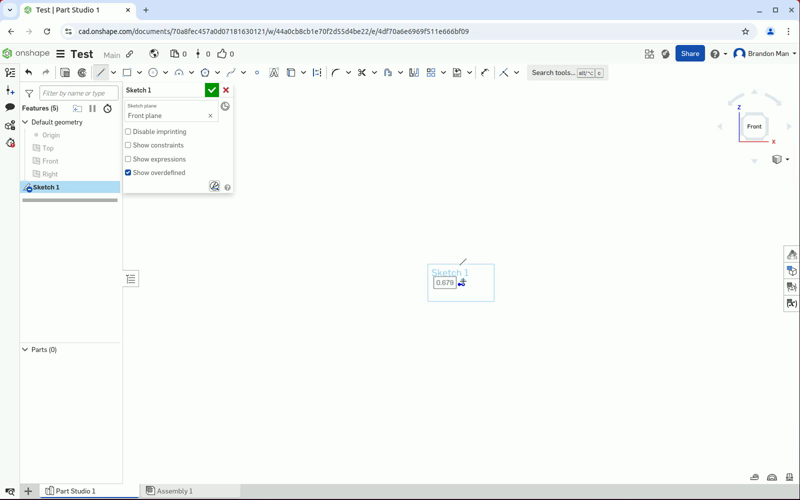
mouse_move(493, 280)
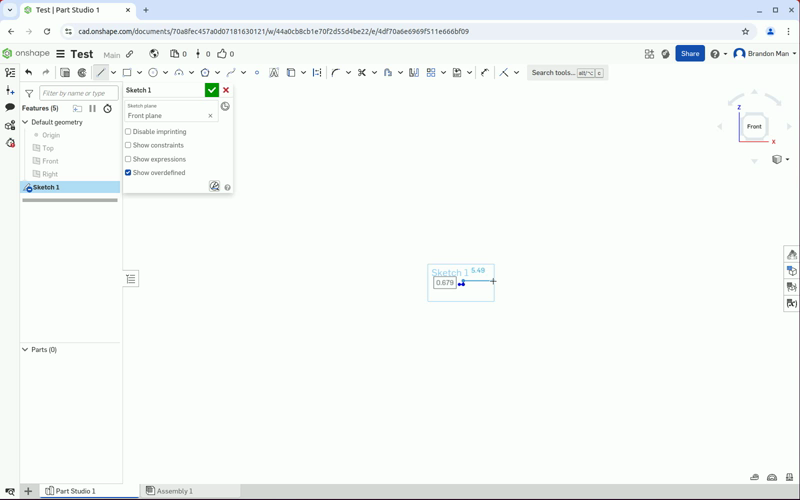
mouse_move(459, 280)
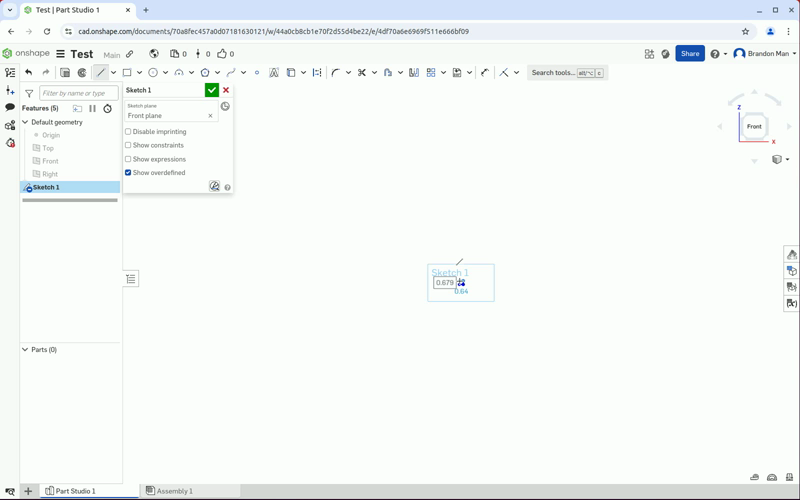
scroll(6)
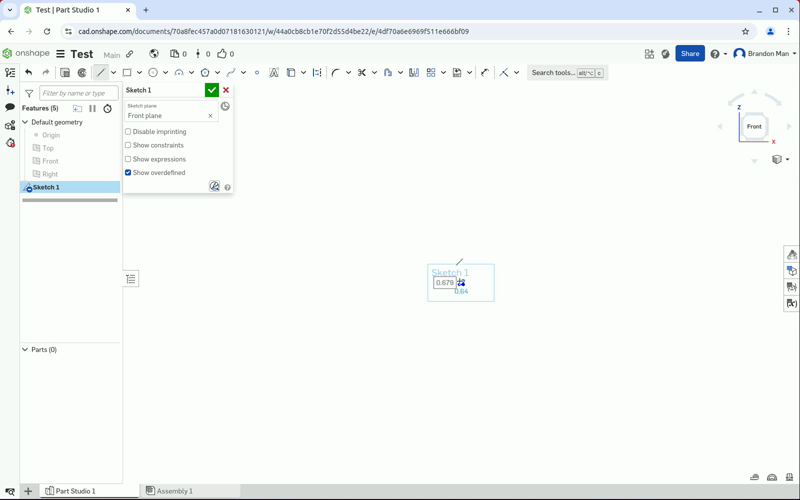
scroll(6)
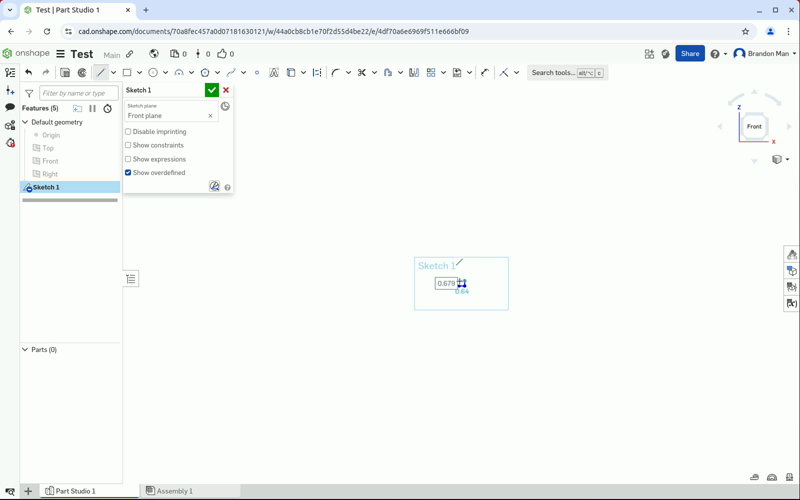
scroll(6)
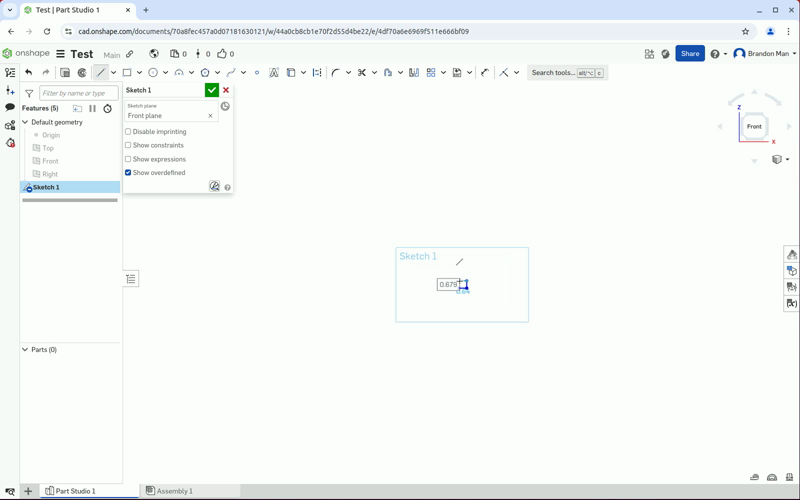
scroll(6)
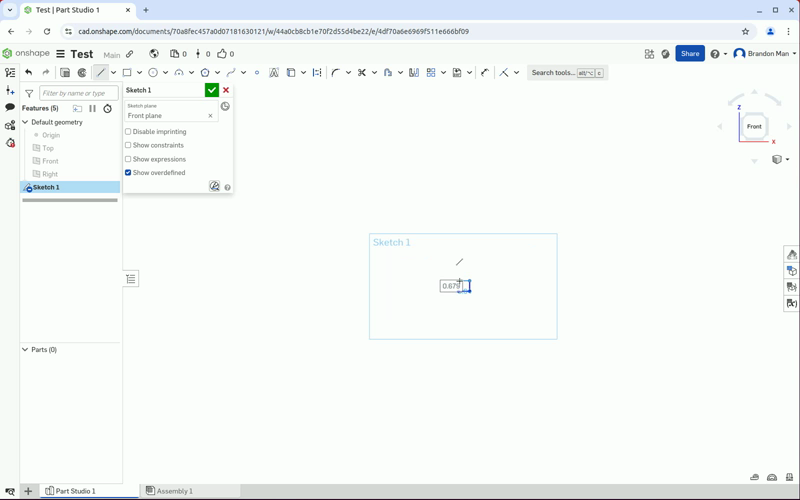
scroll(6)
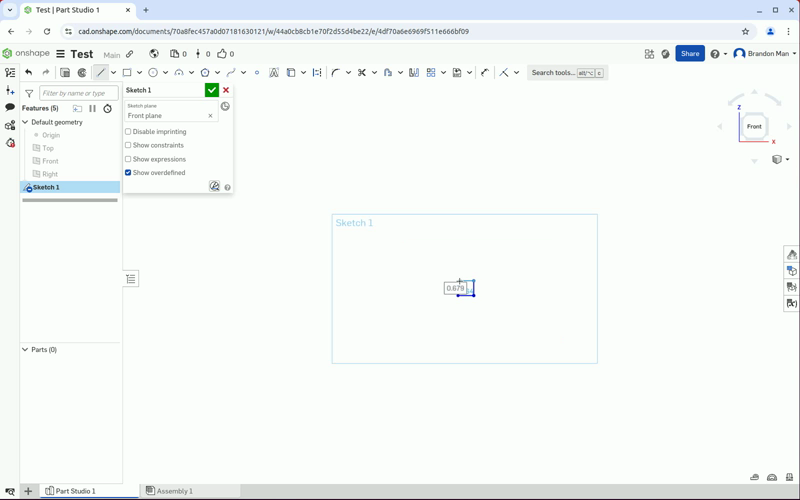
scroll(6)
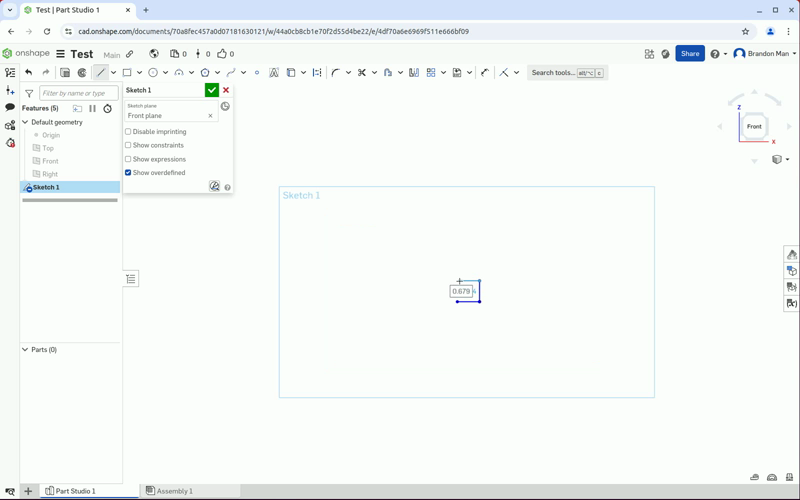
scroll(6)
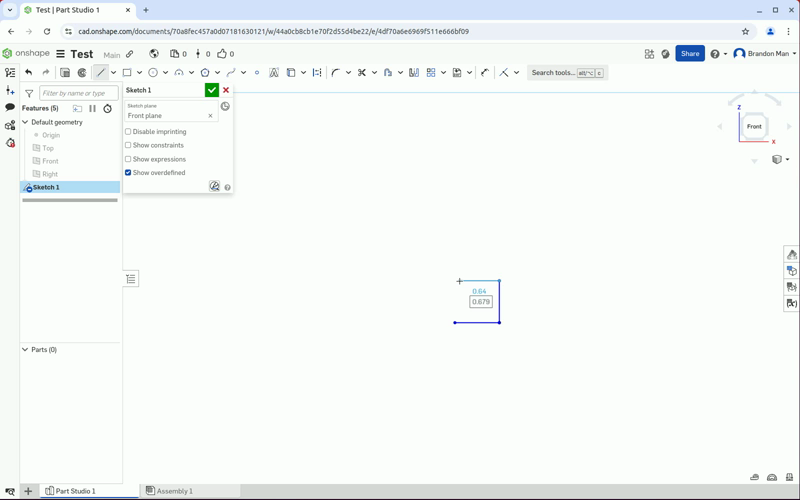
click(459, 280)
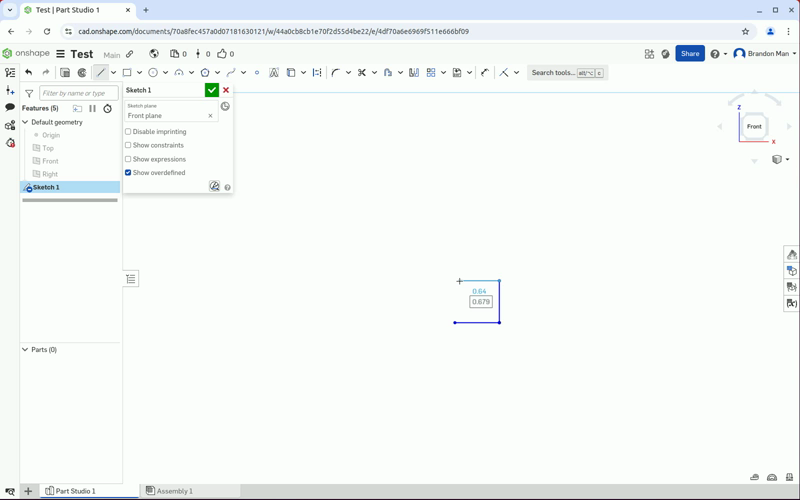
scroll(-6)
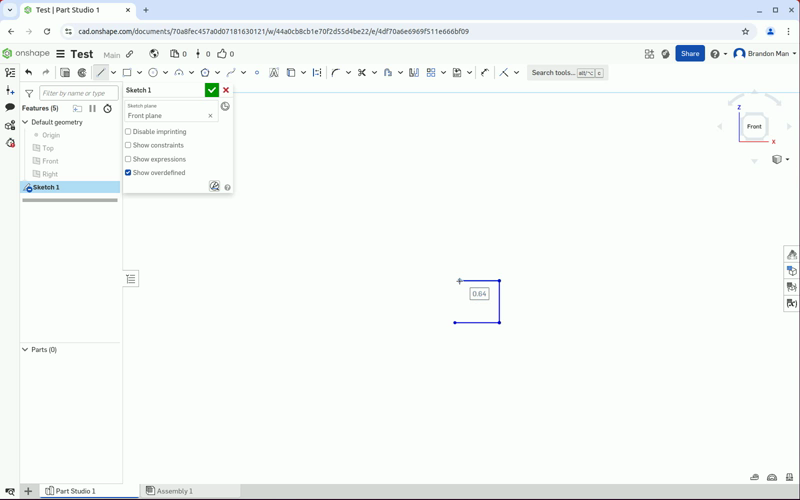
scroll(-6)
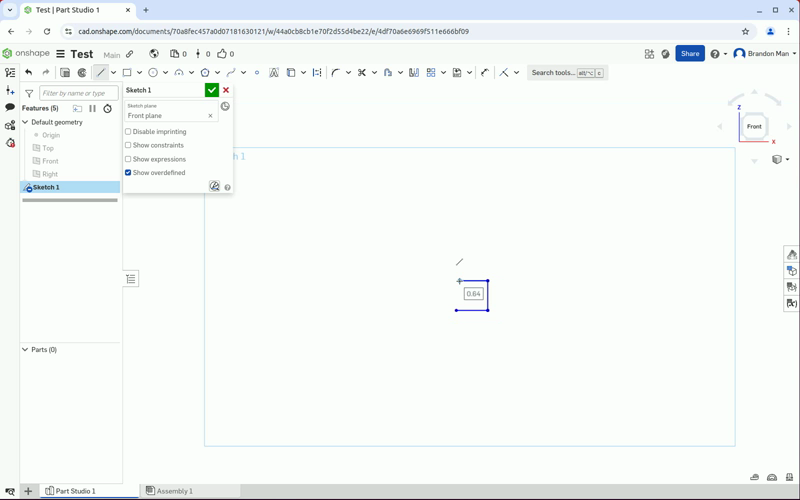
scroll(-6)
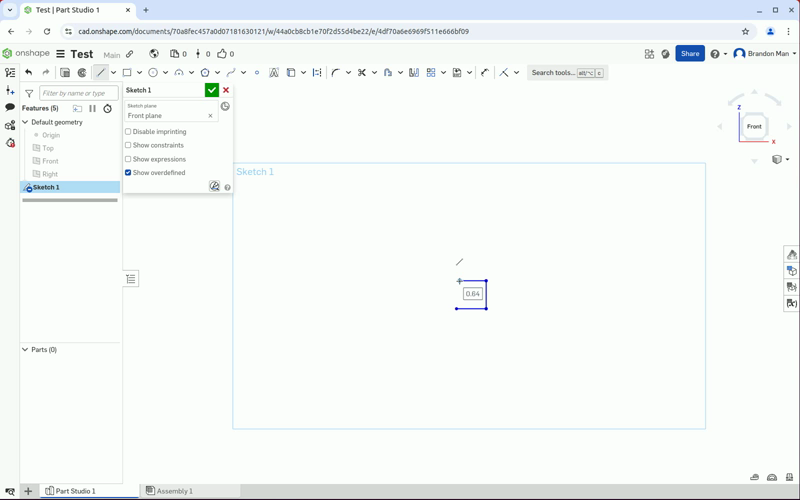
scroll(-6)
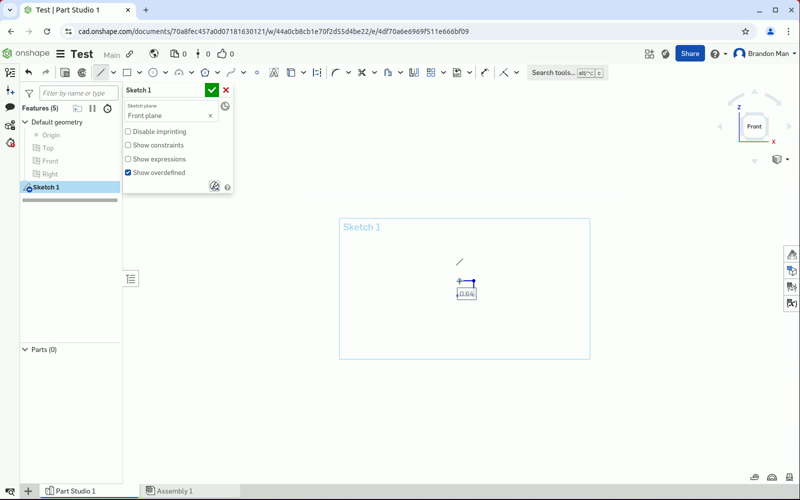
scroll(-6)
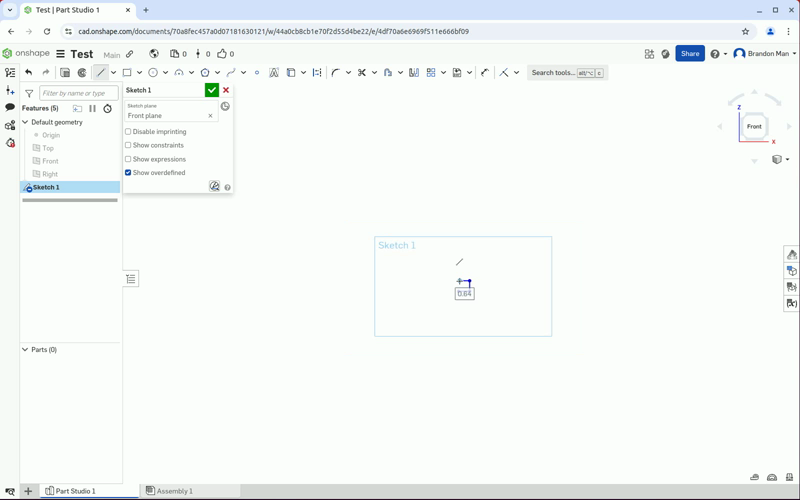
scroll(-6)
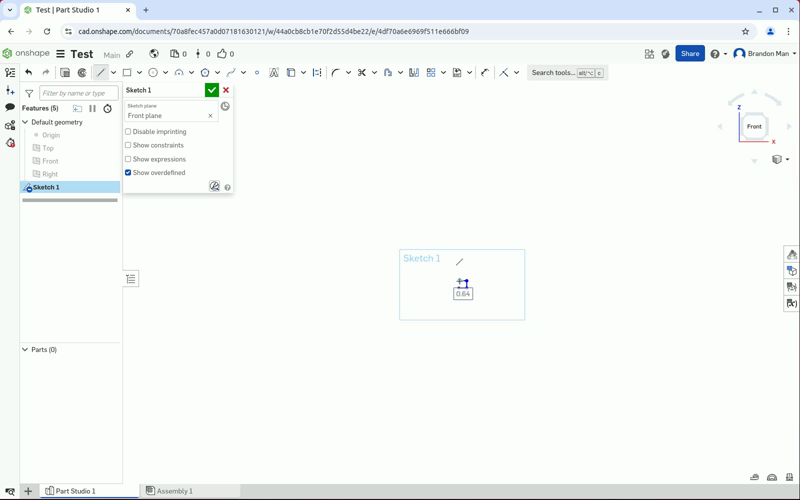
scroll(-6)
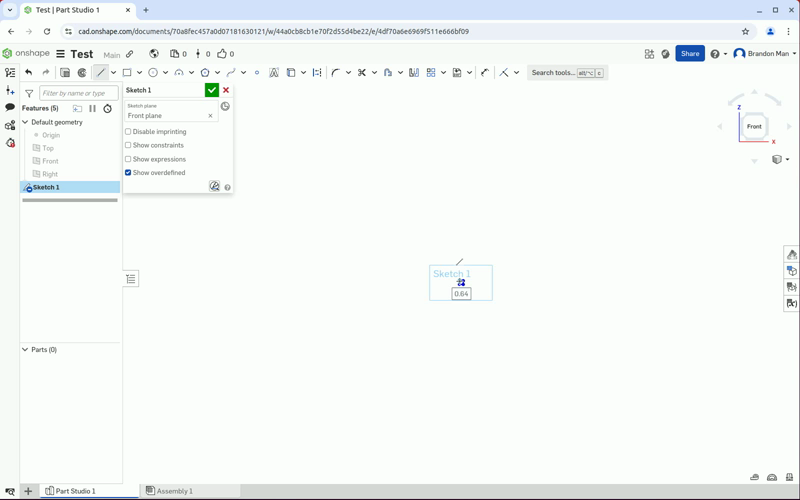
key_up(shift)
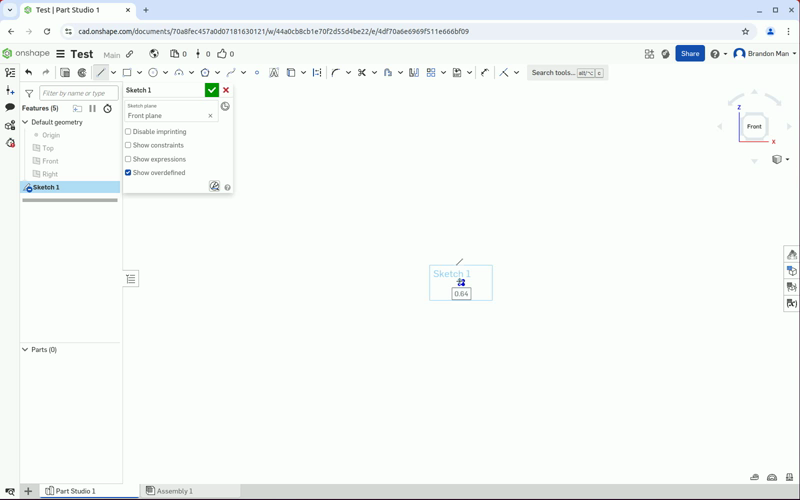
mouse_move(489, 280)
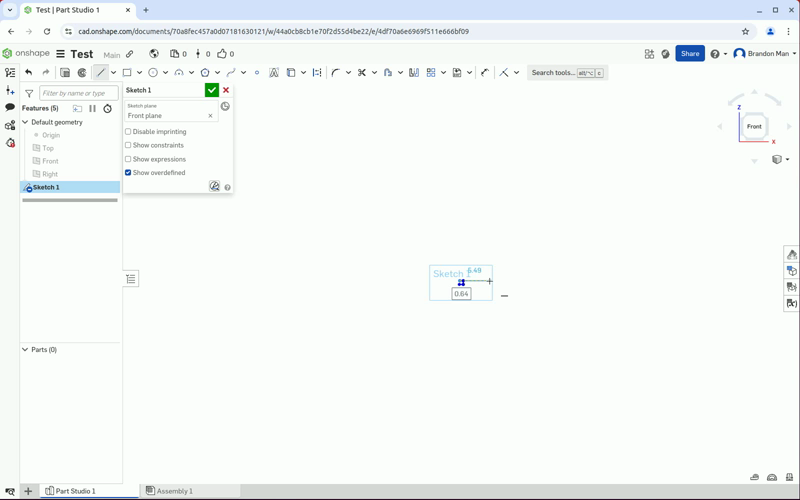
key_down(shift)
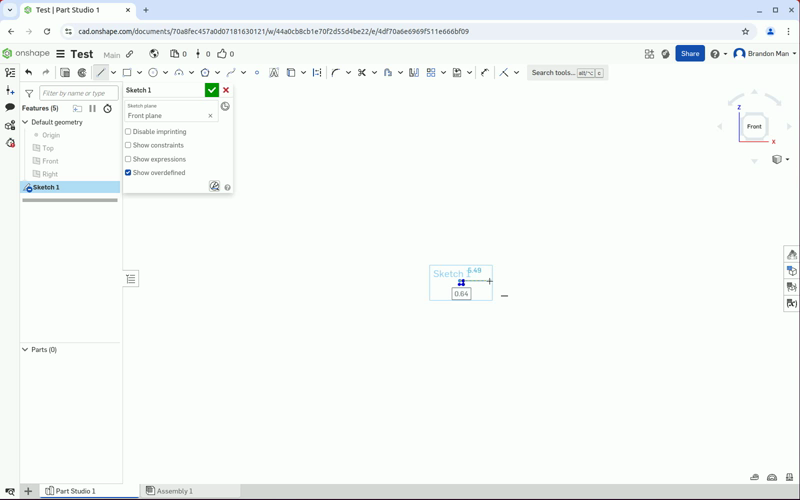
mouse_move(459, 284)
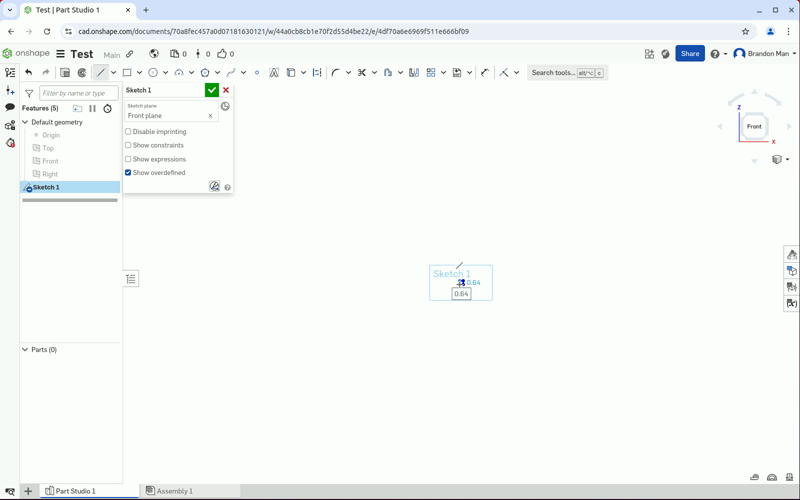
scroll(6)
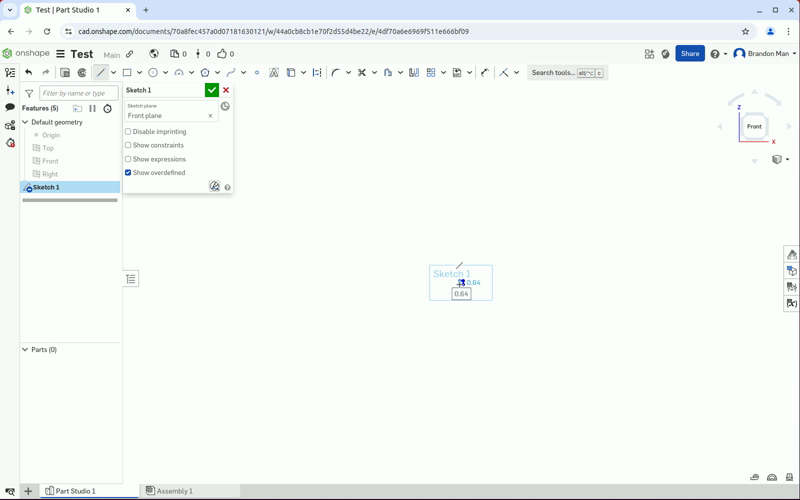
scroll(6)
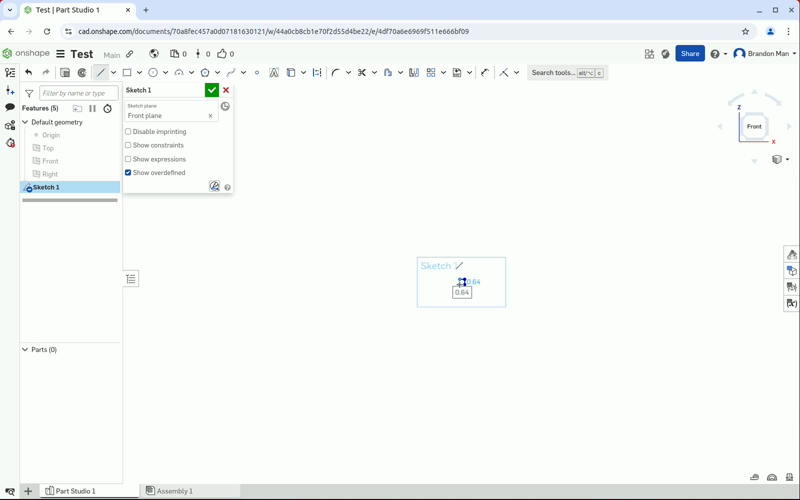
scroll(6)
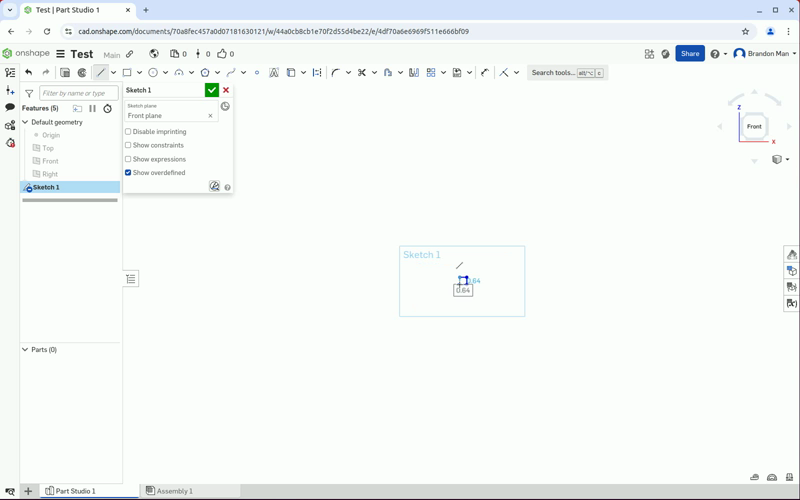
scroll(6)
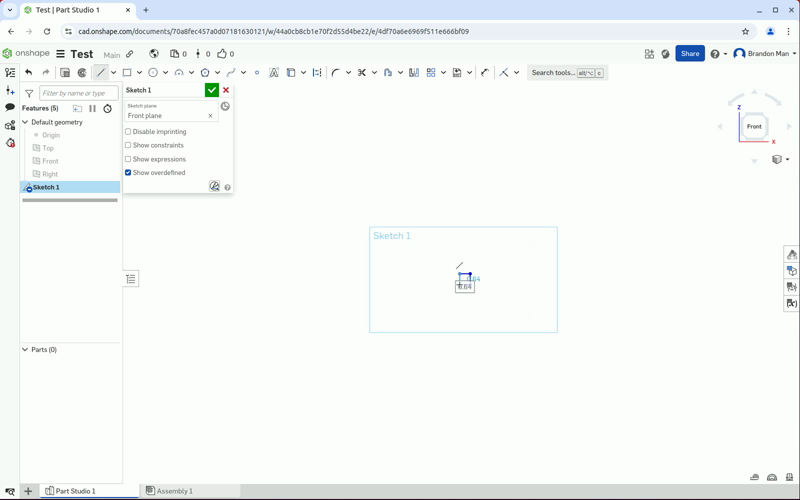
scroll(6)
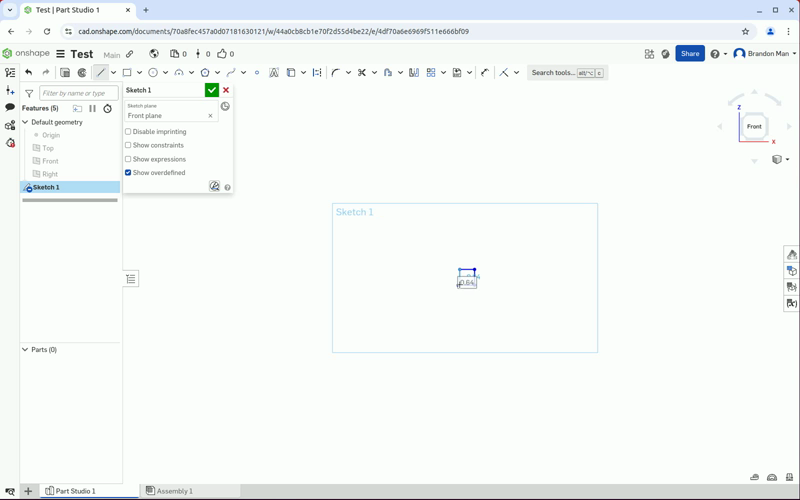
scroll(6)
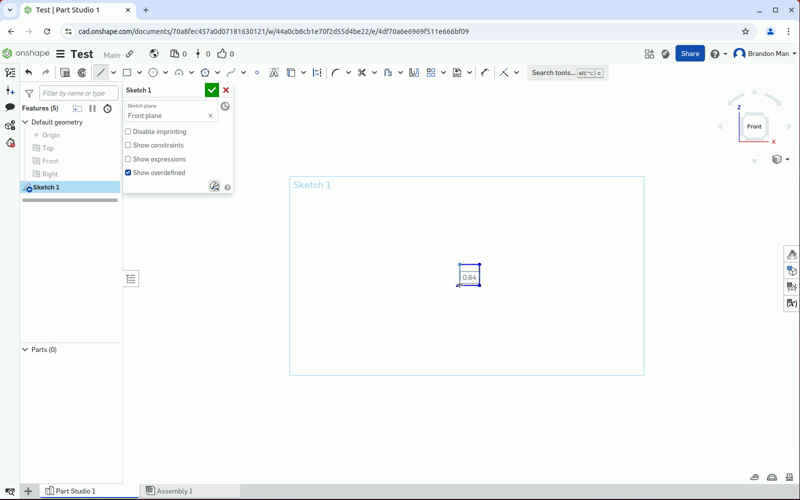
scroll(6)
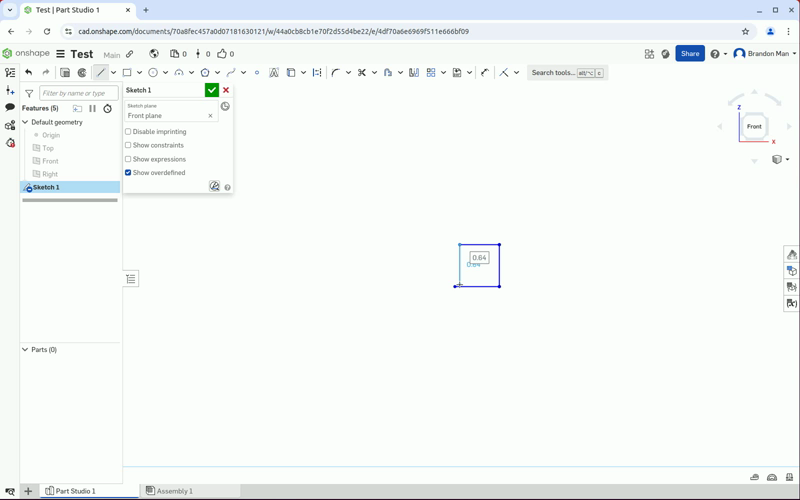
key_up(shift)
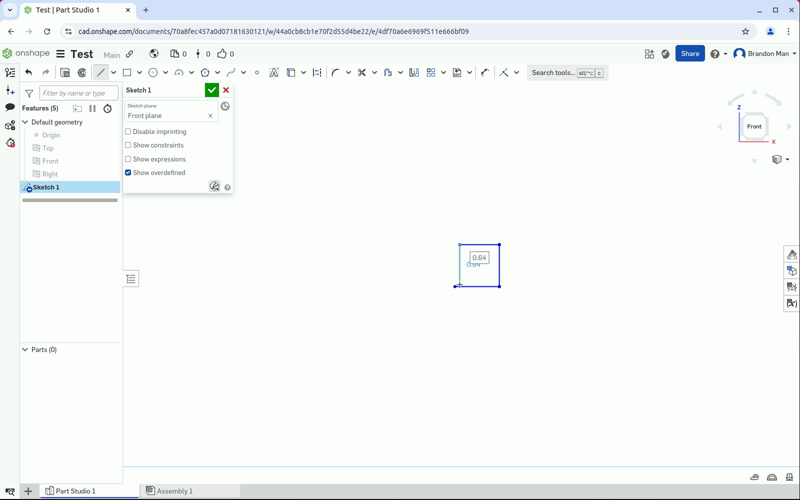
click(459, 284)
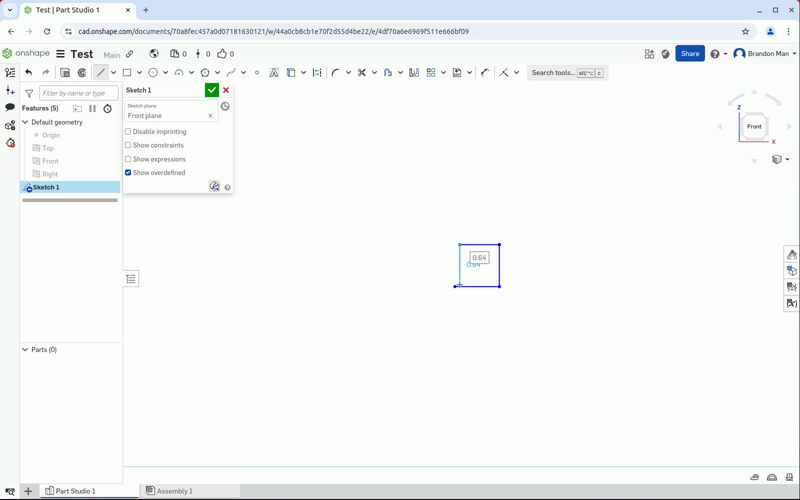
scroll(-6)
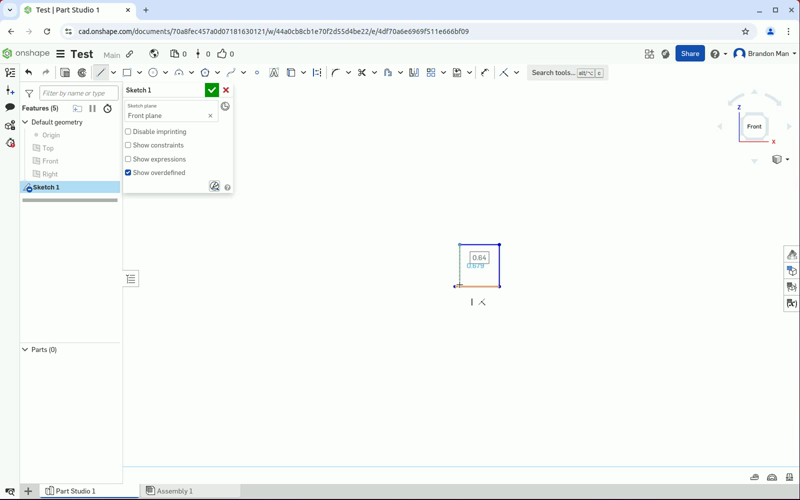
scroll(-6)
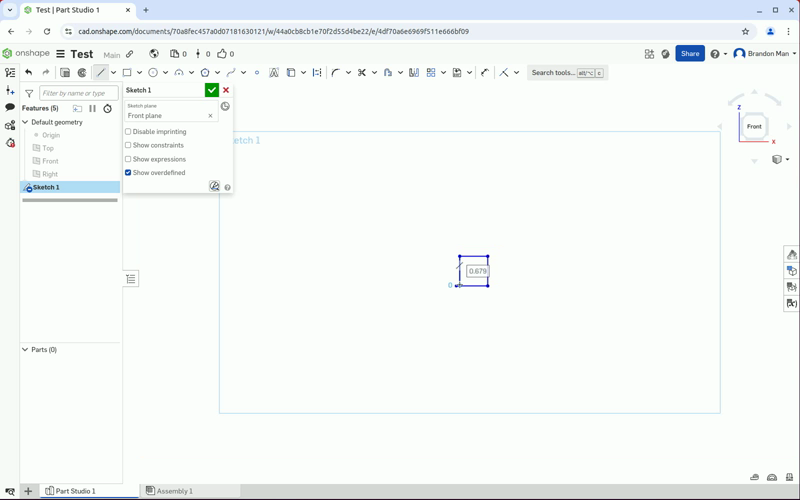
scroll(-6)
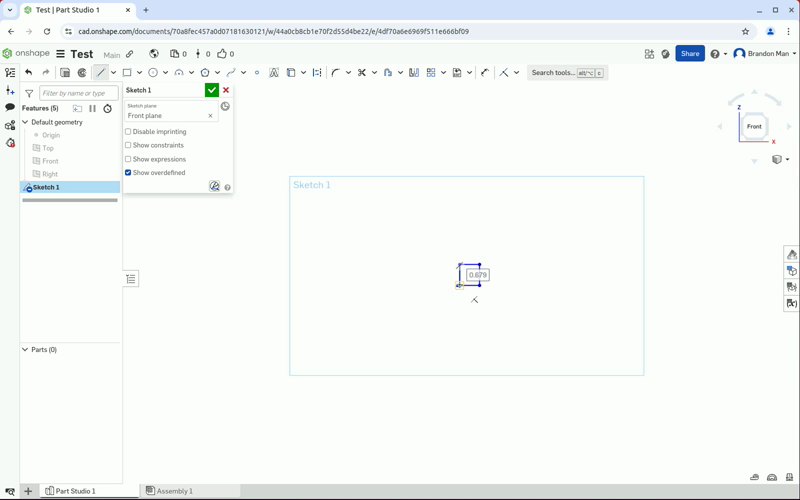
scroll(-6)
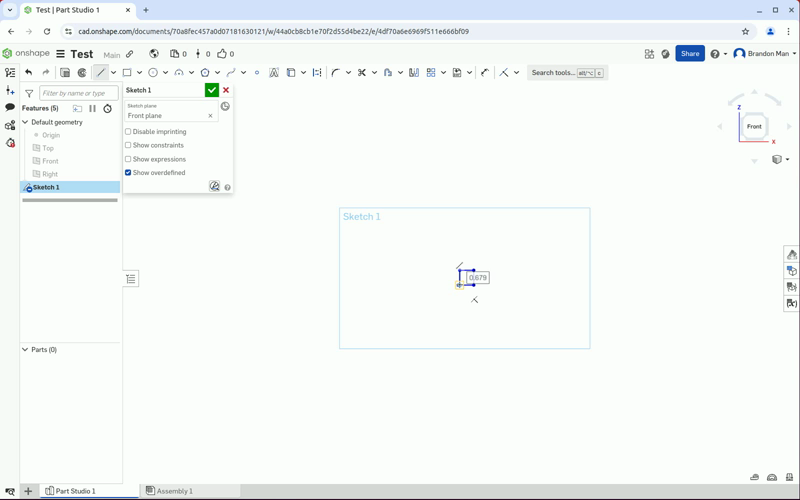
scroll(-6)
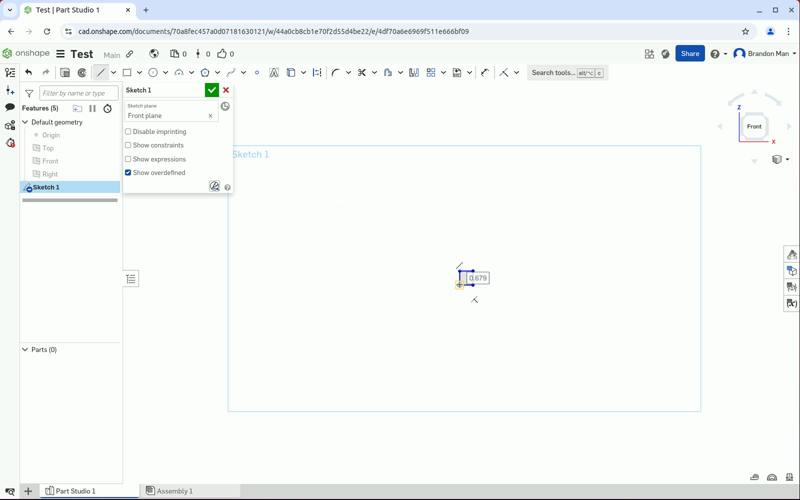
scroll(-6)
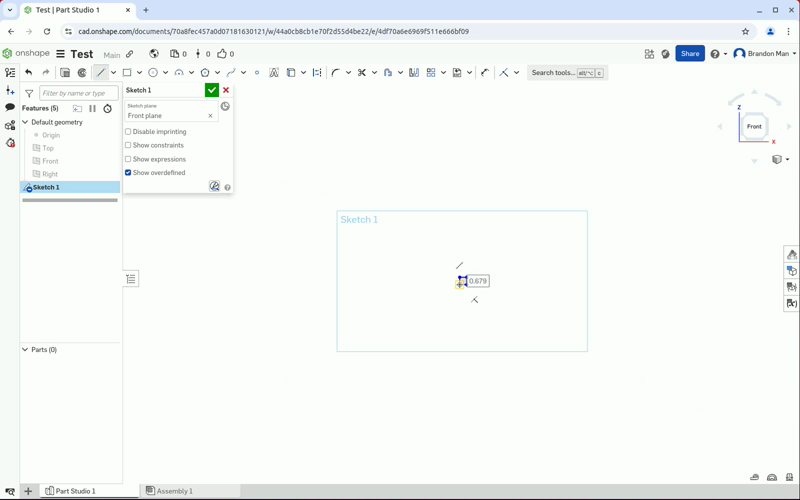
scroll(-6)
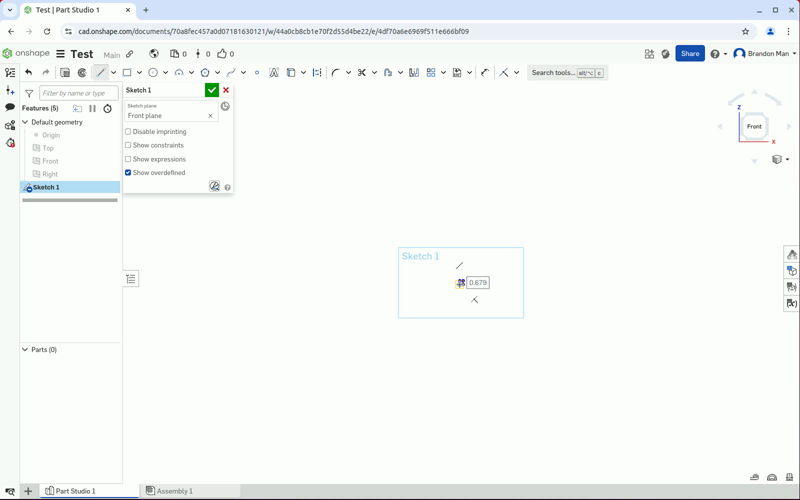
key(esc)
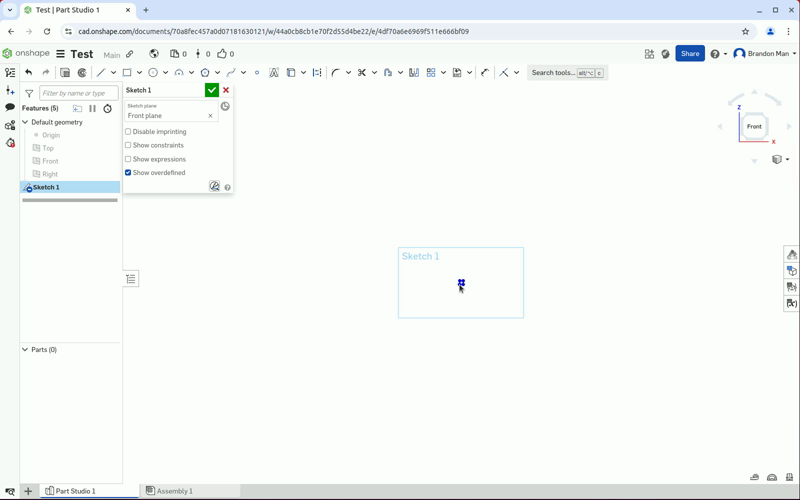
key(l)
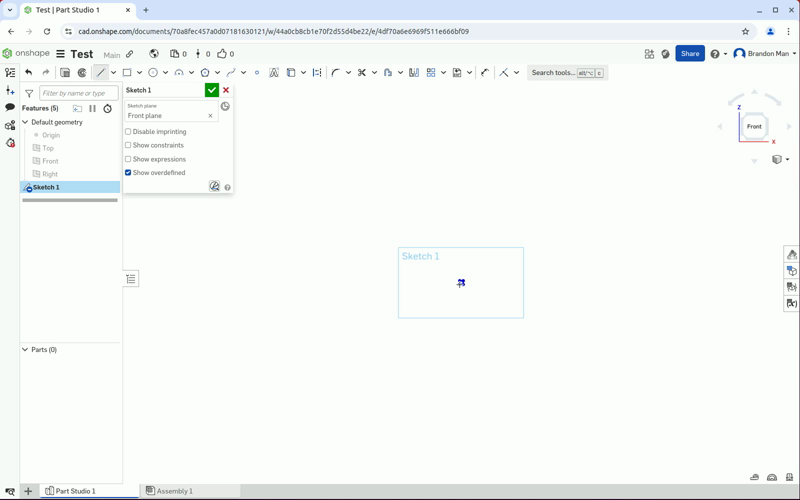
key_down(shift)
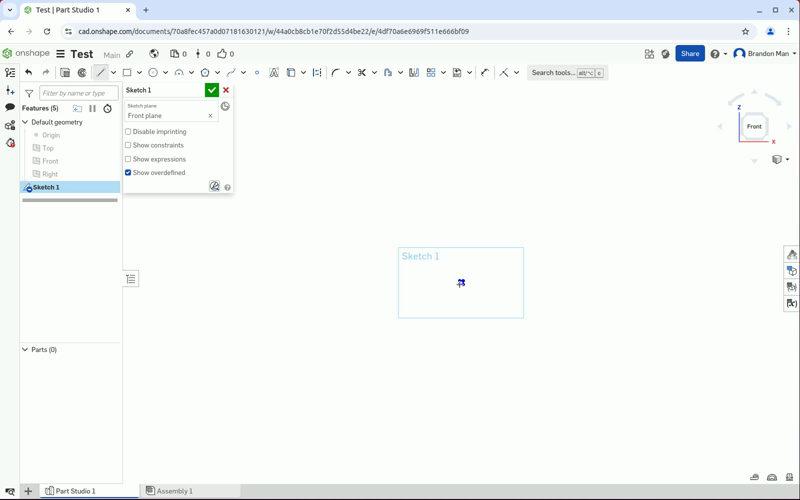
mouse_move(460, 283)
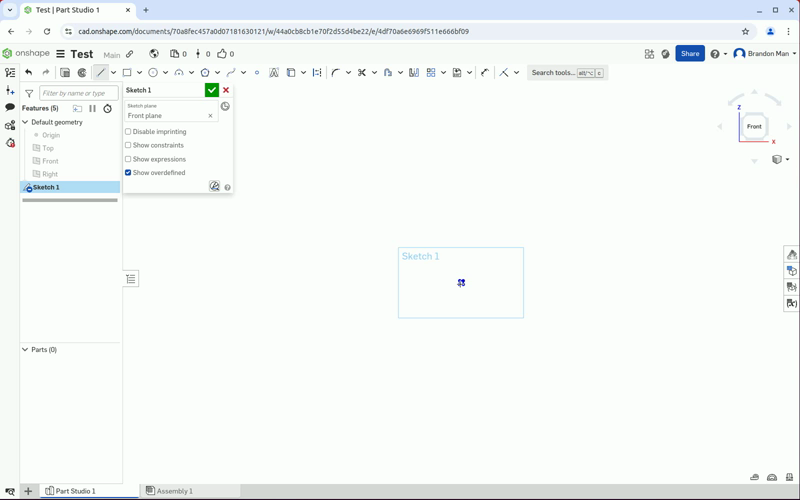
scroll(6)
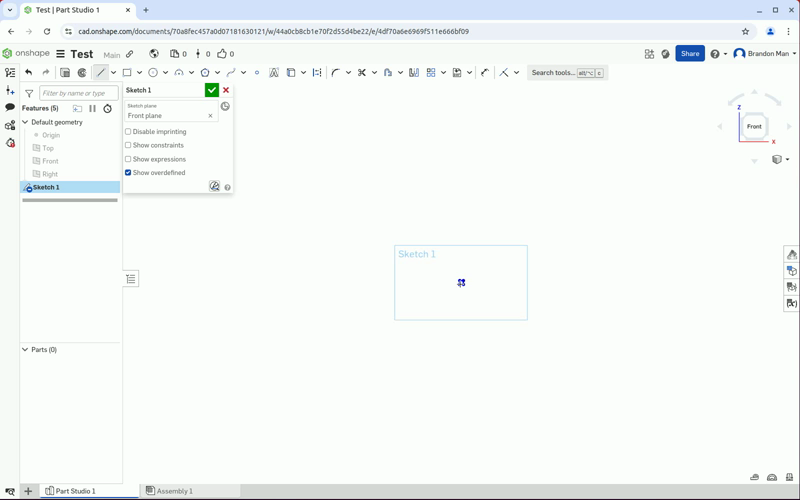
scroll(6)
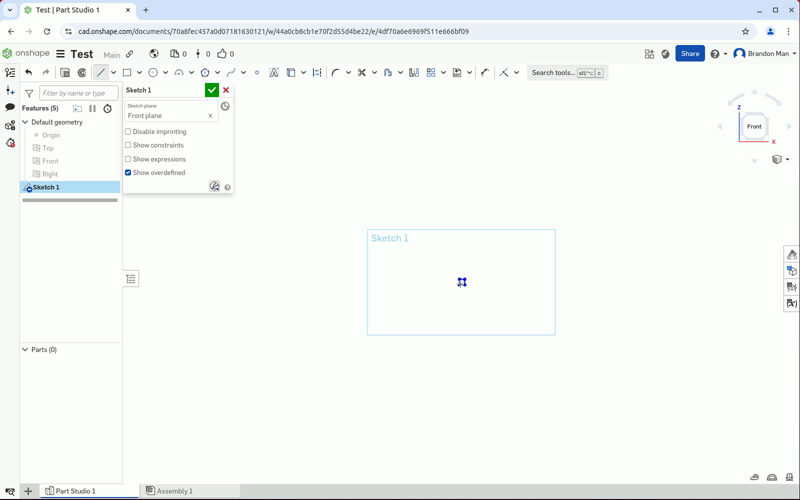
scroll(6)
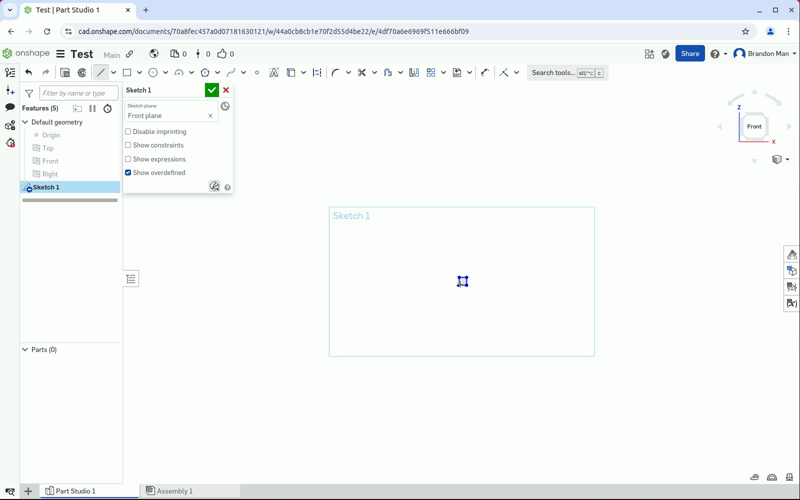
scroll(6)
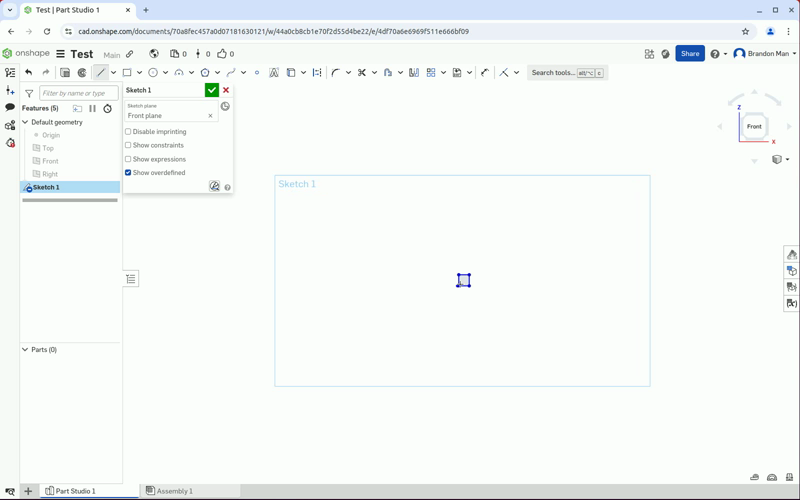
scroll(6)
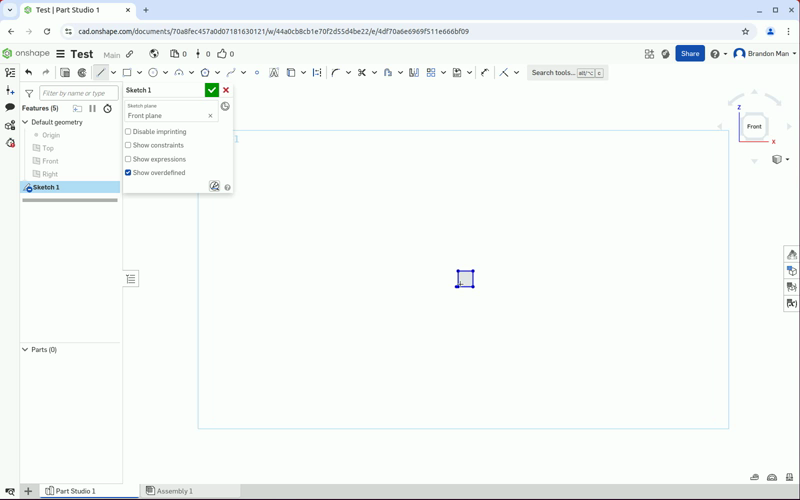
scroll(6)
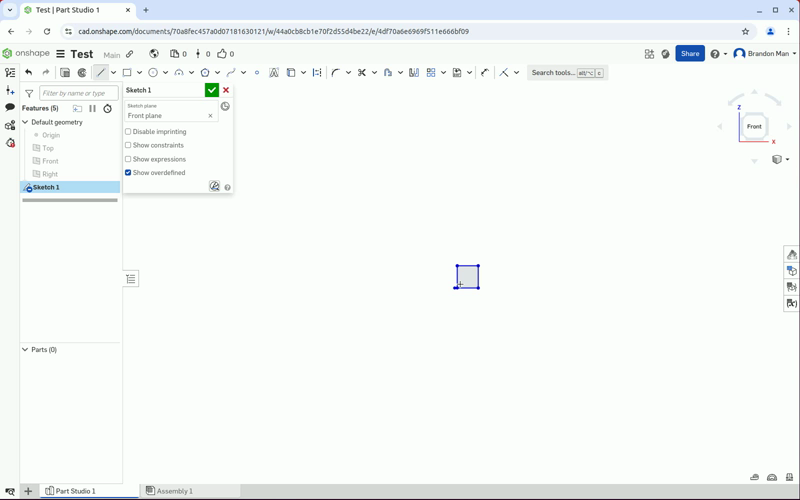
scroll(6)
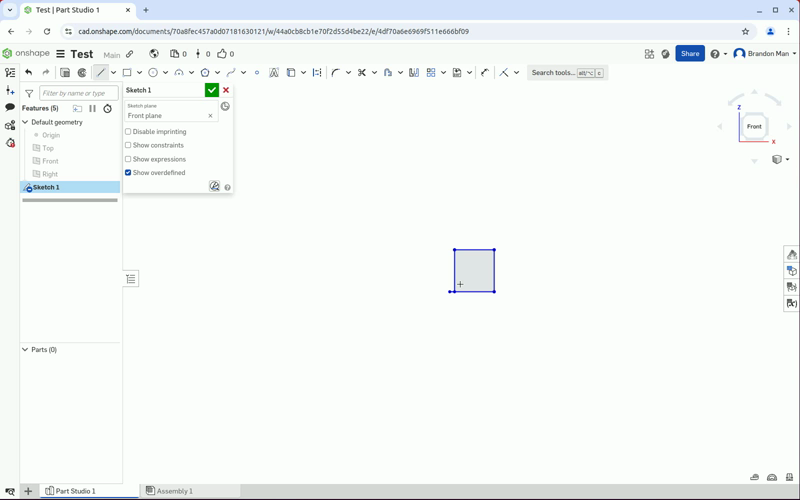
click(460, 283)
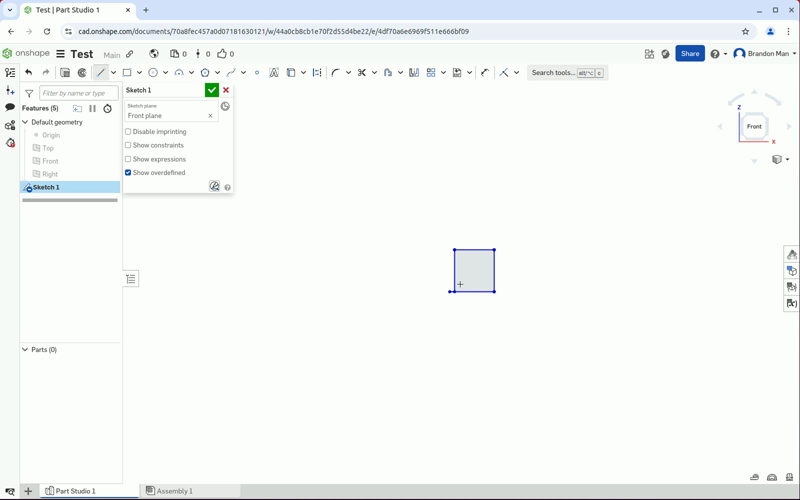
scroll(-6)
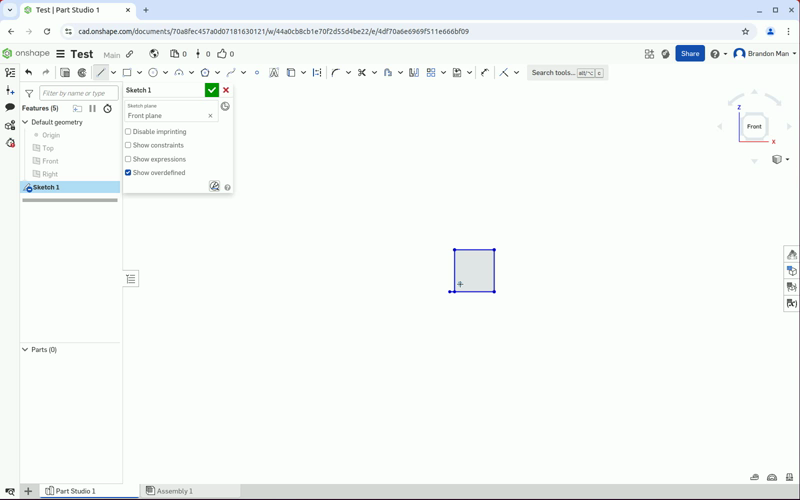
scroll(-6)
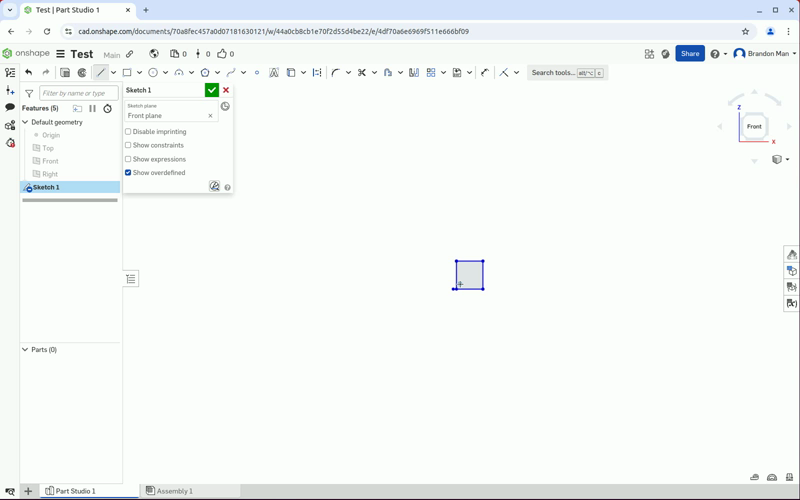
scroll(-6)
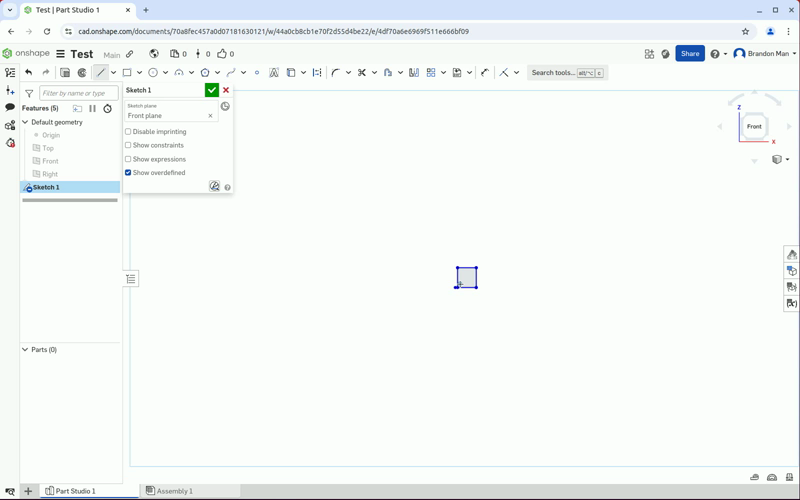
scroll(-6)
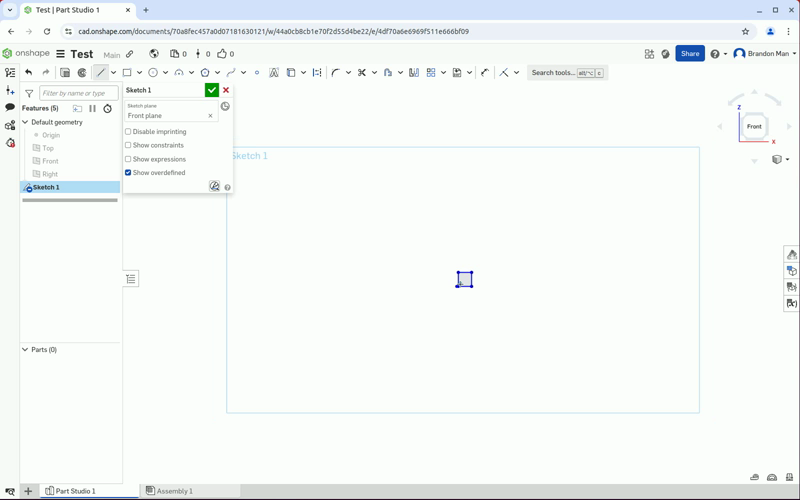
scroll(-6)
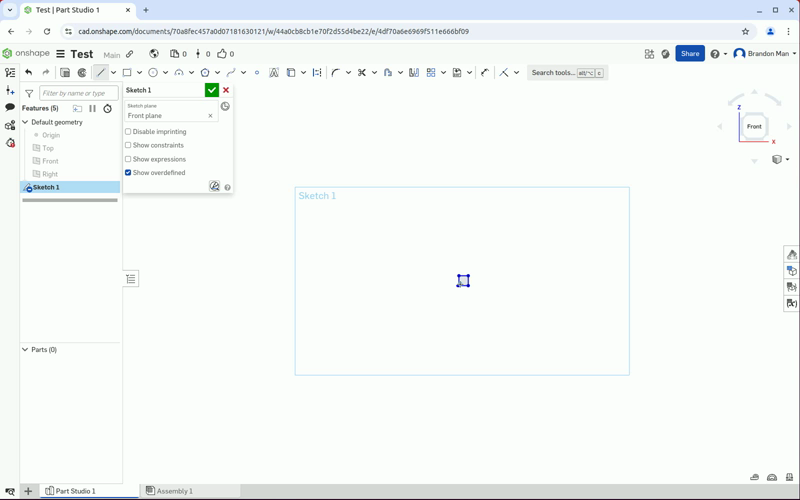
scroll(-6)
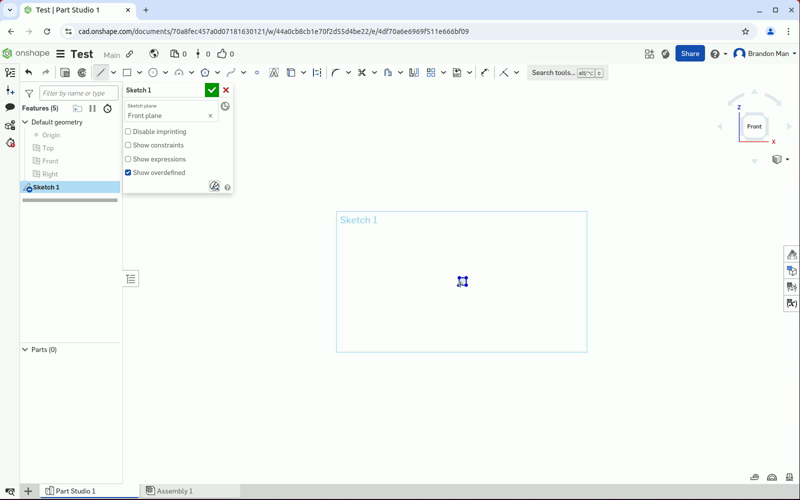
scroll(-6)
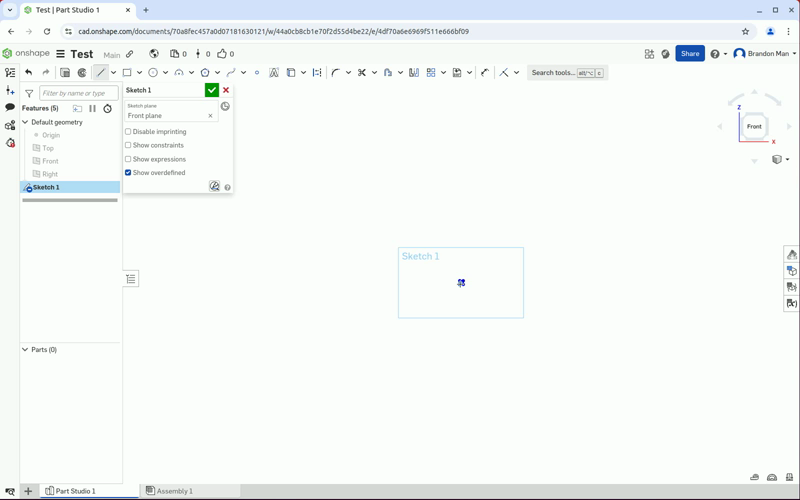
key_up(shift)
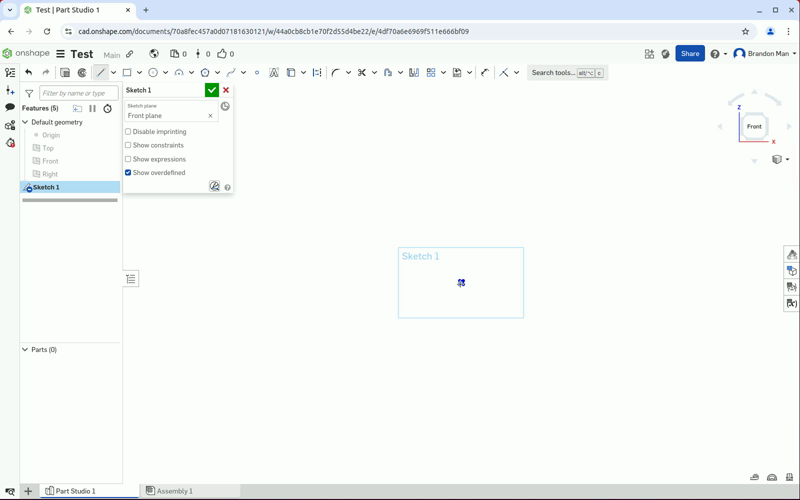
key_down(shift)
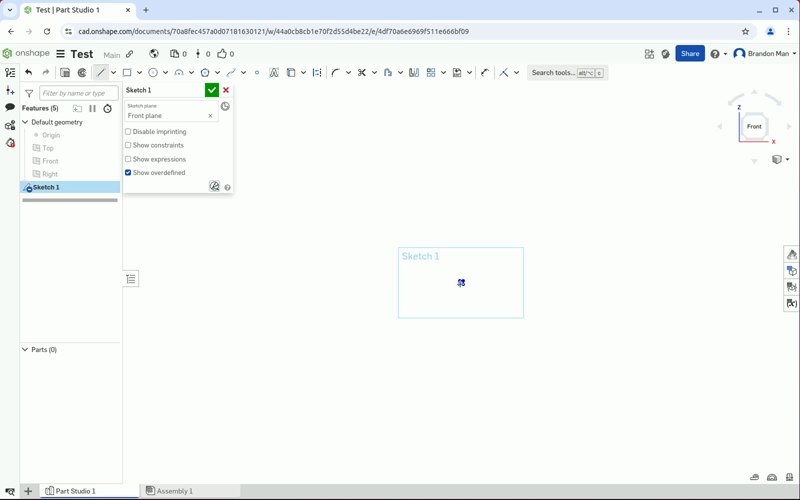
mouse_move(490, 283)
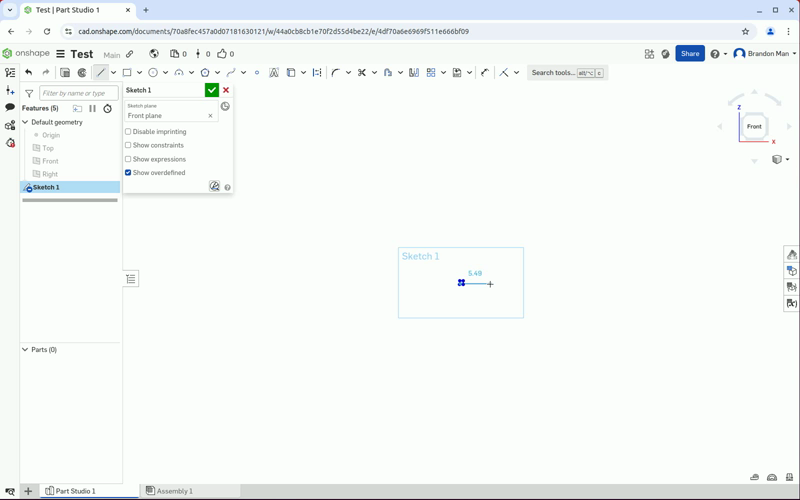
mouse_move(462, 283)
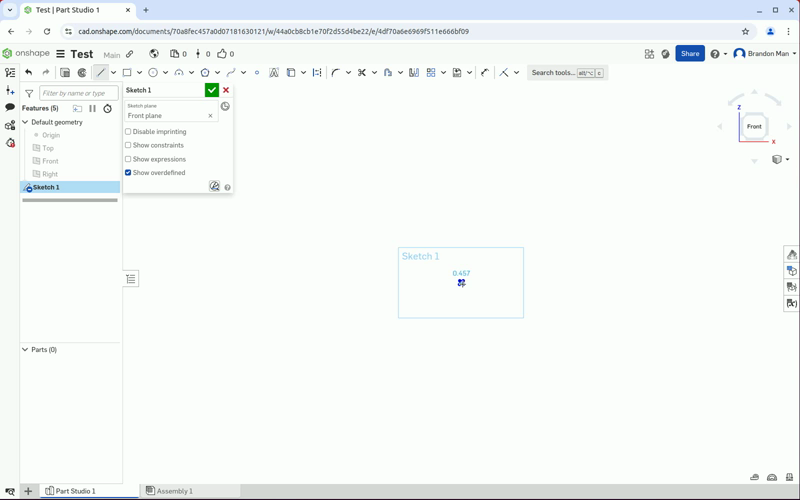
scroll(6)
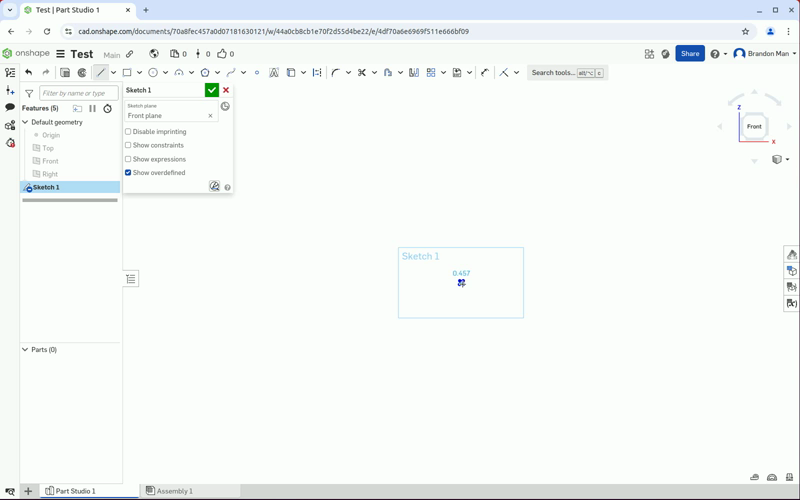
scroll(6)
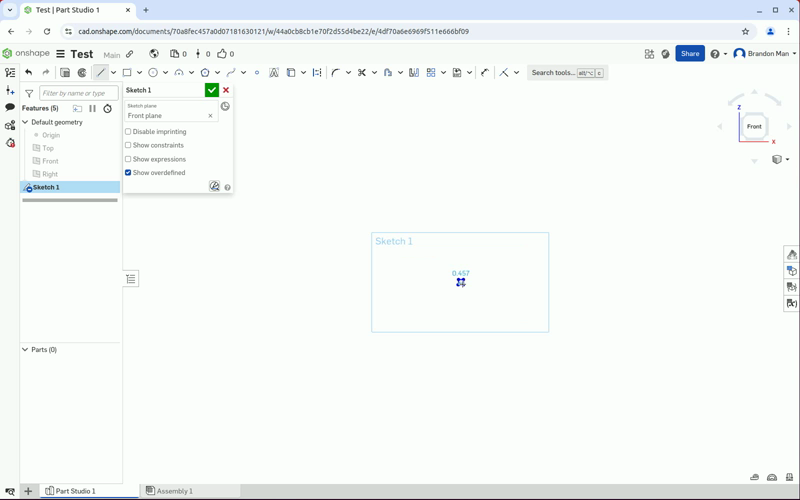
scroll(6)
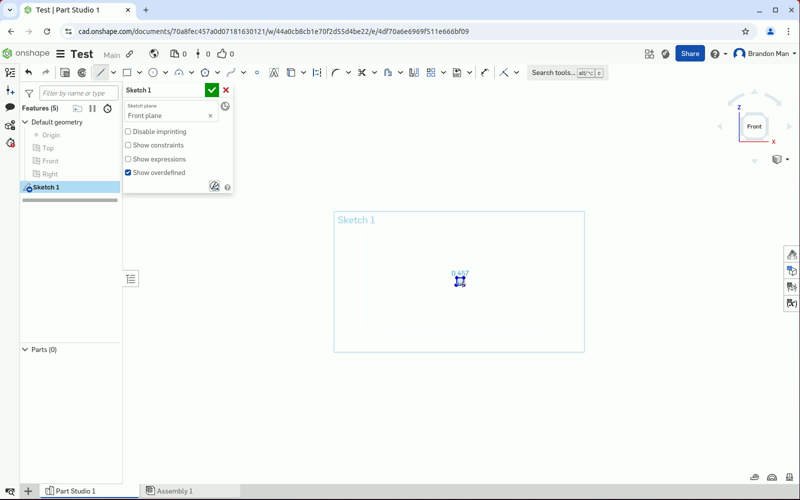
scroll(6)
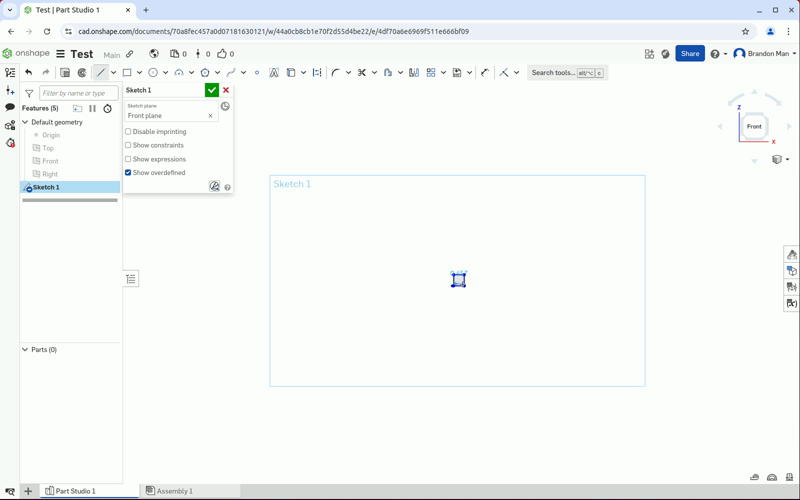
scroll(6)
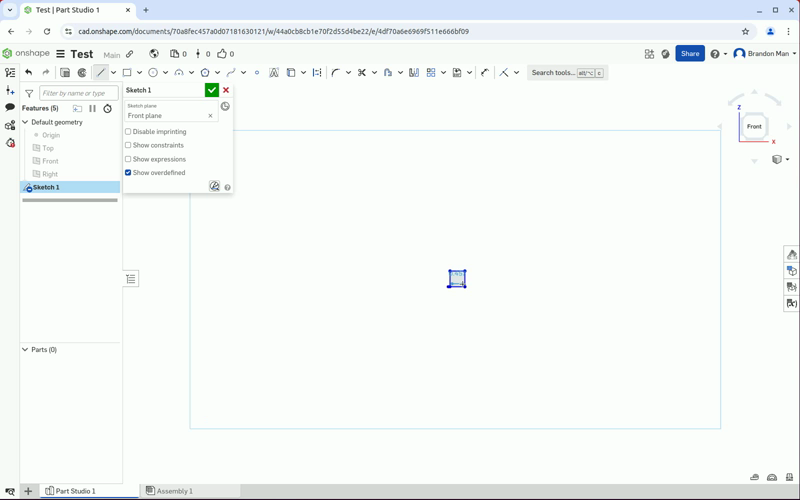
scroll(6)
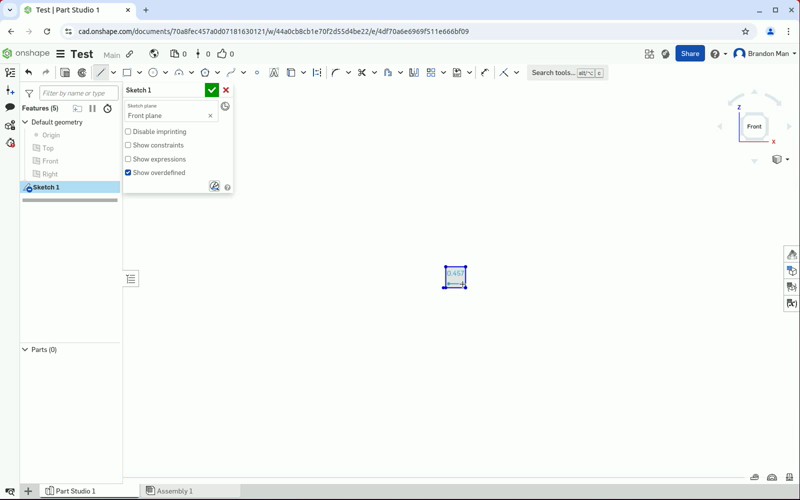
scroll(6)
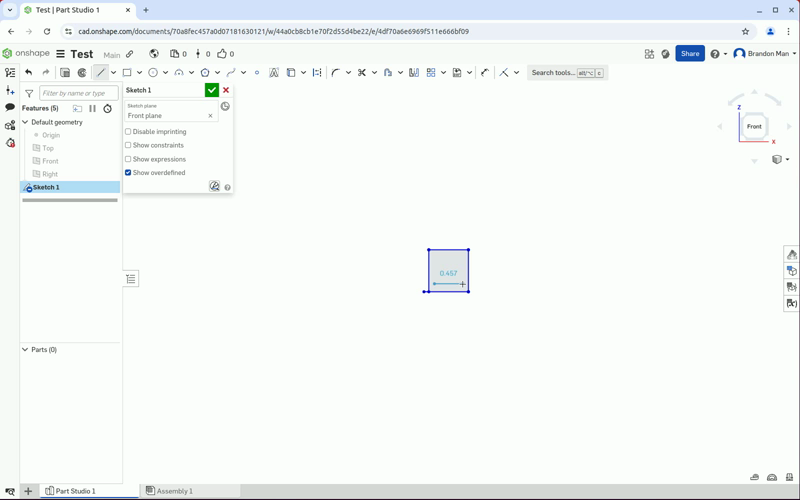
click(462, 283)
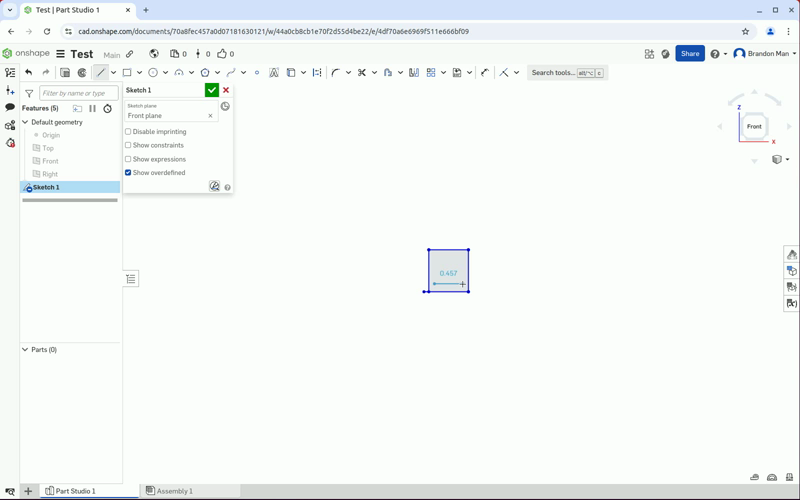
scroll(-6)
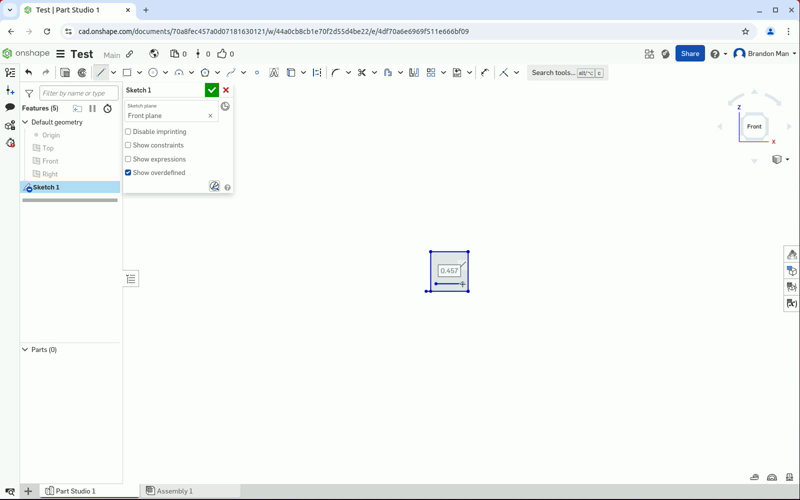
scroll(-6)
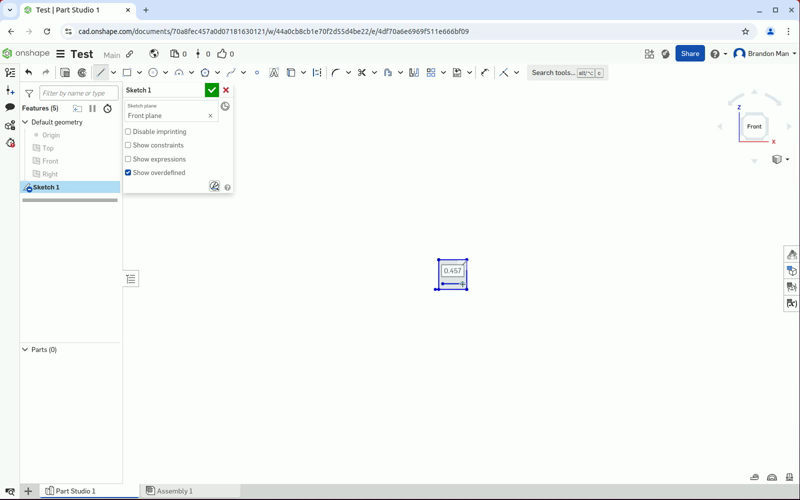
scroll(-6)
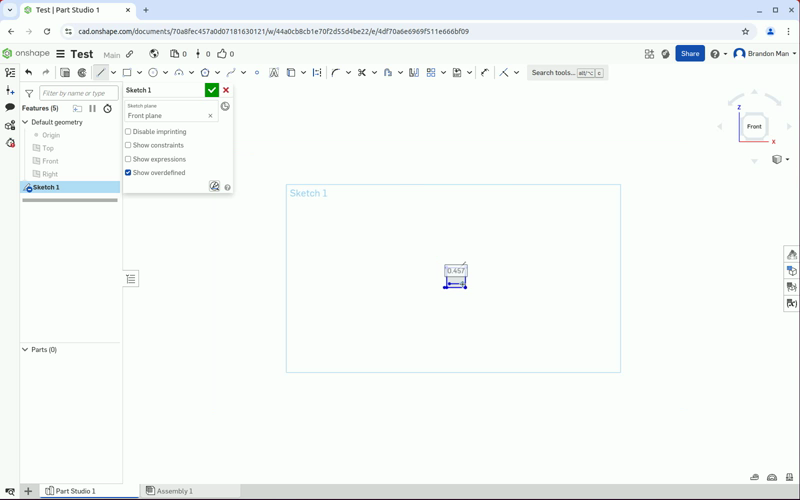
scroll(-6)
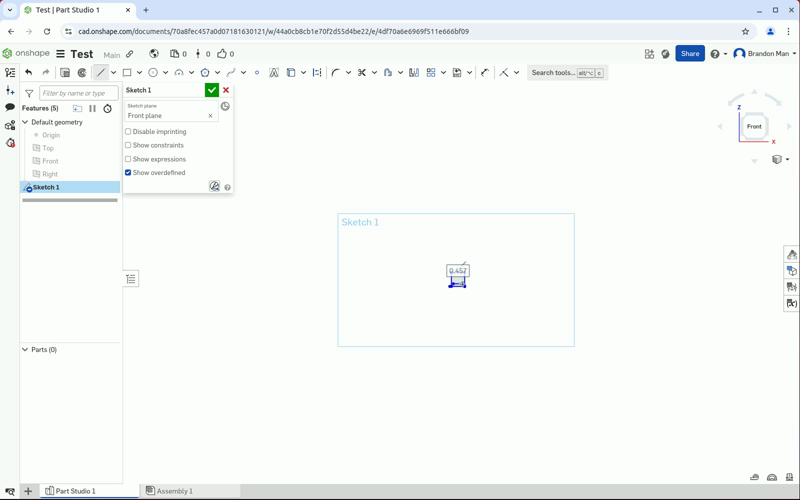
scroll(-6)
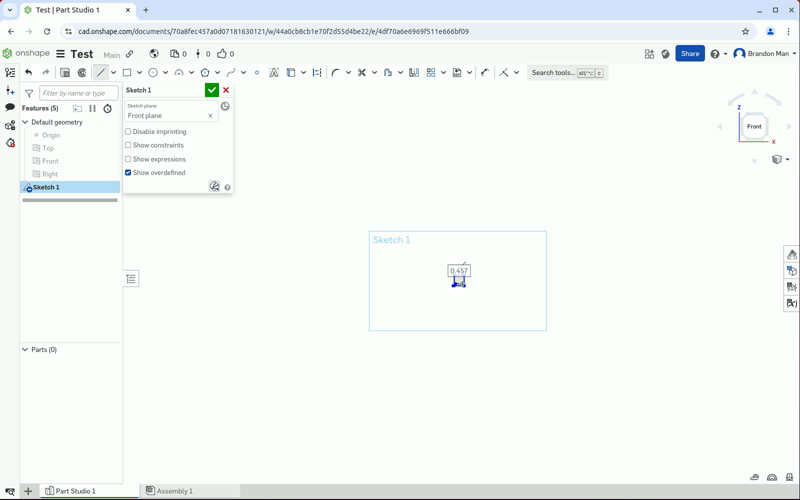
scroll(-6)
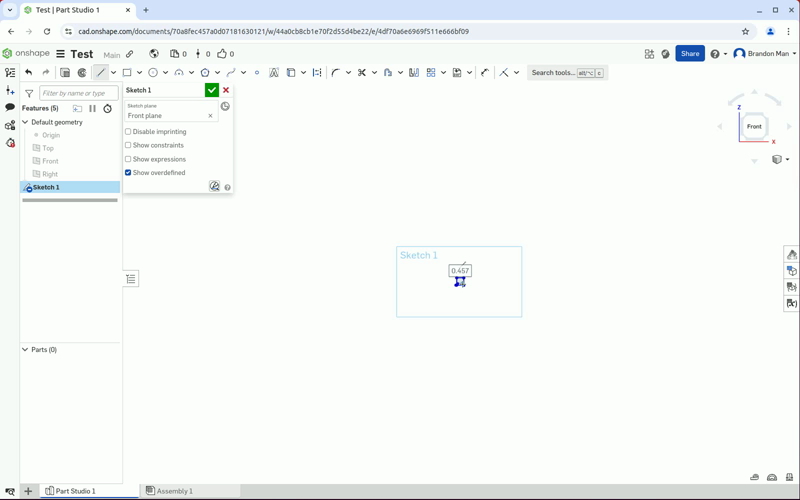
scroll(-6)
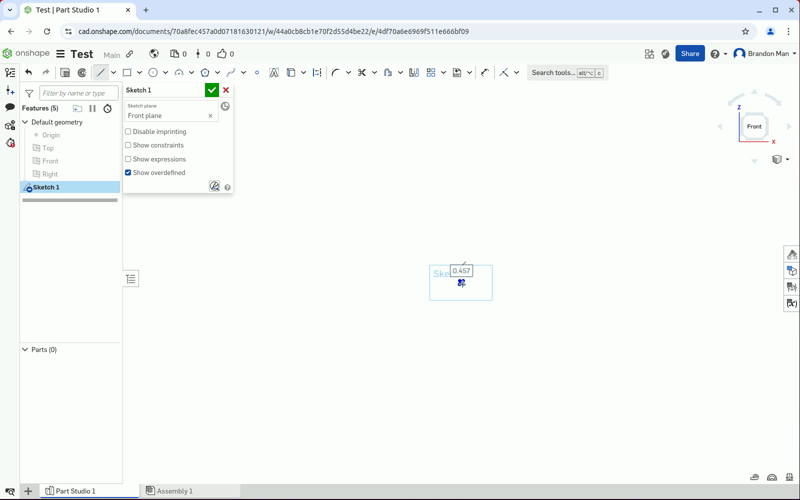
key_up(shift)
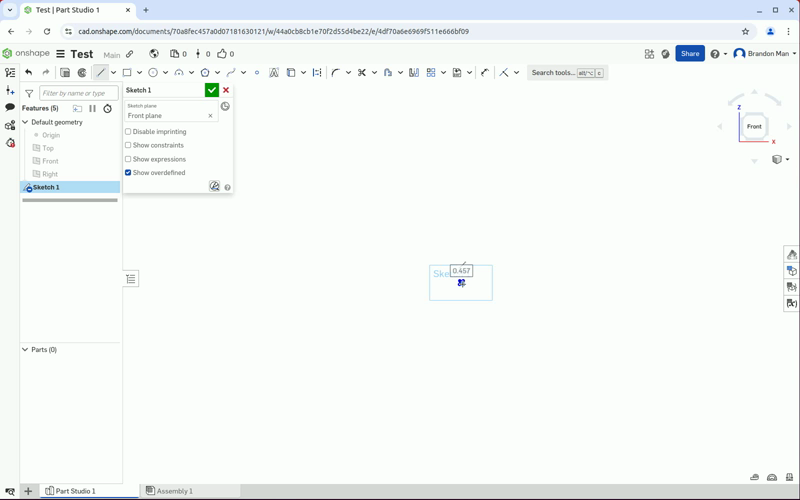
key_down(shift)
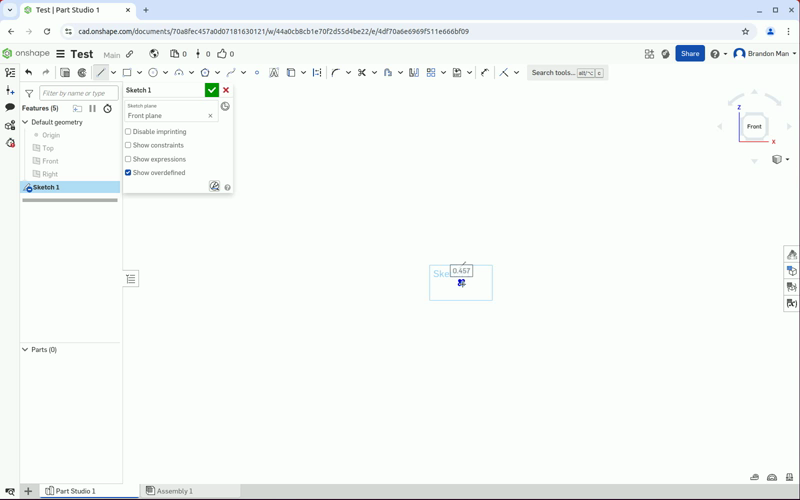
mouse_move(492, 283)
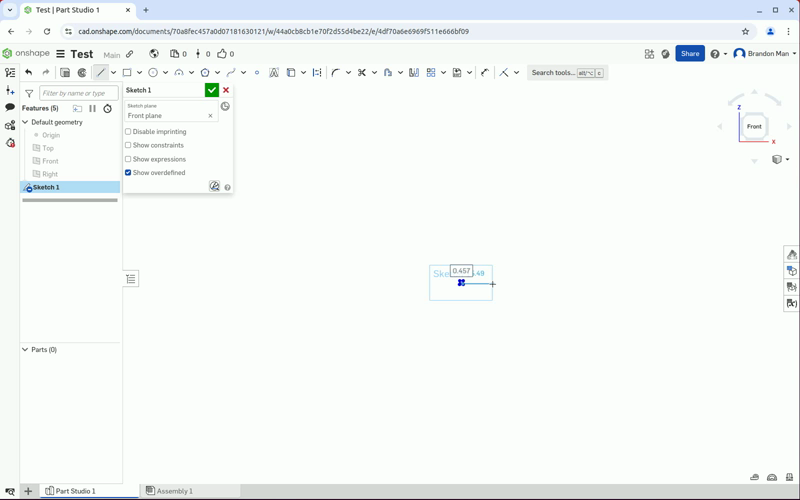
mouse_move(462, 281)
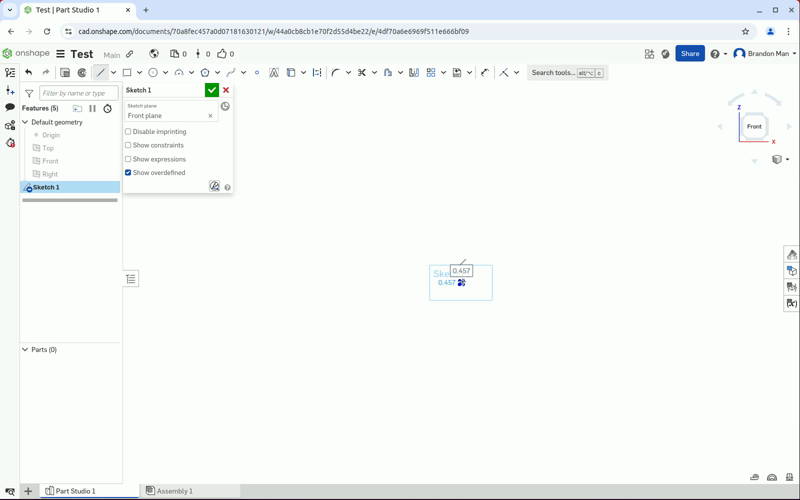
scroll(6)
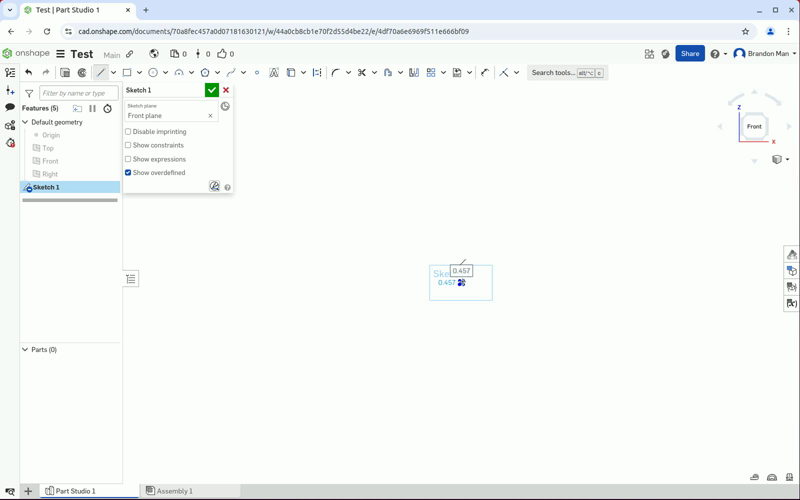
scroll(6)
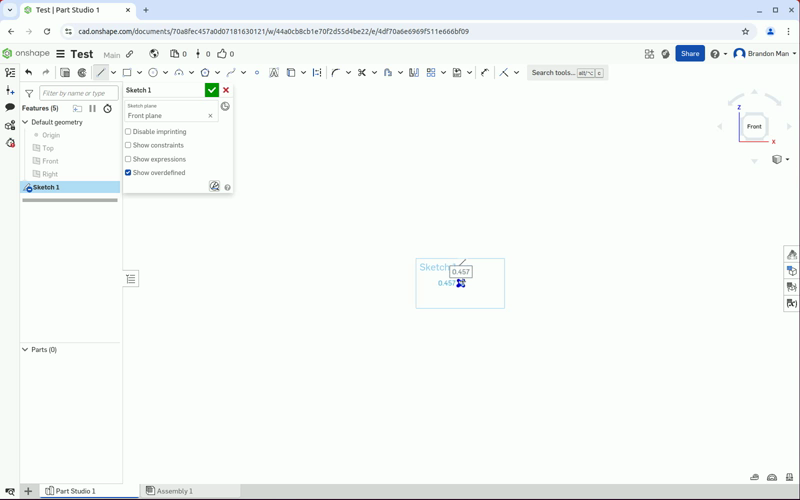
scroll(6)
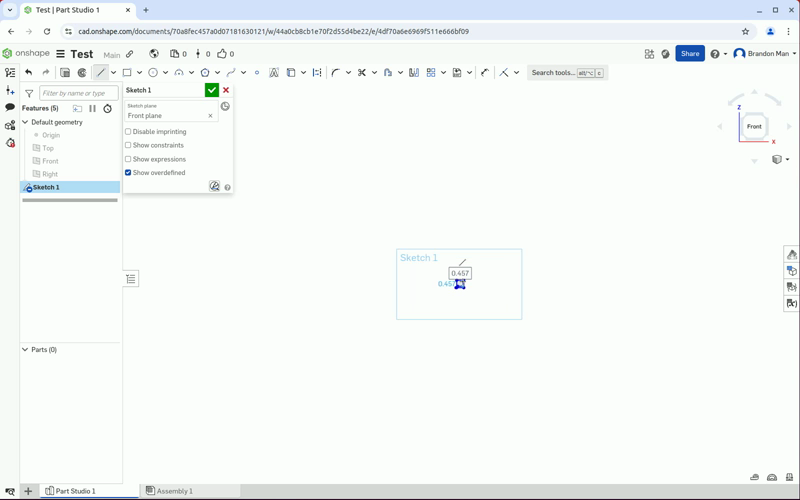
scroll(6)
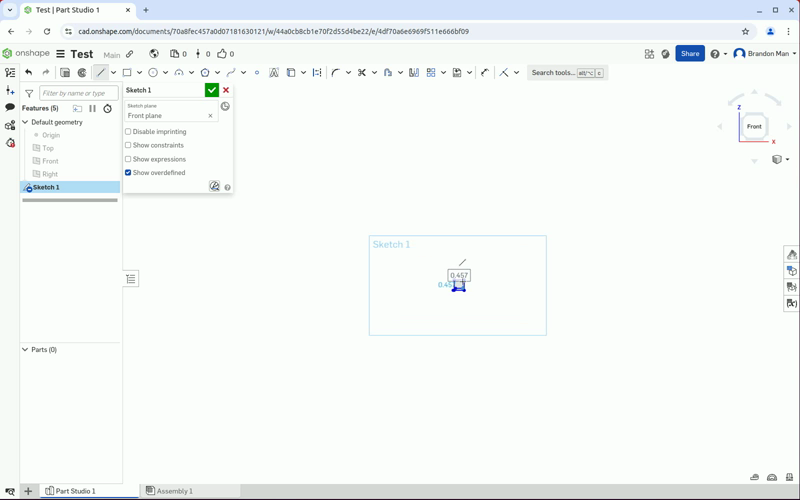
scroll(6)
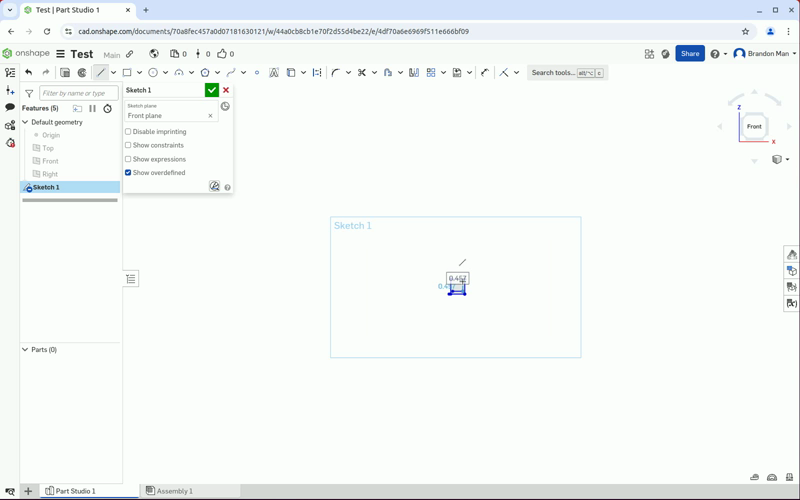
scroll(6)
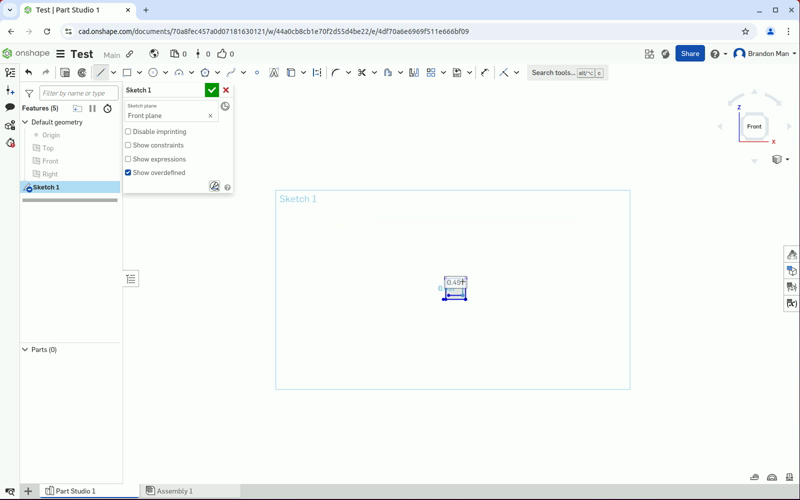
scroll(6)
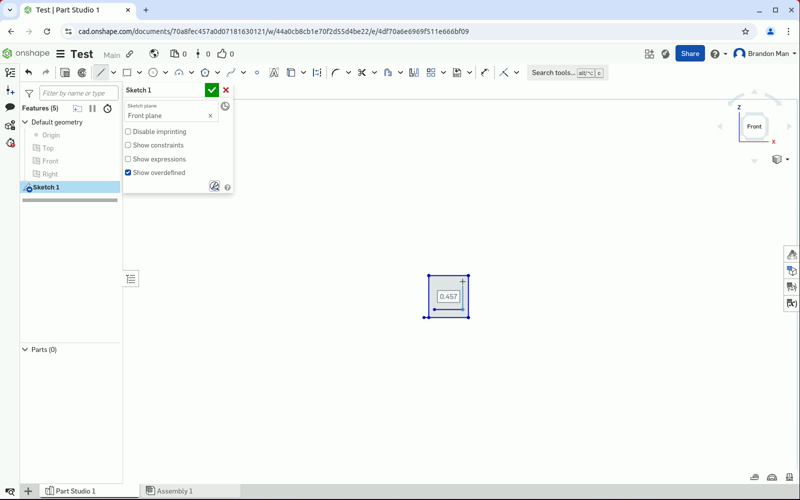
click(462, 281)
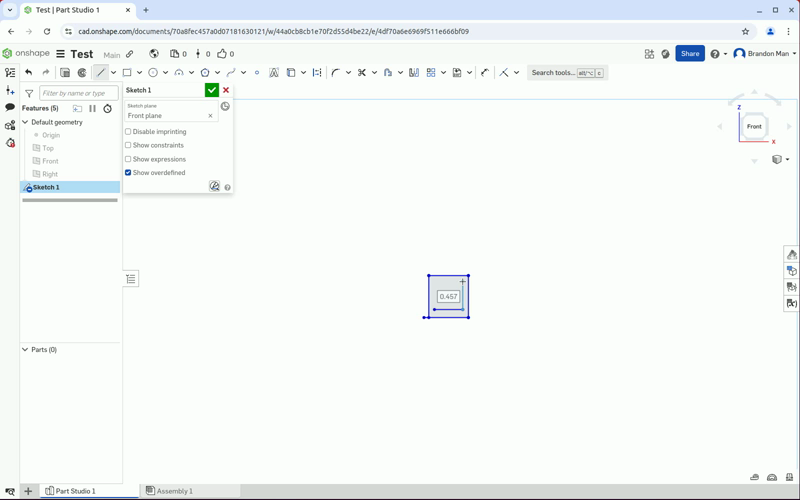
scroll(-6)
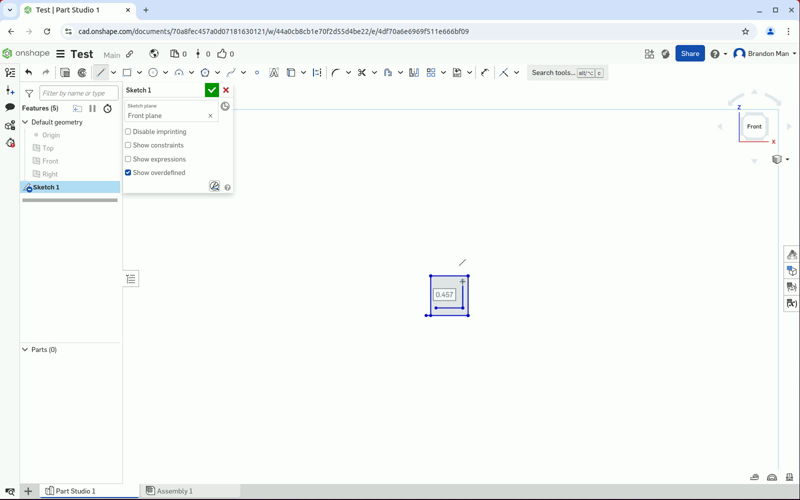
scroll(-6)
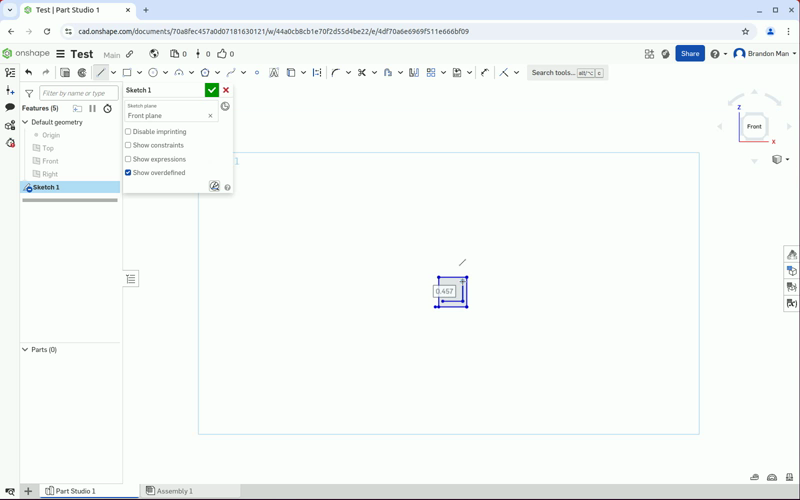
scroll(-6)
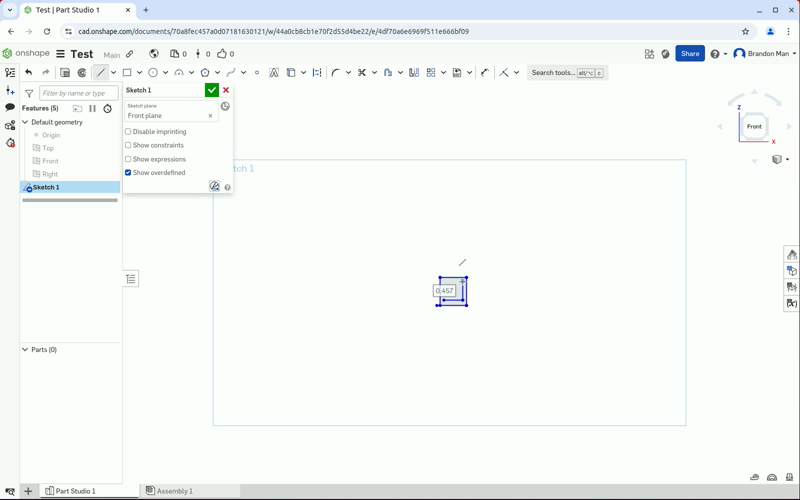
scroll(-6)
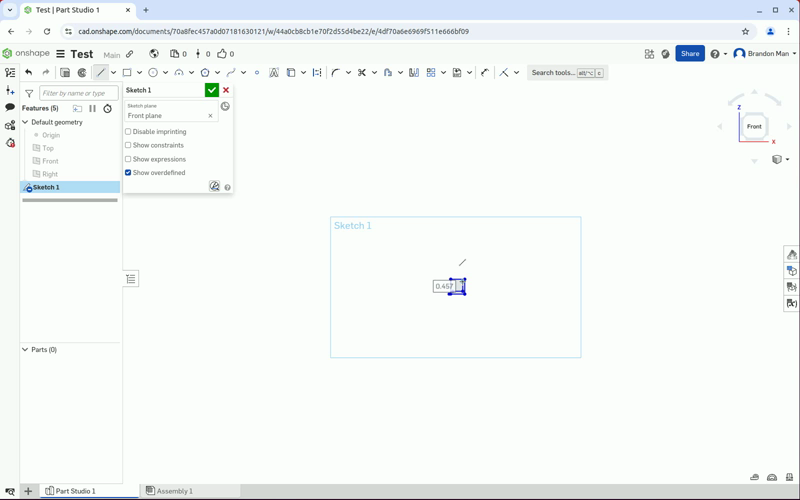
scroll(-6)
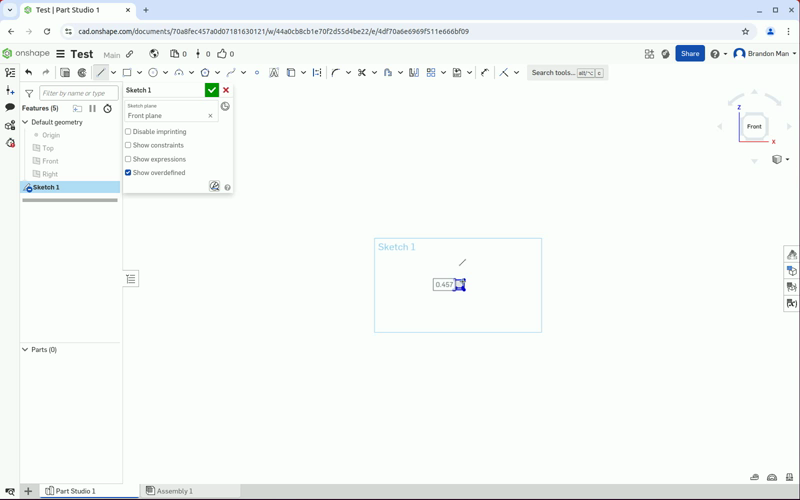
scroll(-6)
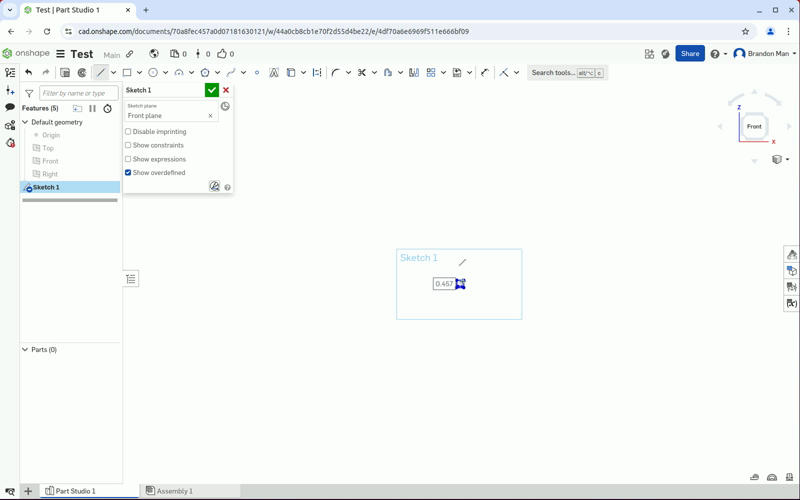
scroll(-6)
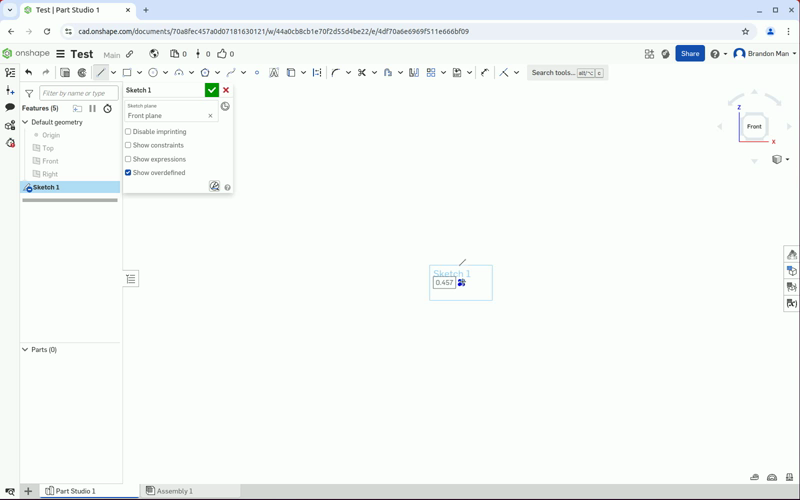
key_up(shift)
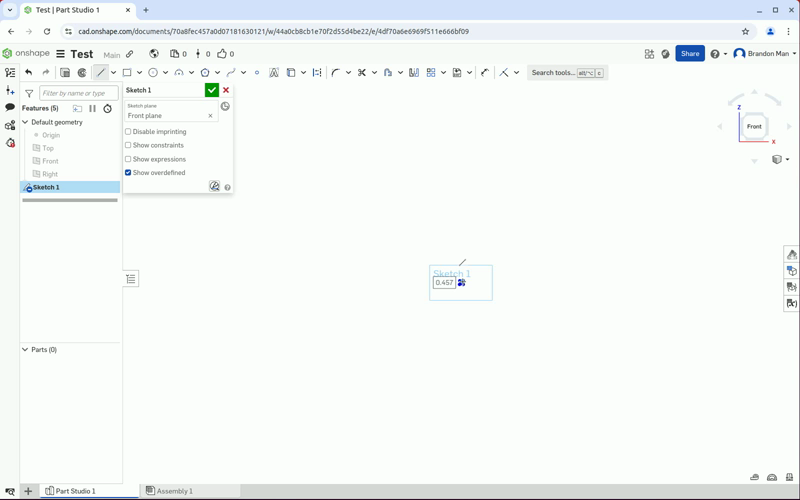
key_down(shift)
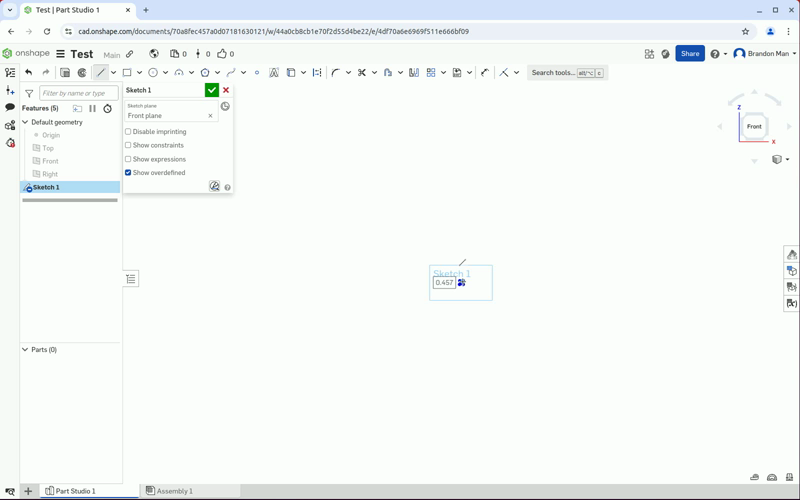
mouse_move(492, 281)
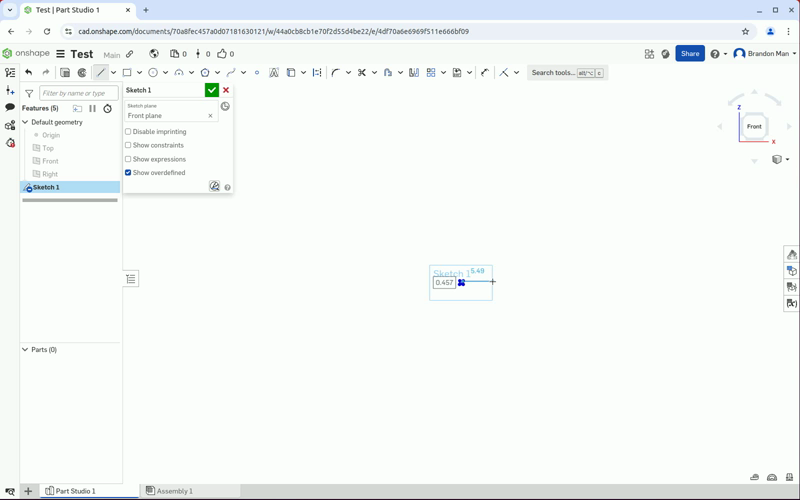
mouse_move(460, 281)
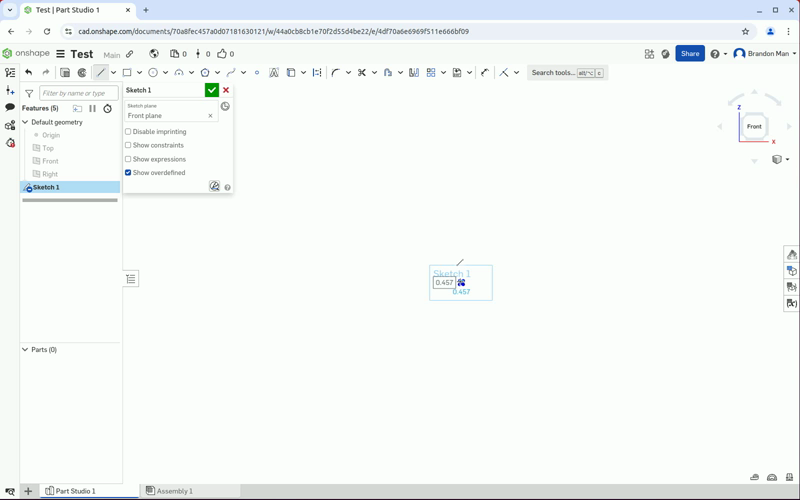
scroll(6)
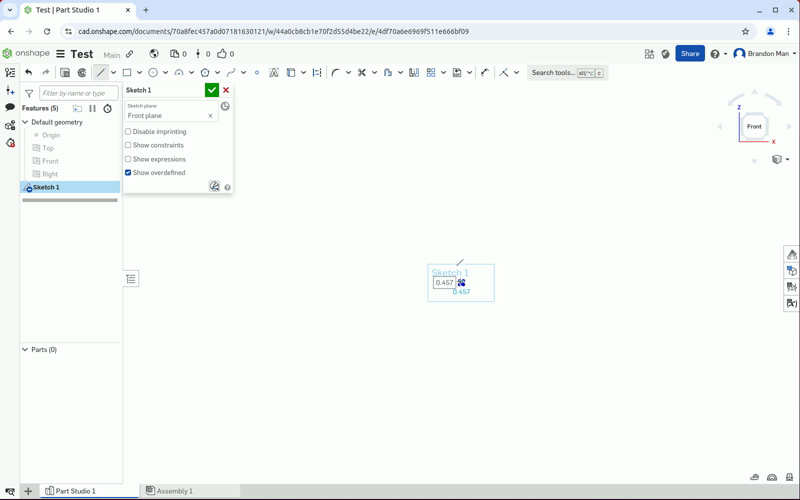
scroll(6)
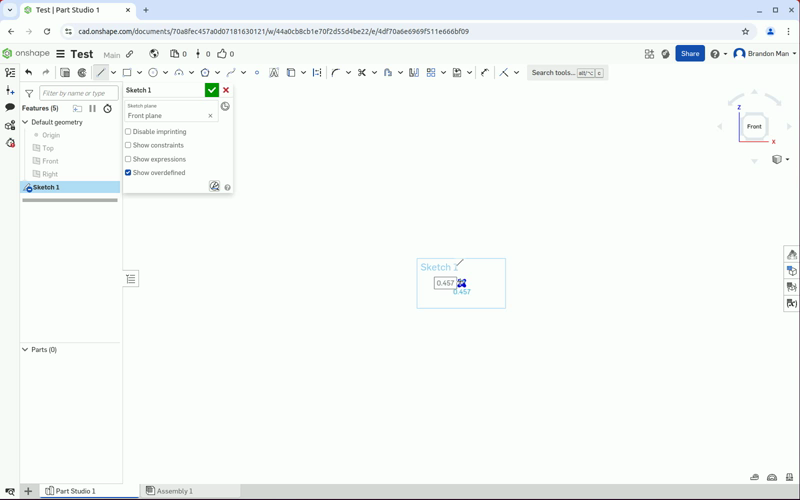
scroll(6)
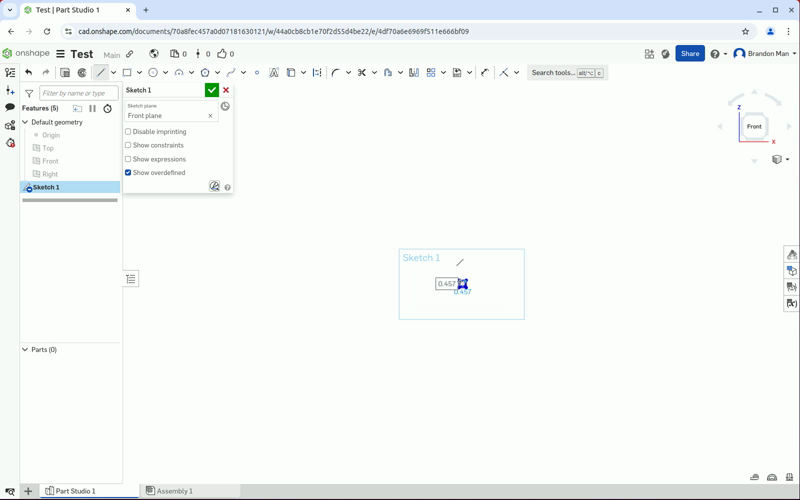
scroll(6)
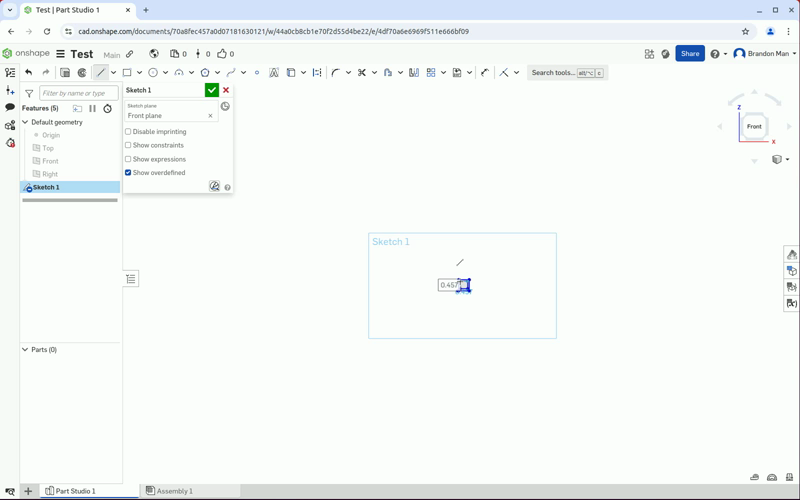
scroll(6)
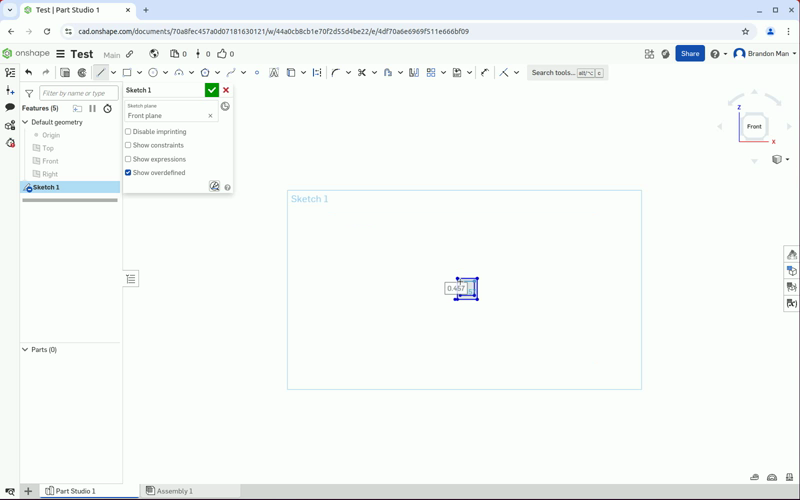
scroll(6)
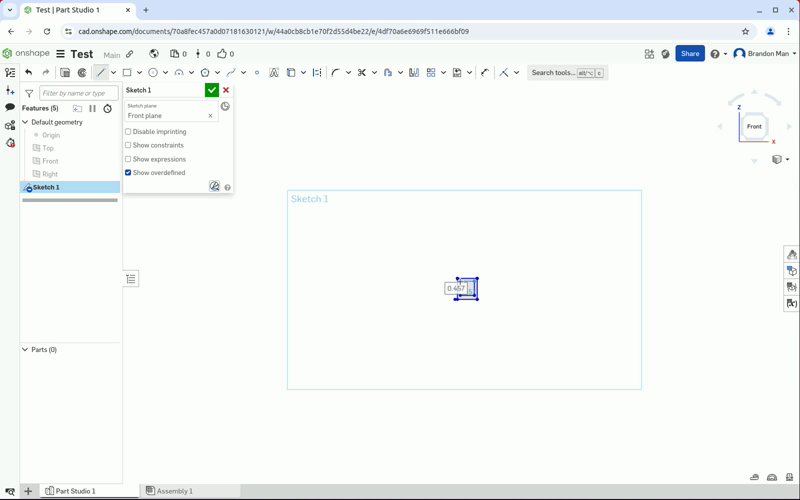
scroll(6)
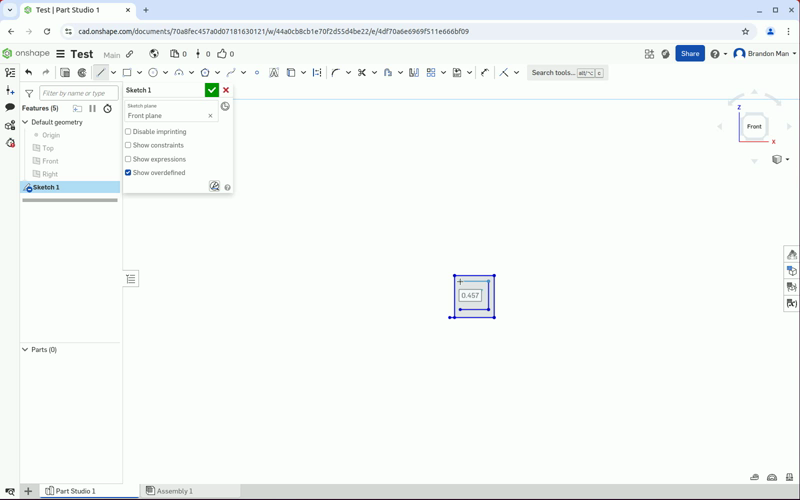
click(460, 281)
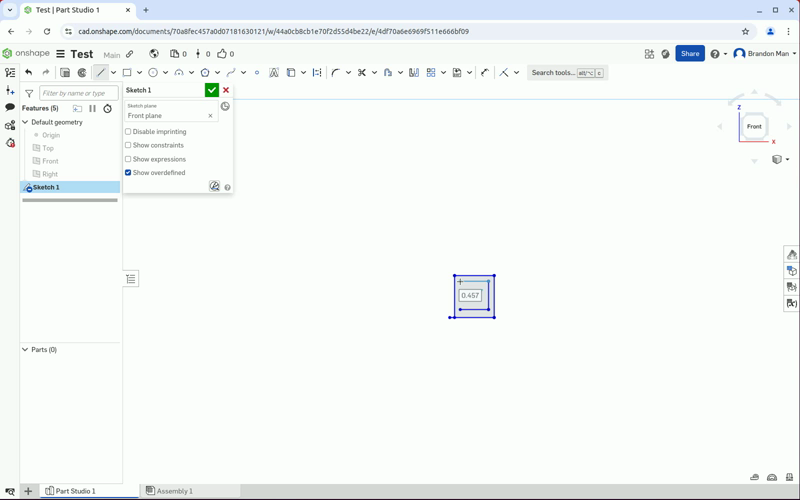
scroll(-6)
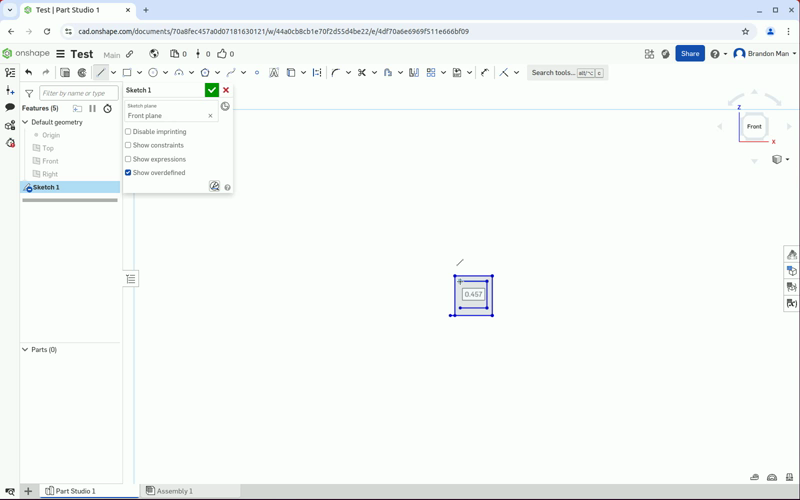
scroll(-6)
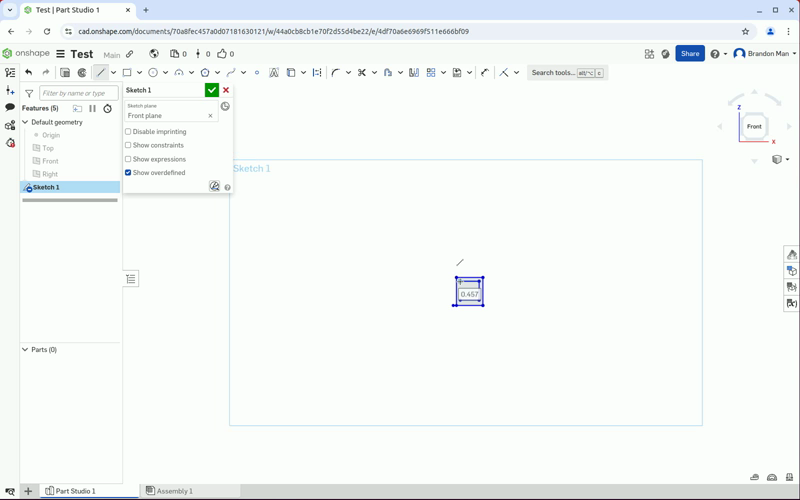
scroll(-6)
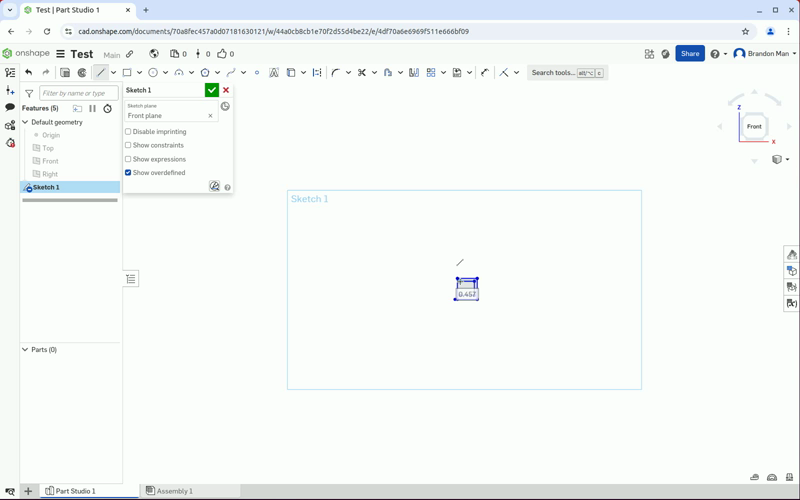
scroll(-6)
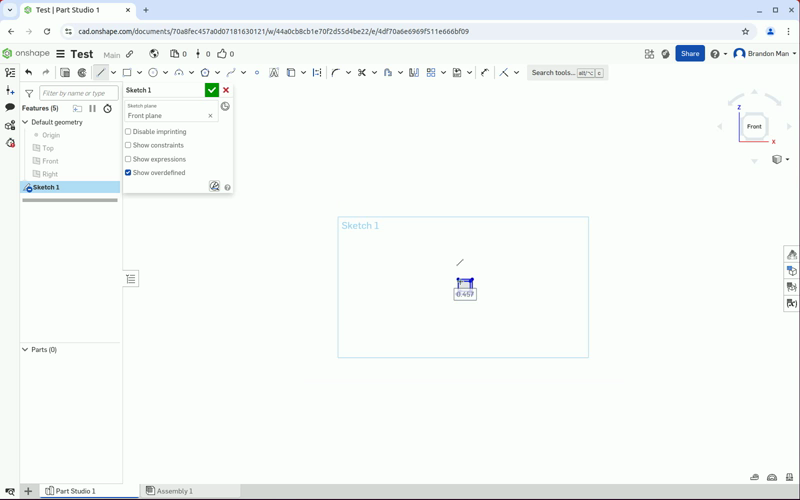
scroll(-6)
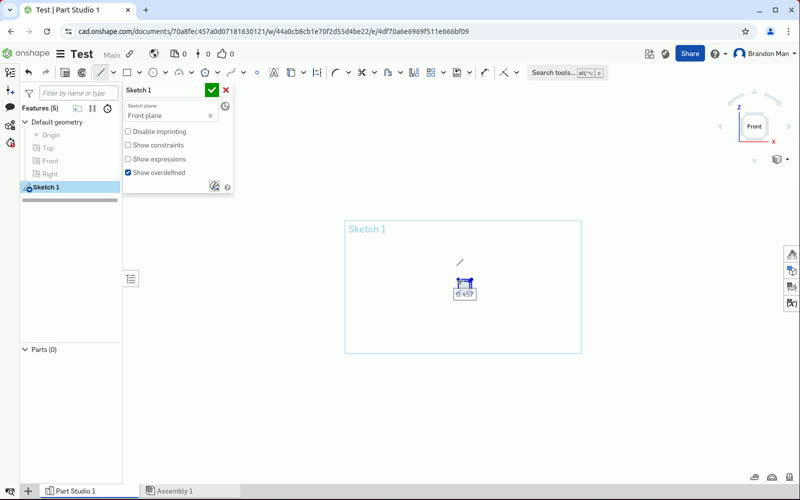
scroll(-6)
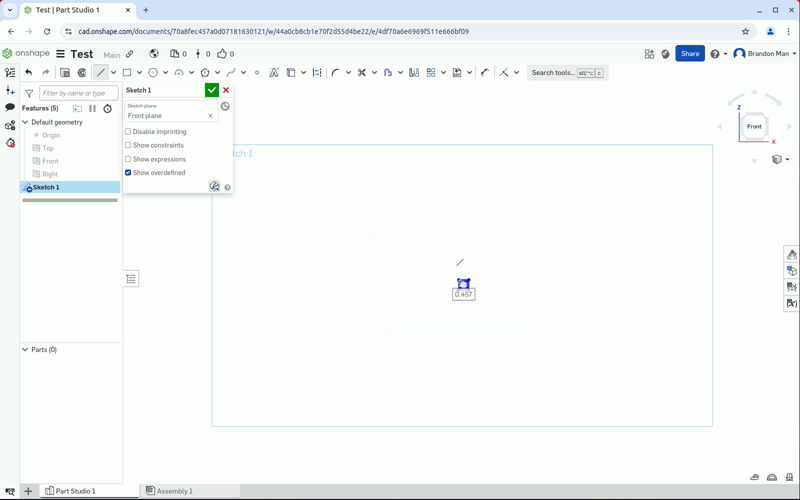
scroll(-6)
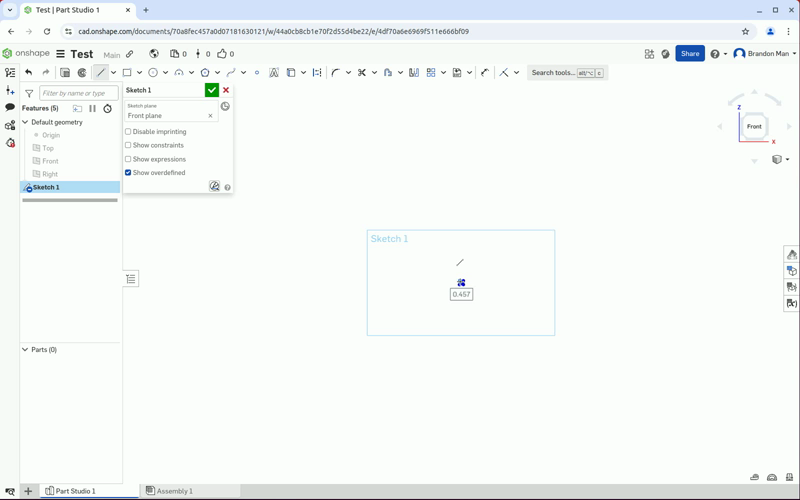
key_up(shift)
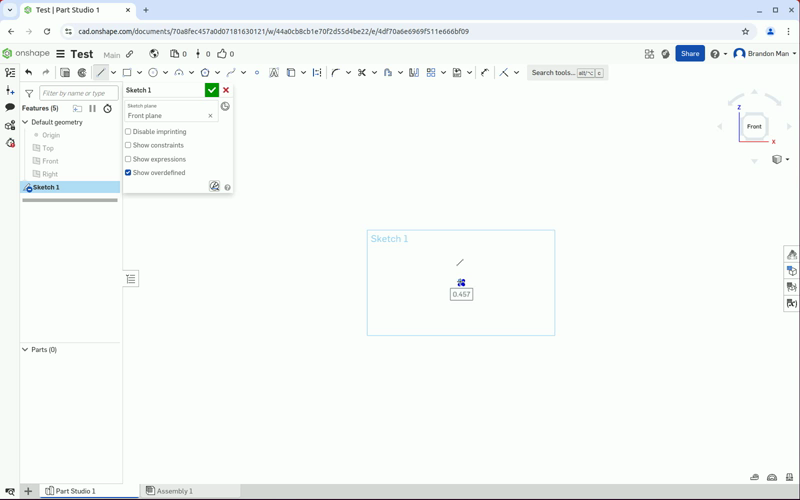
mouse_move(490, 281)
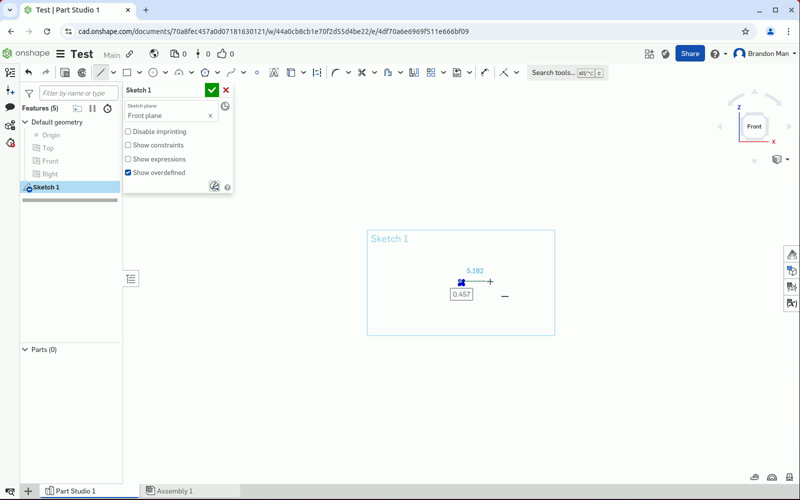
key_down(shift)
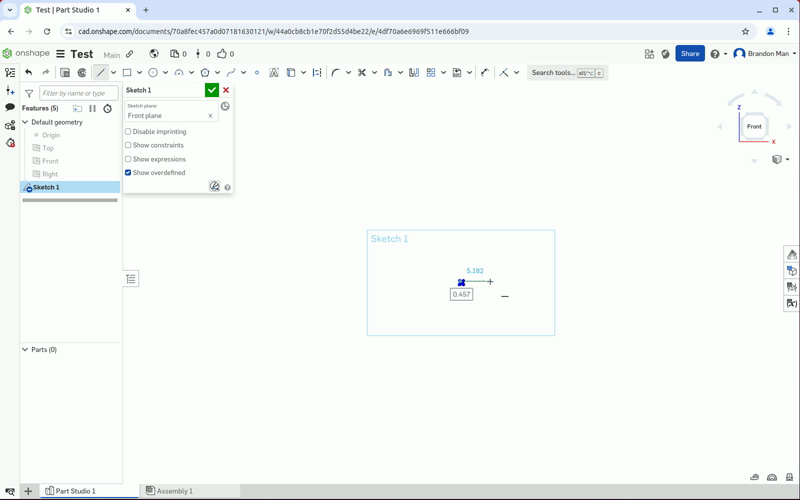
mouse_move(460, 283)
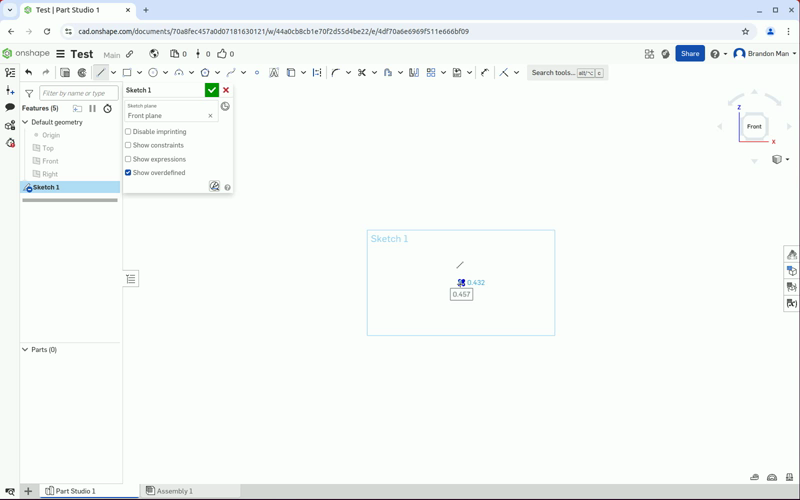
scroll(6)
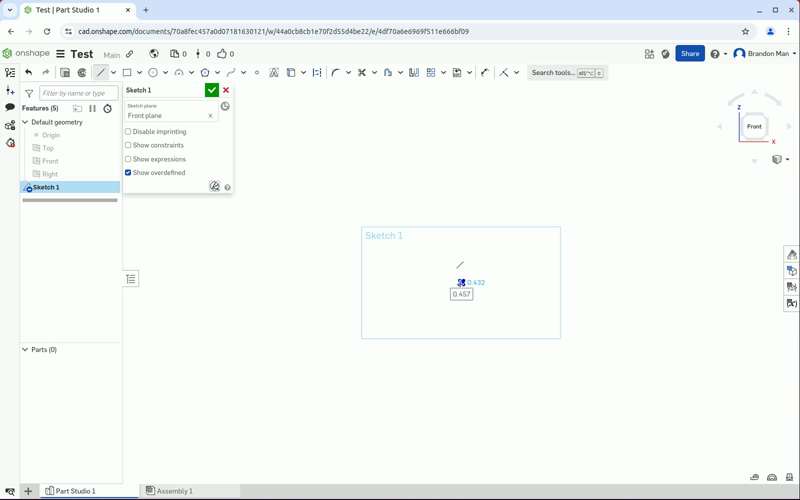
scroll(6)
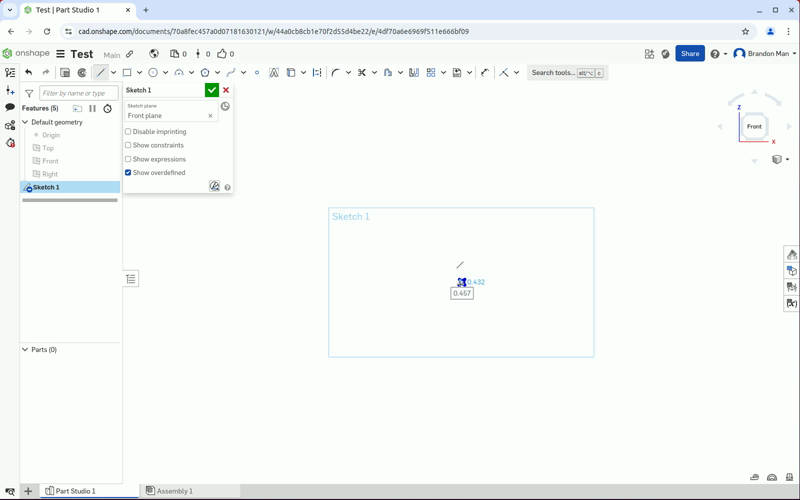
scroll(6)
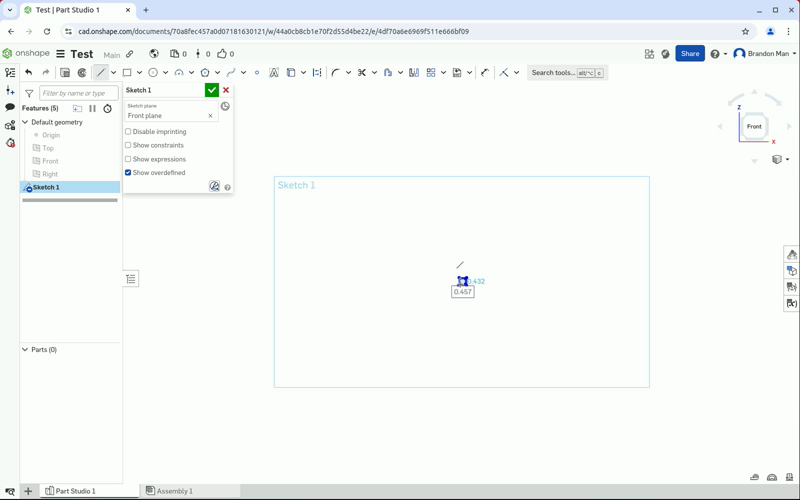
scroll(6)
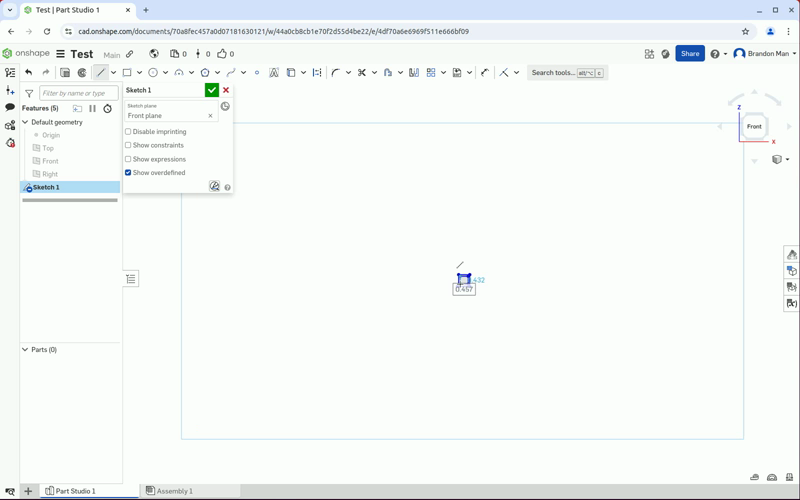
scroll(6)
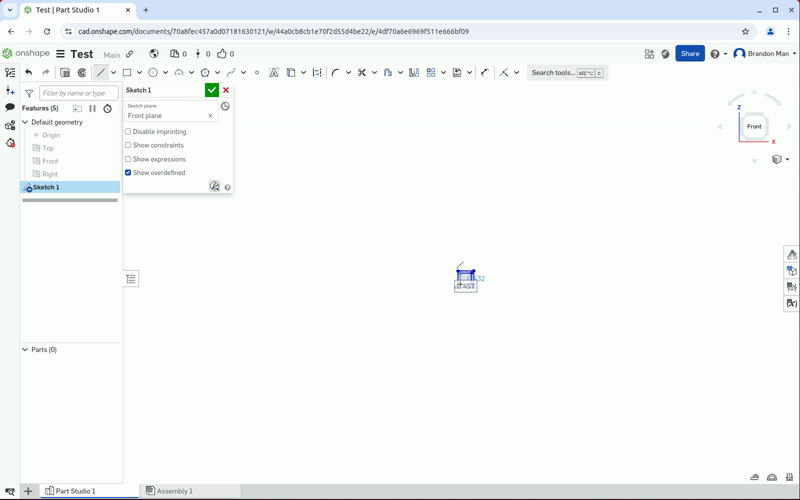
scroll(6)
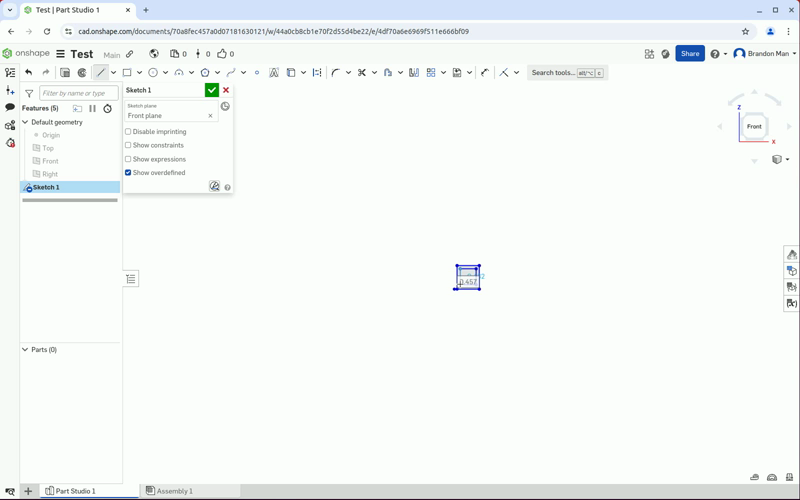
scroll(6)
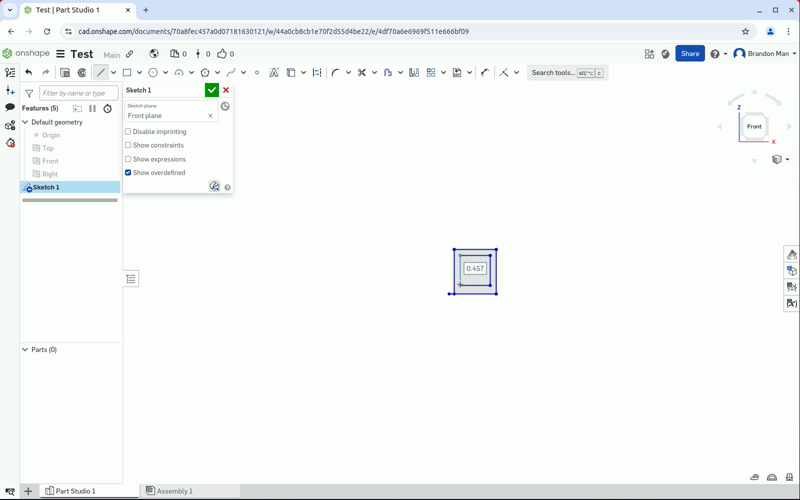
key_up(shift)
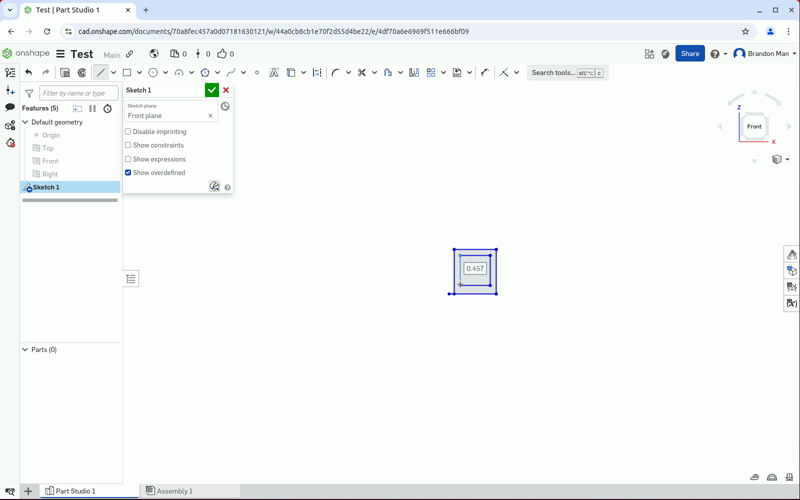
click(460, 283)
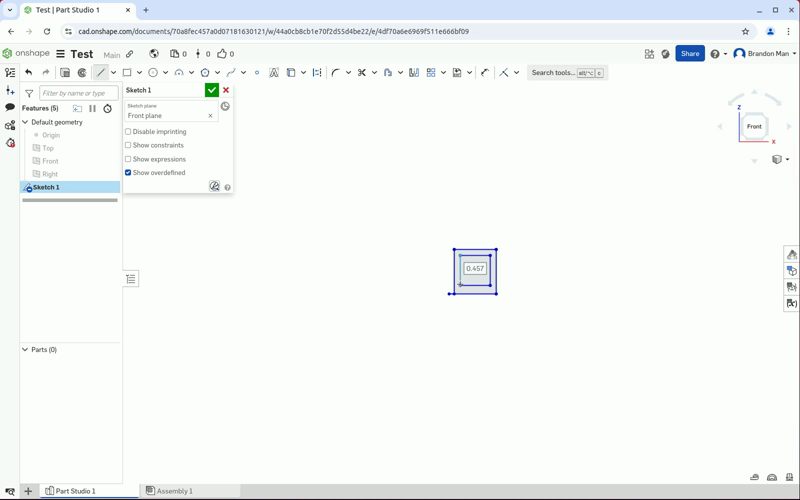
scroll(-6)
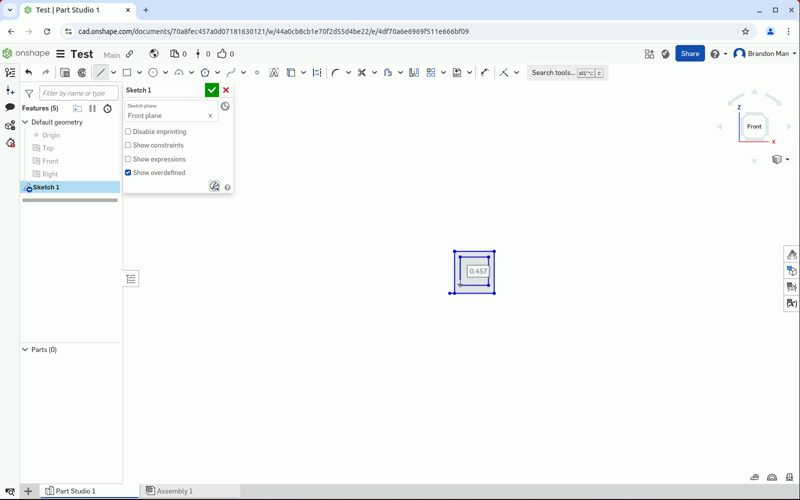
scroll(-6)
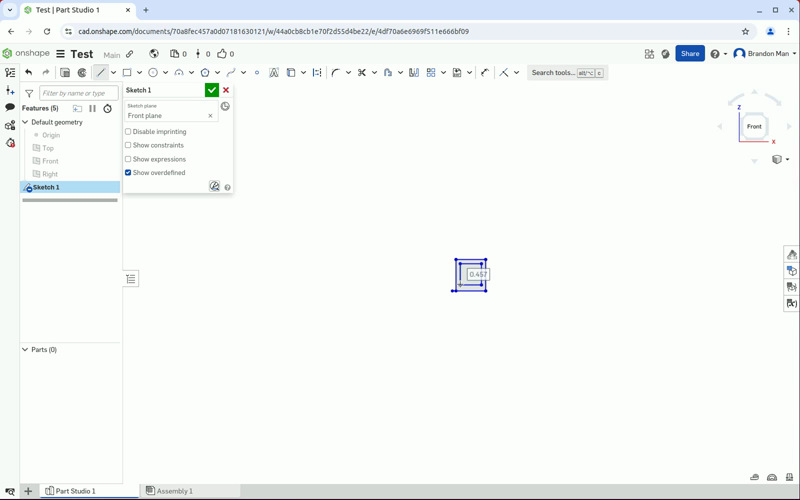
scroll(-6)
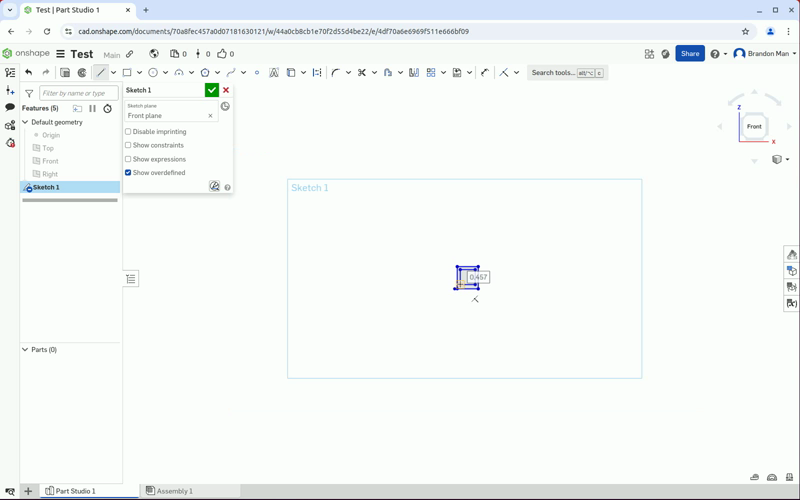
scroll(-6)
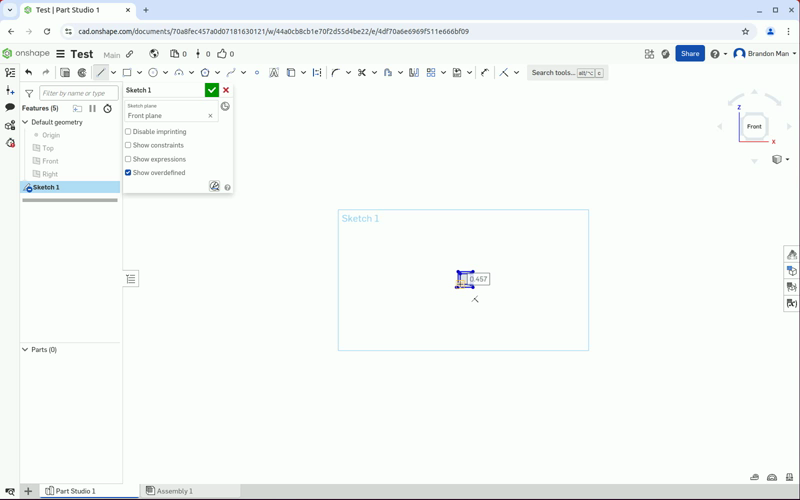
scroll(-6)
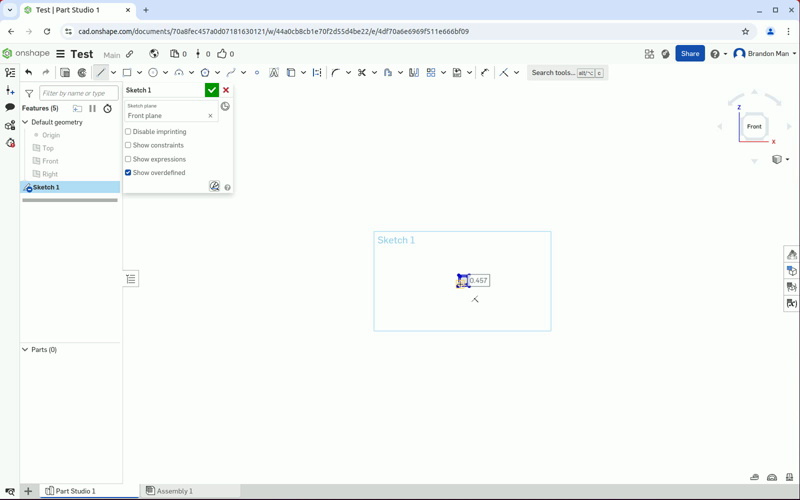
scroll(-6)
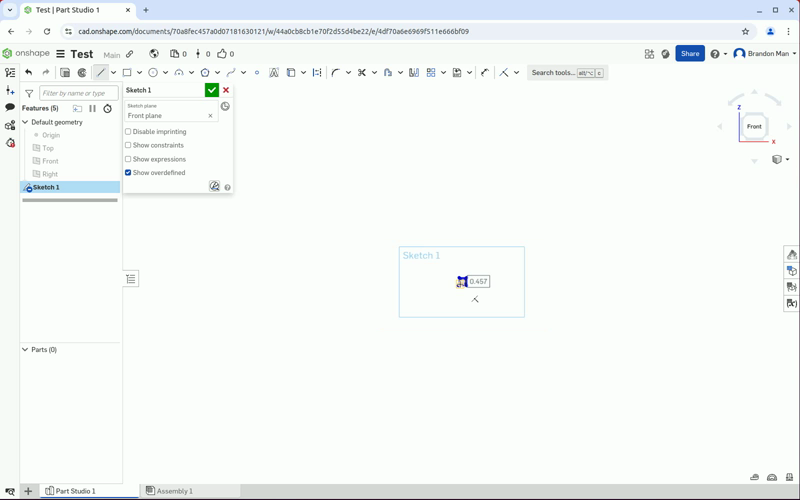
scroll(-6)
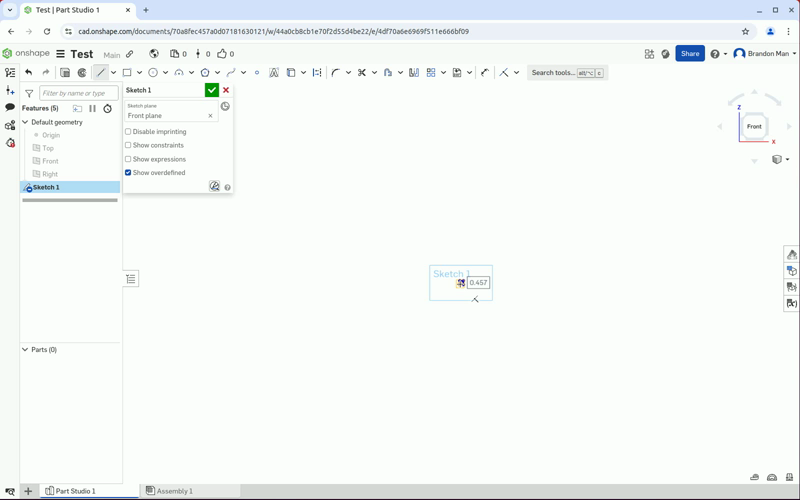
key(esc)
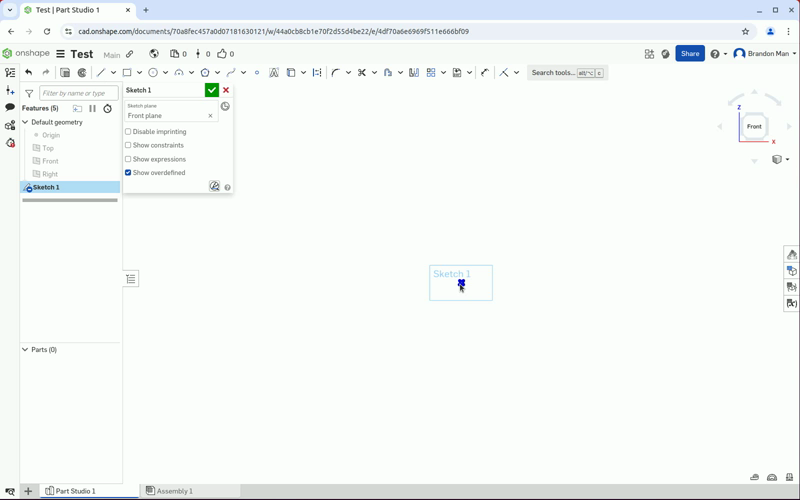
mouse_move(462, 282)
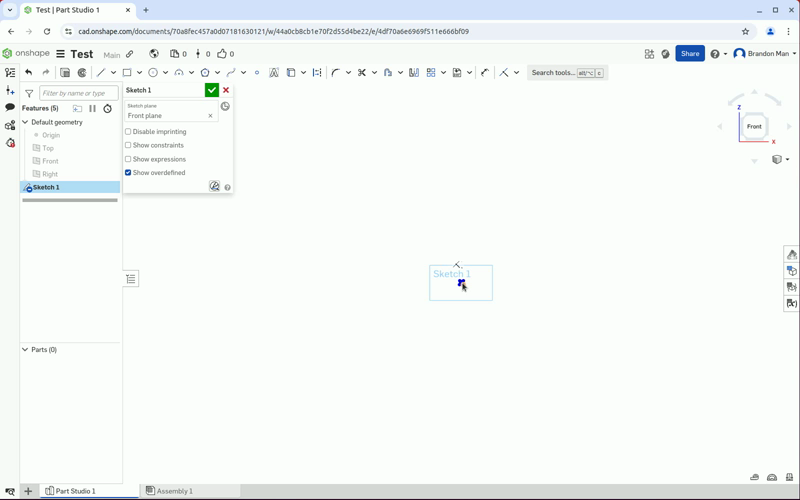
scroll(6)
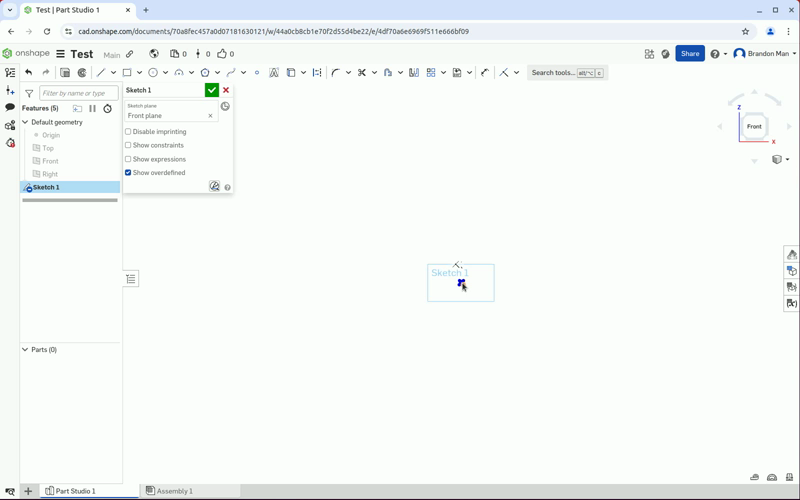
scroll(6)
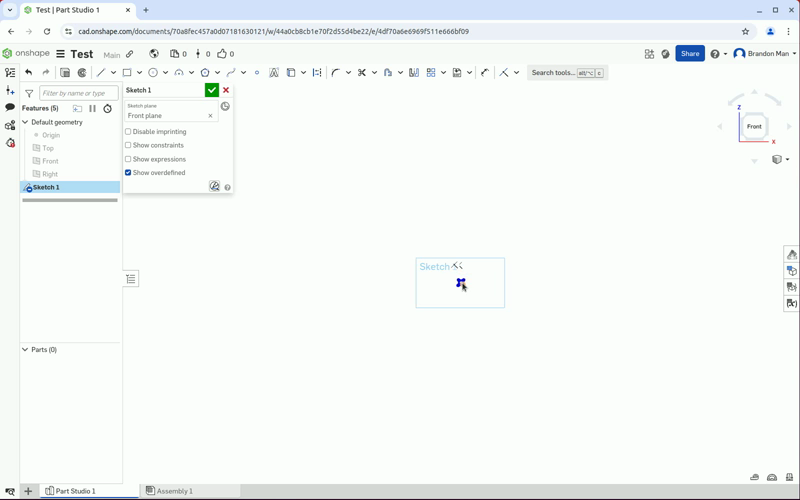
scroll(6)
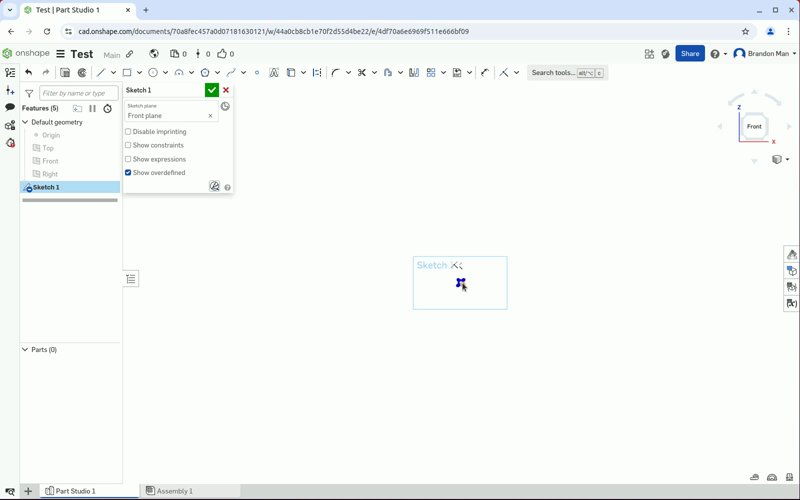
scroll(6)
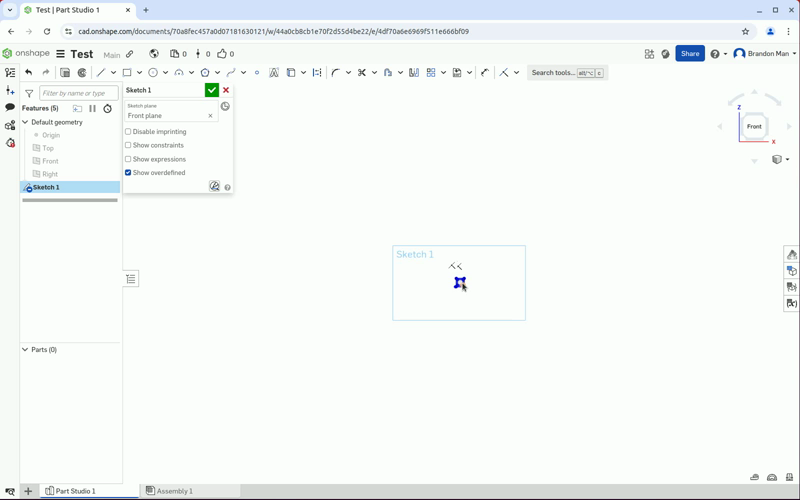
scroll(6)
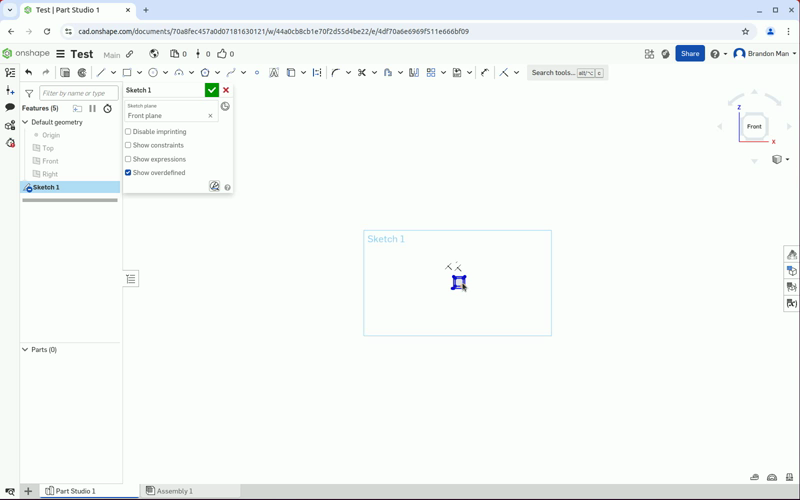
scroll(6)
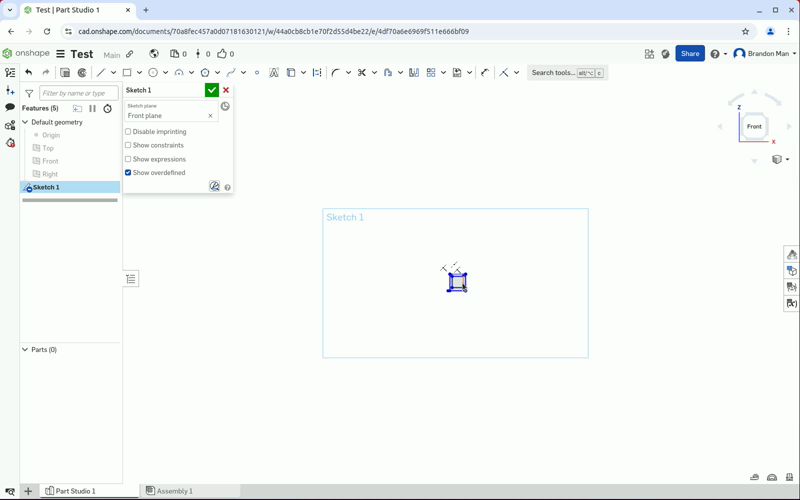
scroll(6)
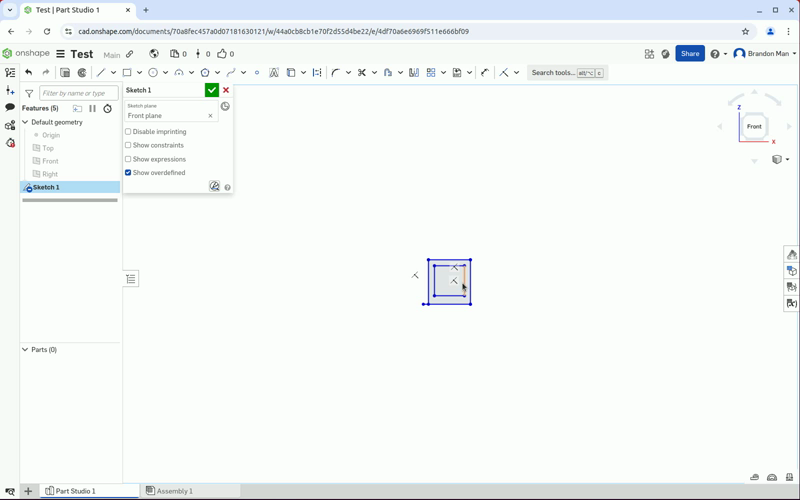
click(462, 282)
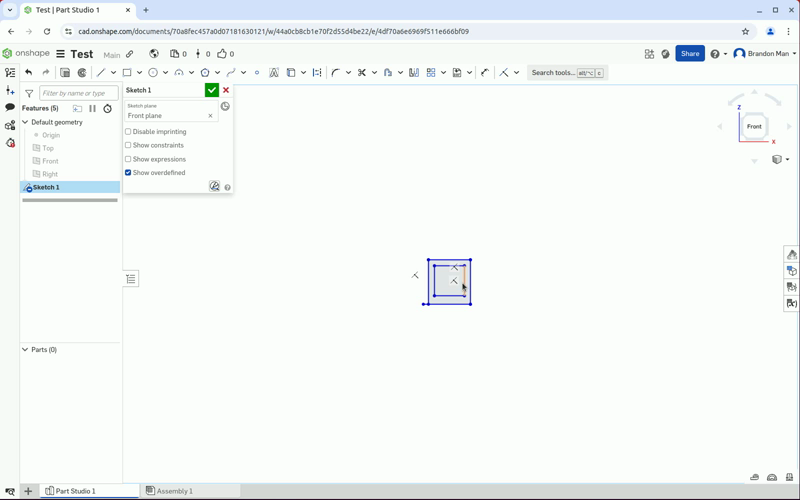
scroll(-6)
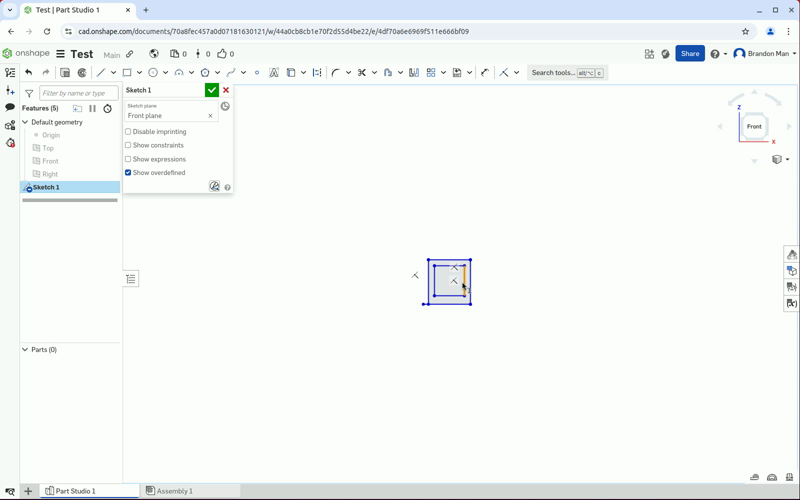
scroll(-6)
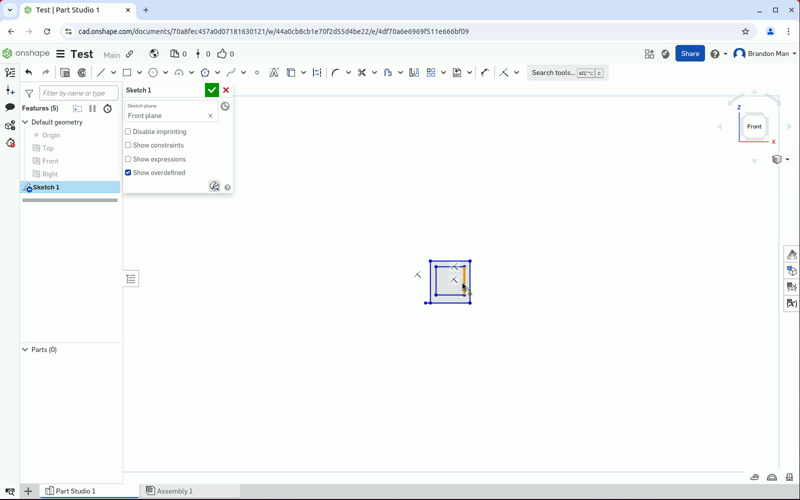
scroll(-6)
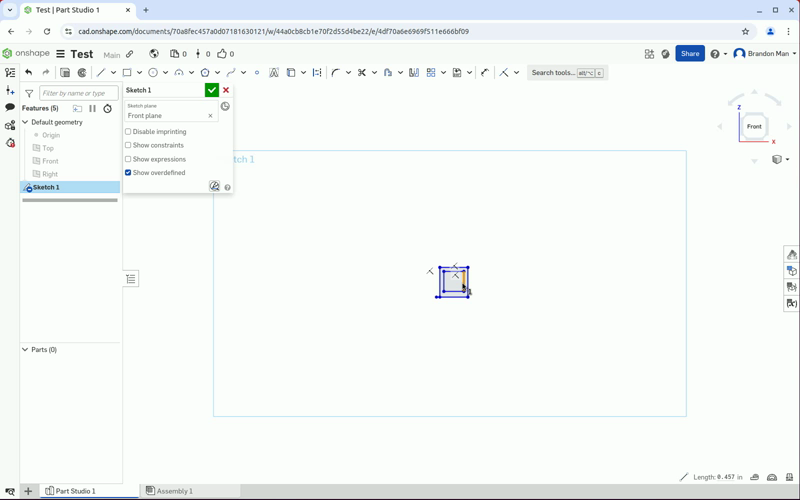
scroll(-6)
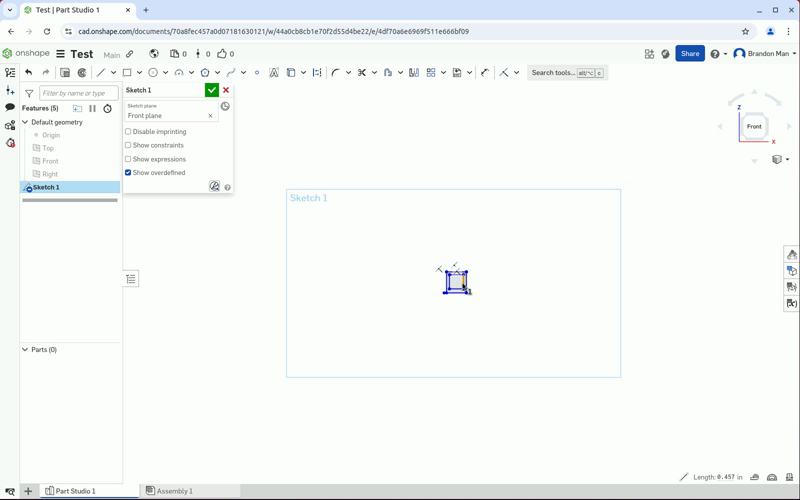
scroll(-6)
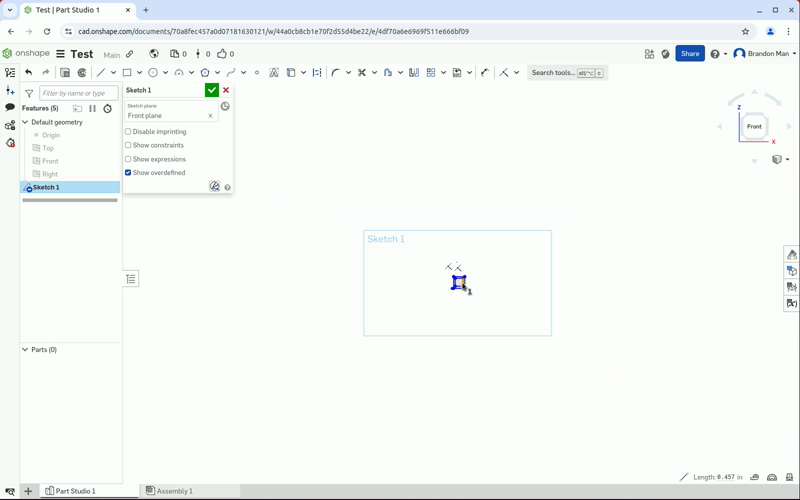
scroll(-6)
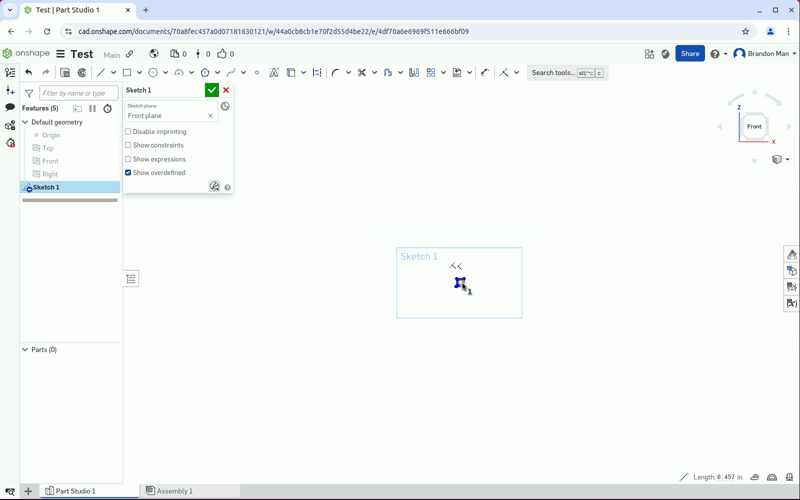
scroll(-6)
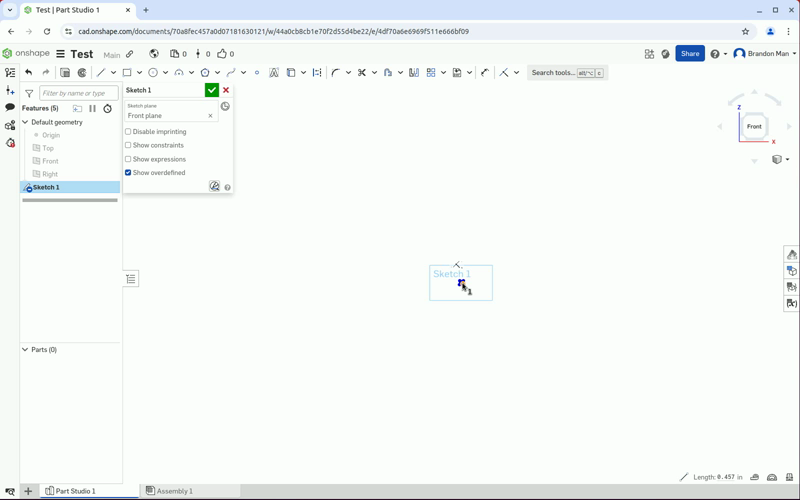
mouse_move(73, 352)
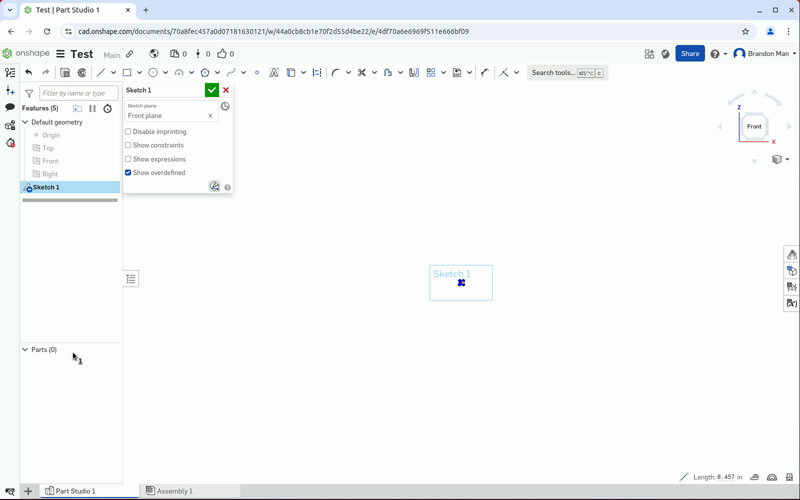
key(shift+y)
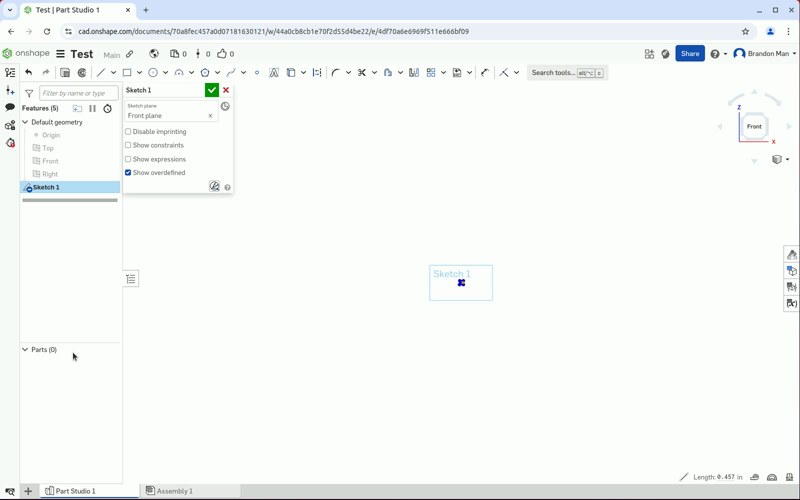
key(shift+e)
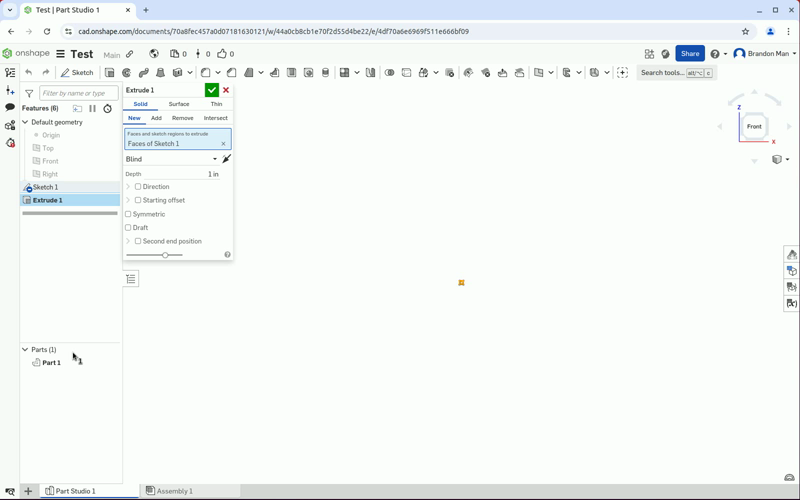
mouse_move(143, 106)
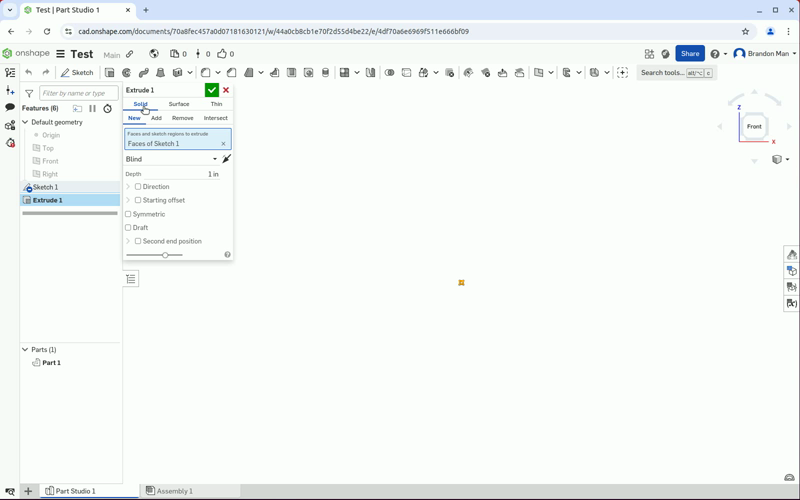
click(143, 106)
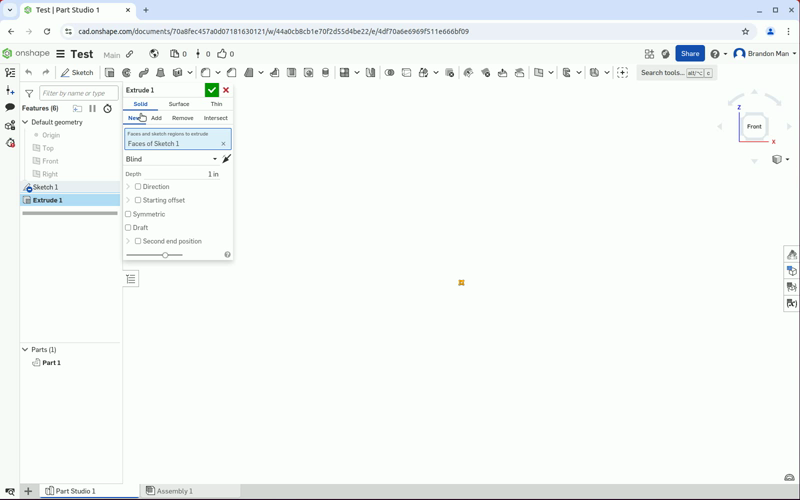
mouse_move(137, 120)
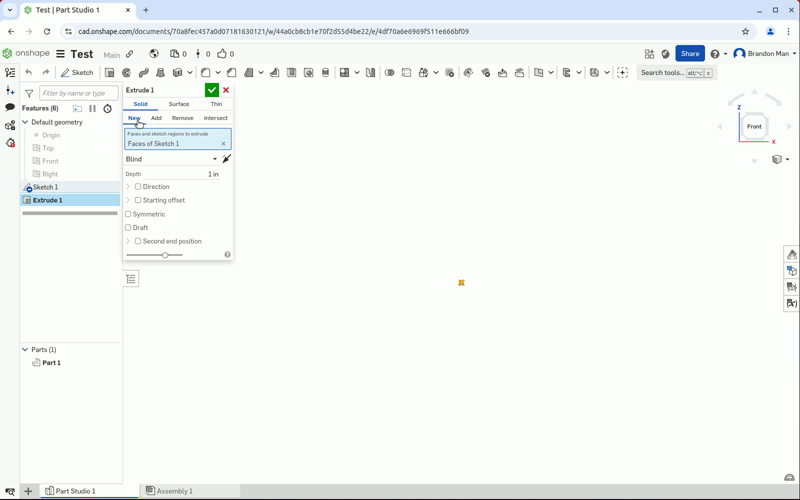
click(137, 120)
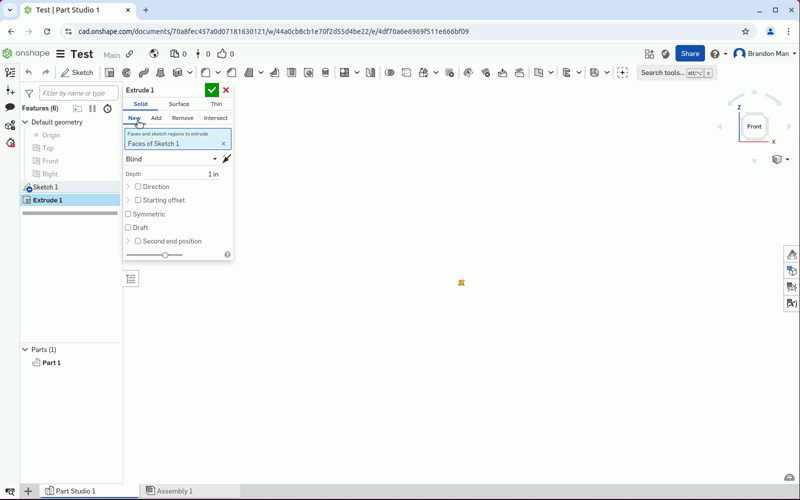
key(tab, 4)
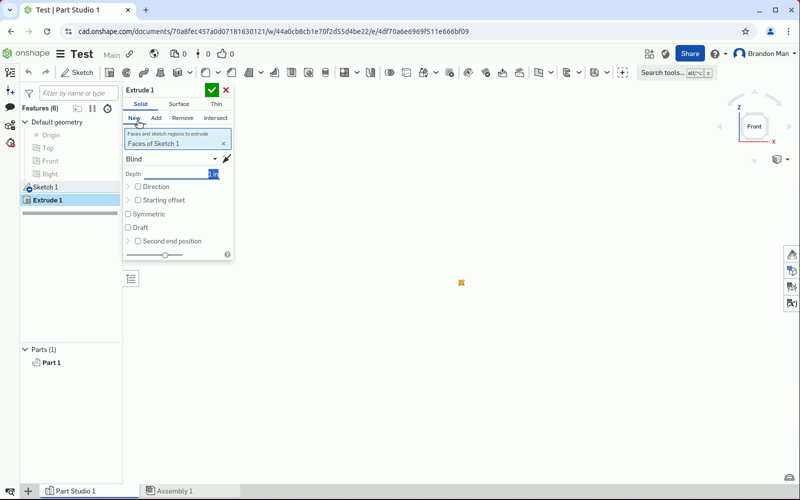
text(23.108)
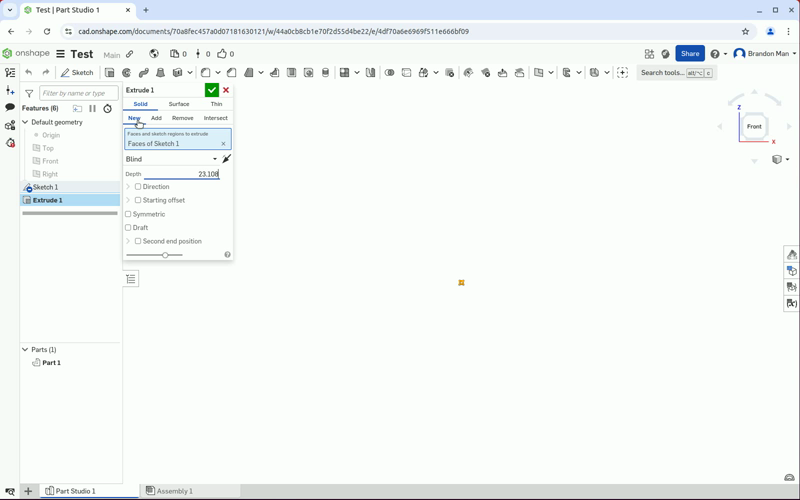
key(enter)
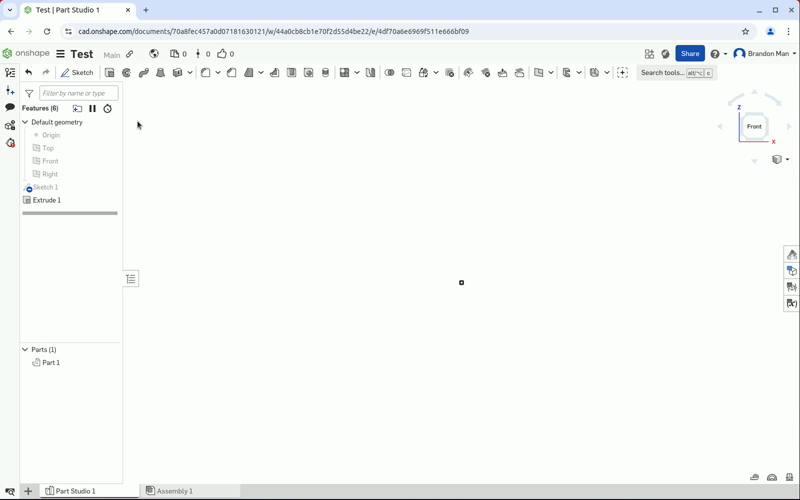
key(shift+h)
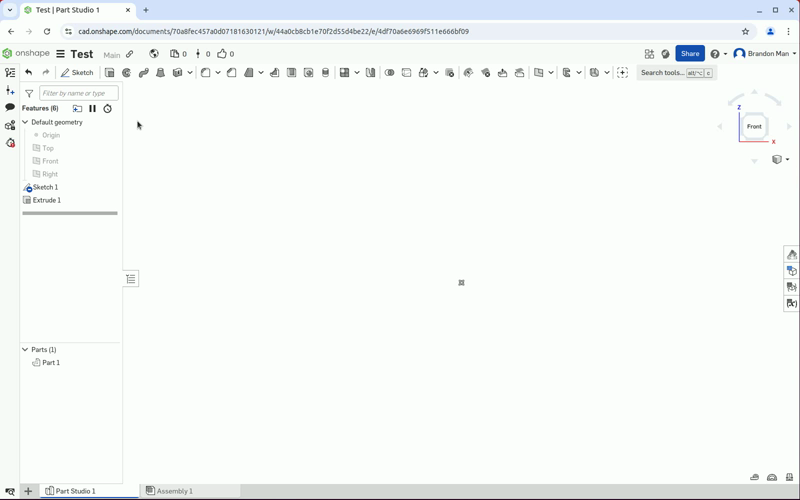
key(shift+h)
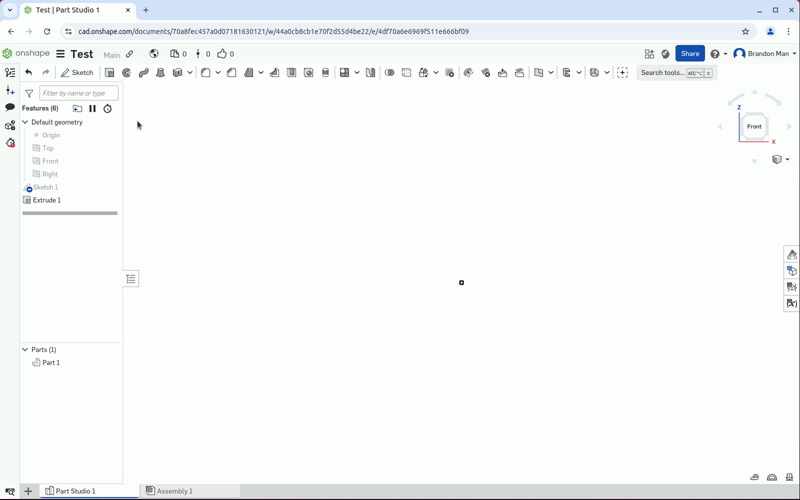
mouse_move(73, 189)
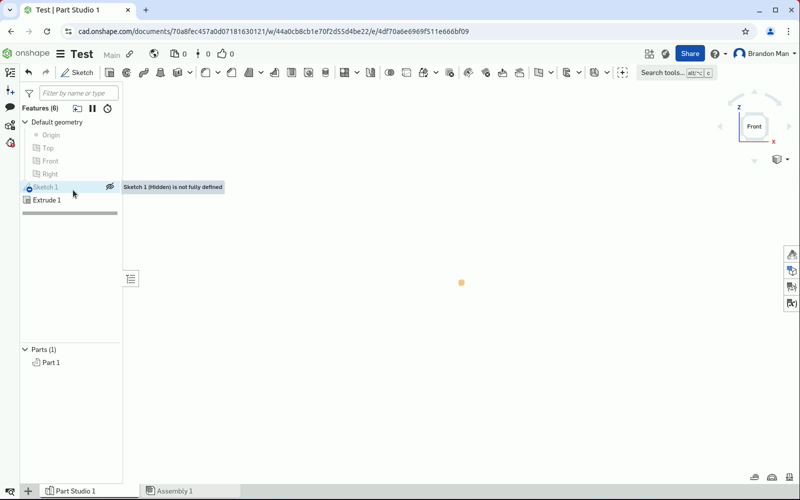
click(73, 189)
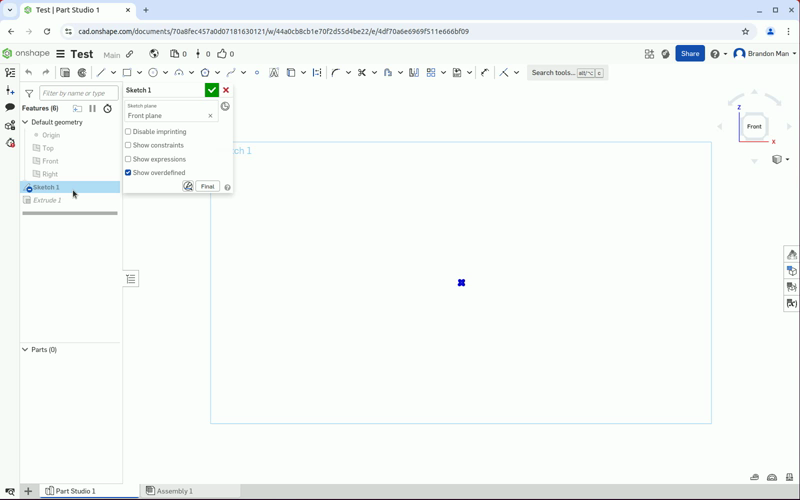
mouse_move(229, 92)
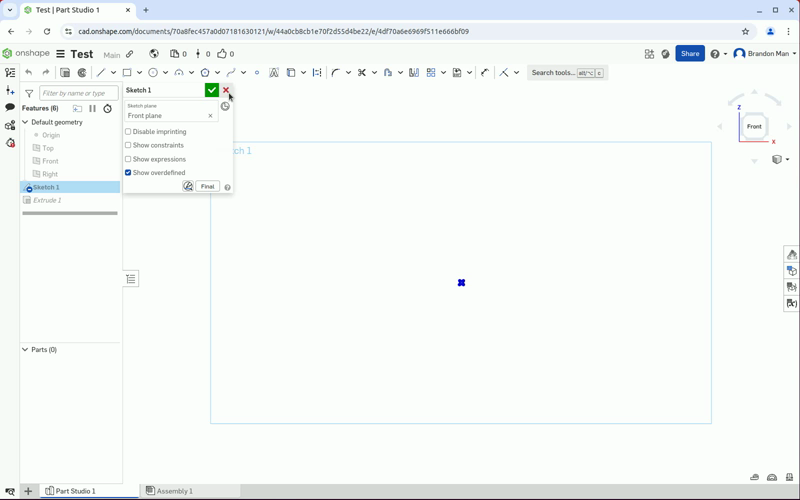
click(229, 92)
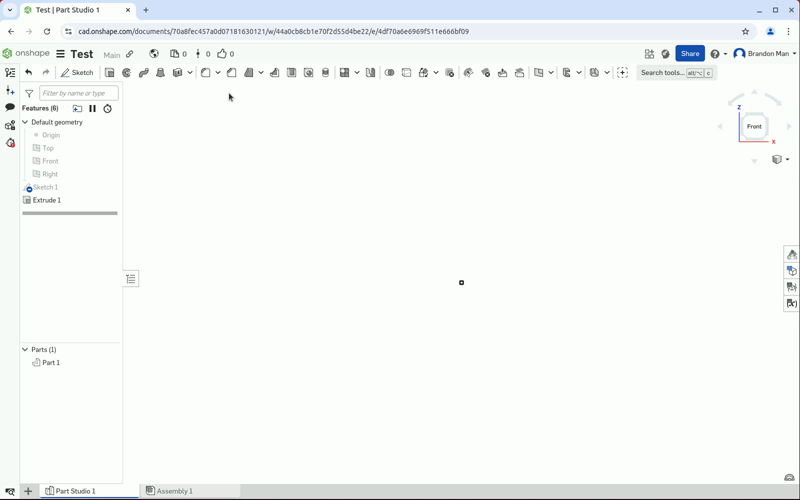
mouse_move(73, 352)
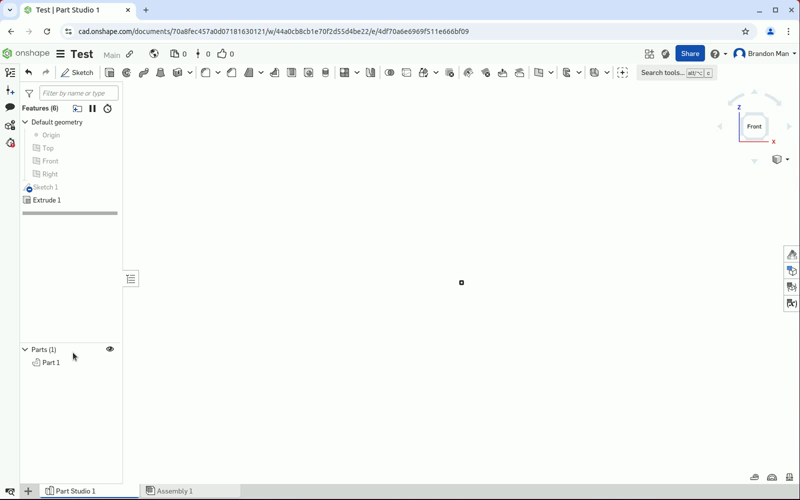
key(y)
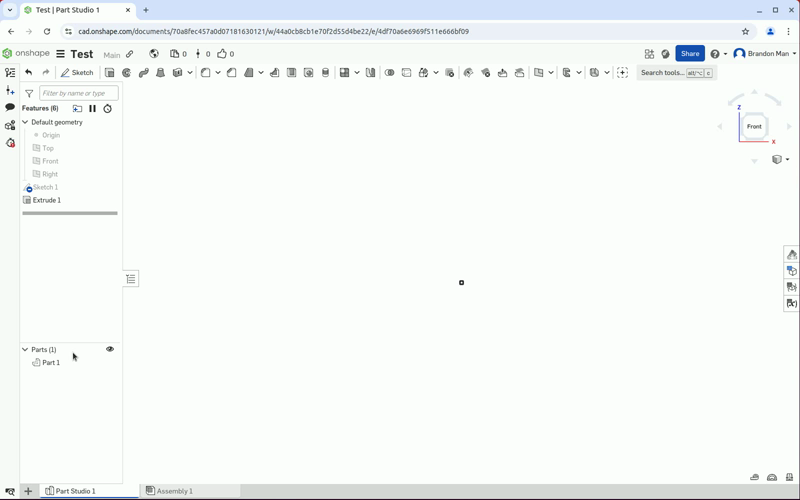
key(shift+p)
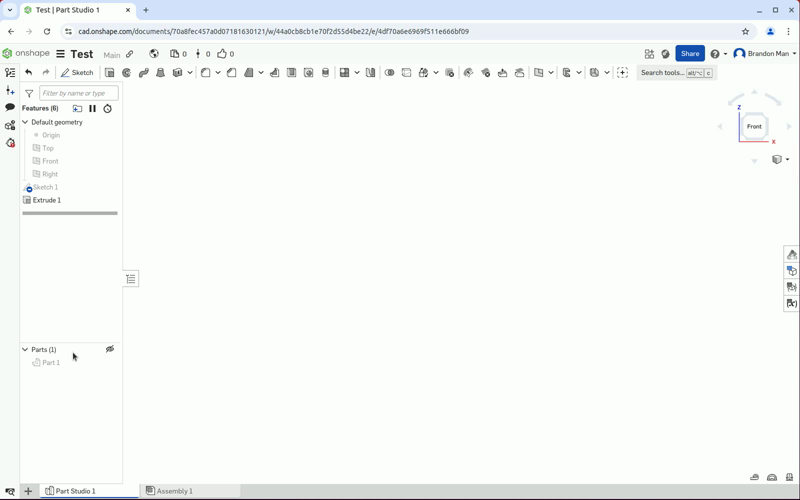
key(space)
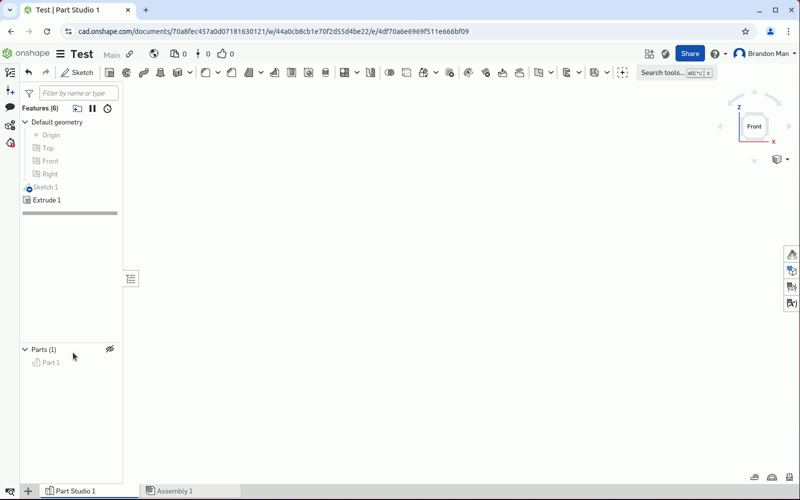
key_down(shift)
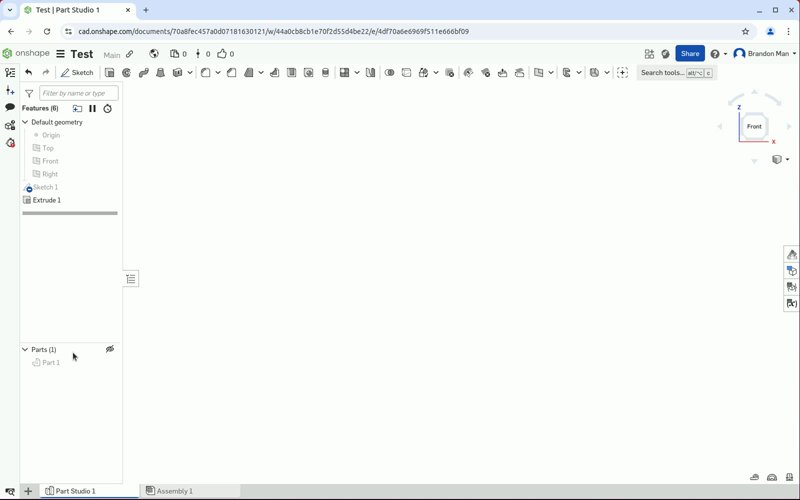
key(left)
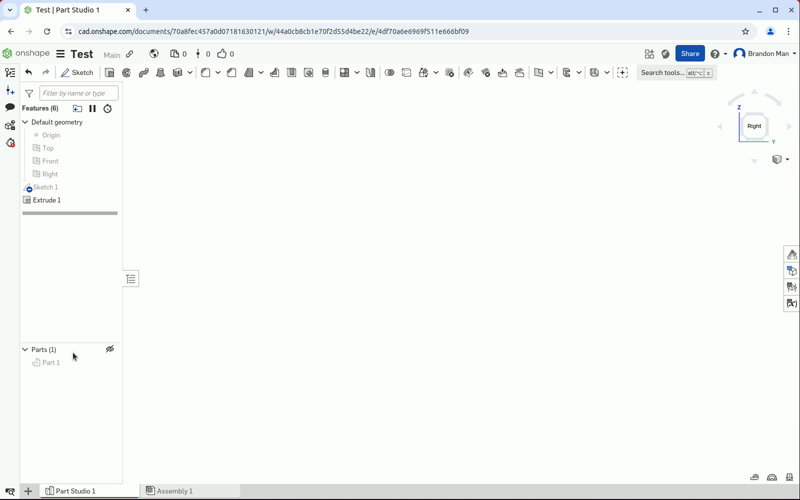
key_up(shift)
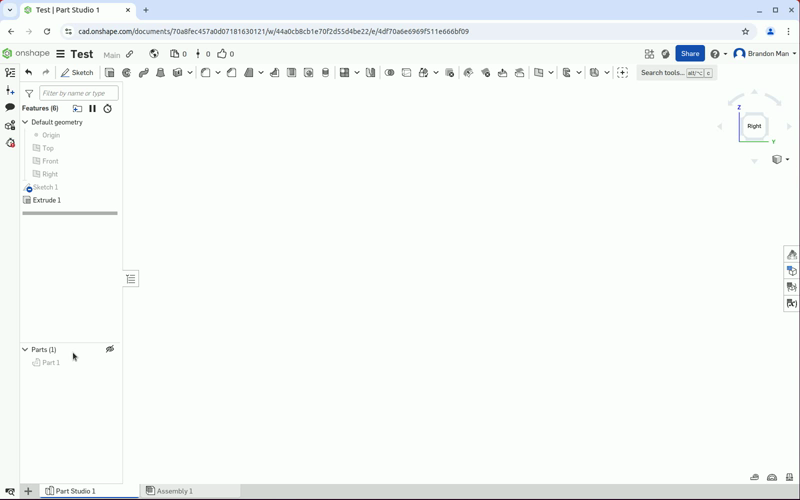
mouse_move(73, 352)
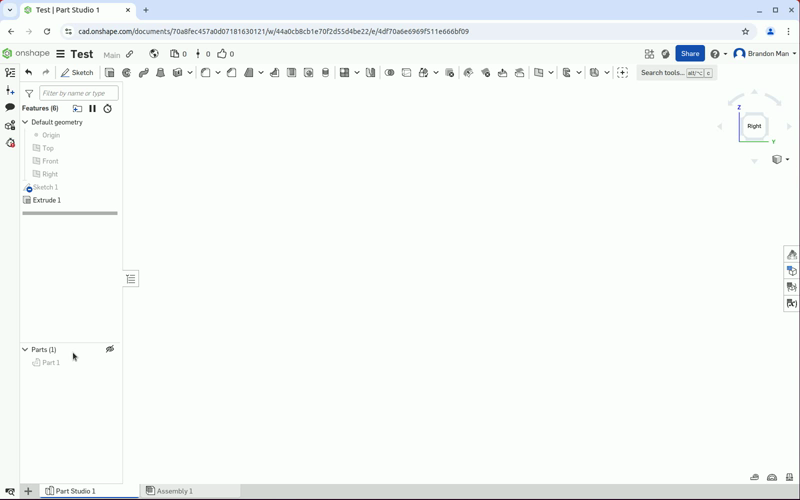
key(shift+y)
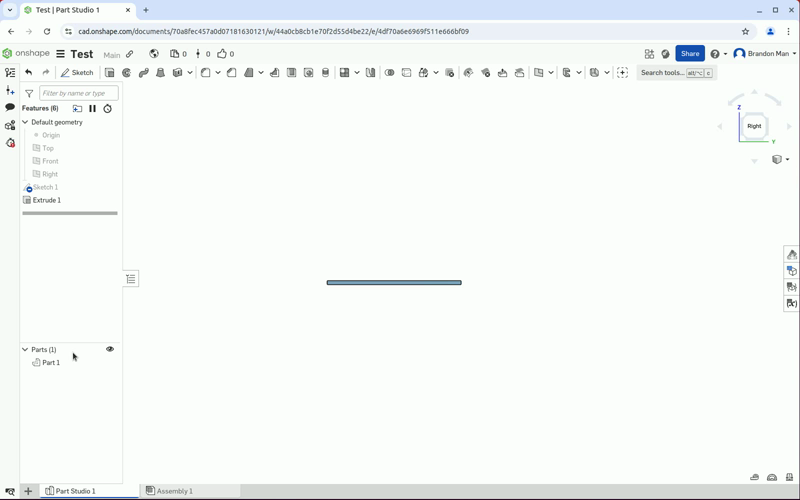
mouse_move(541, 75)
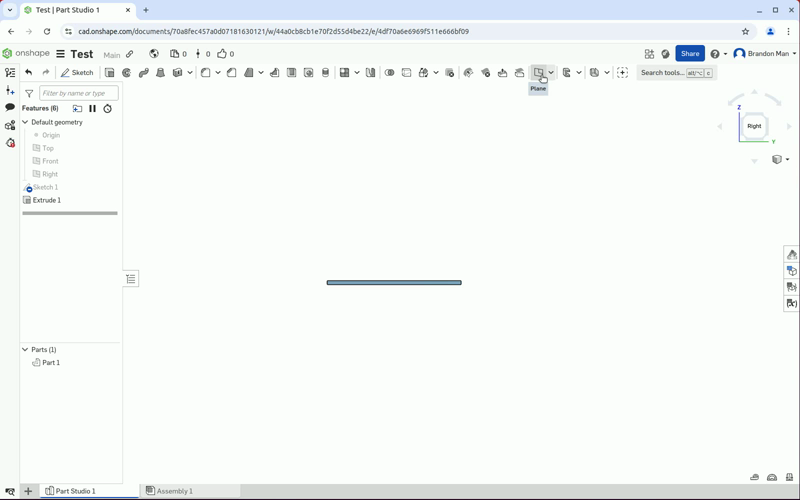
click(541, 75)
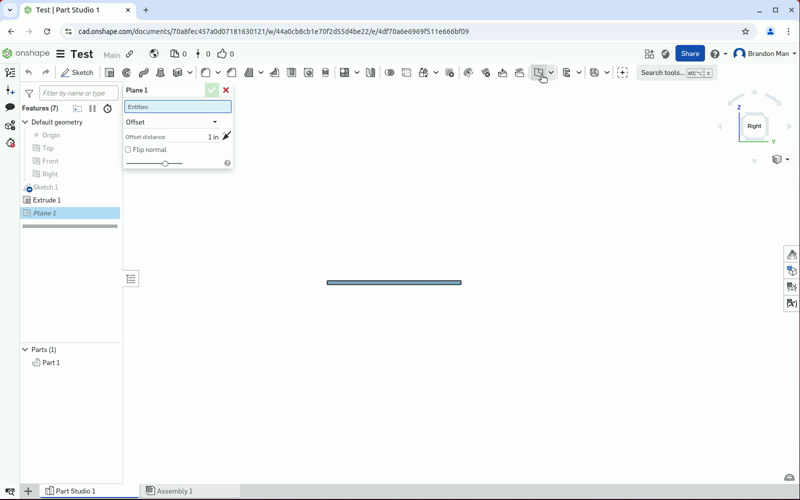
mouse_move(73, 176)
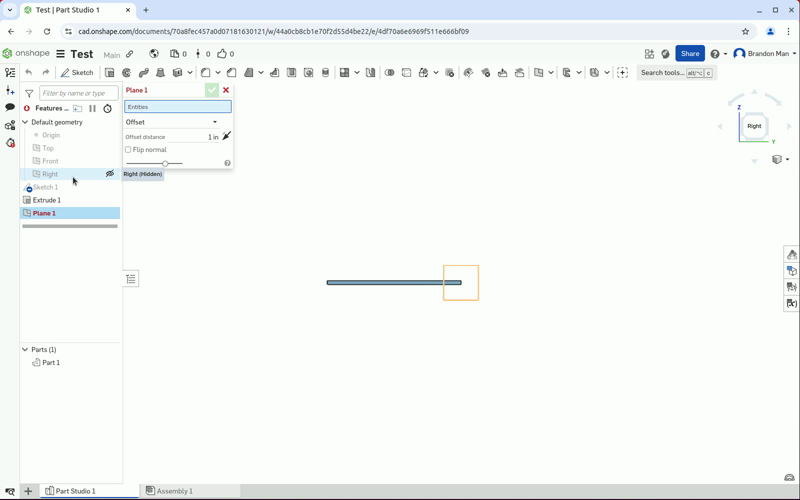
click(73, 176)
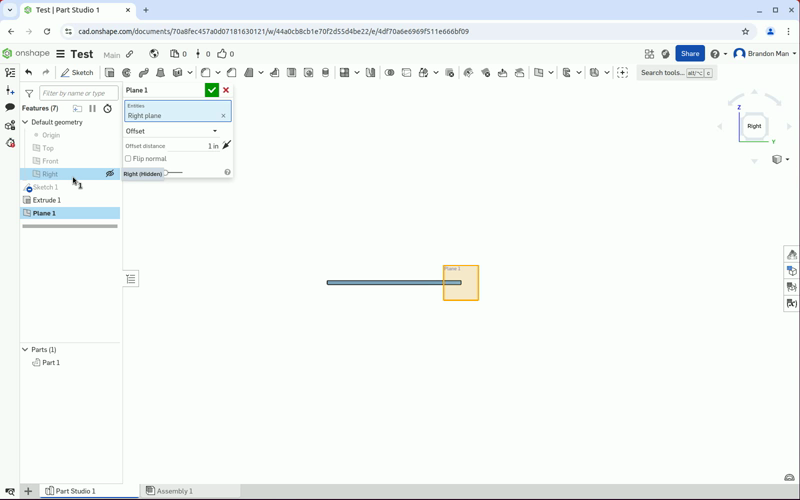
key(tab, 2)
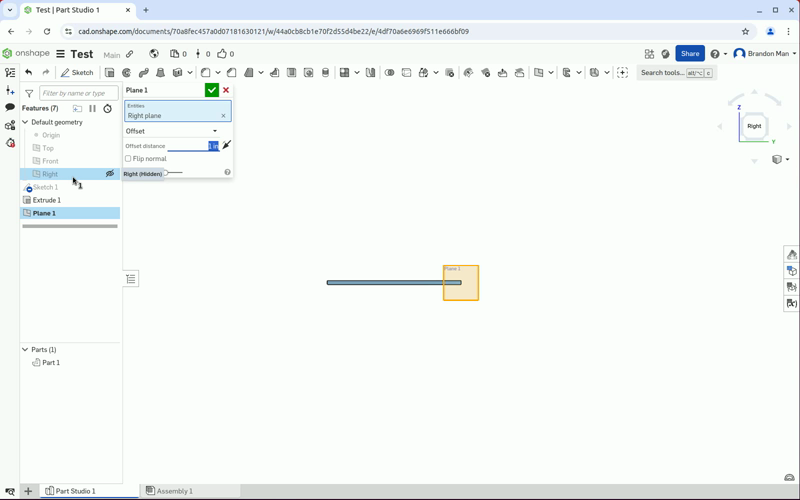
text(0.246)
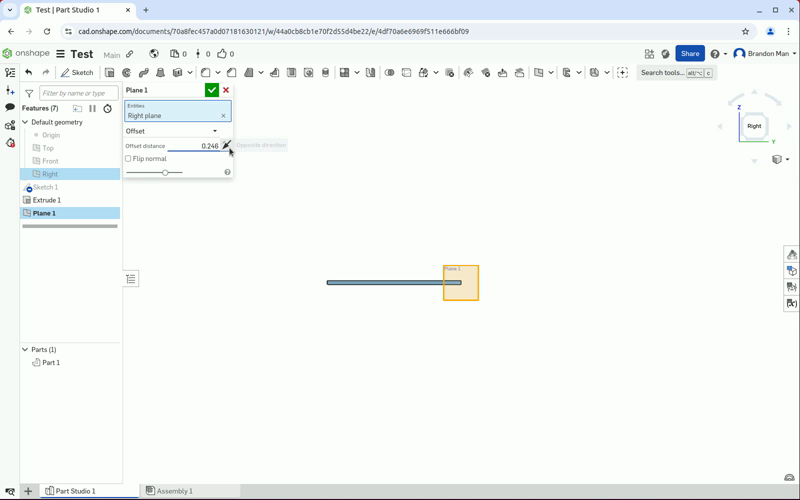
mouse_move(229, 147)
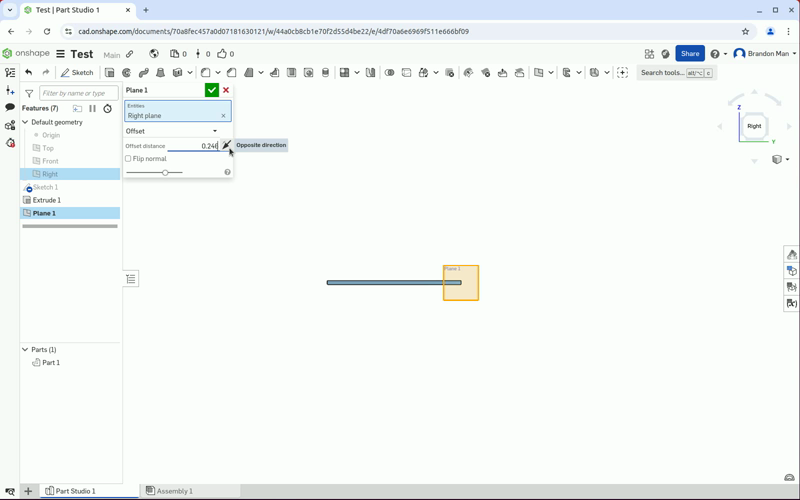
click(229, 147)
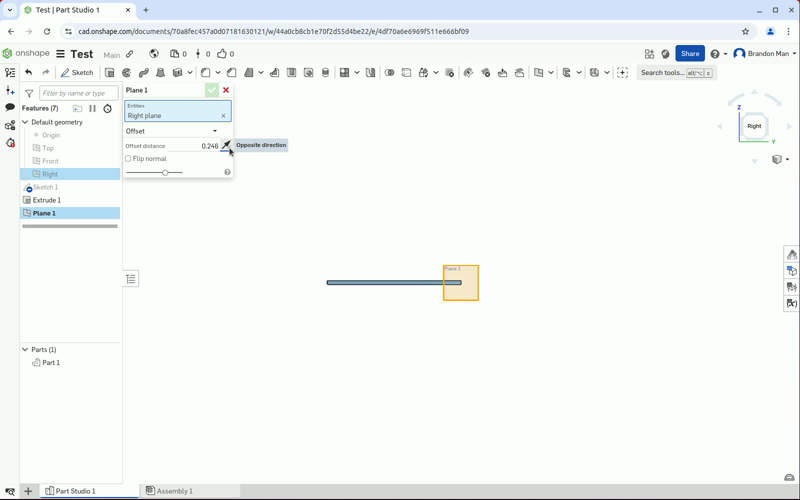
key(enter, 2)
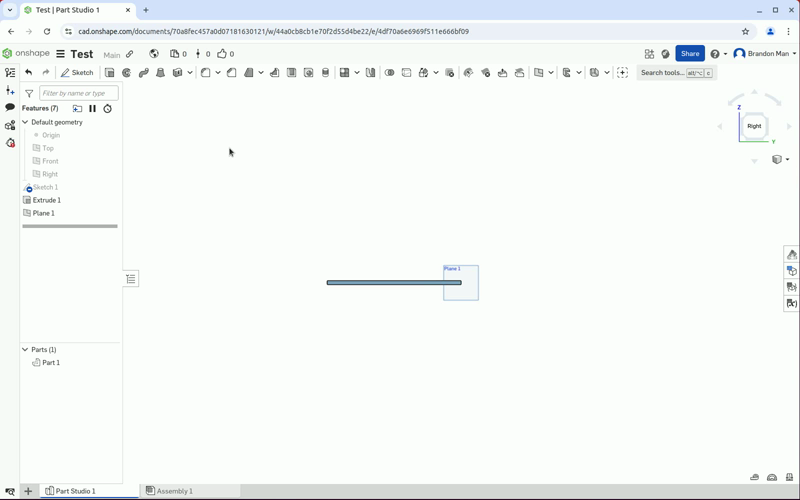
key(shift+s)
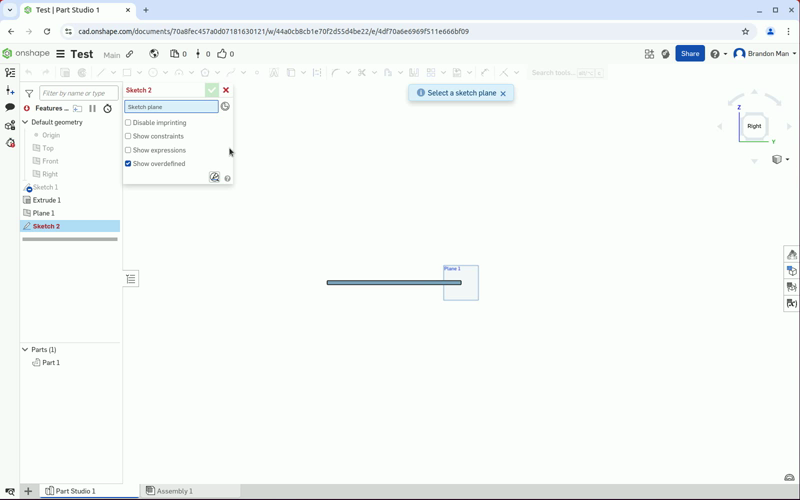
mouse_move(73, 215)
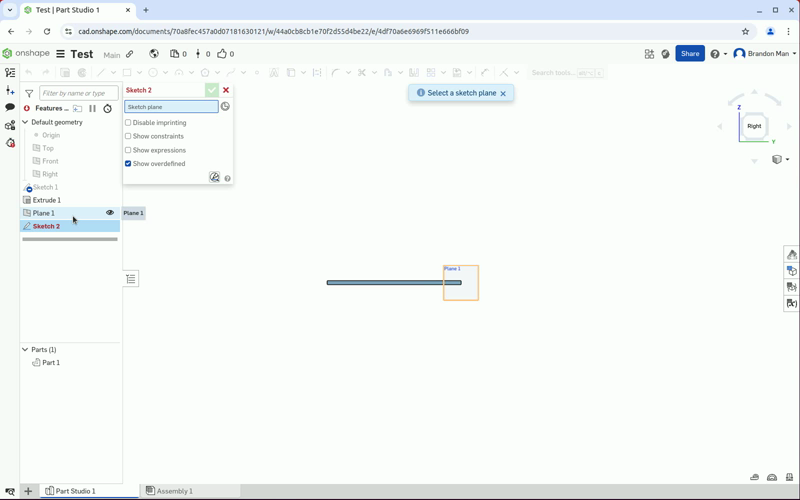
click(73, 215)
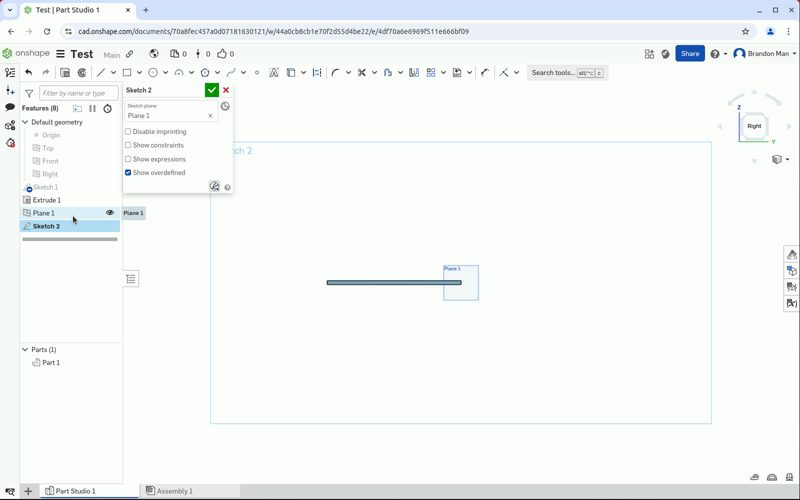
mouse_move(73, 352)
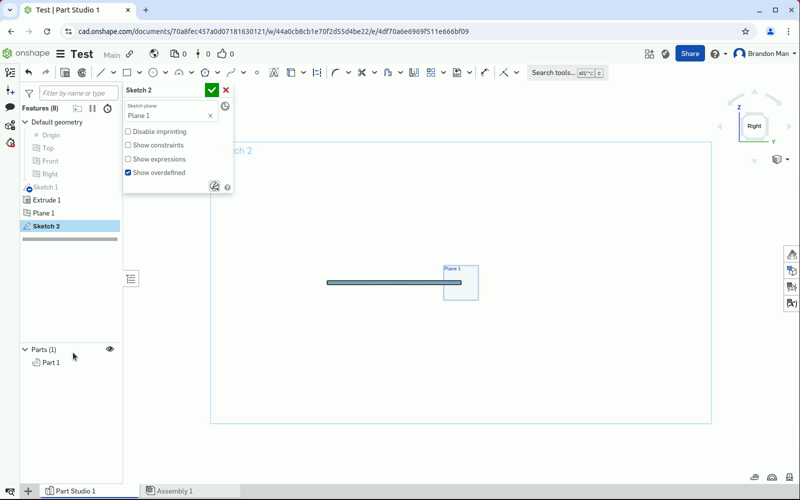
key(y)
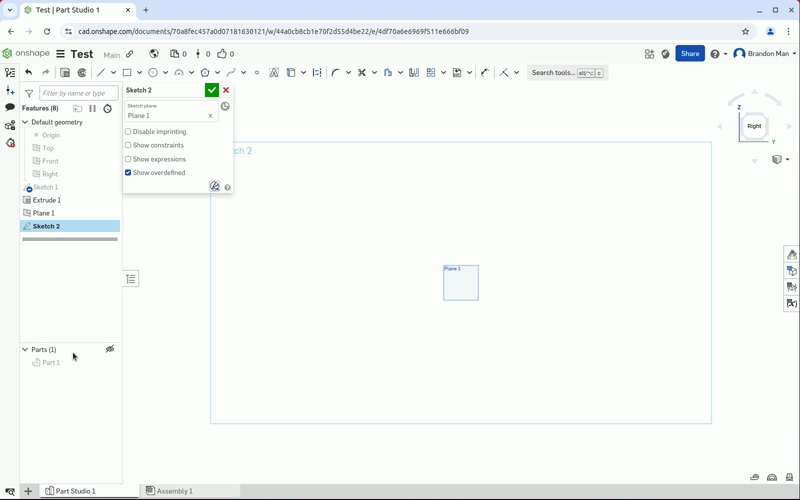
key(l)
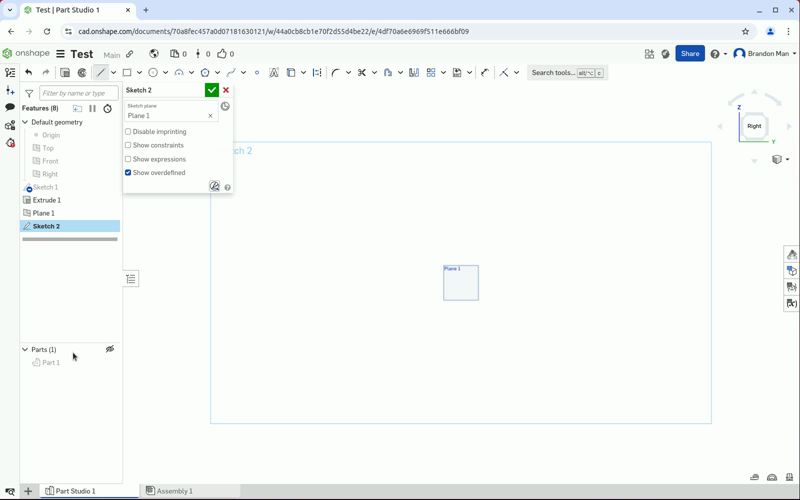
key_down(shift)
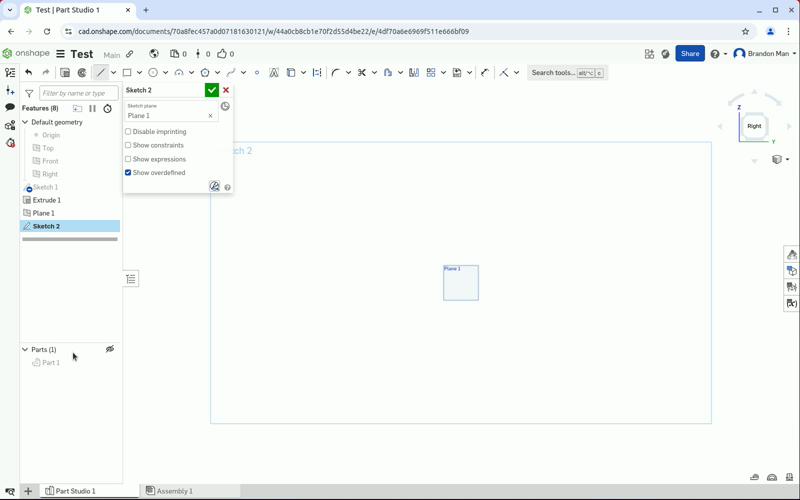
mouse_move(348, 284)
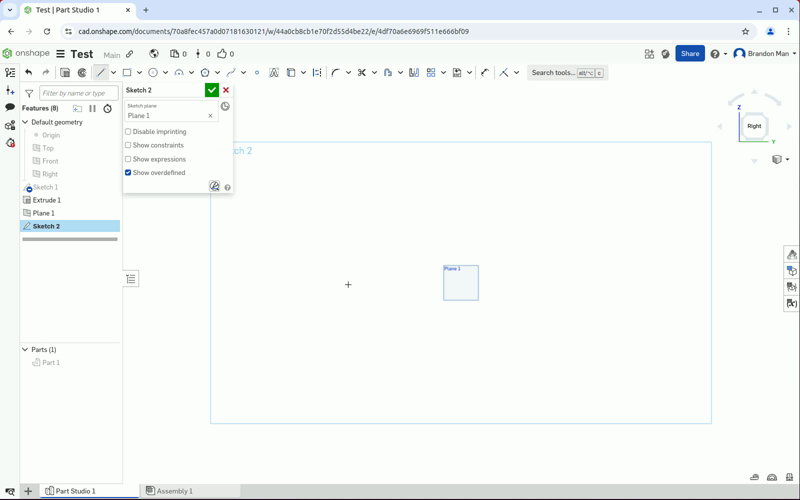
click(348, 284)
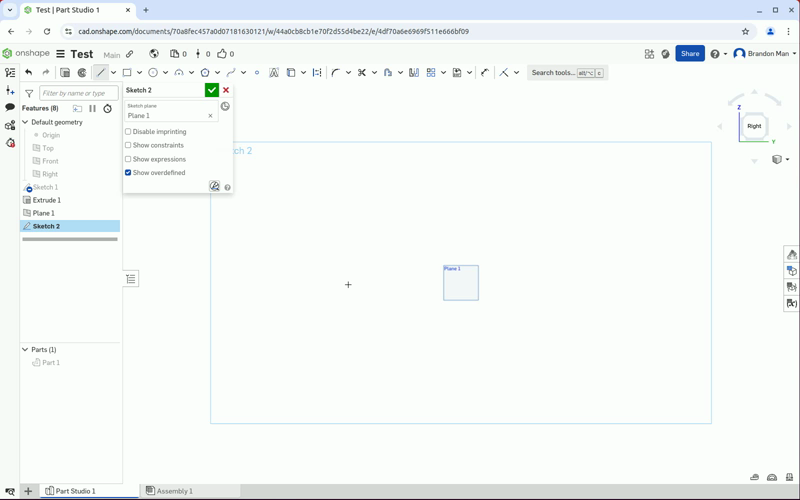
key_up(shift)
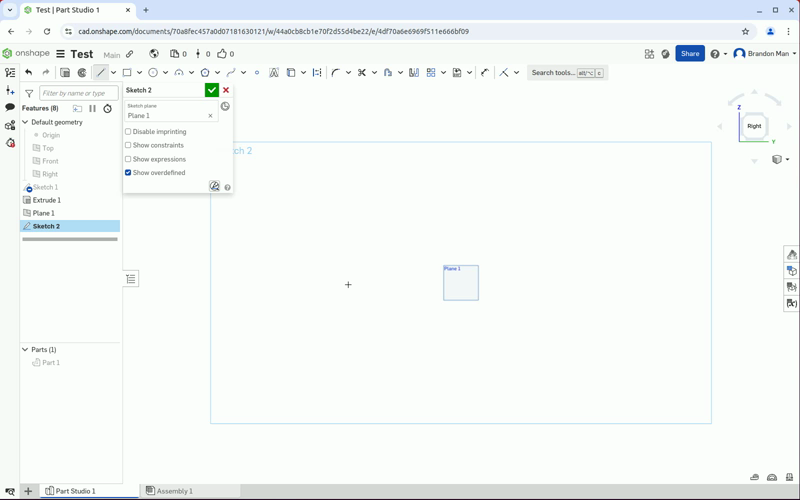
key_down(shift)
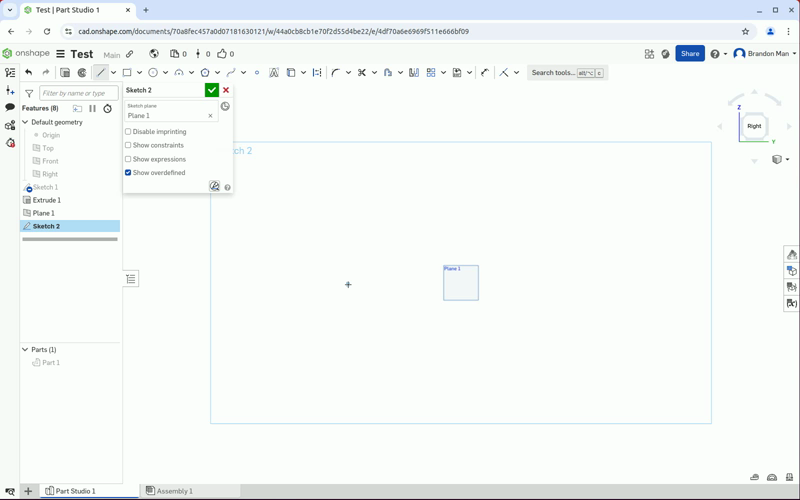
mouse_move(378, 284)
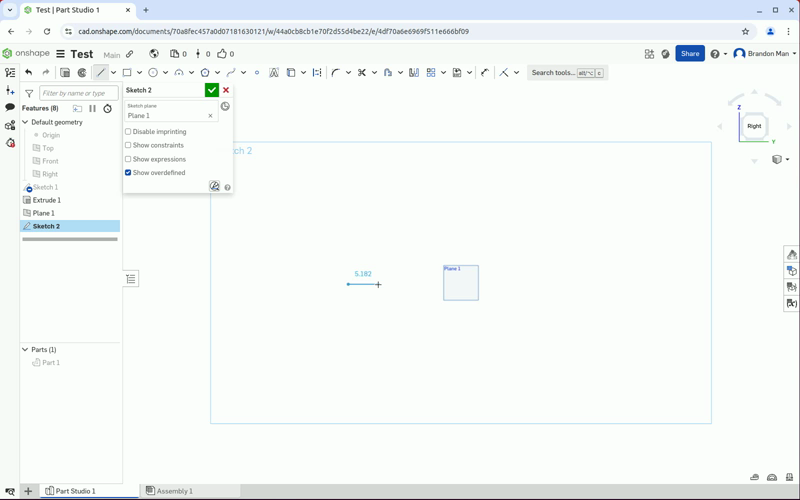
mouse_move(351, 284)
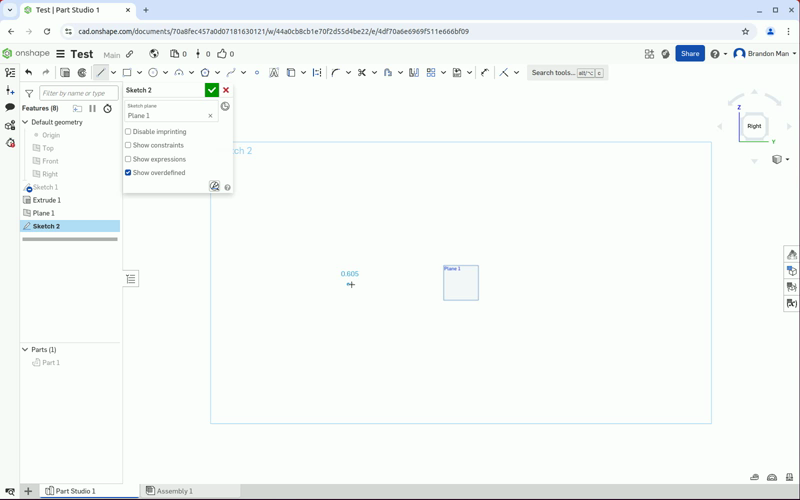
scroll(6)
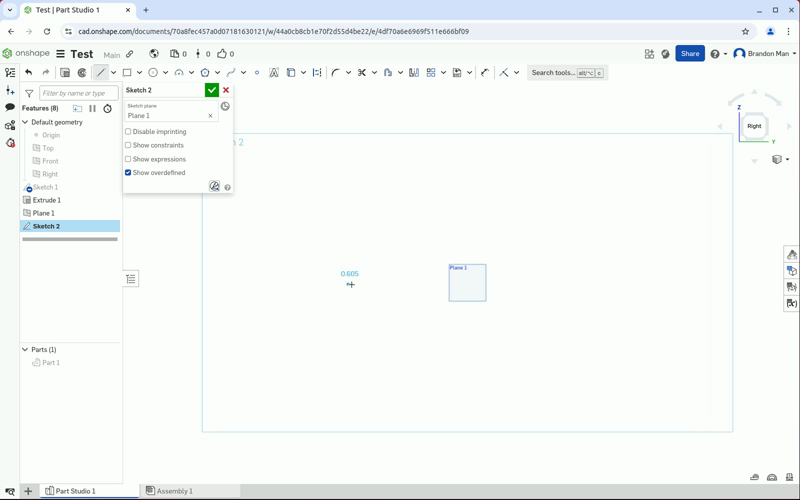
scroll(6)
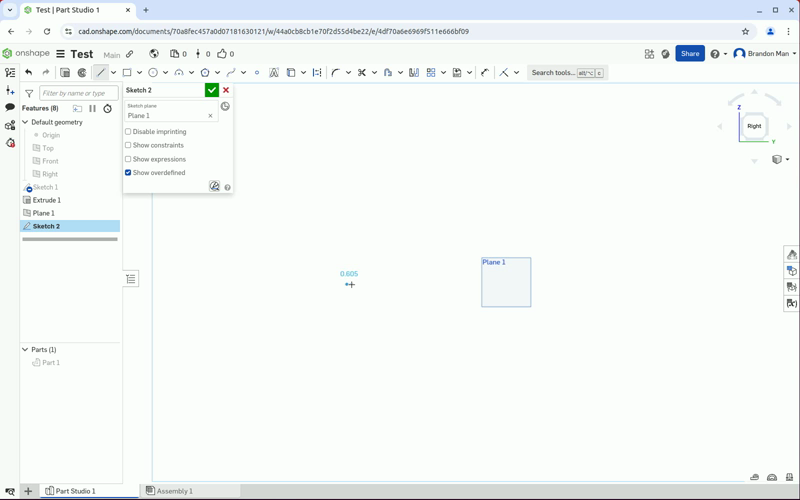
scroll(6)
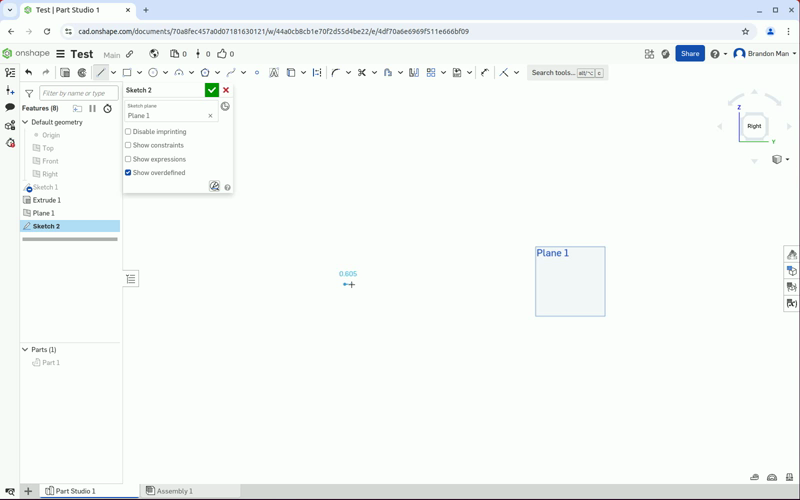
scroll(6)
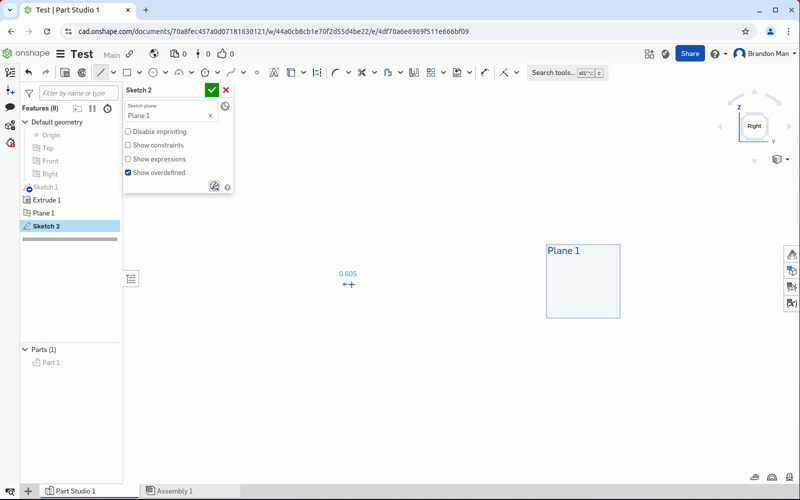
scroll(6)
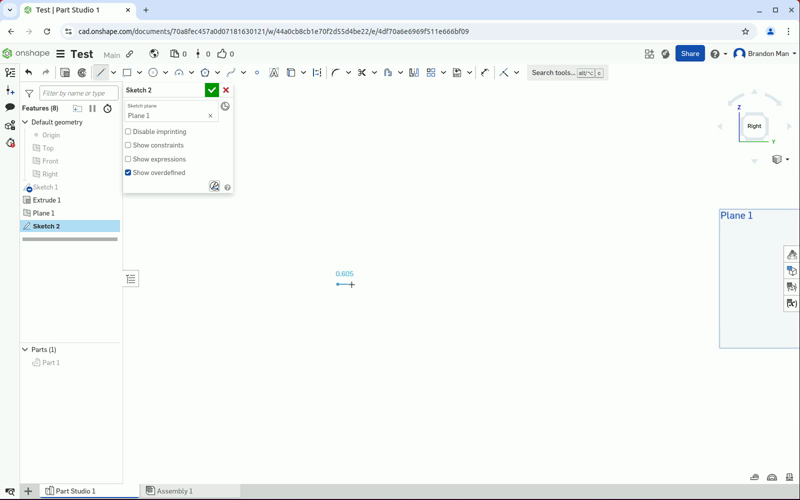
scroll(6)
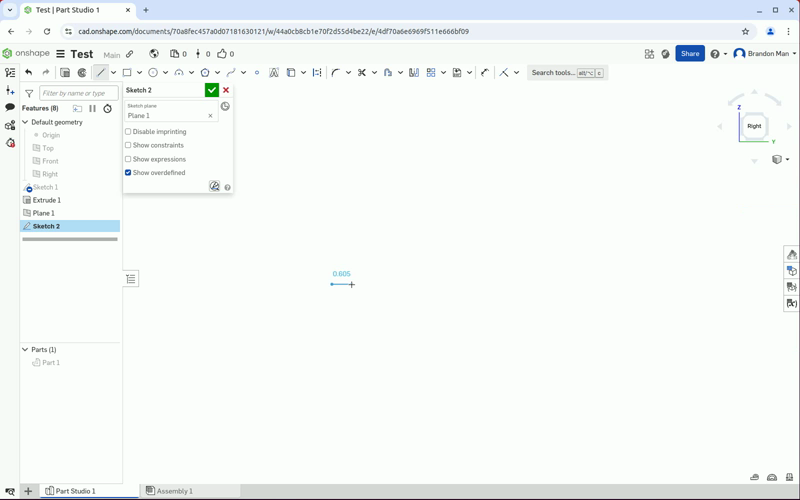
scroll(6)
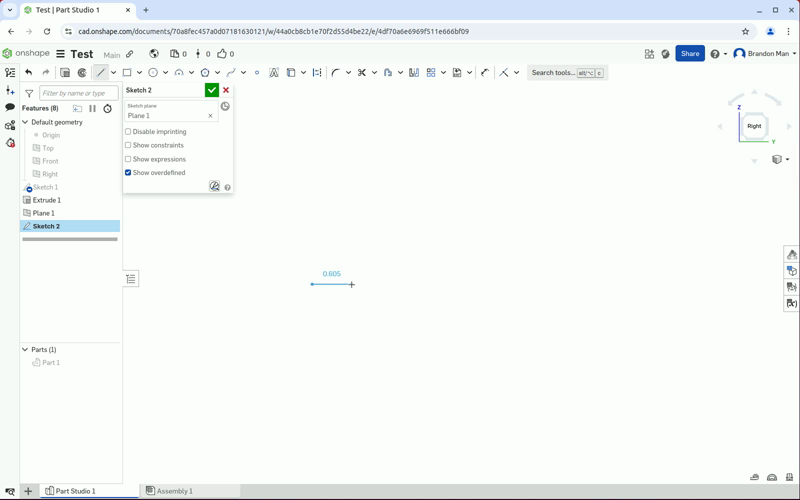
click(351, 284)
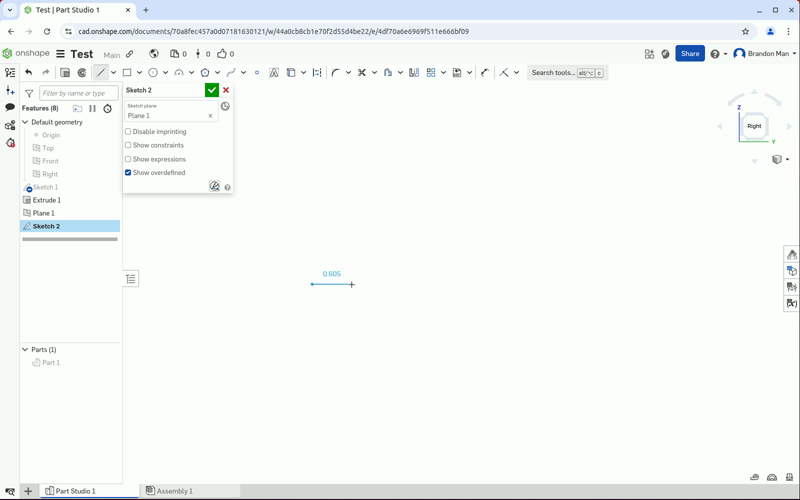
scroll(-6)
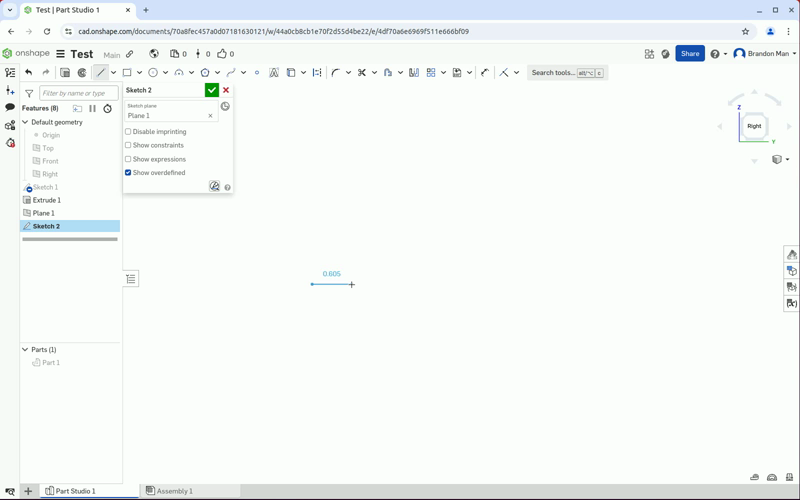
scroll(-6)
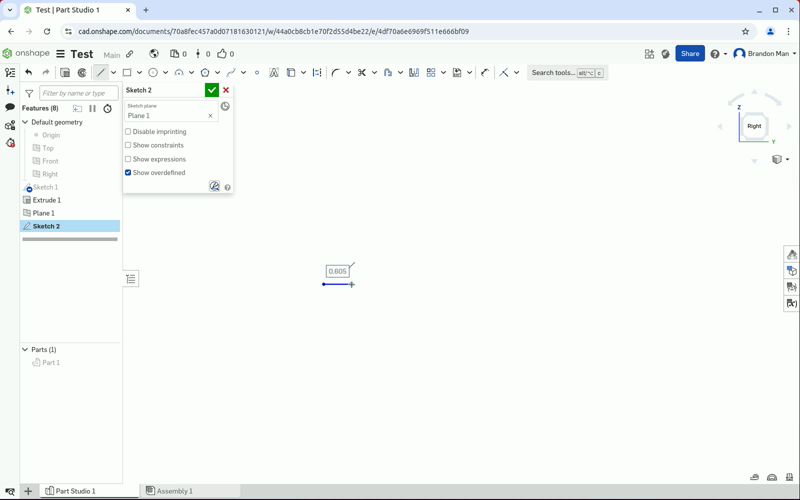
scroll(-6)
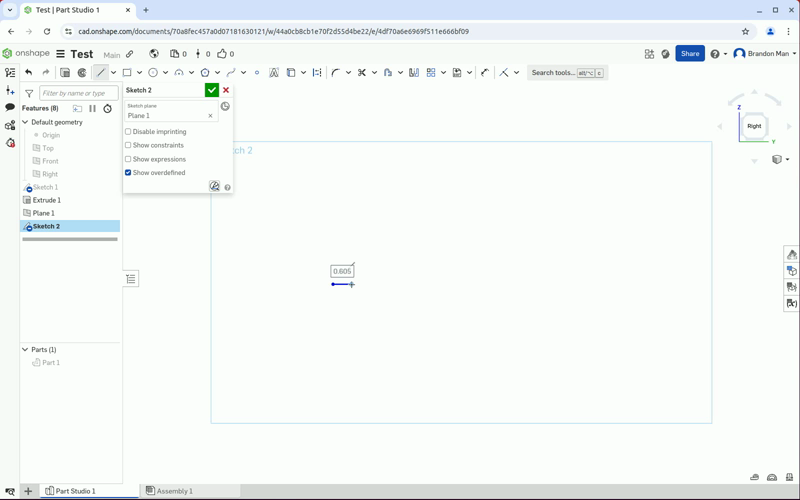
scroll(-6)
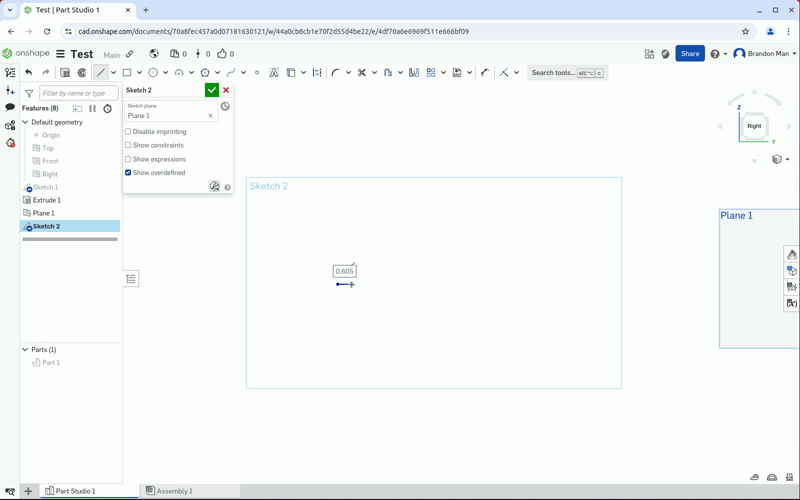
scroll(-6)
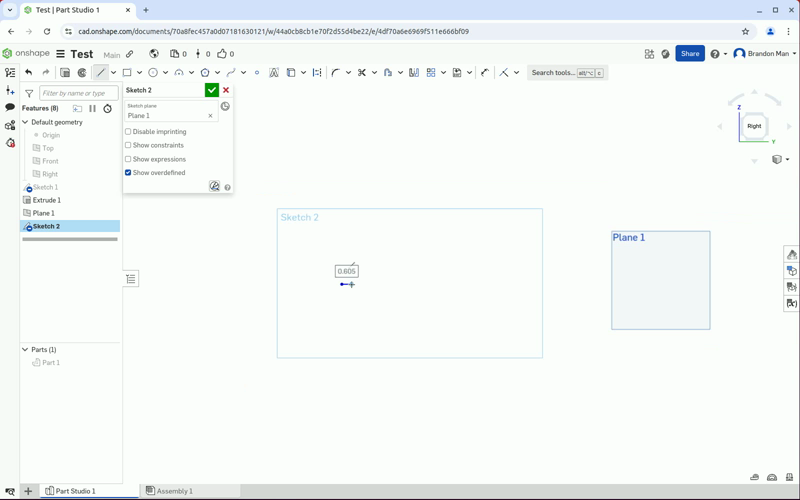
scroll(-6)
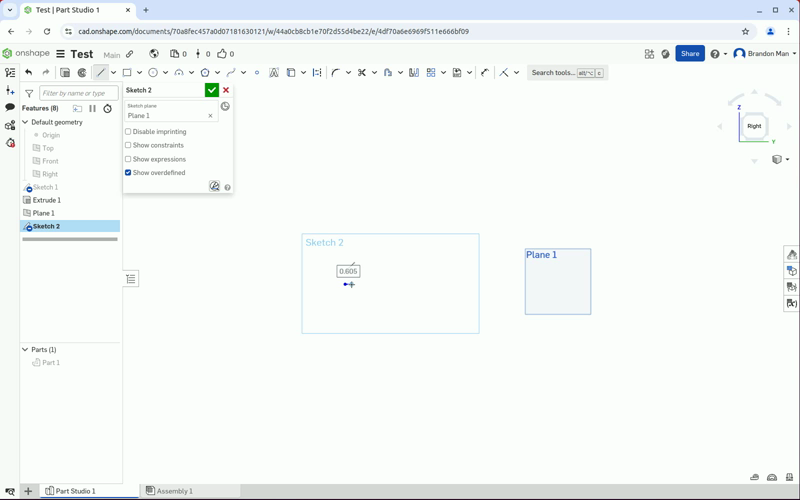
scroll(-6)
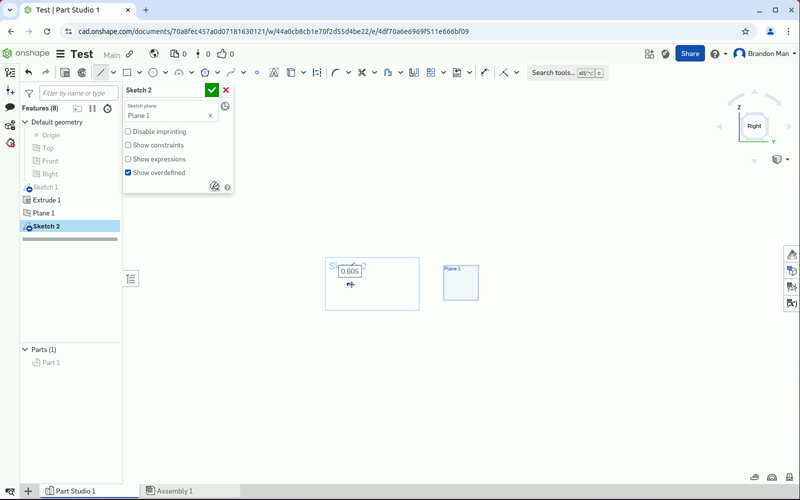
key_up(shift)
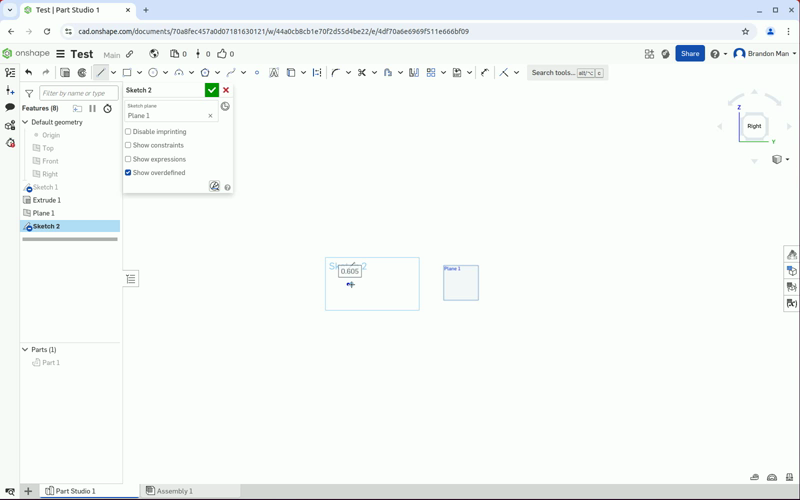
key_down(shift)
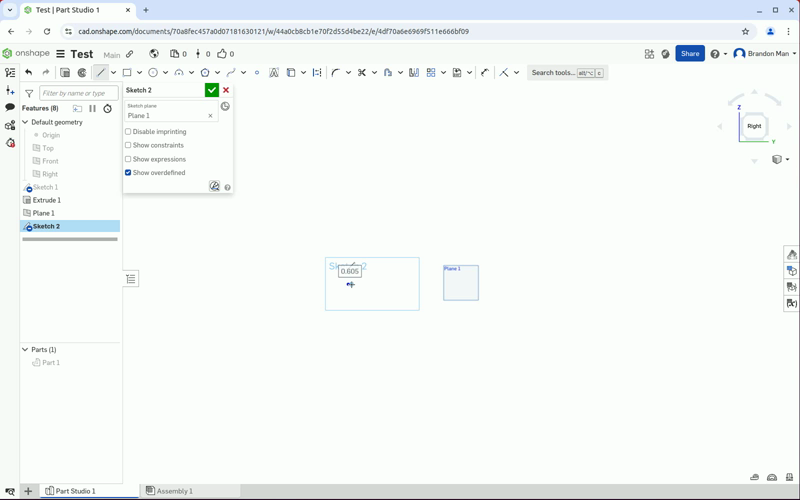
mouse_move(381, 284)
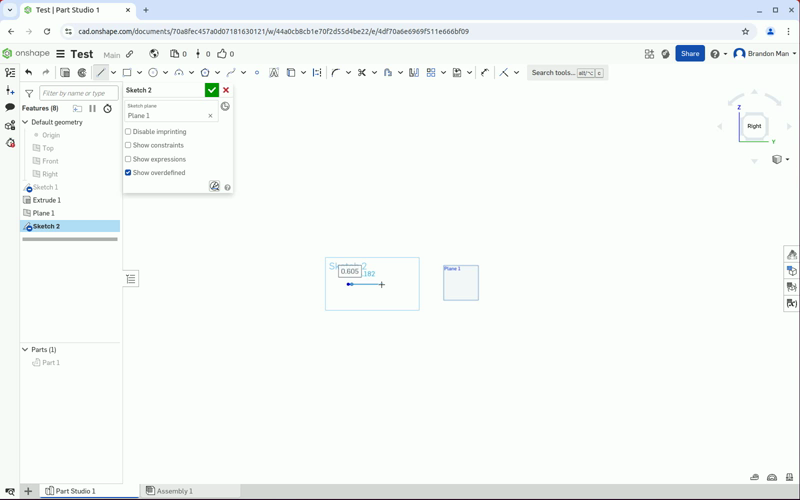
mouse_move(351, 283)
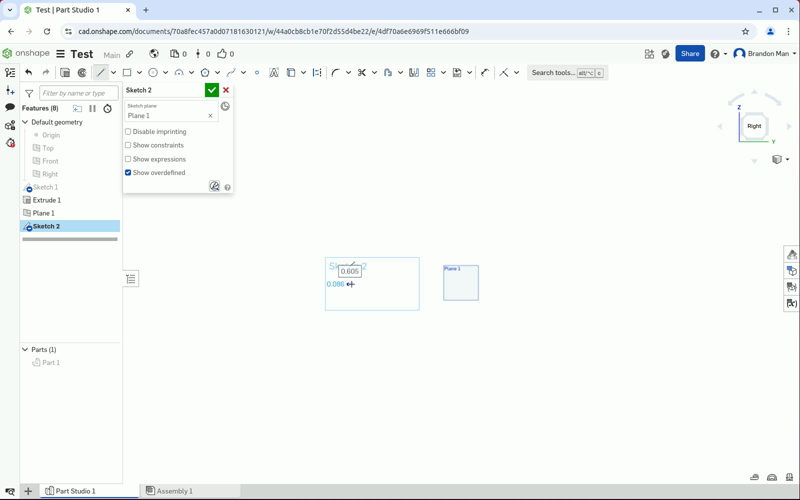
scroll(6)
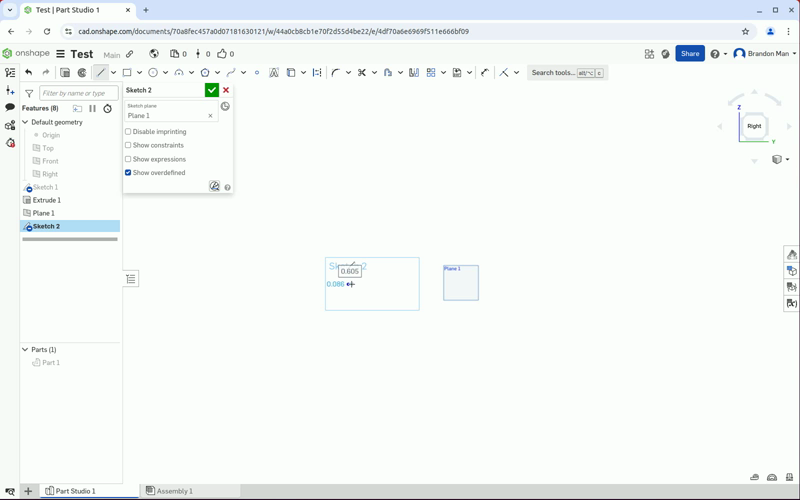
scroll(6)
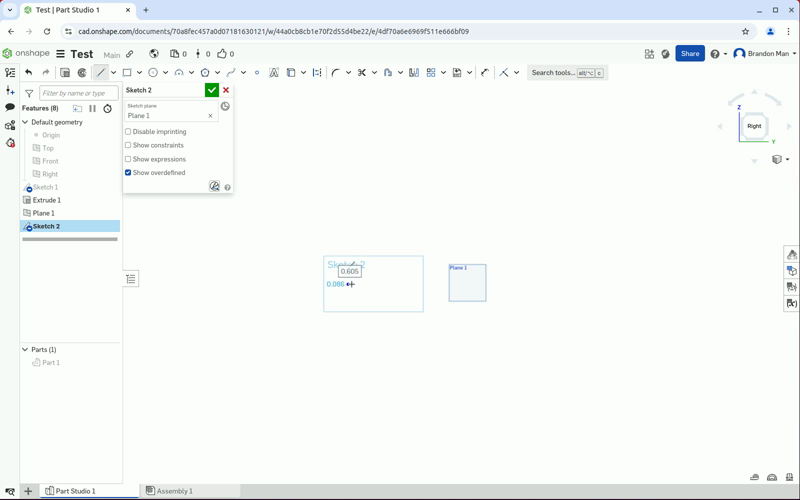
scroll(6)
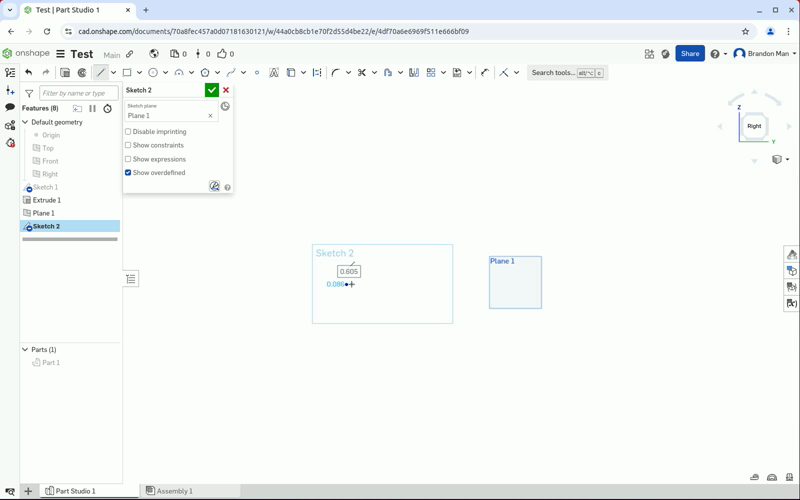
scroll(6)
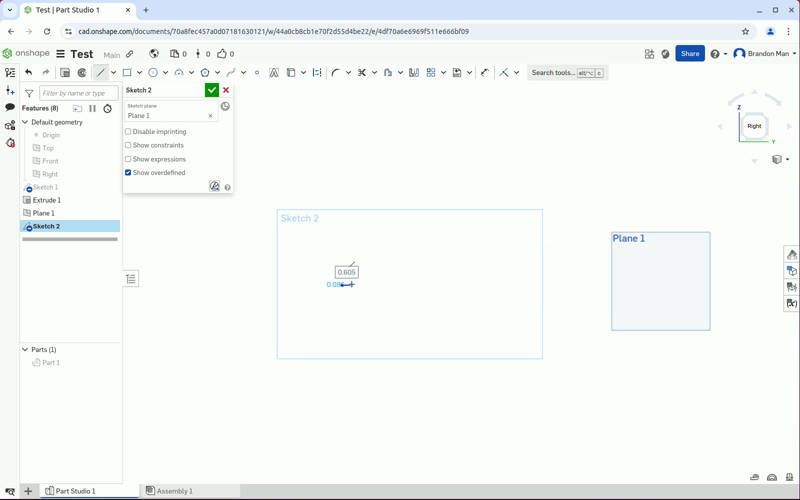
scroll(6)
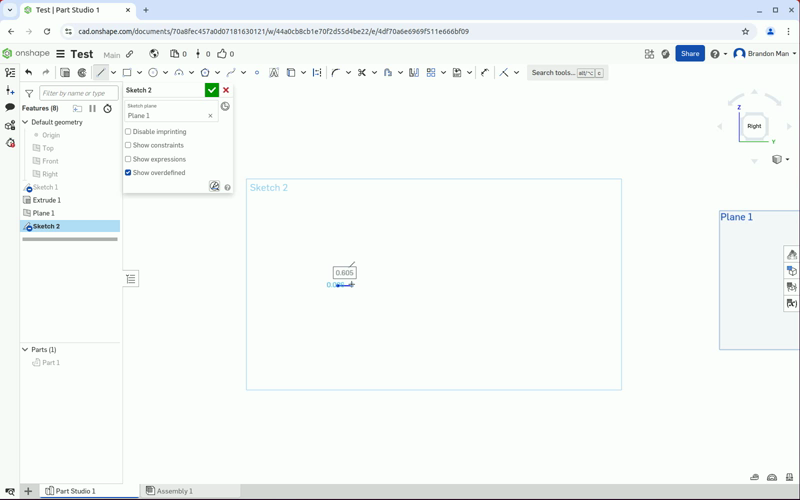
scroll(6)
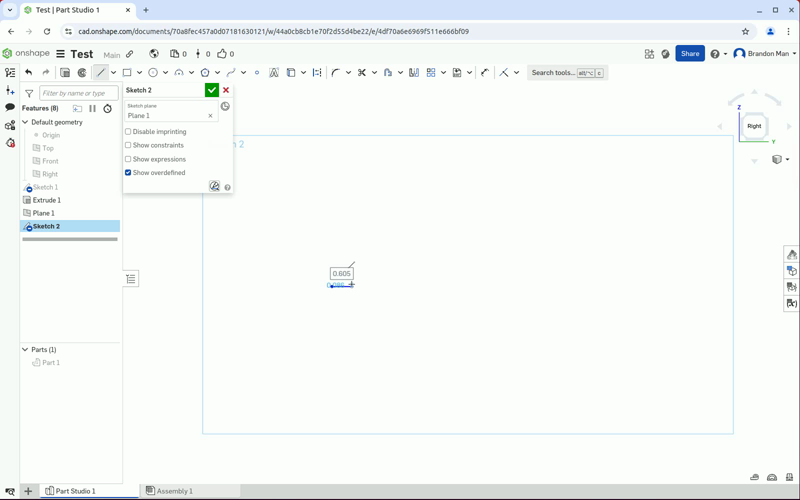
scroll(6)
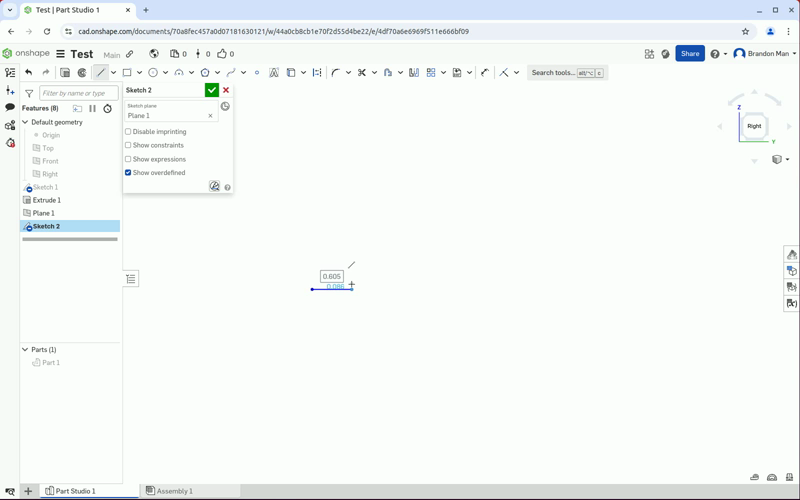
click(351, 283)
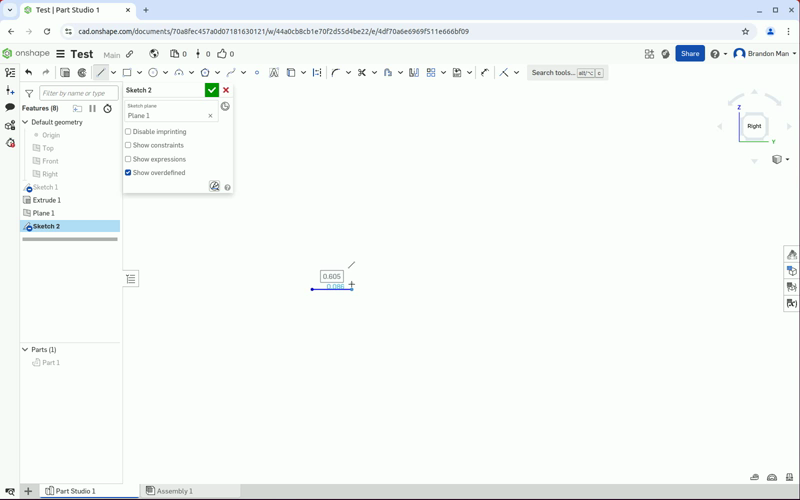
scroll(-6)
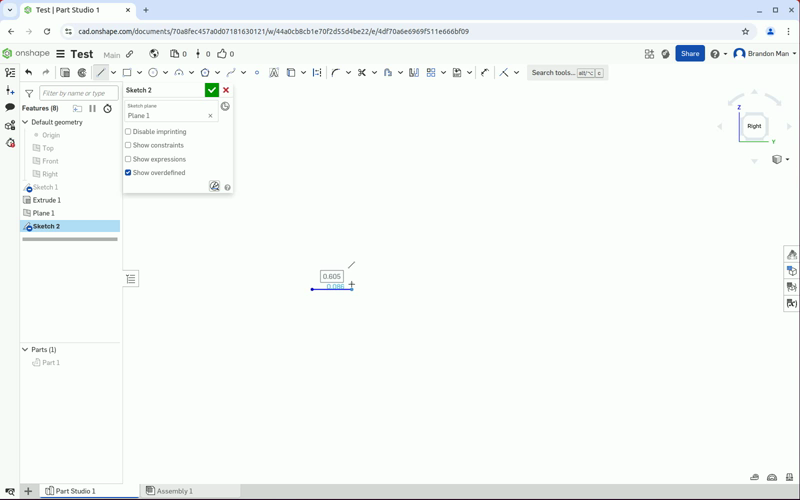
scroll(-6)
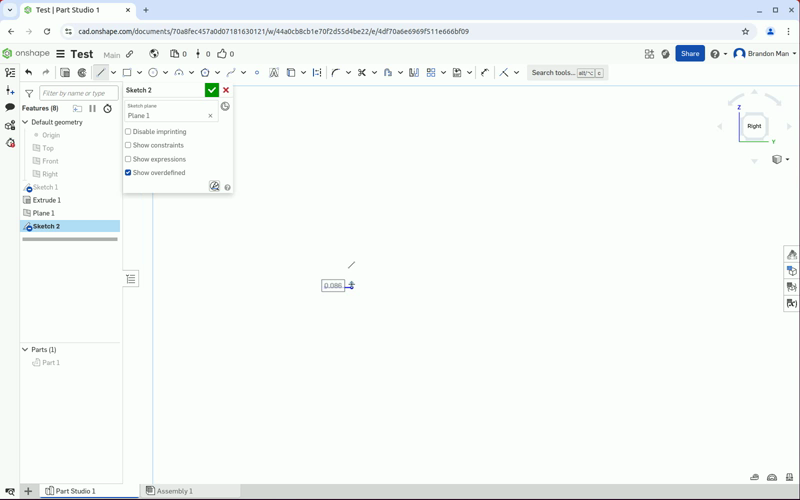
scroll(-6)
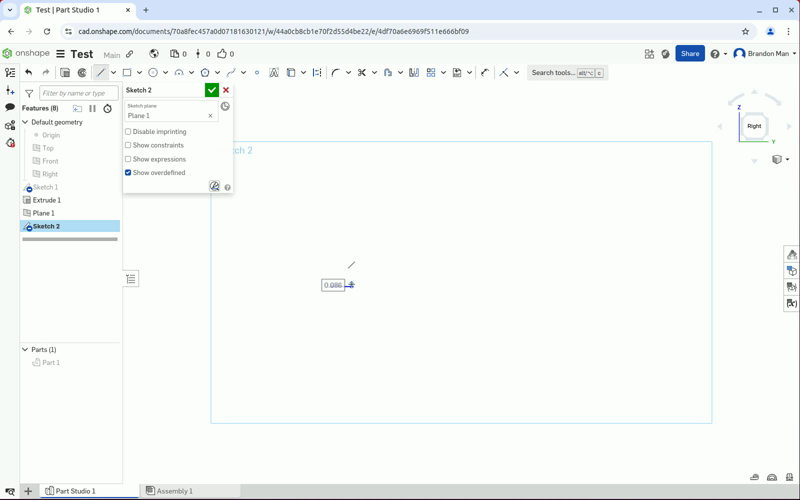
scroll(-6)
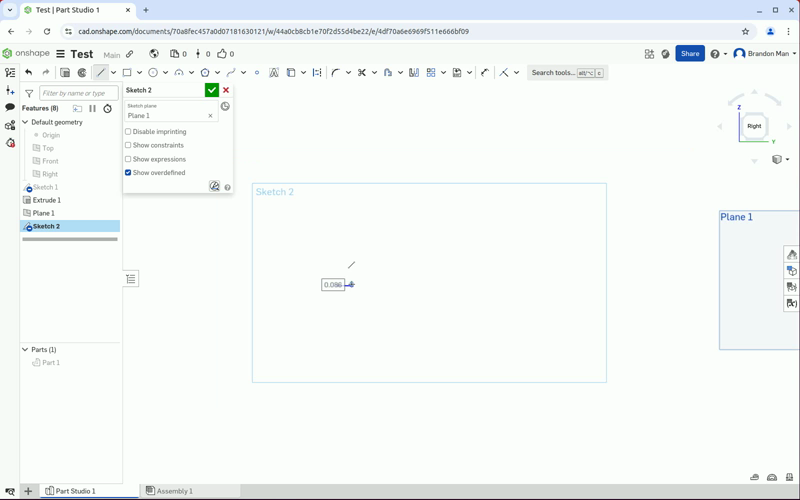
scroll(-6)
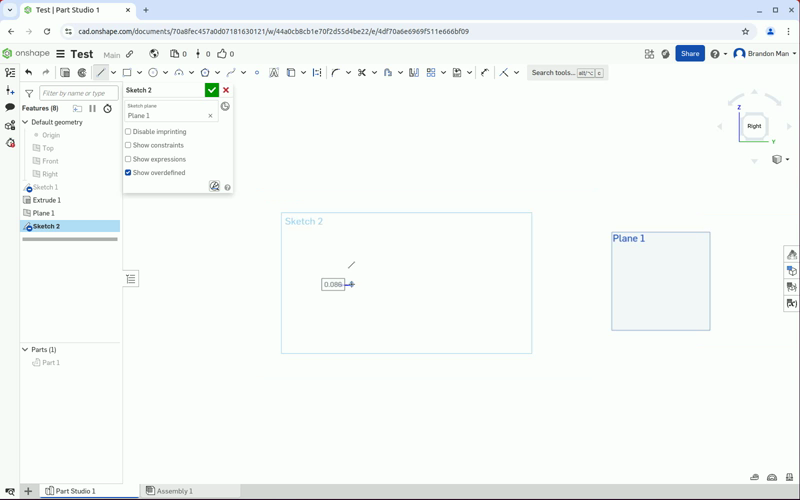
scroll(-6)
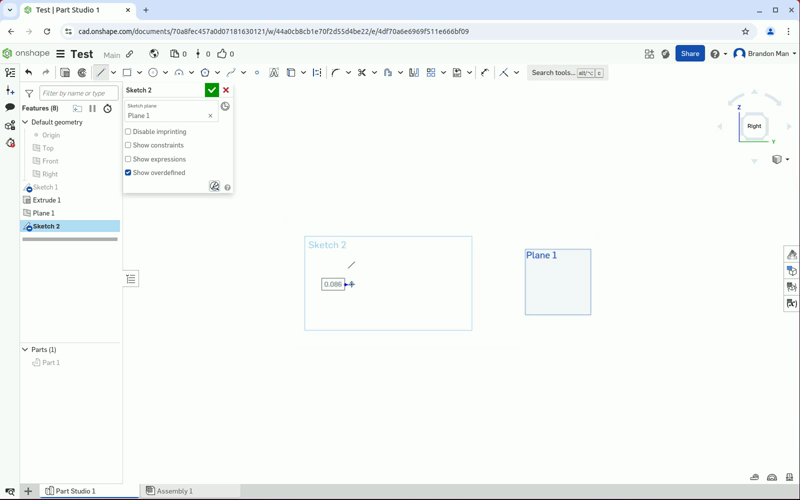
scroll(-6)
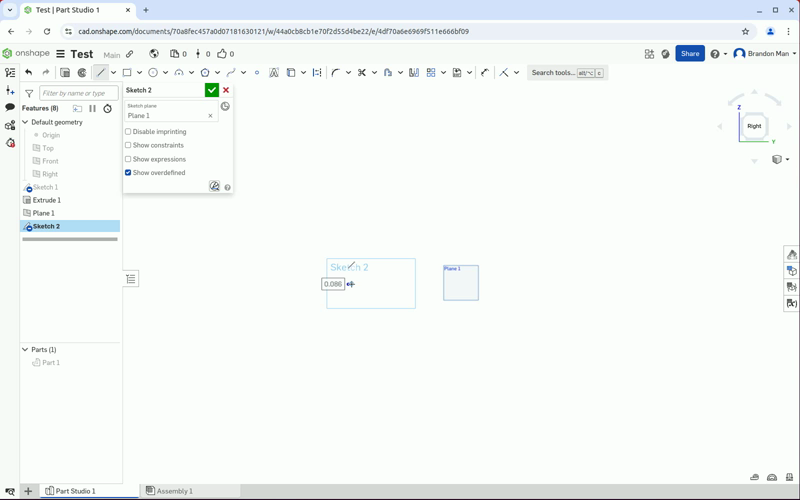
key_up(shift)
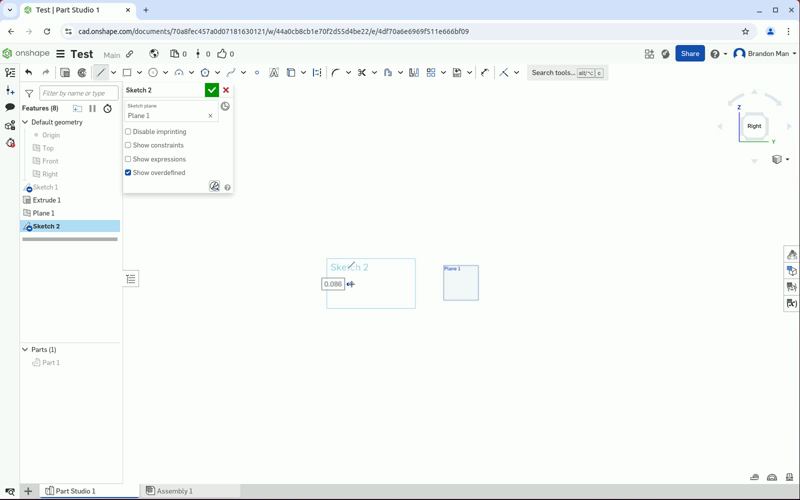
key_down(shift)
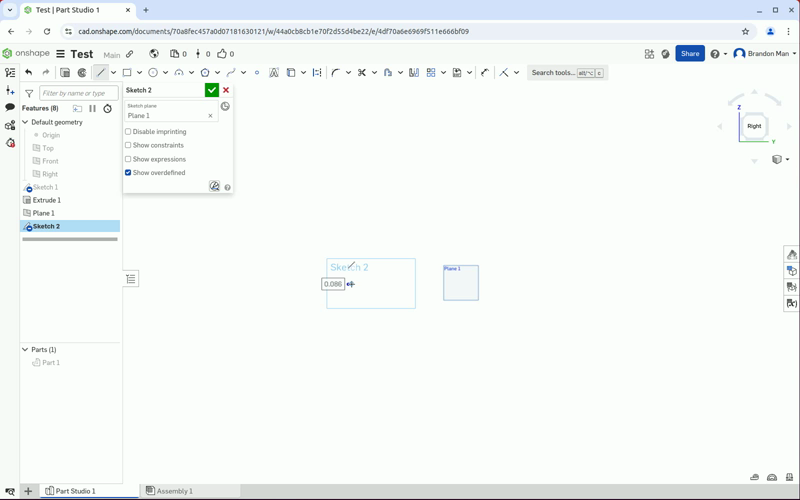
mouse_move(381, 283)
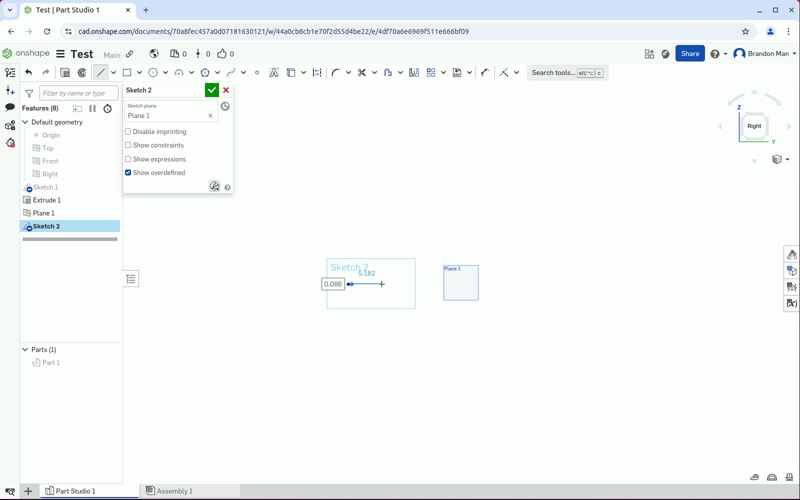
mouse_move(348, 283)
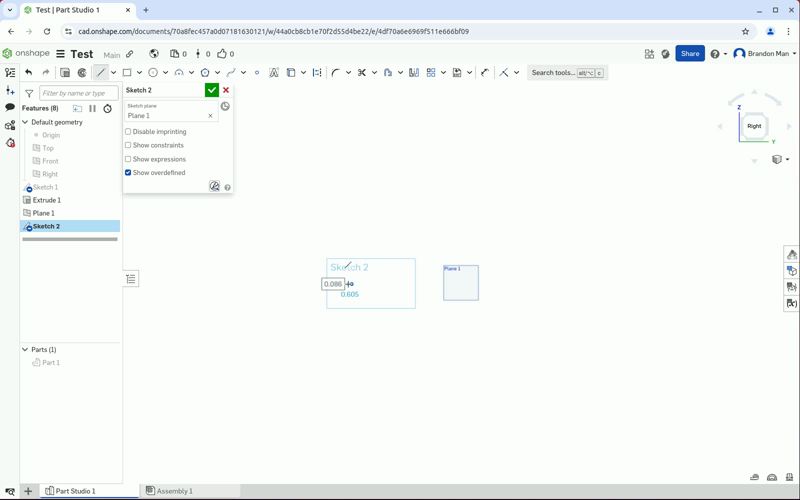
scroll(6)
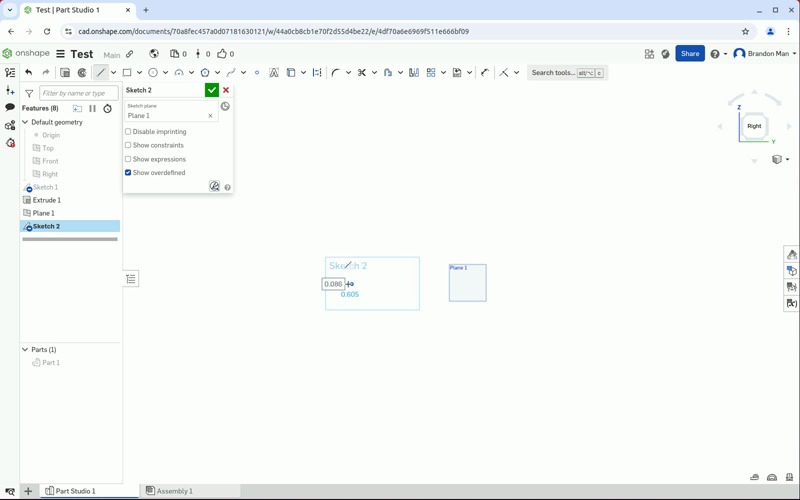
scroll(6)
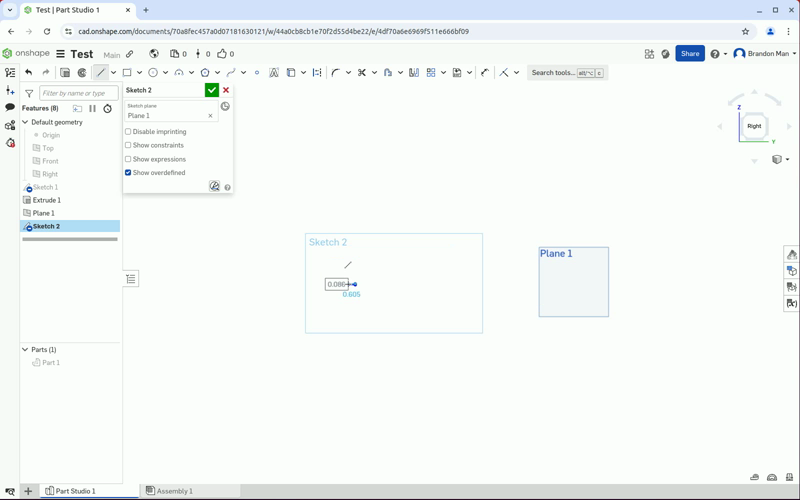
scroll(6)
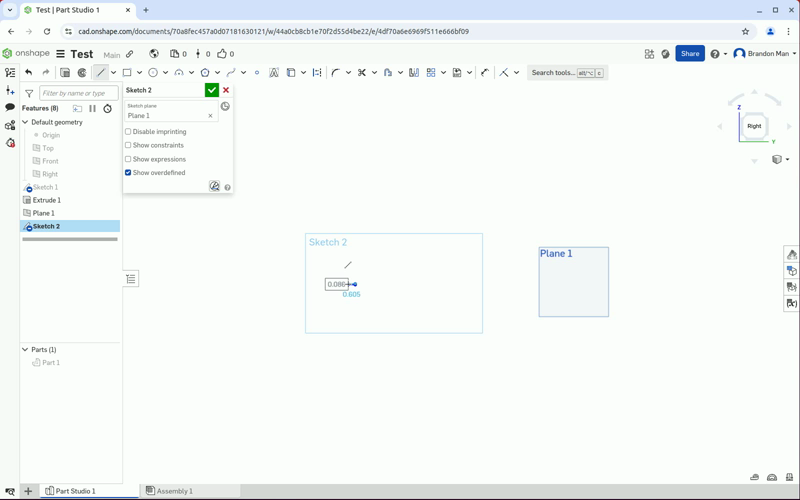
scroll(6)
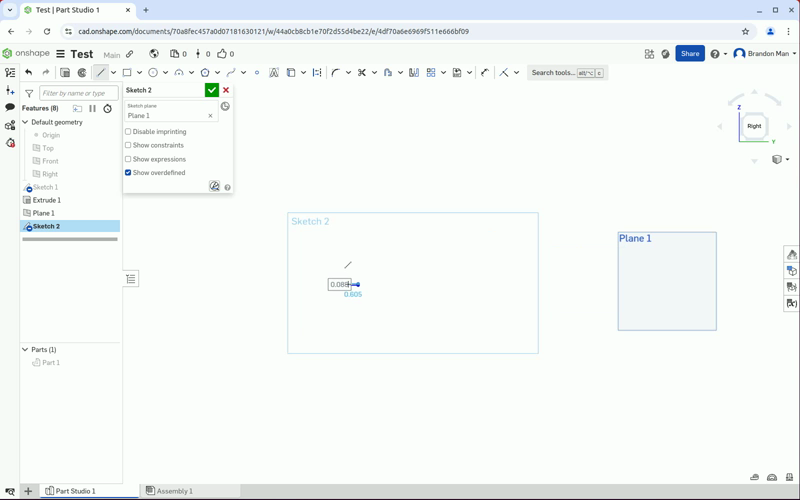
scroll(6)
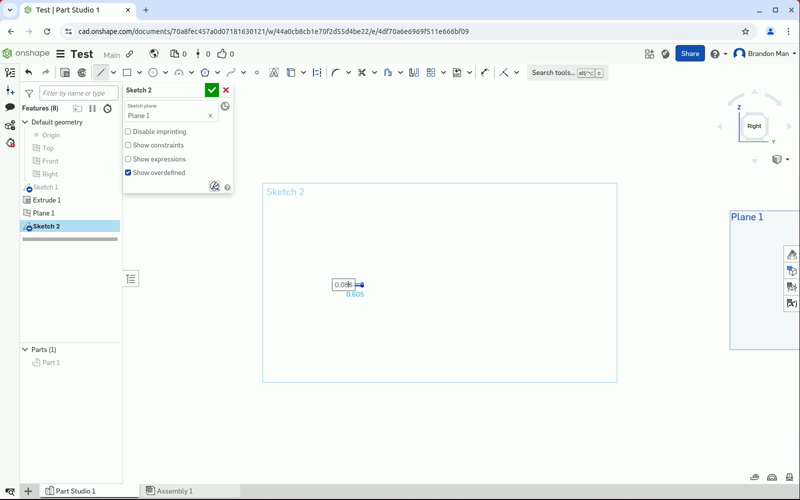
scroll(6)
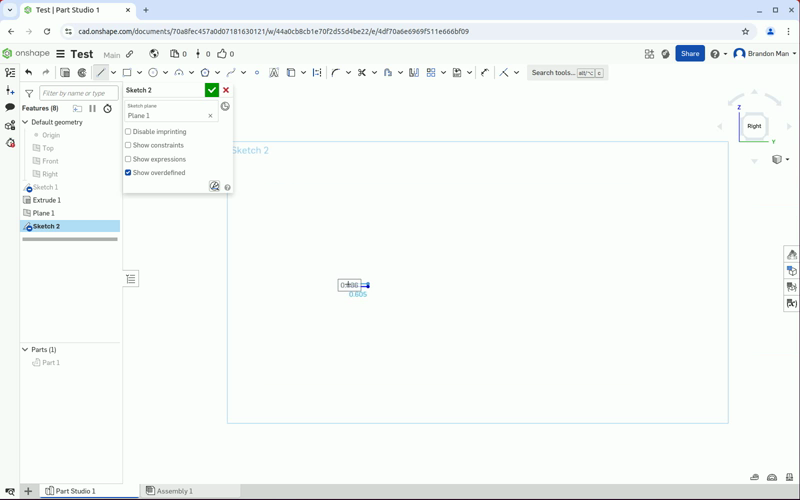
scroll(6)
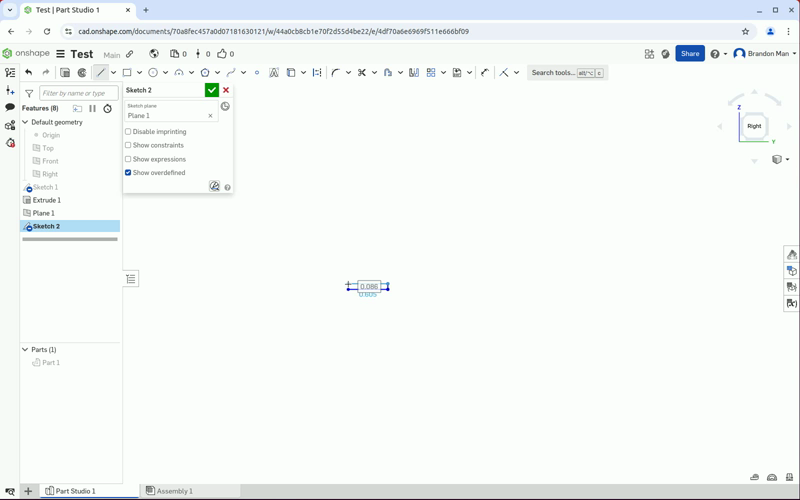
click(348, 283)
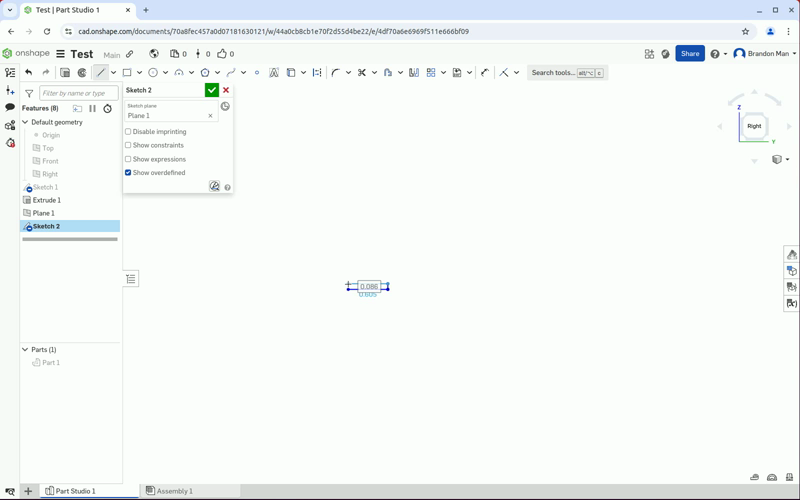
scroll(-6)
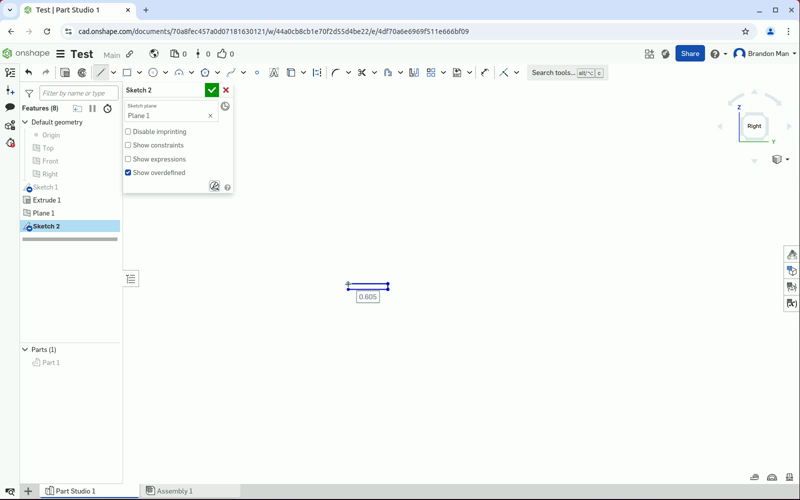
scroll(-6)
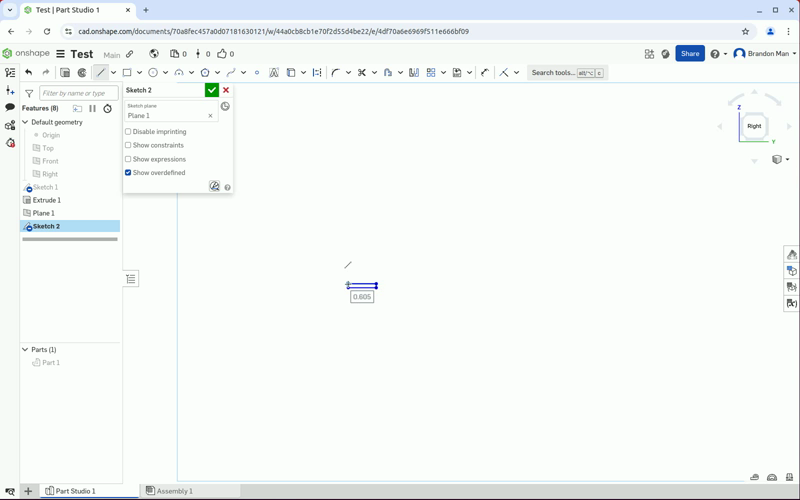
scroll(-6)
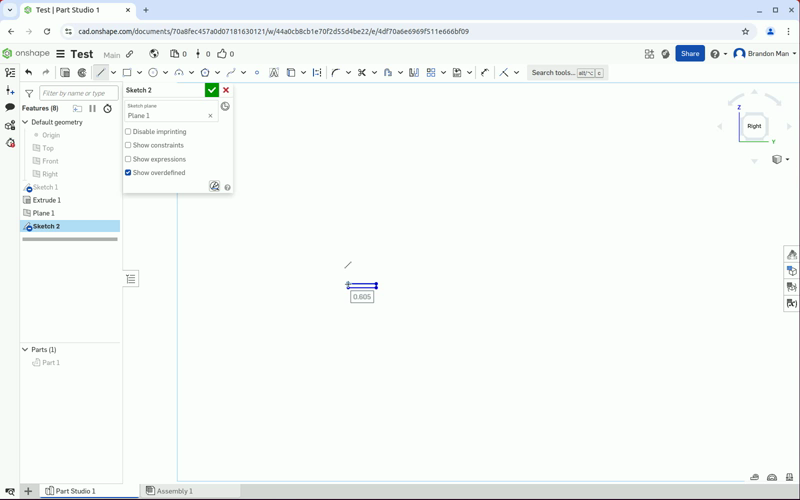
scroll(-6)
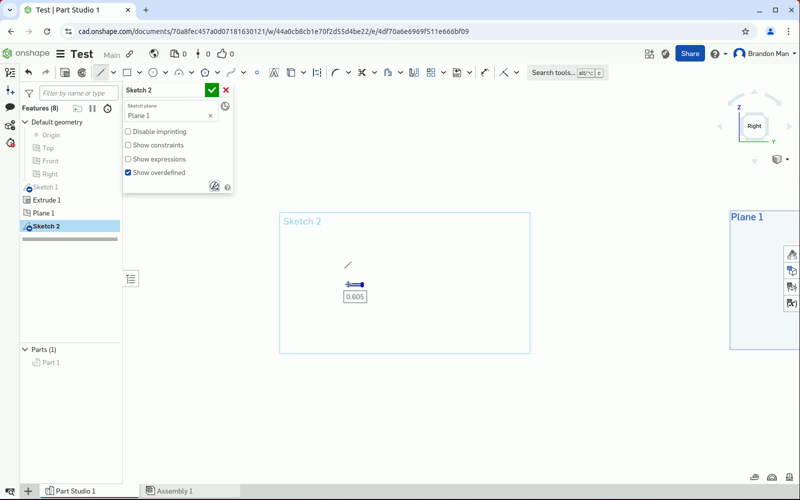
scroll(-6)
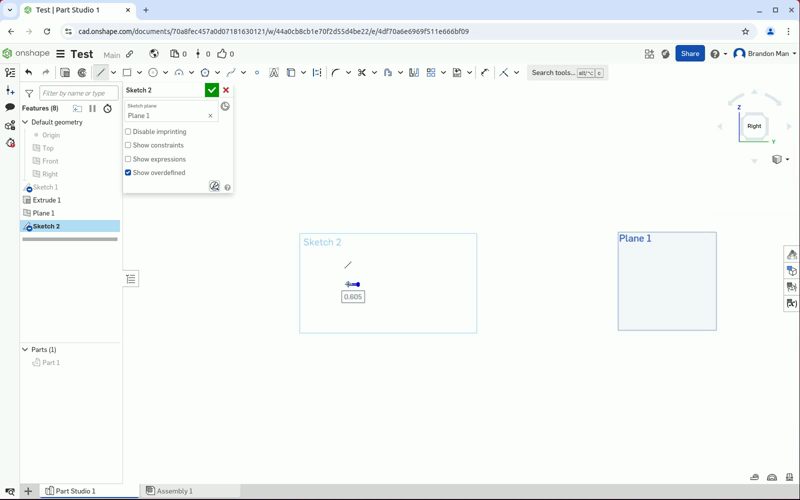
scroll(-6)
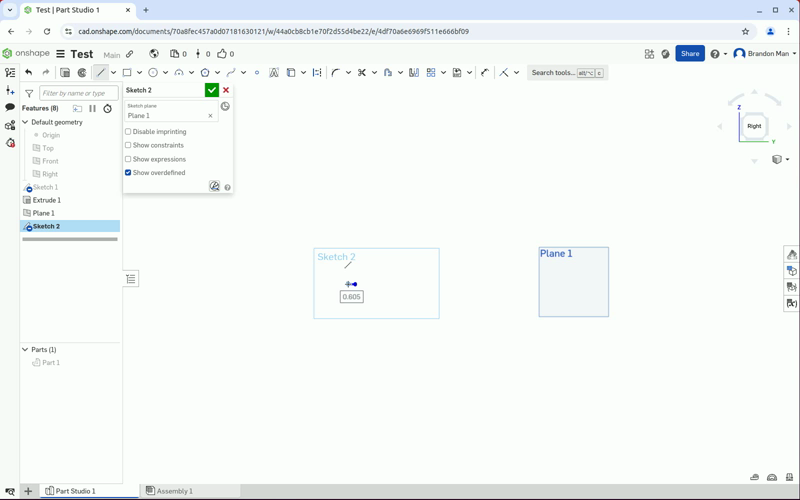
scroll(-6)
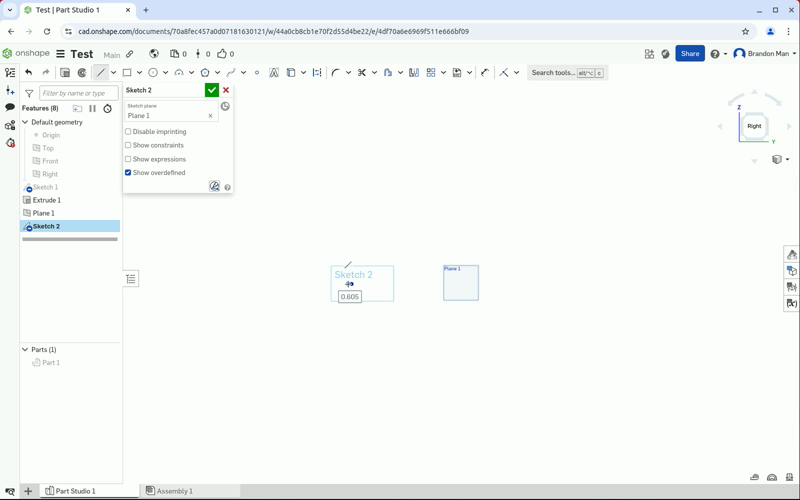
key_up(shift)
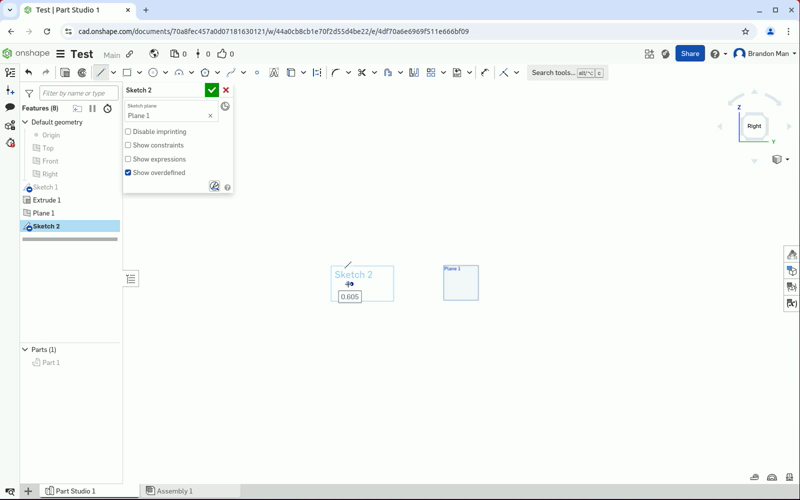
mouse_move(378, 283)
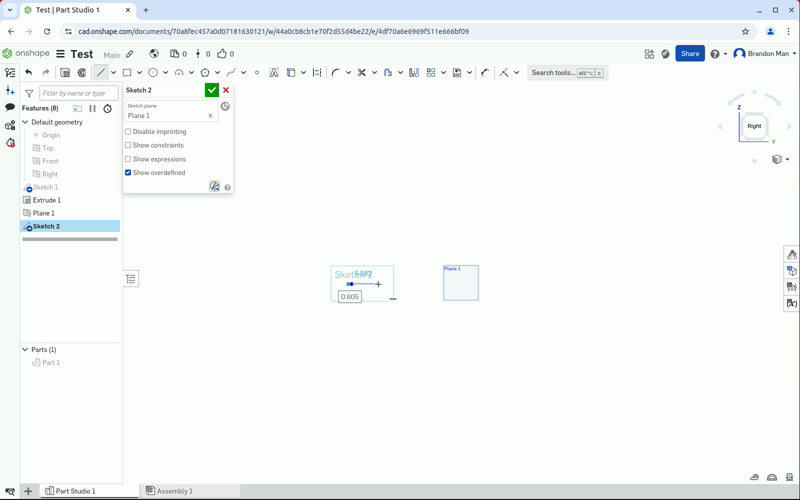
key_down(shift)
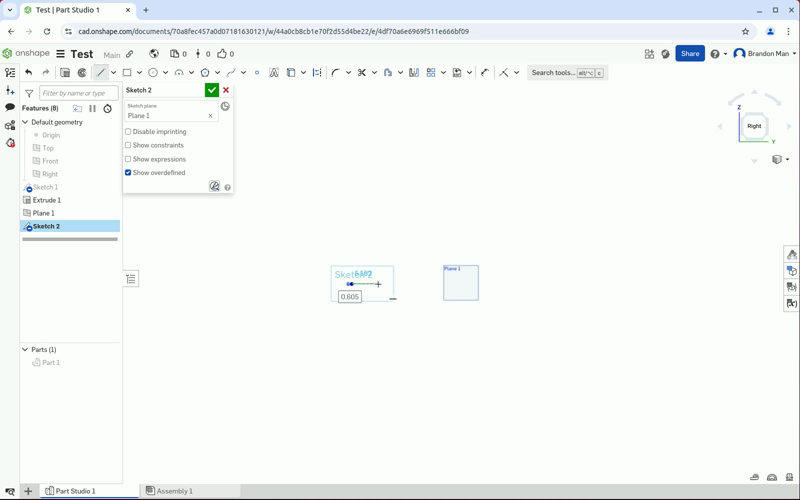
mouse_move(348, 284)
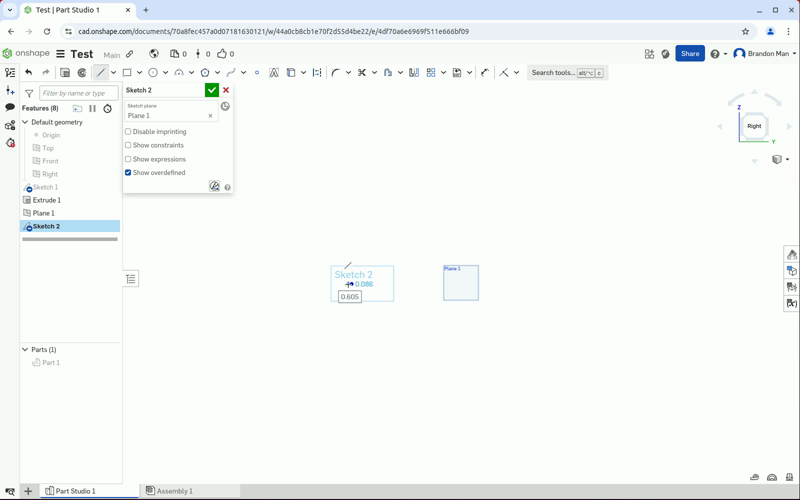
scroll(6)
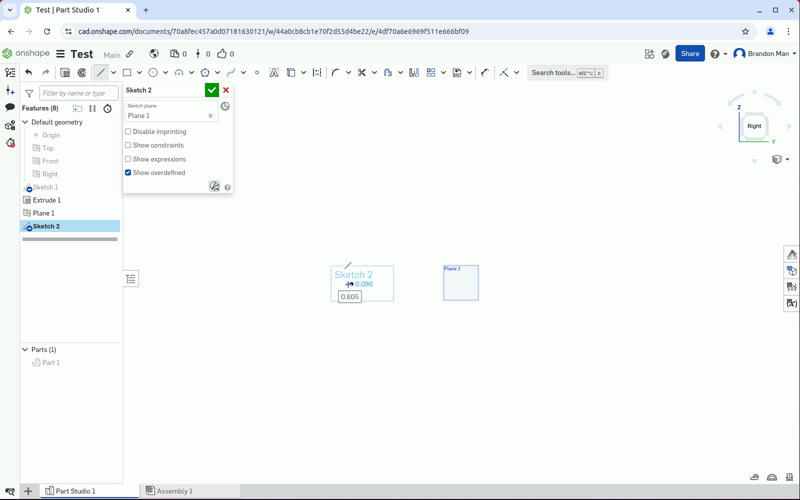
scroll(6)
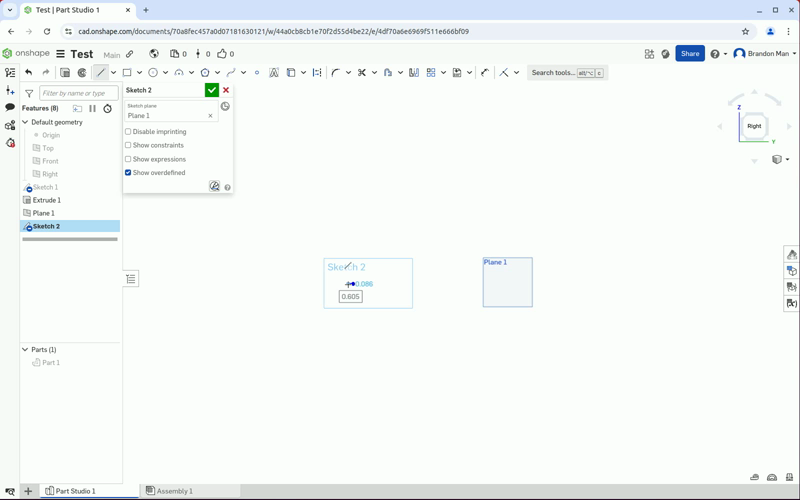
scroll(6)
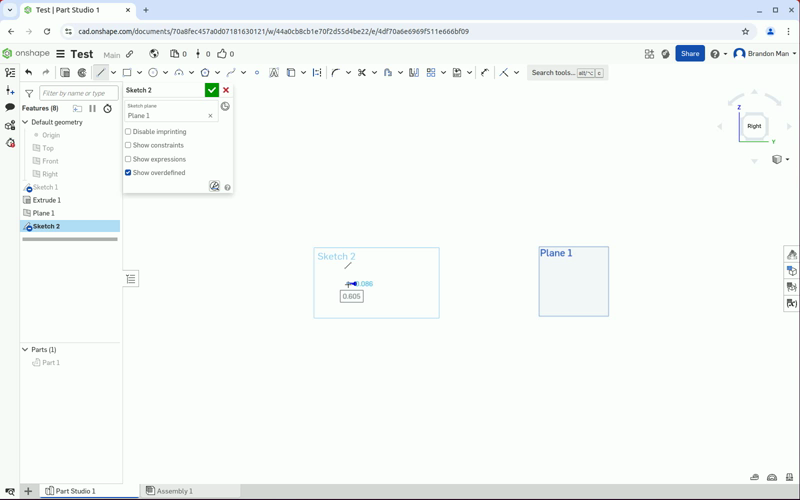
scroll(6)
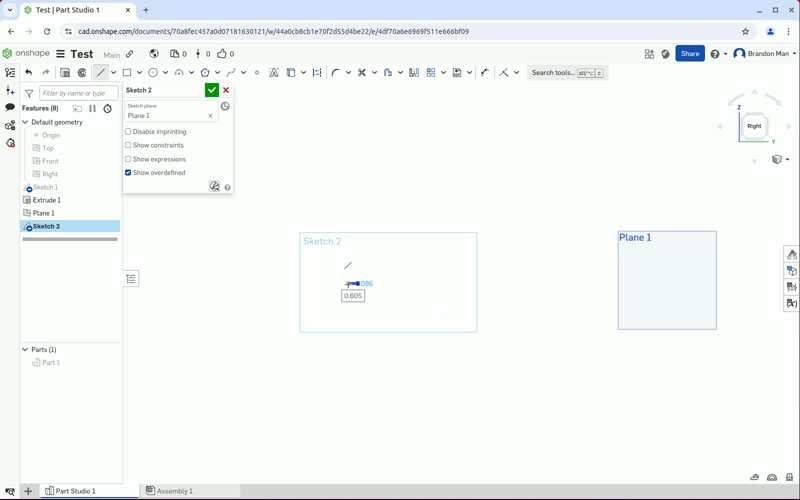
scroll(6)
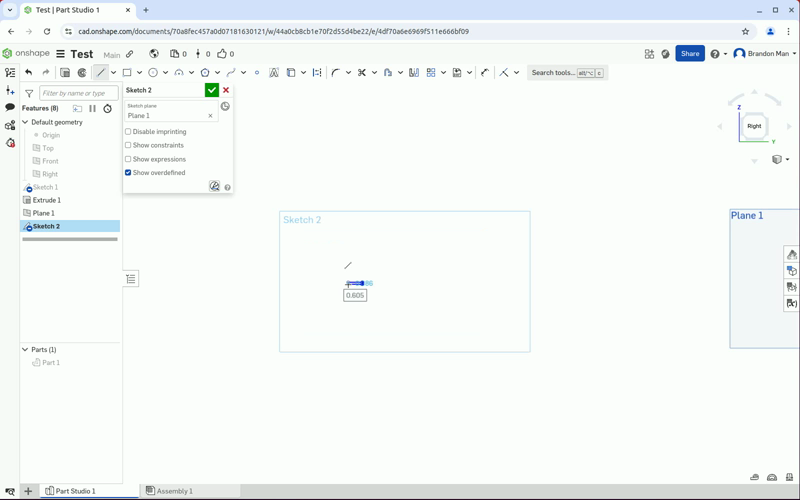
scroll(6)
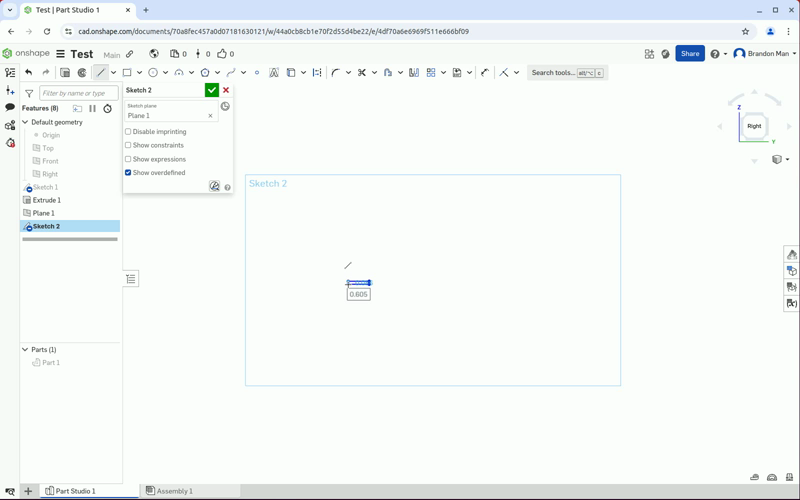
scroll(6)
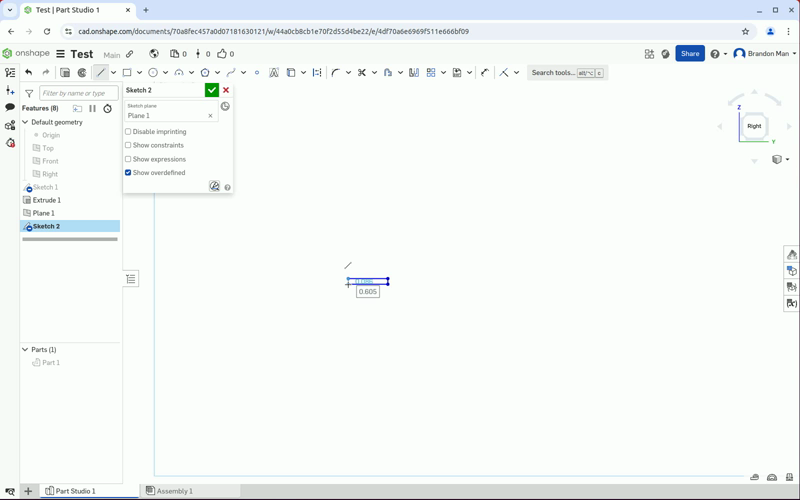
key_up(shift)
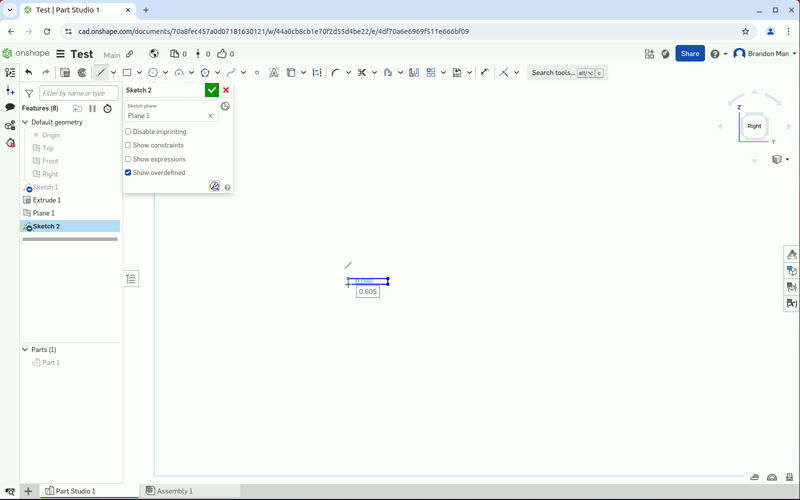
click(348, 284)
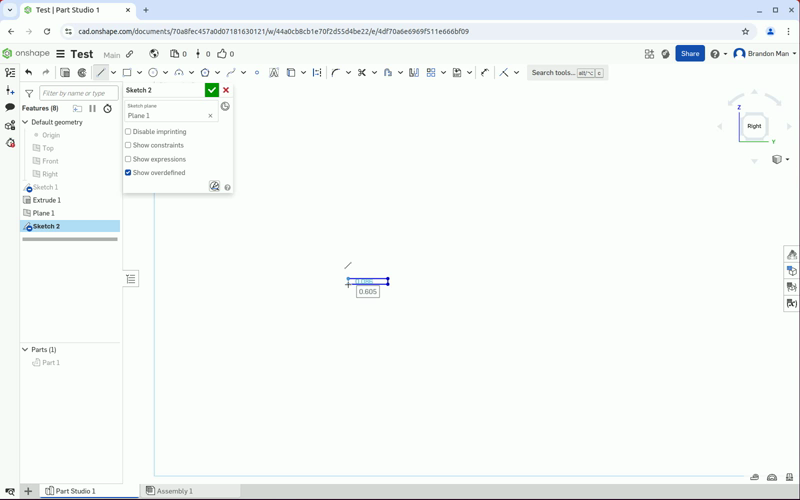
scroll(-6)
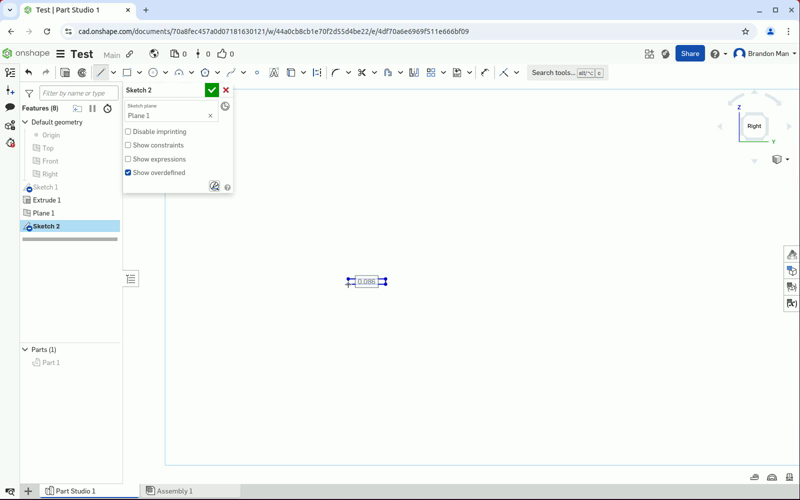
scroll(-6)
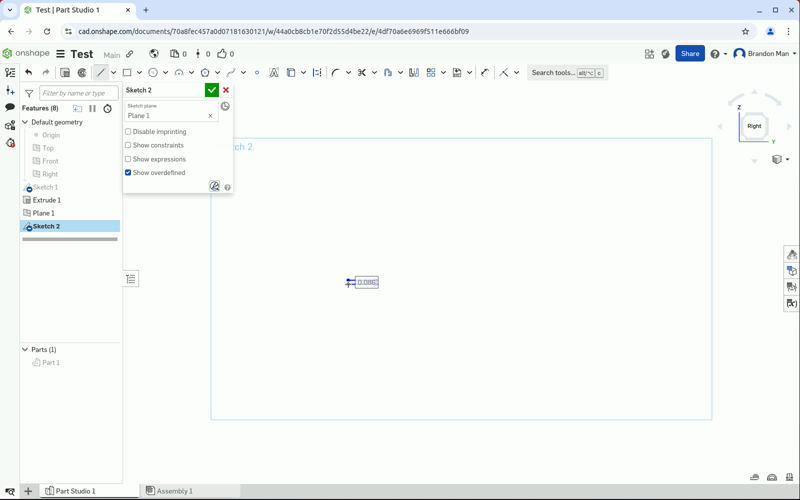
scroll(-6)
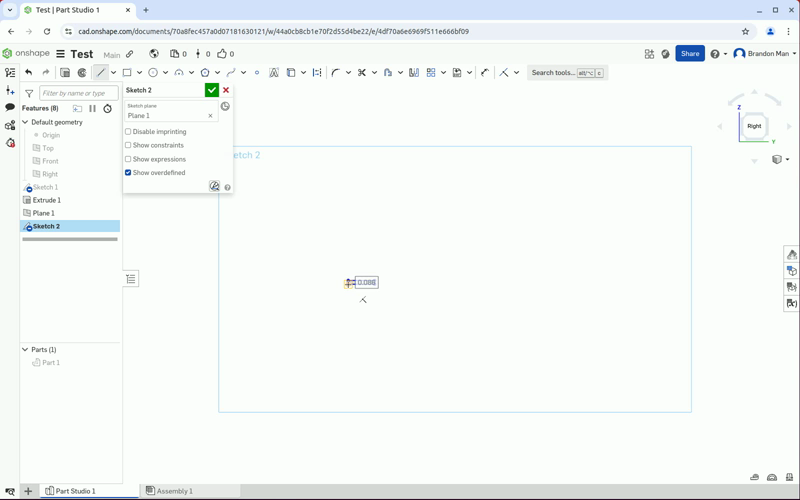
scroll(-6)
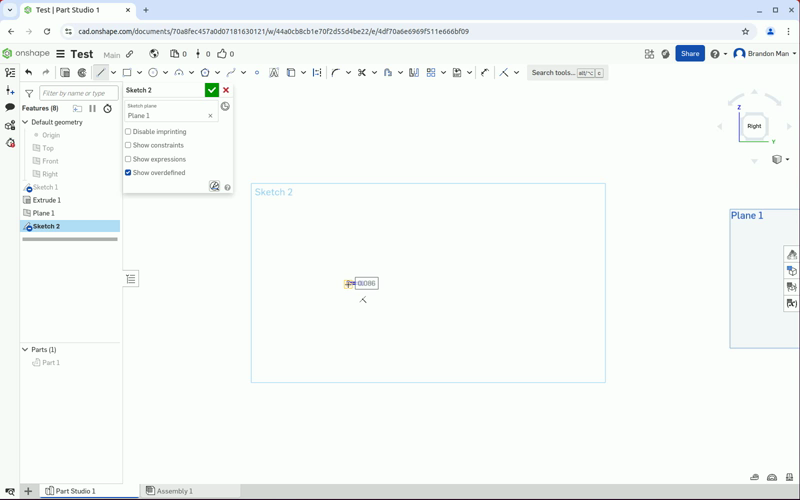
scroll(-6)
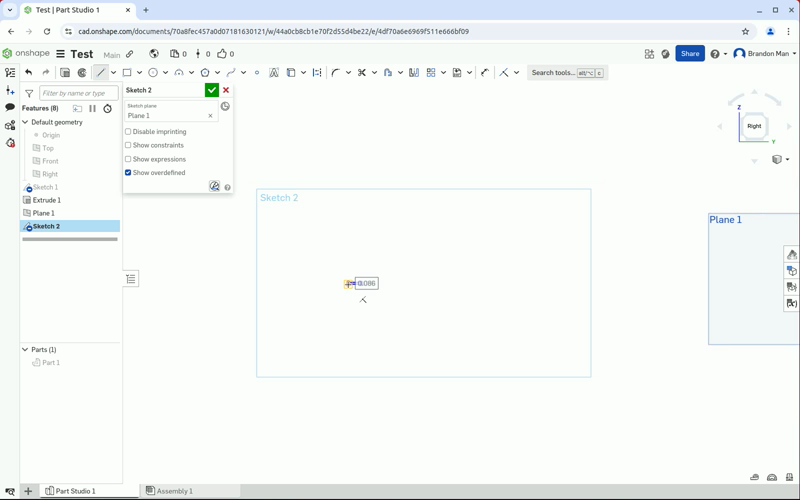
scroll(-6)
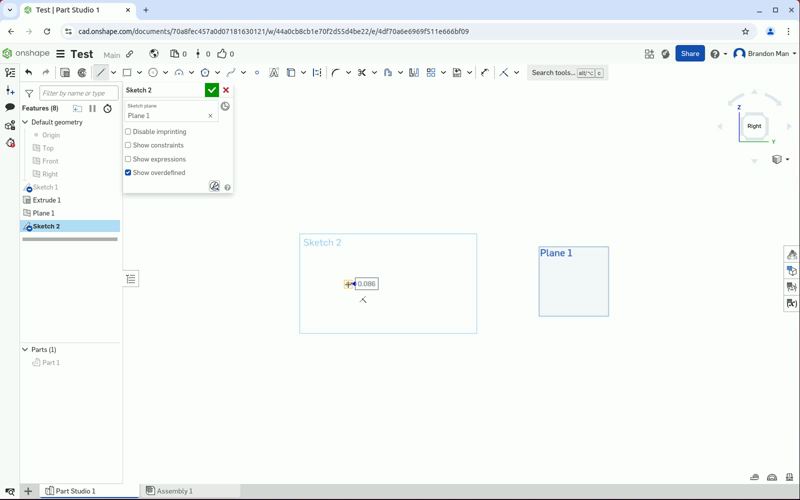
scroll(-6)
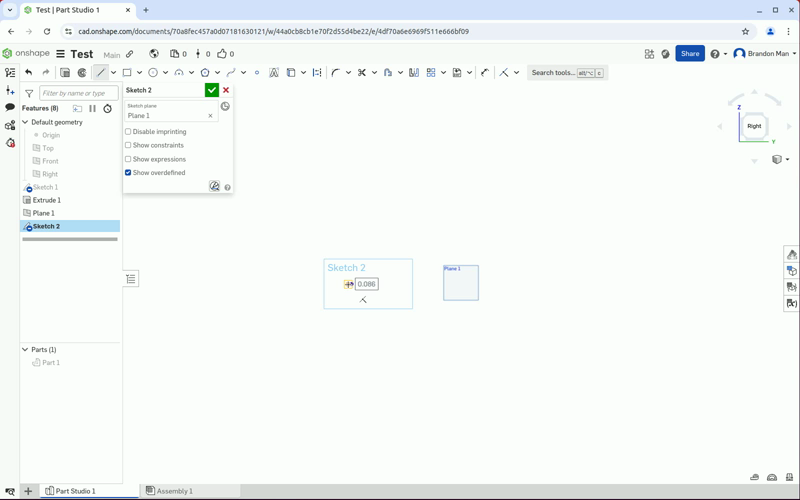
key(esc)
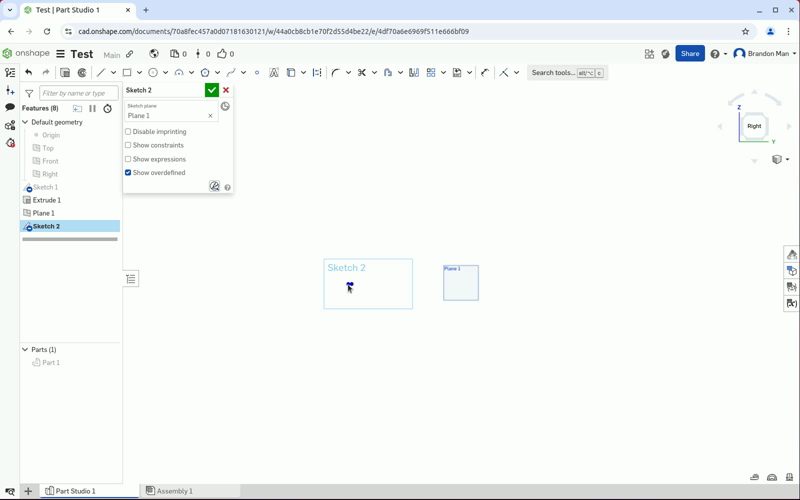
mouse_move(351, 283)
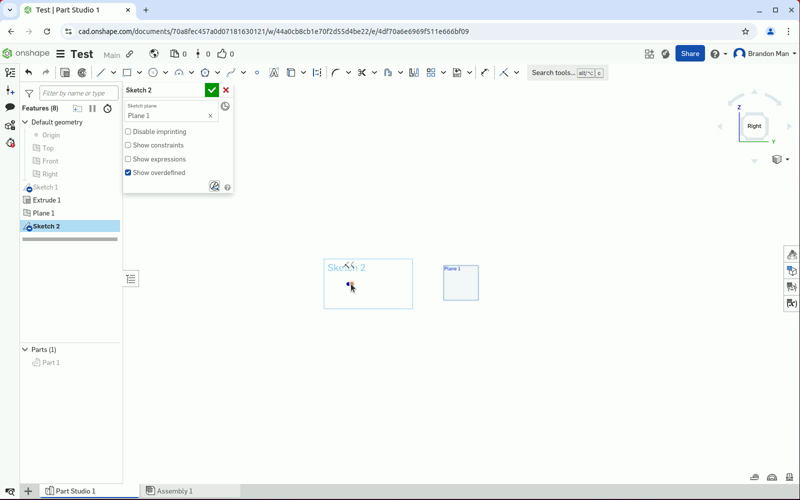
scroll(6)
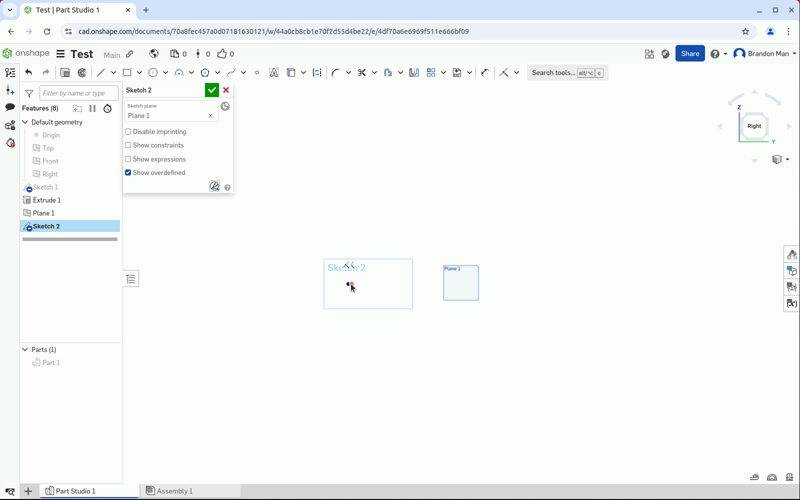
scroll(6)
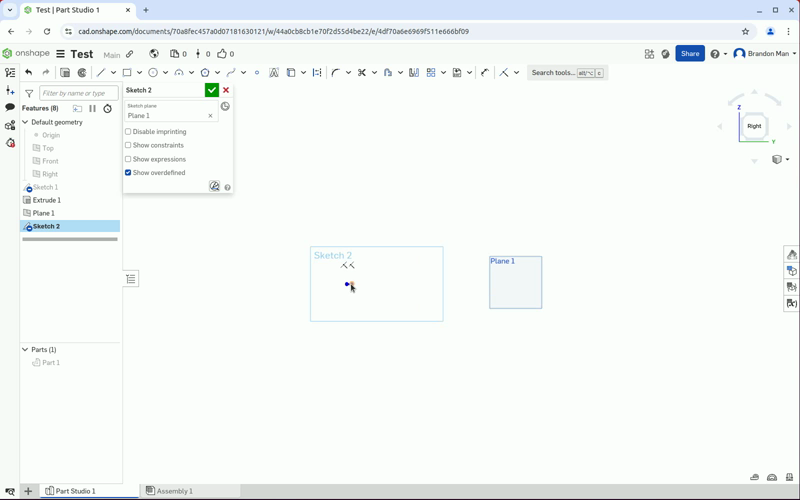
scroll(6)
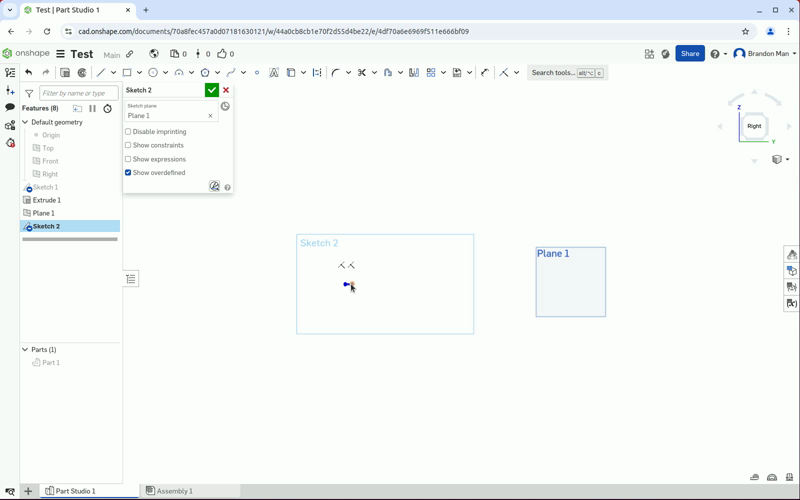
scroll(6)
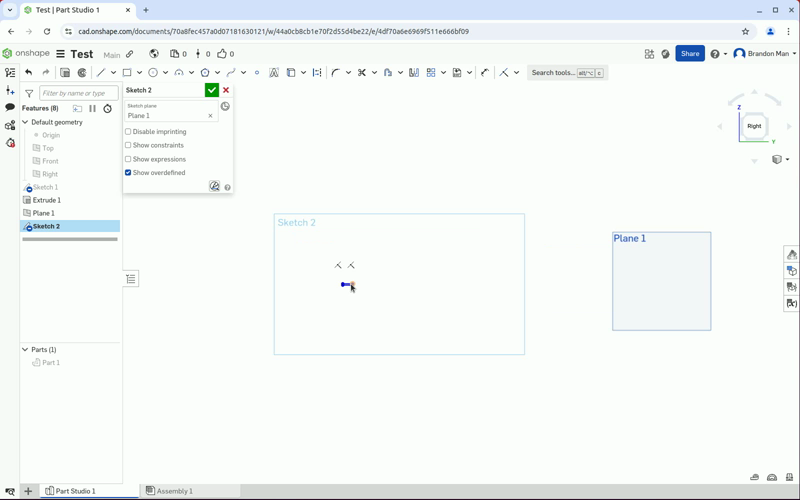
scroll(6)
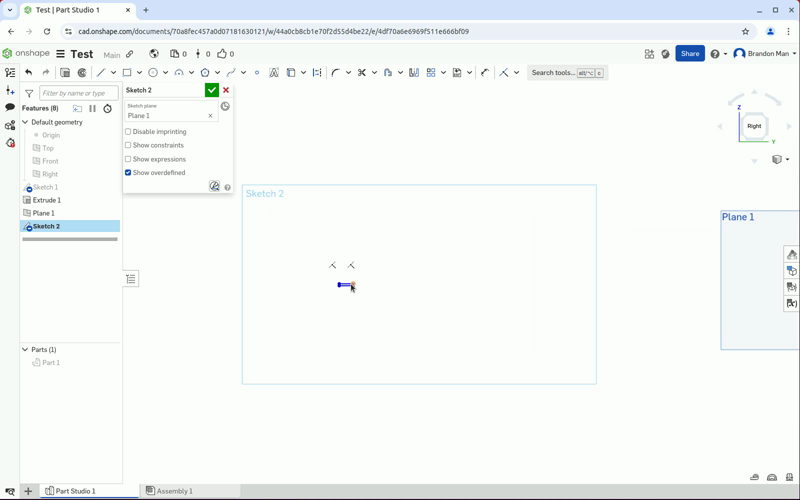
scroll(6)
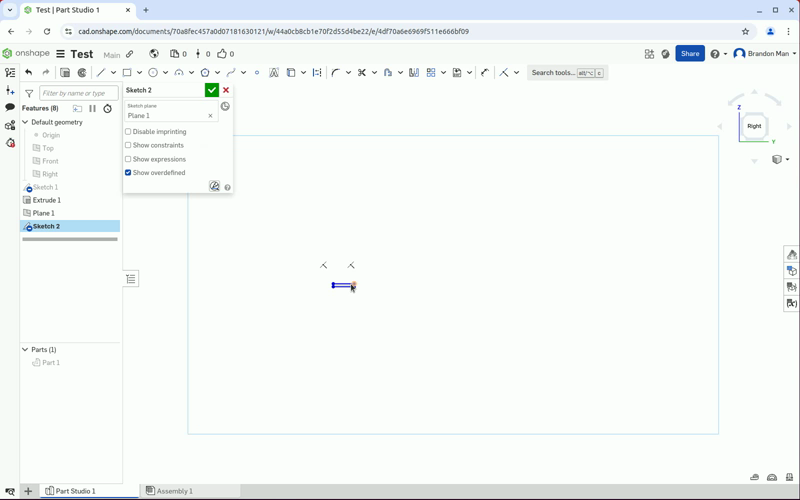
scroll(6)
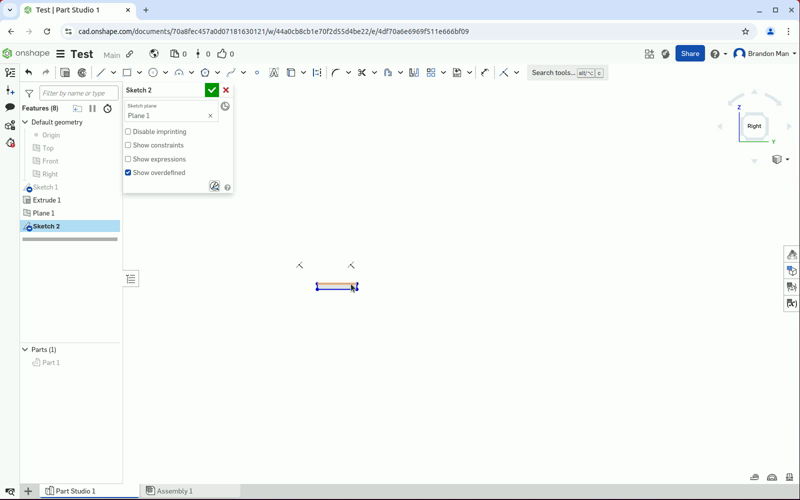
click(351, 283)
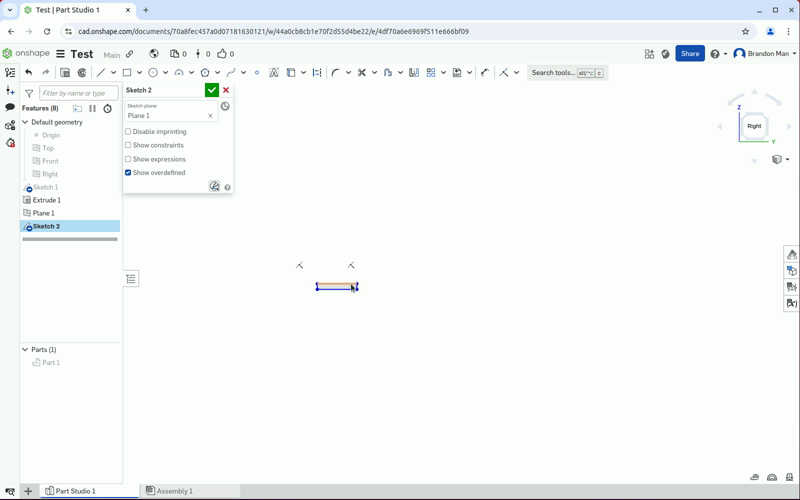
scroll(-6)
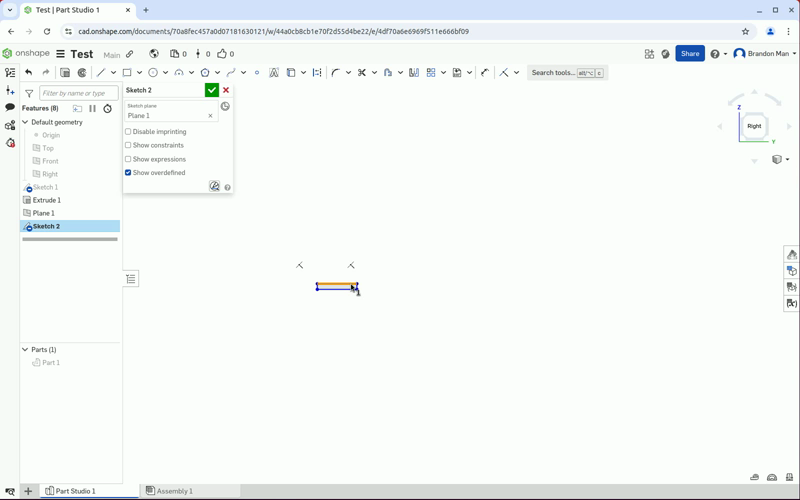
scroll(-6)
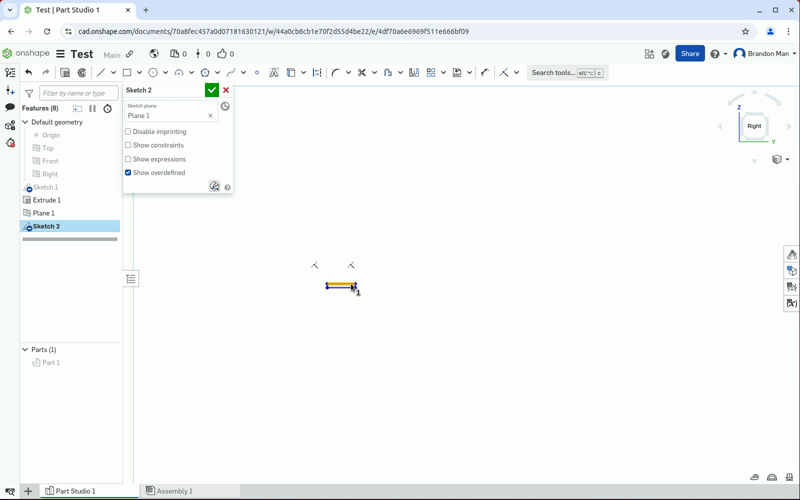
scroll(-6)
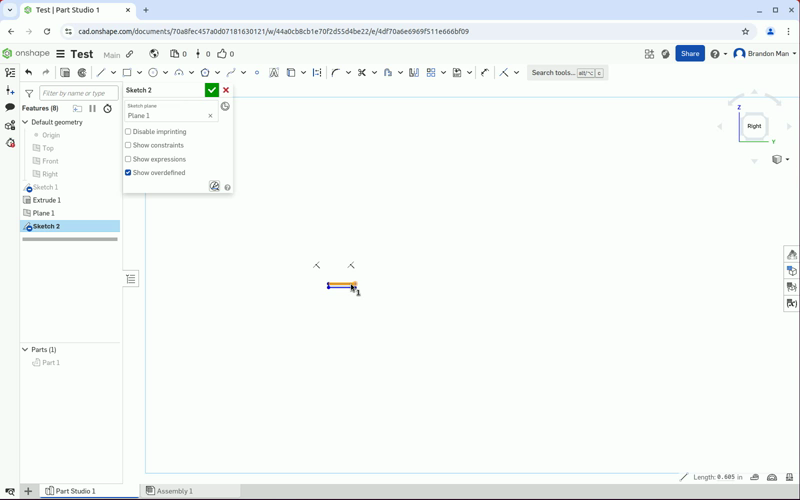
scroll(-6)
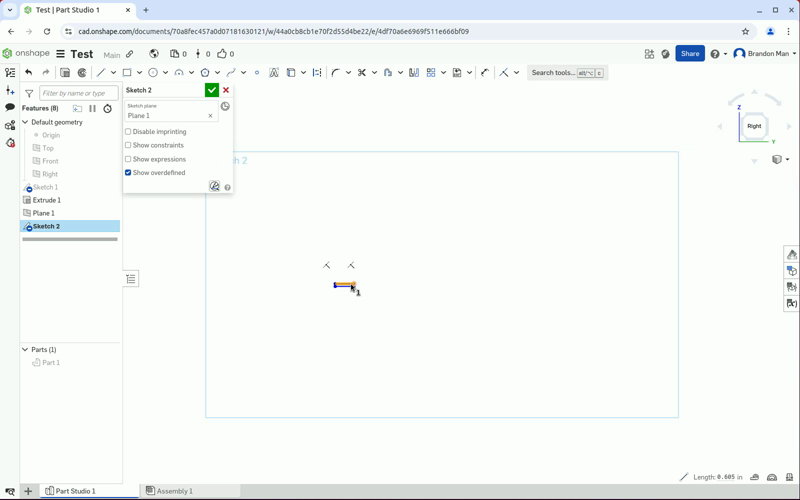
scroll(-6)
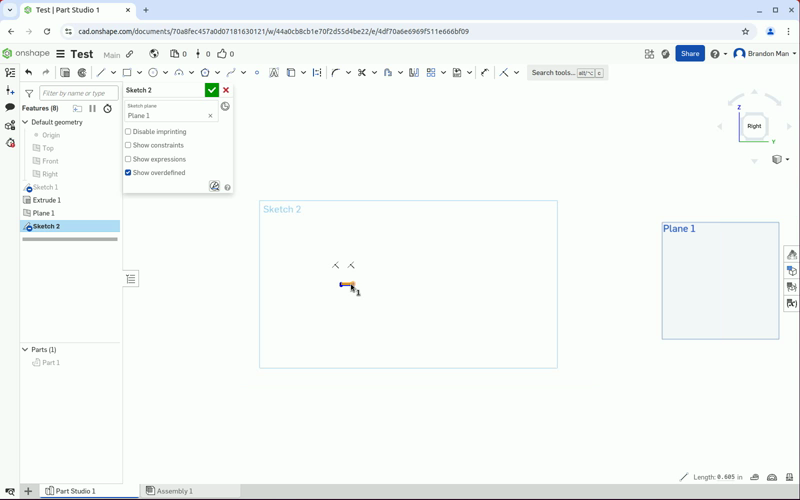
scroll(-6)
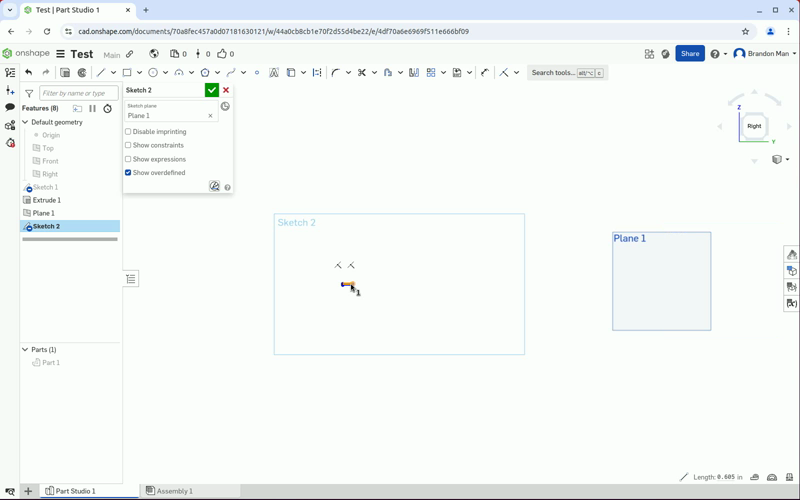
scroll(-6)
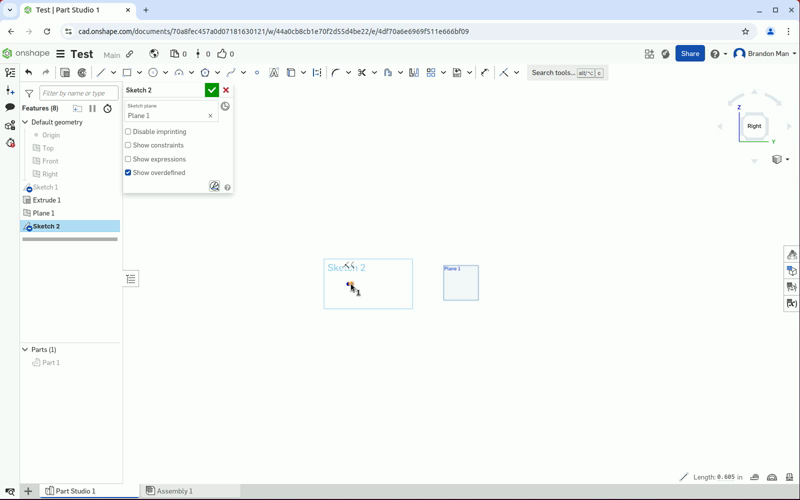
mouse_move(73, 352)
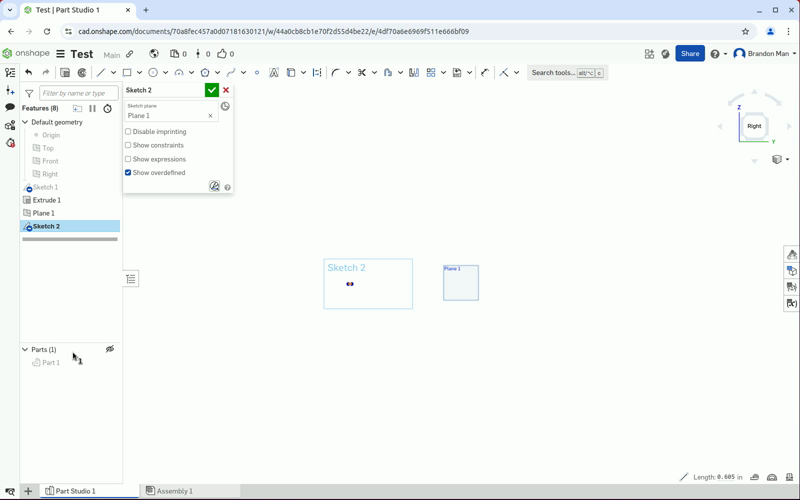
key(shift+y)
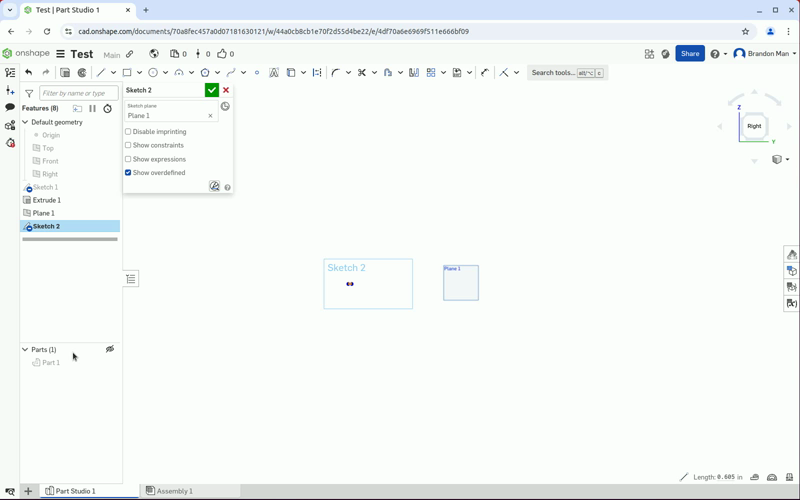
key(shift+e)
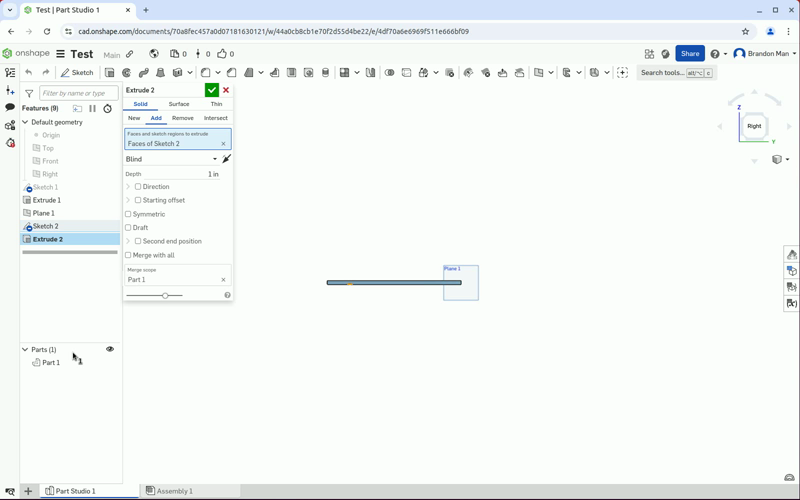
mouse_move(143, 106)
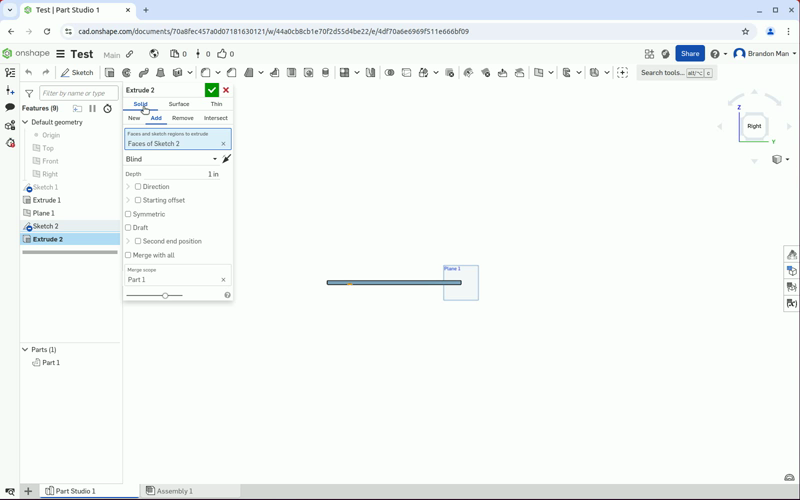
click(143, 106)
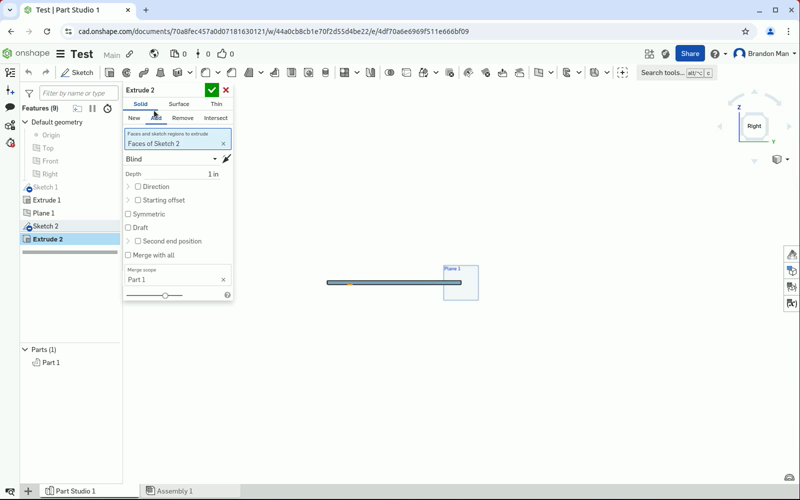
mouse_move(186, 120)
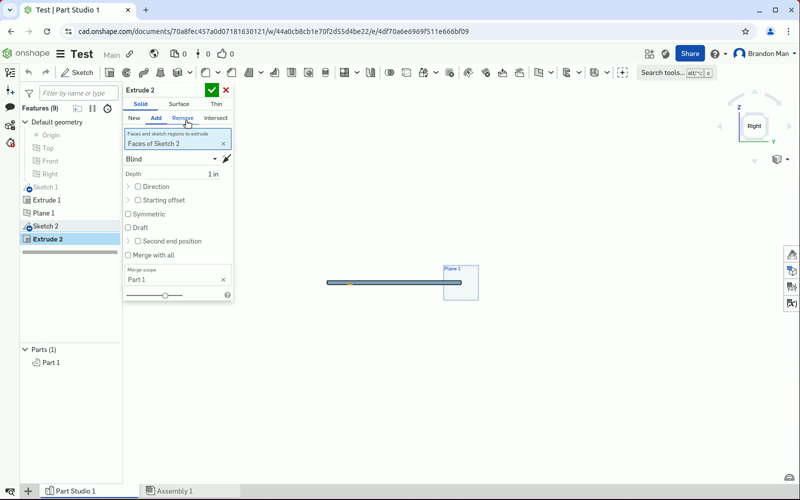
click(186, 120)
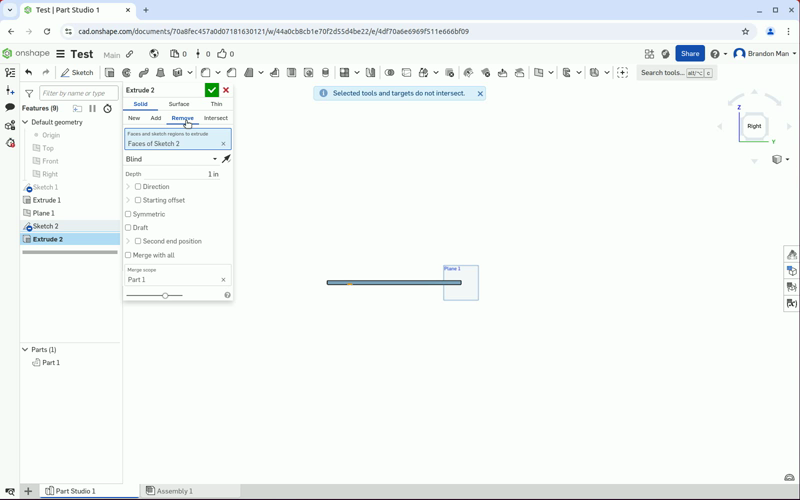
key(tab, 4)
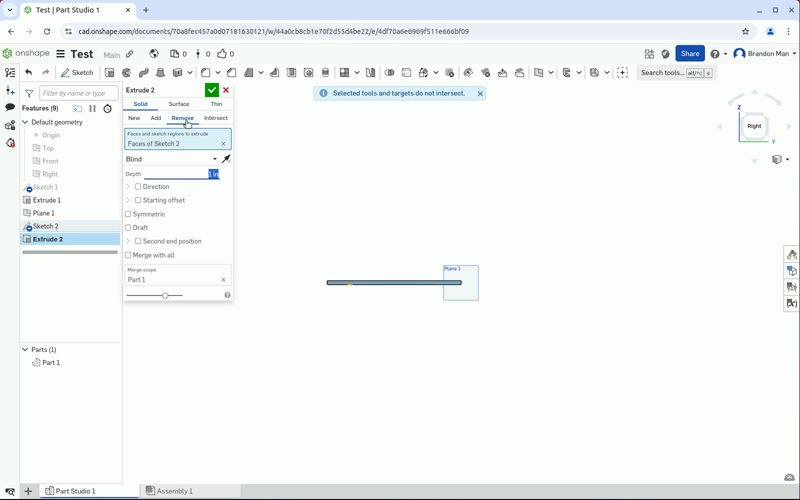
text(0.481)
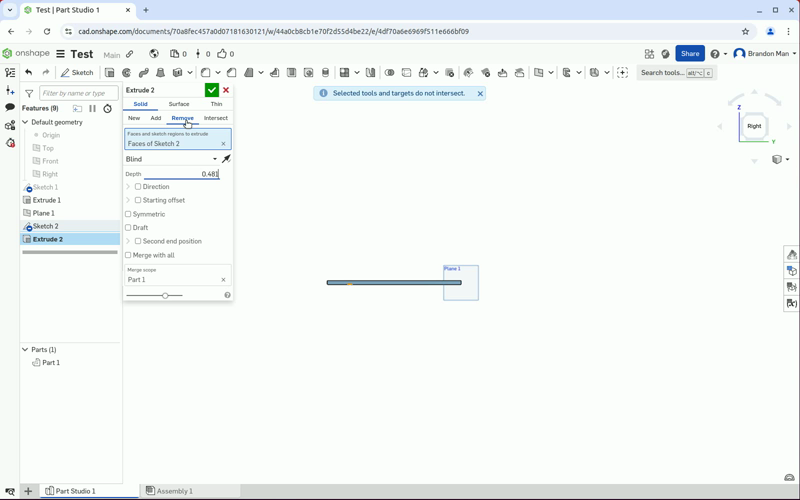
key(tab, 6)
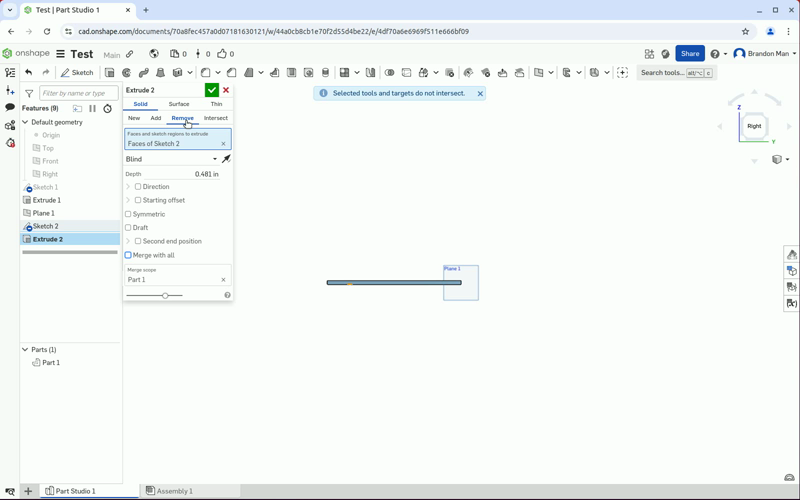
key(space)
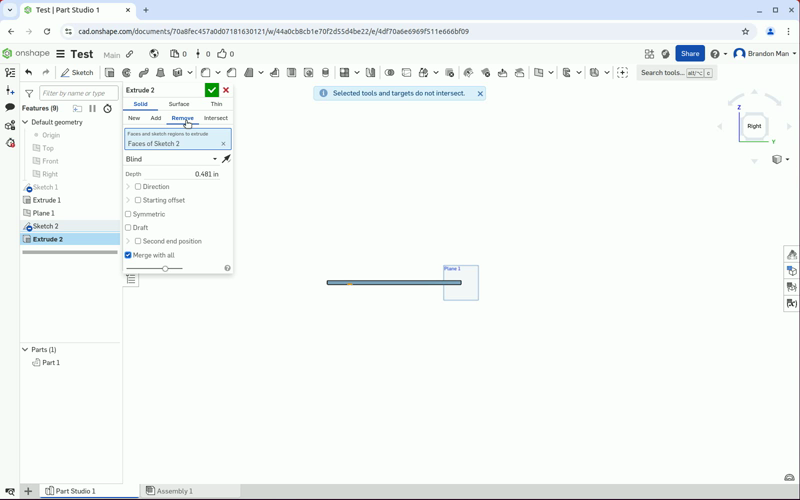
key(enter)
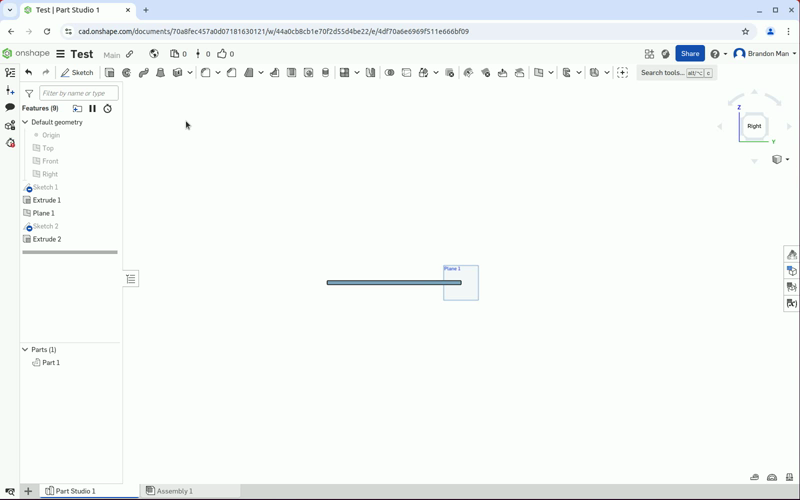
key(shift+h)
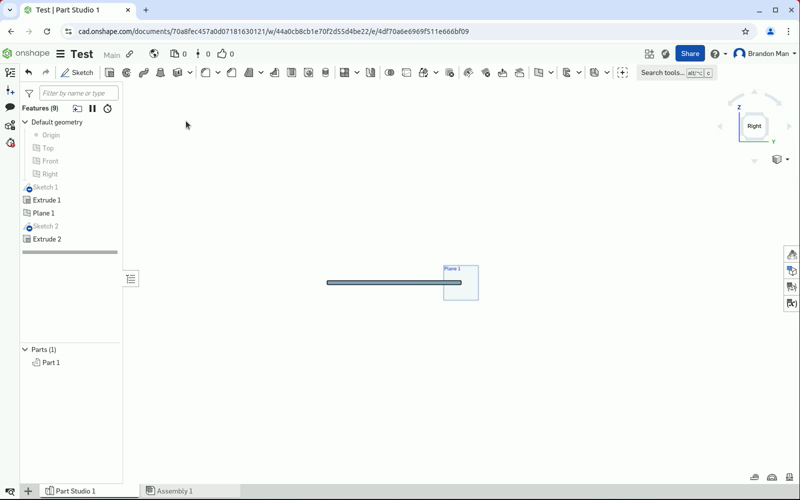
key(shift+h)
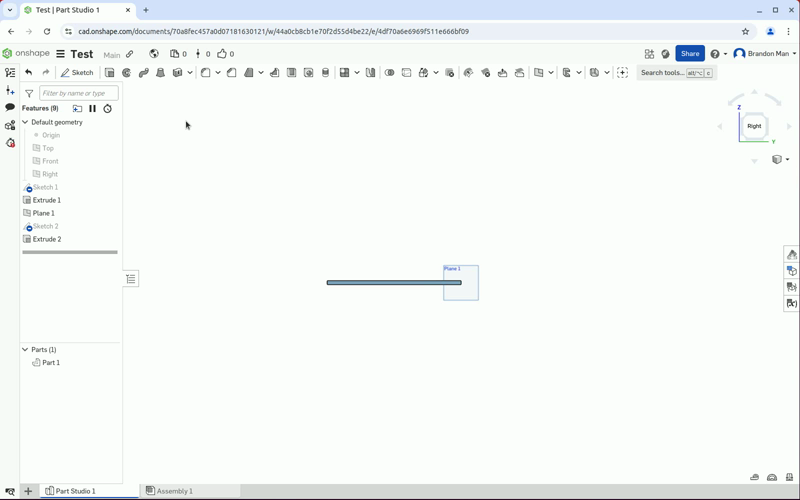
mouse_move(73, 189)
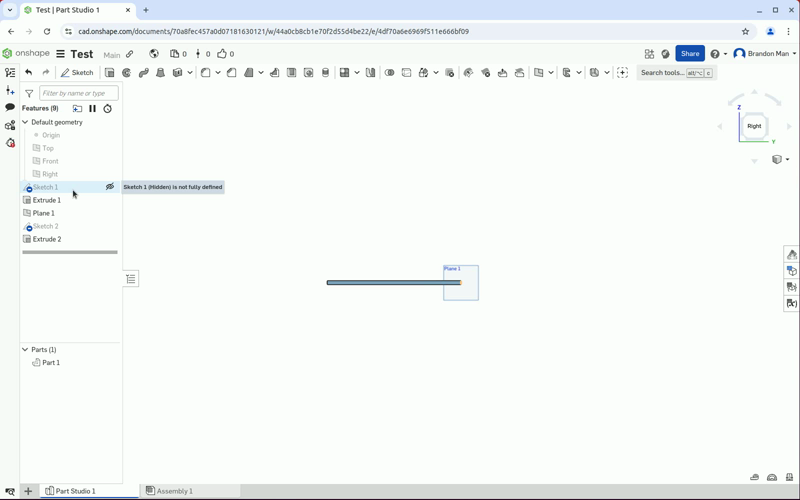
click(73, 189)
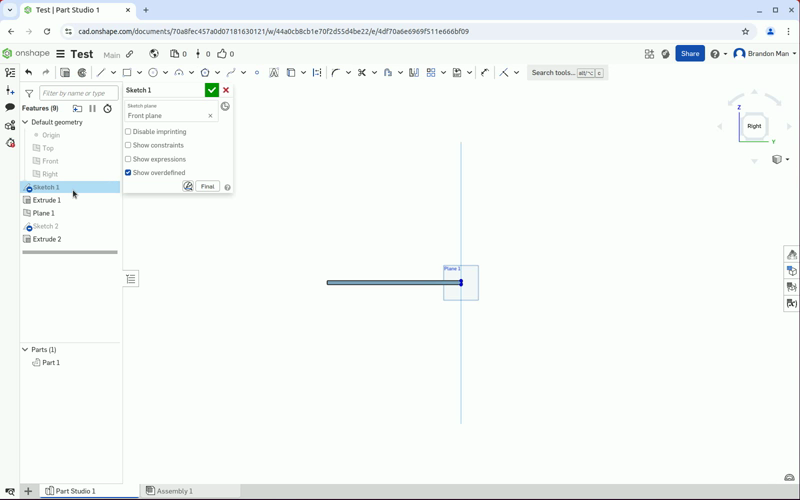
mouse_move(229, 92)
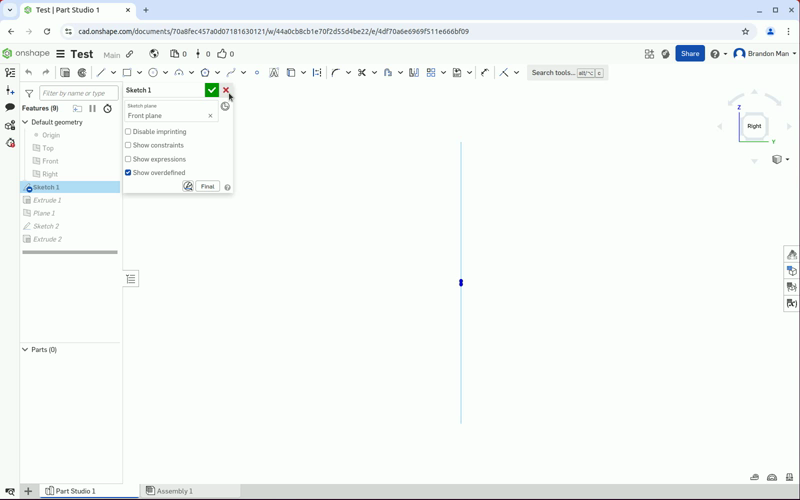
click(229, 92)
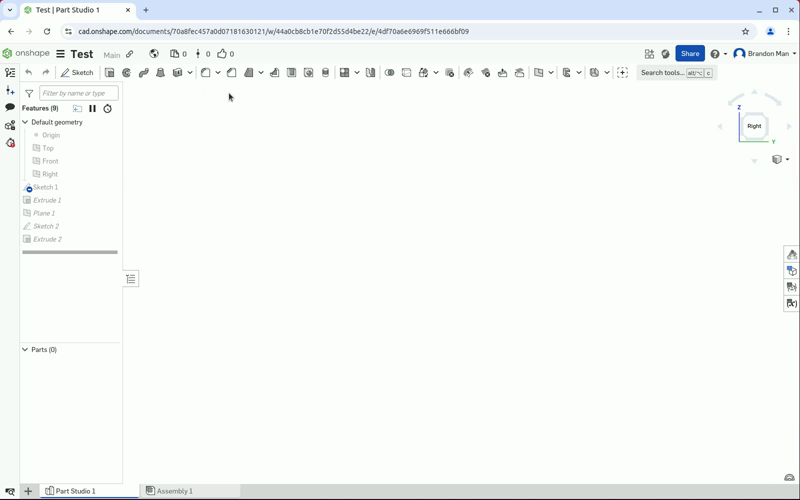
key(shift+s)
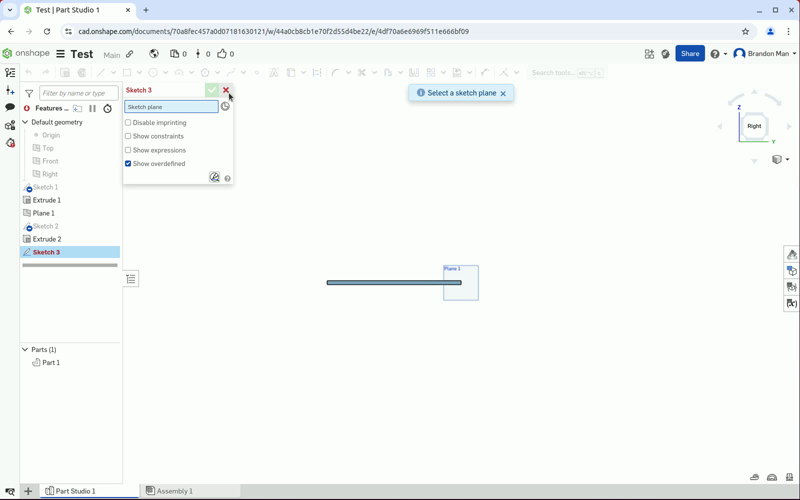
mouse_move(73, 215)
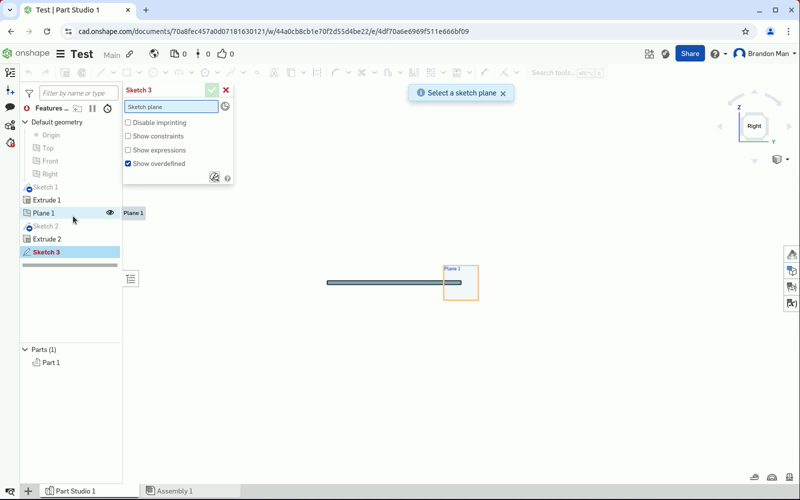
click(73, 215)
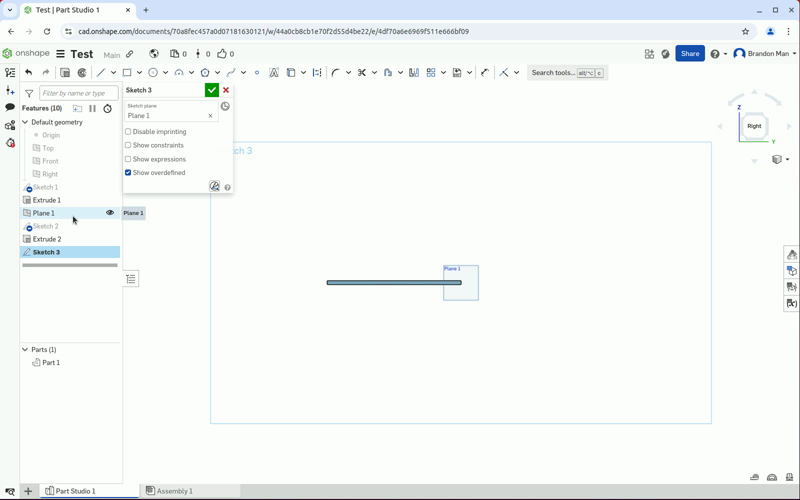
mouse_move(73, 352)
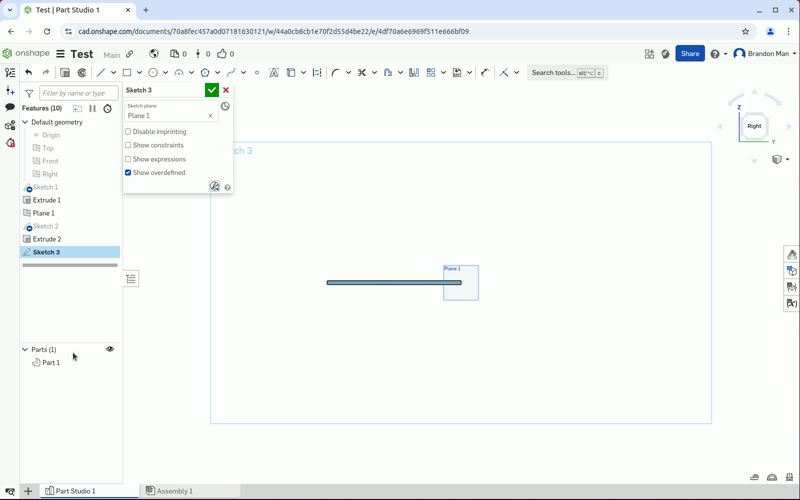
key(y)
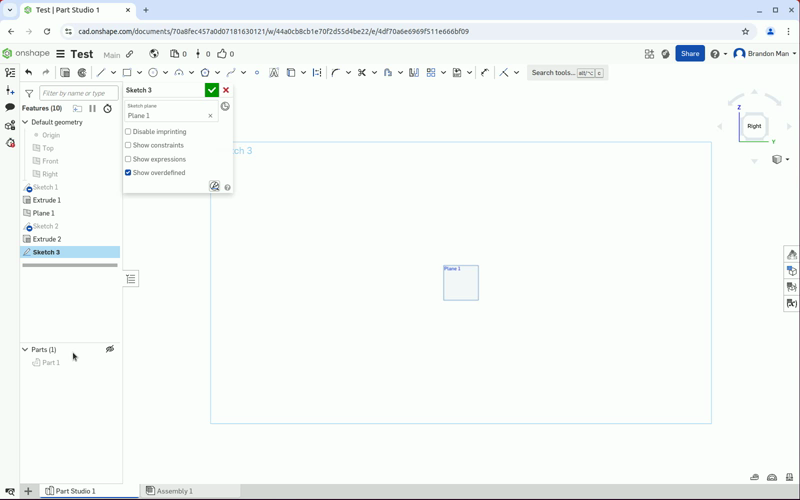
key(l)
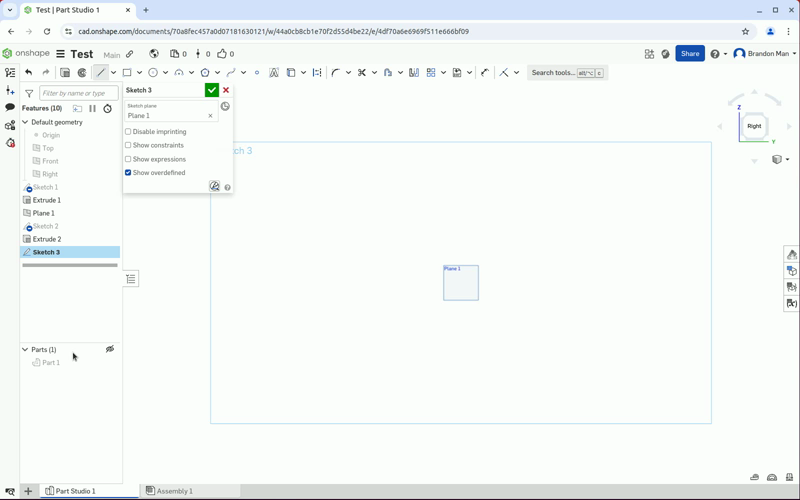
key_down(shift)
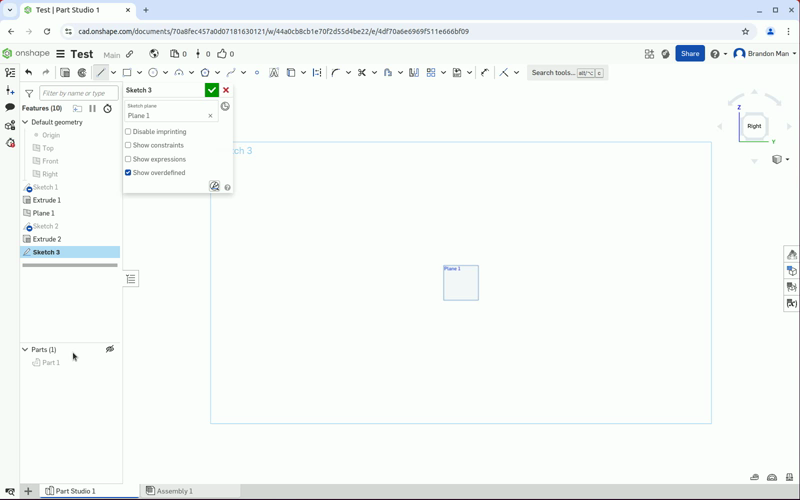
mouse_move(458, 284)
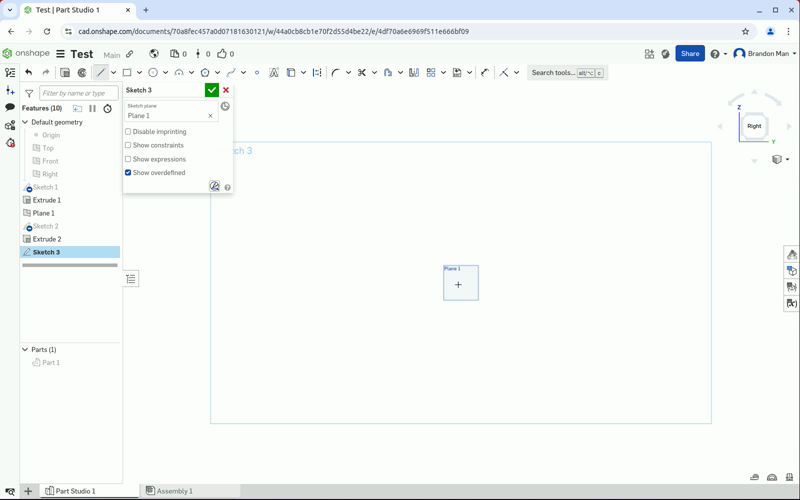
click(458, 284)
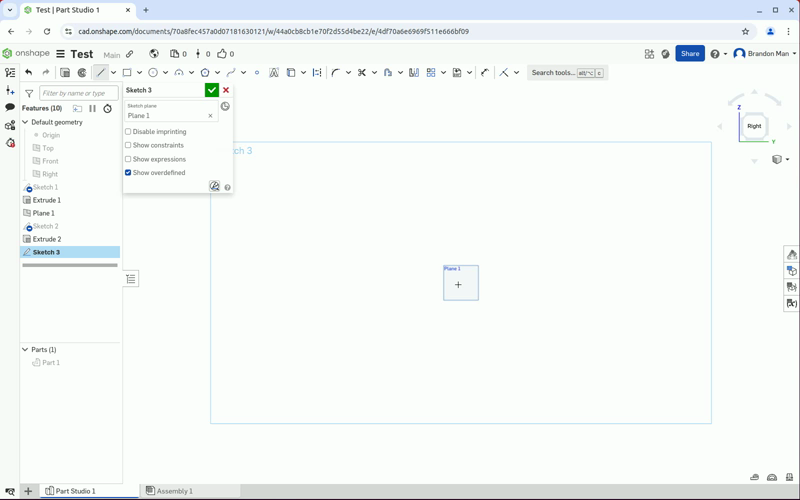
key_up(shift)
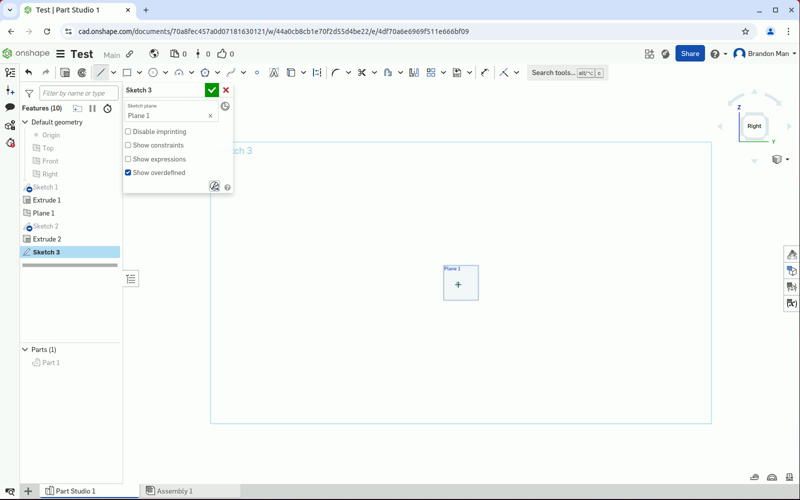
key_down(shift)
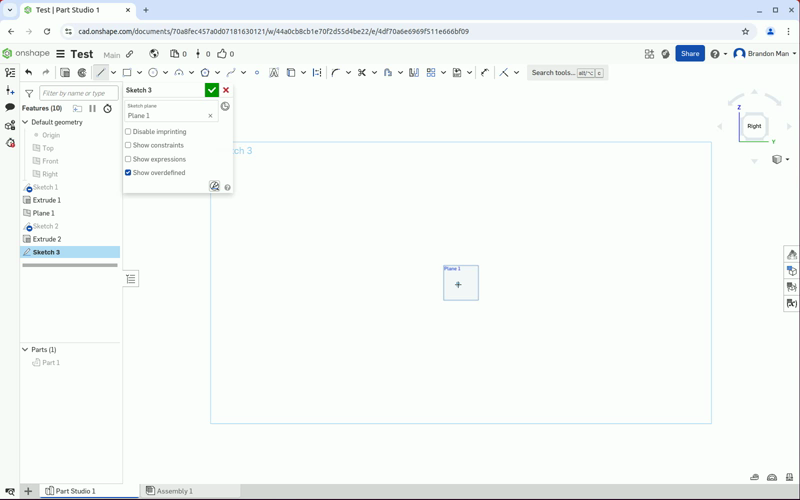
mouse_move(488, 284)
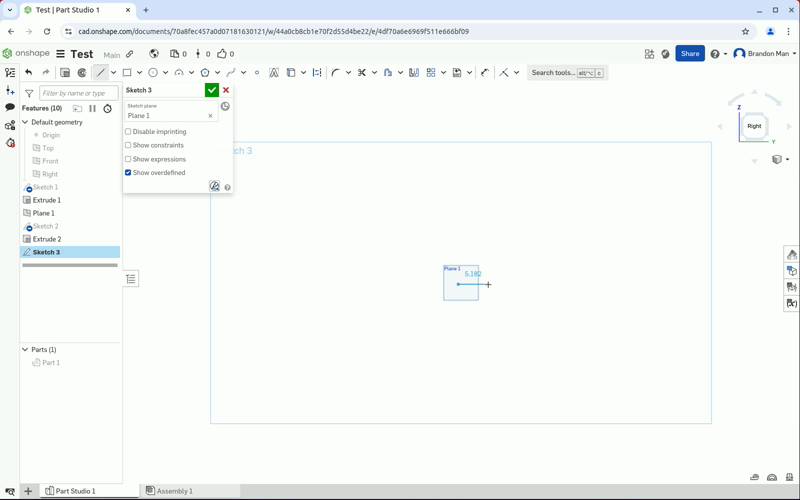
mouse_move(461, 284)
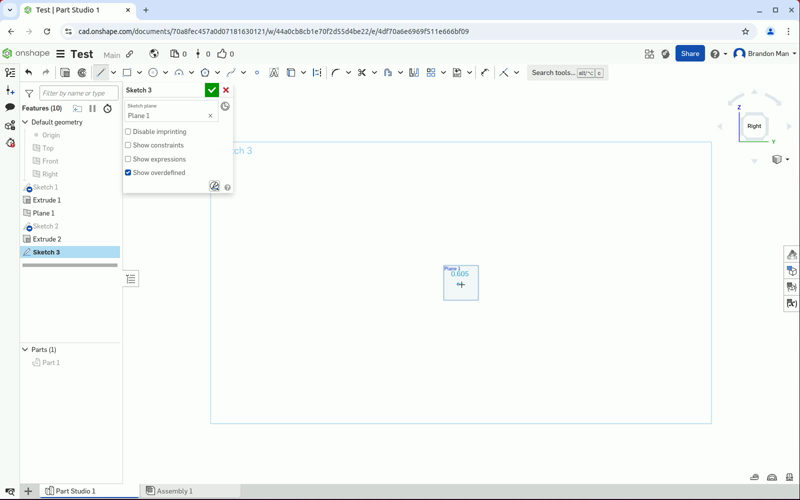
scroll(6)
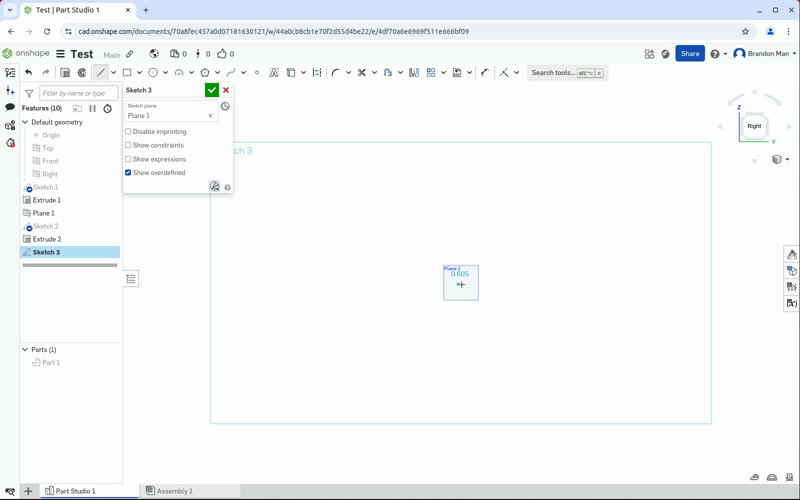
scroll(6)
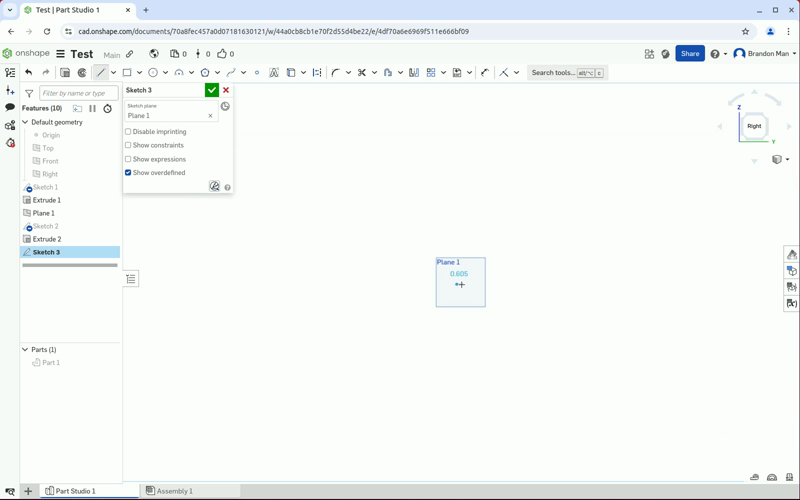
scroll(6)
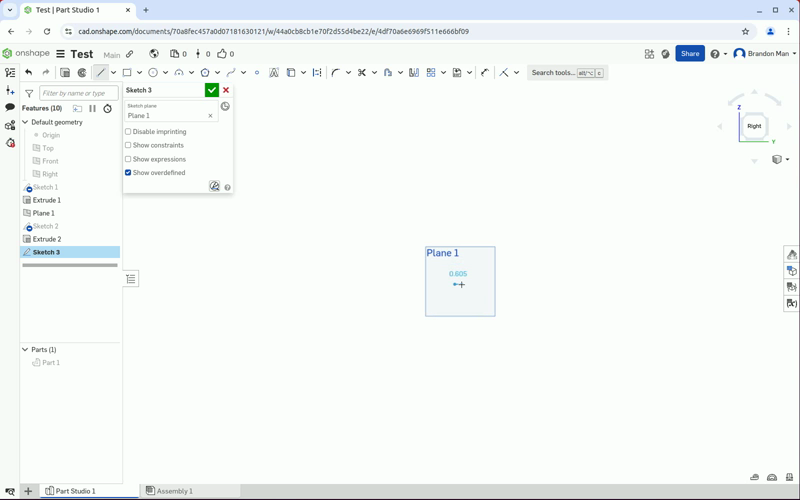
scroll(6)
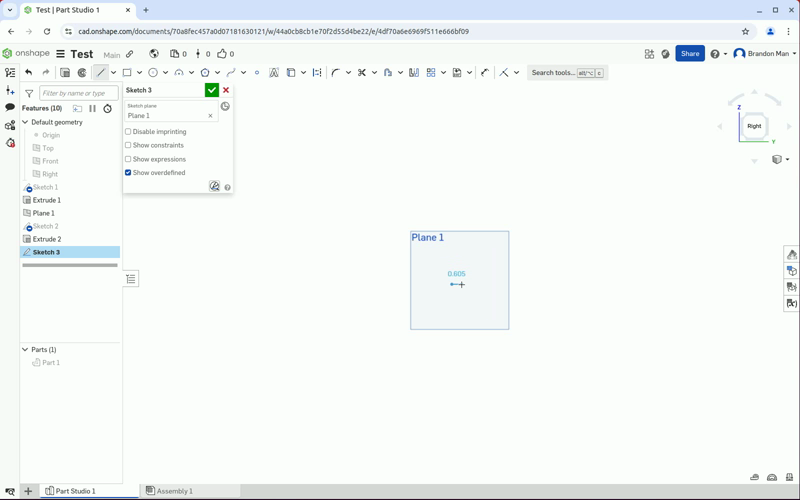
scroll(6)
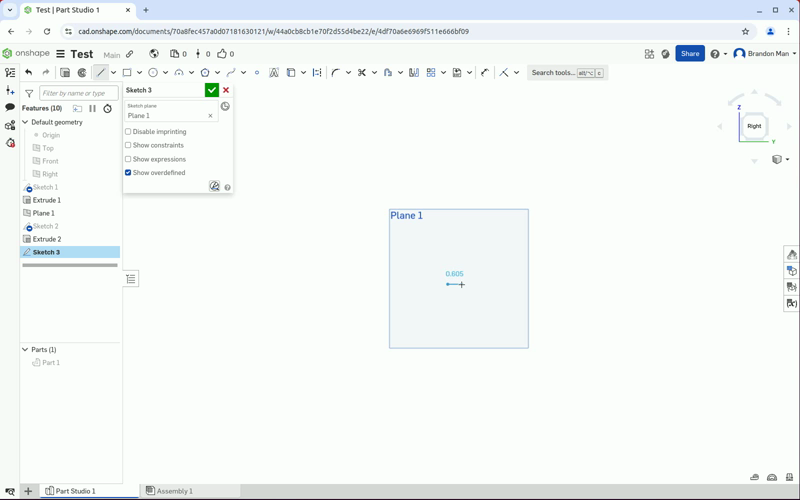
scroll(6)
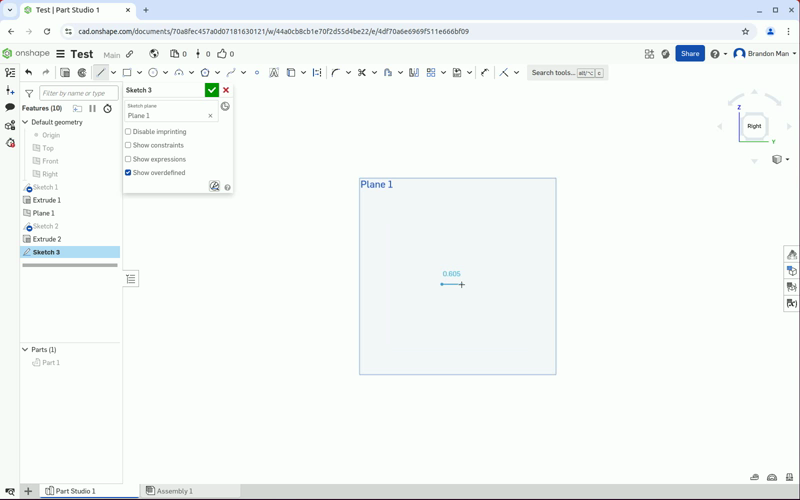
scroll(6)
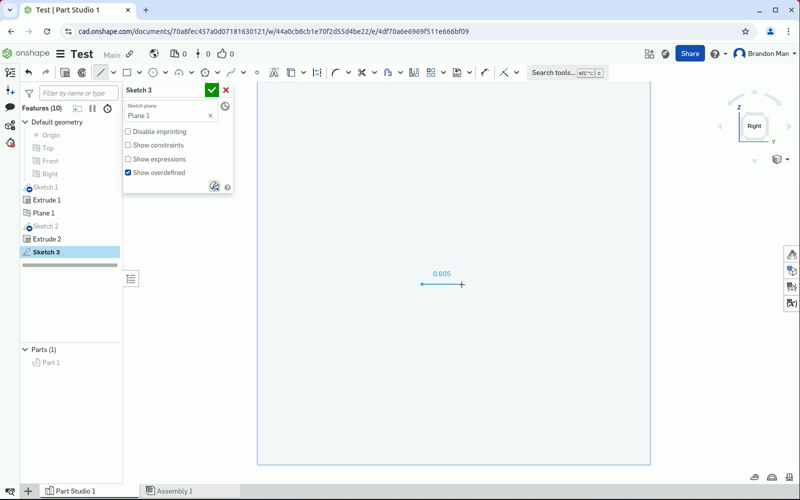
click(461, 284)
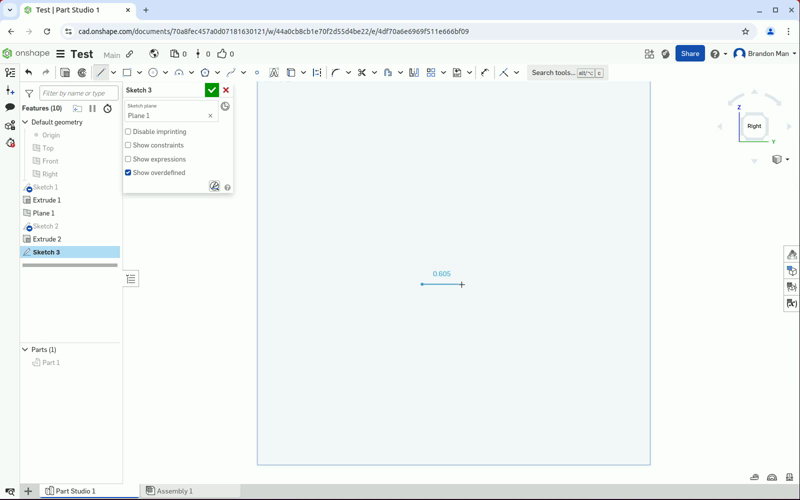
scroll(-6)
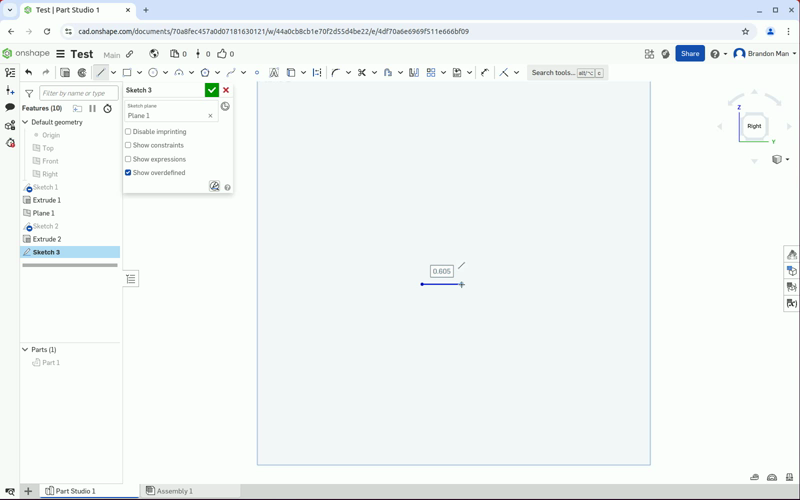
scroll(-6)
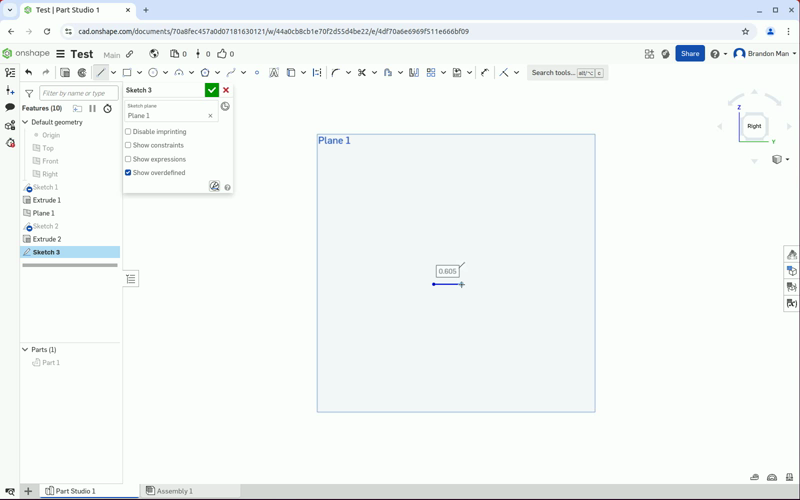
scroll(-6)
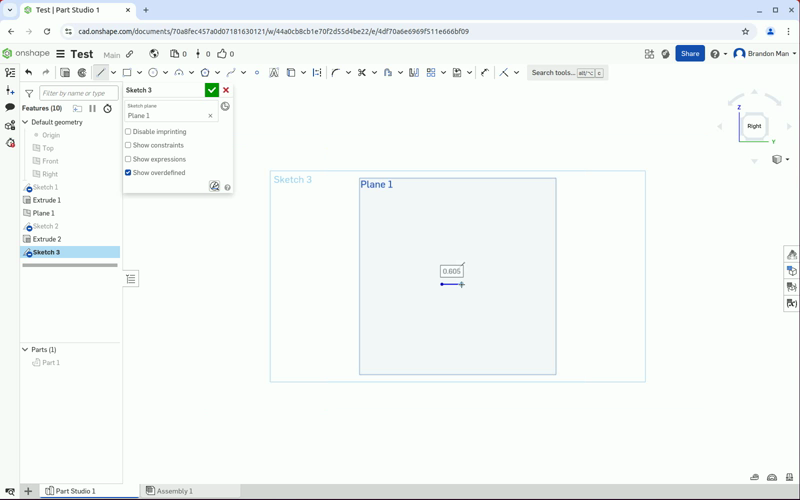
scroll(-6)
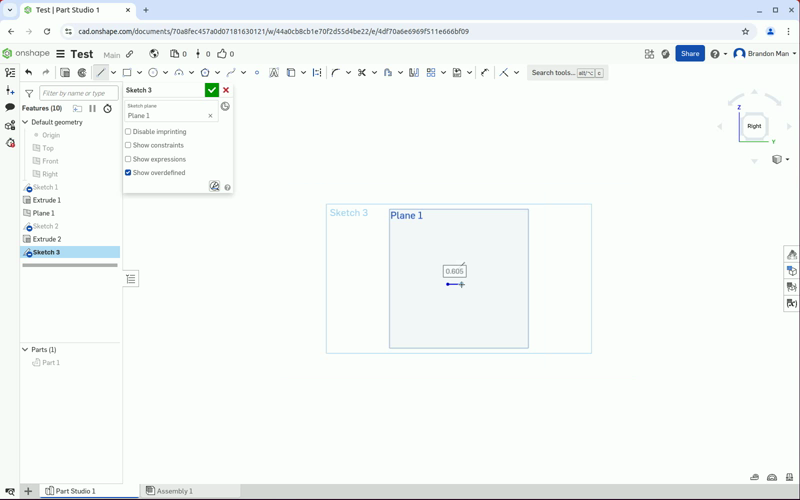
scroll(-6)
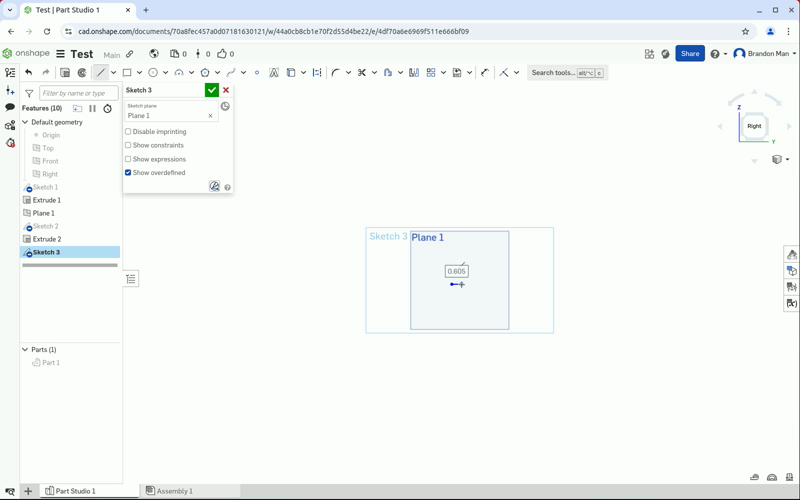
scroll(-6)
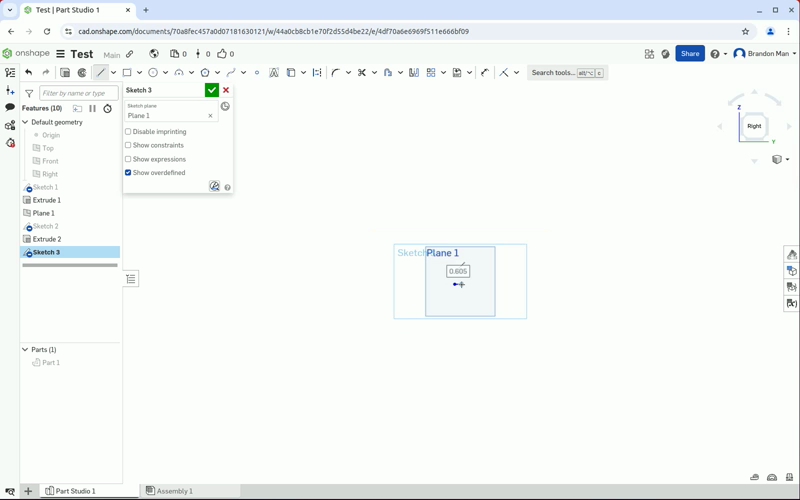
scroll(-6)
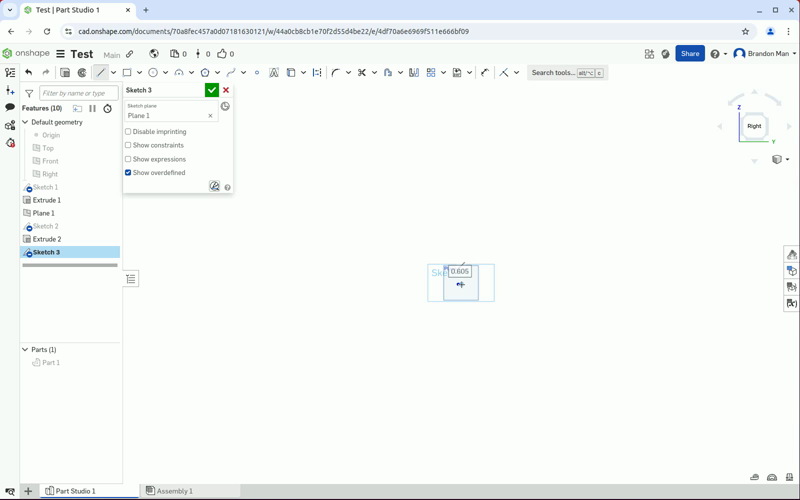
key_up(shift)
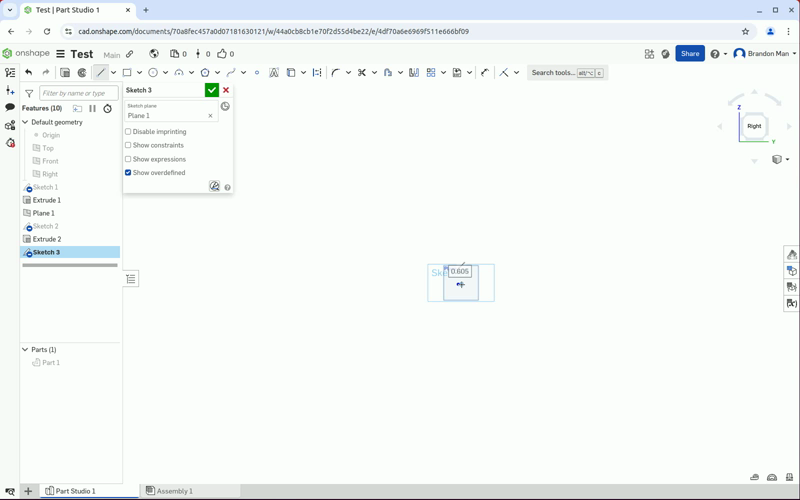
key_down(shift)
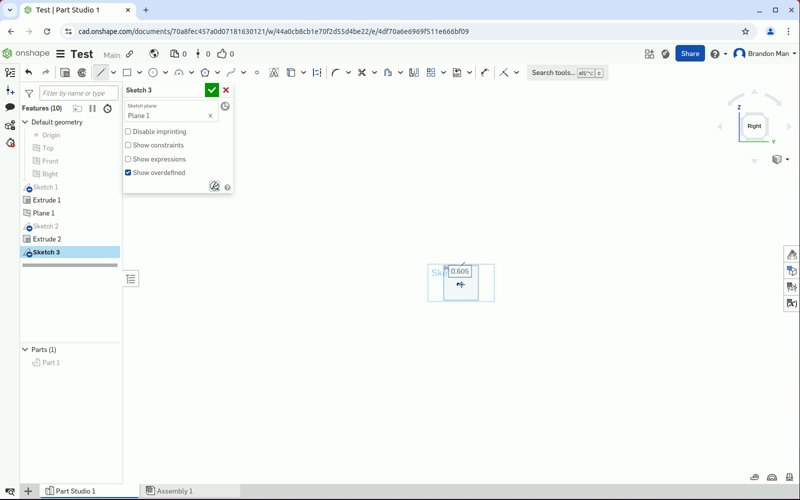
mouse_move(492, 284)
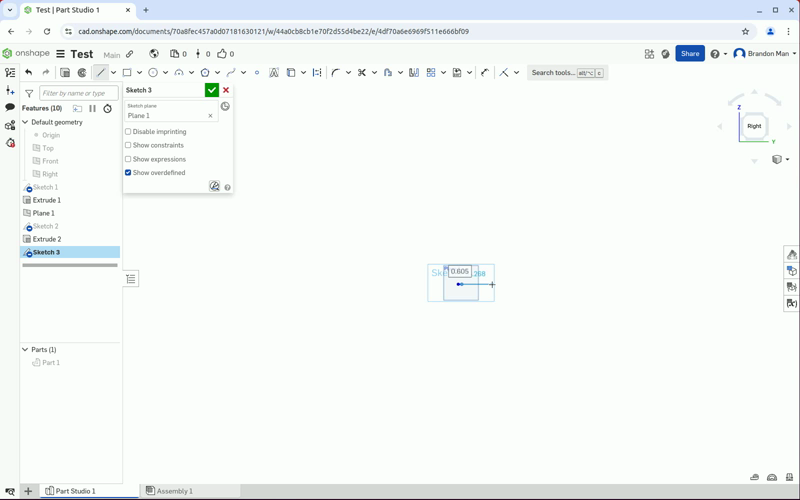
mouse_move(461, 283)
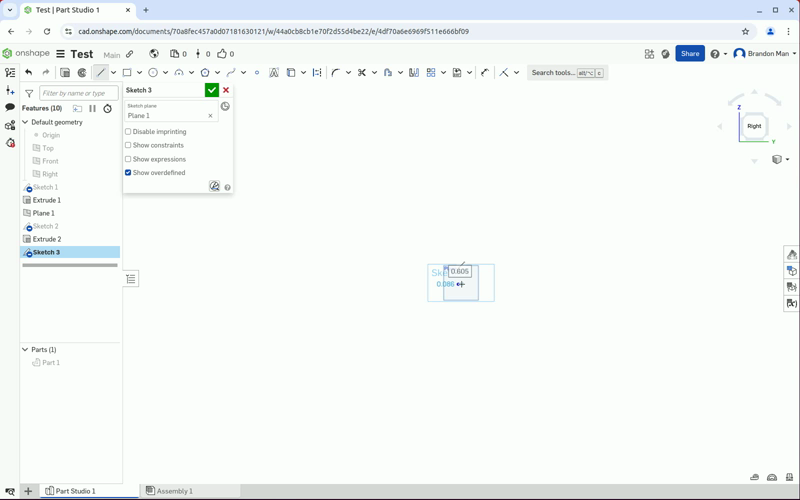
scroll(6)
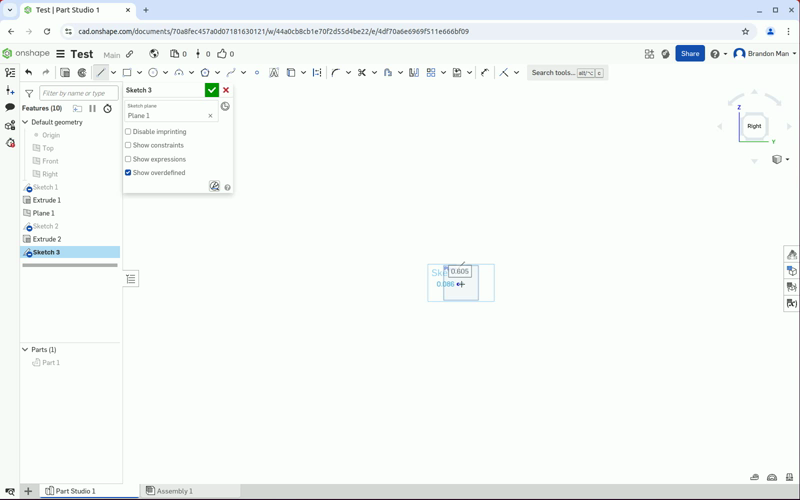
scroll(6)
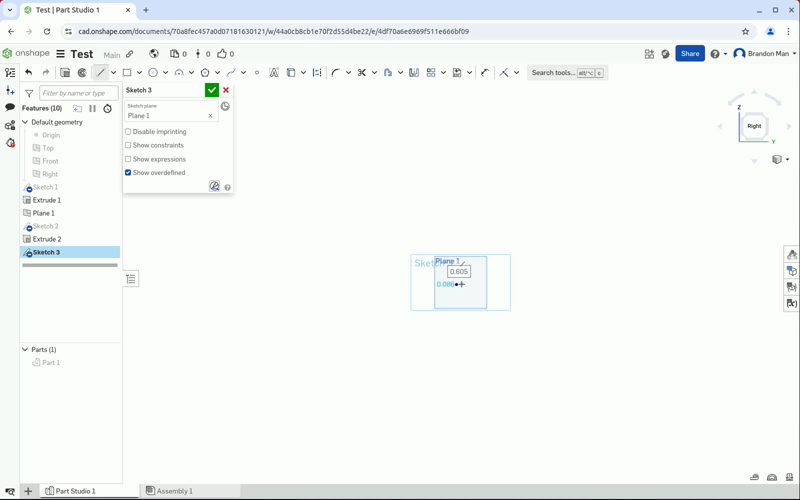
scroll(6)
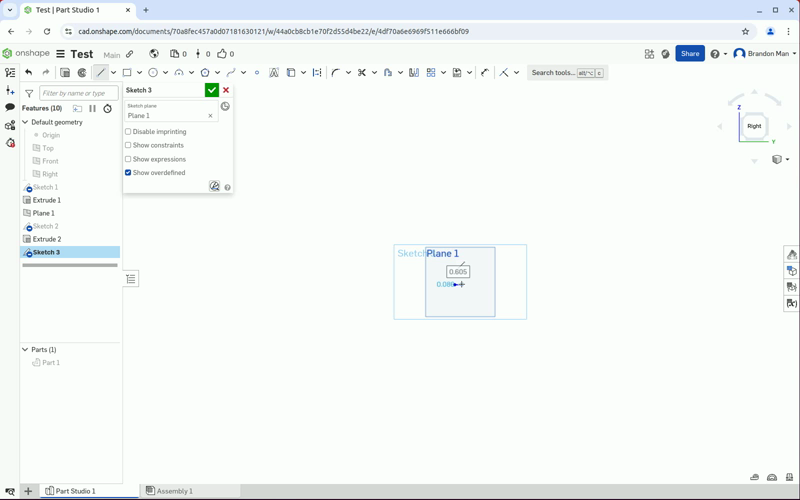
scroll(6)
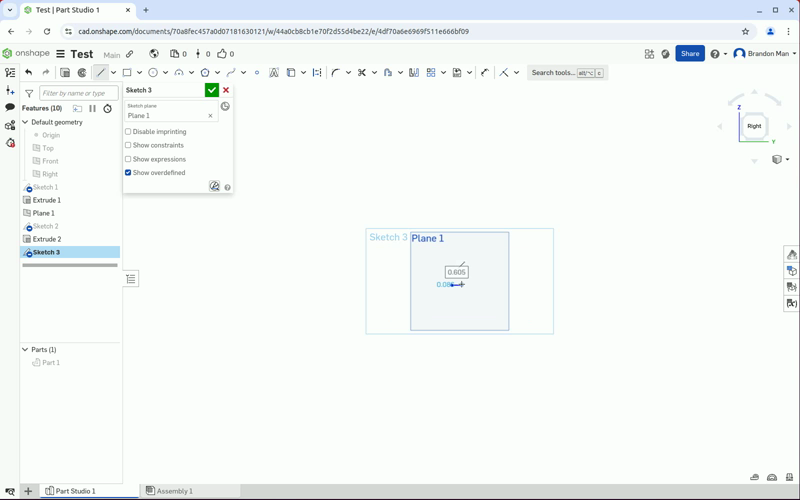
scroll(6)
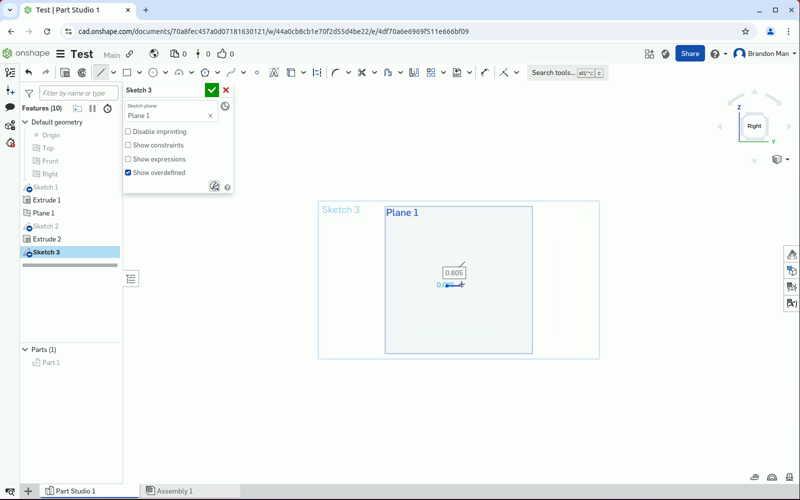
scroll(6)
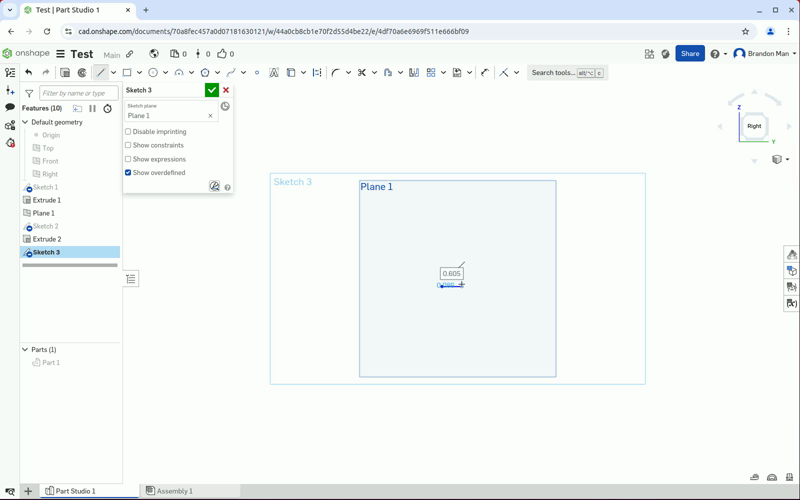
scroll(6)
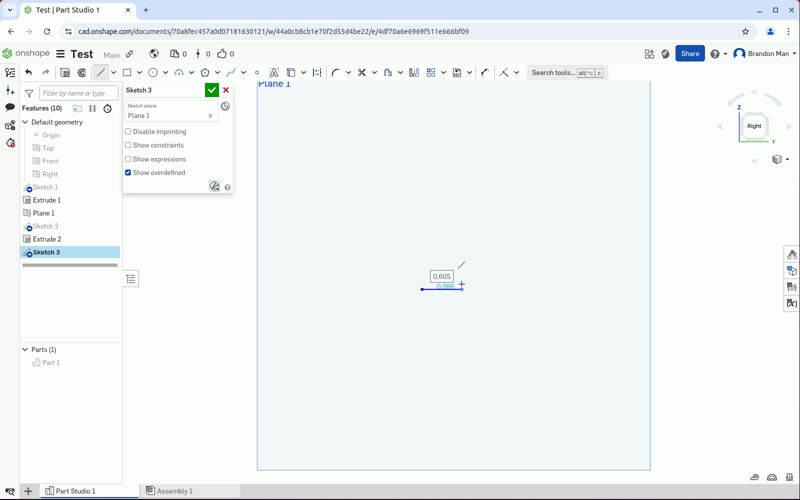
click(461, 283)
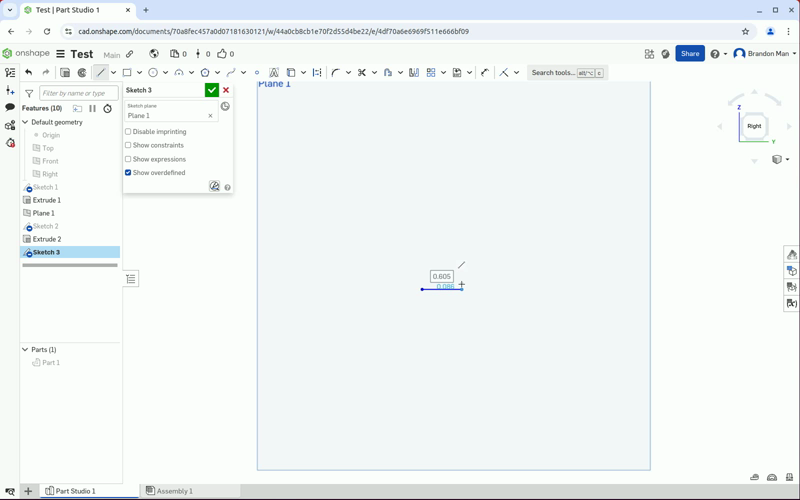
scroll(-6)
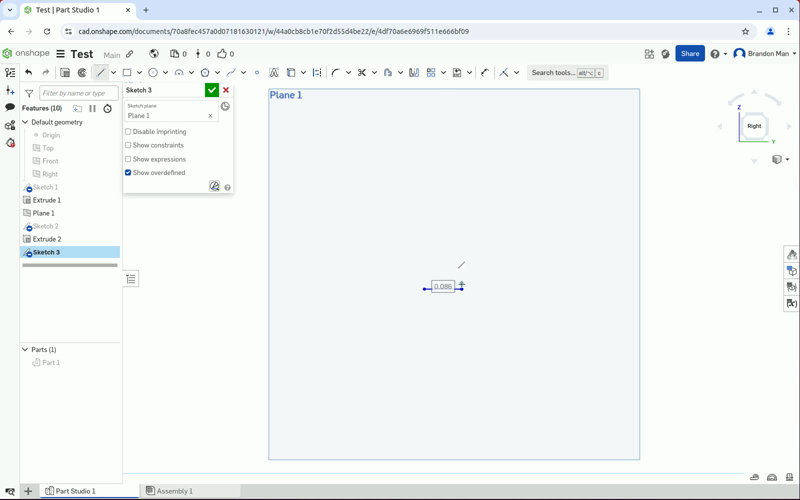
scroll(-6)
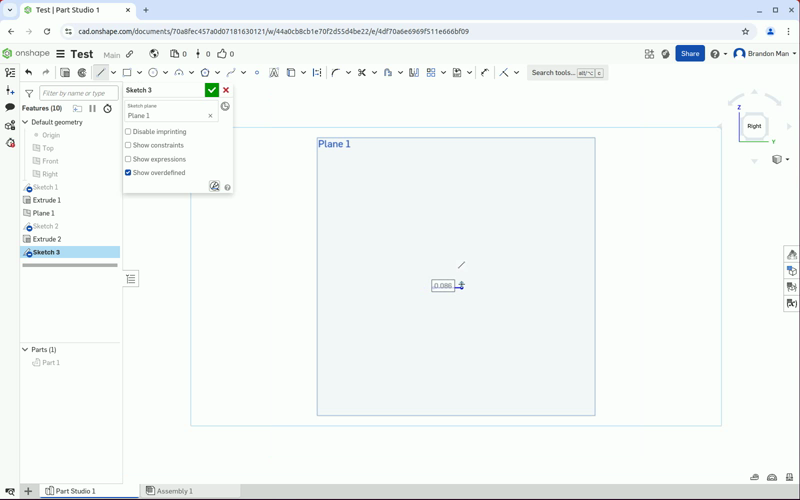
scroll(-6)
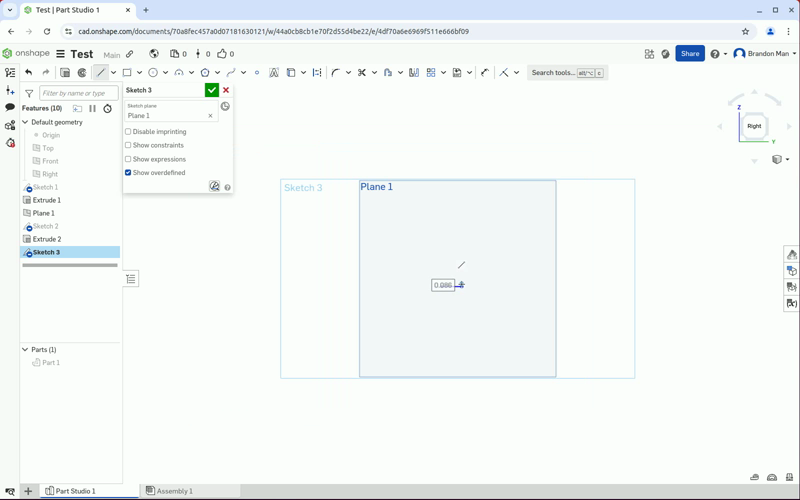
scroll(-6)
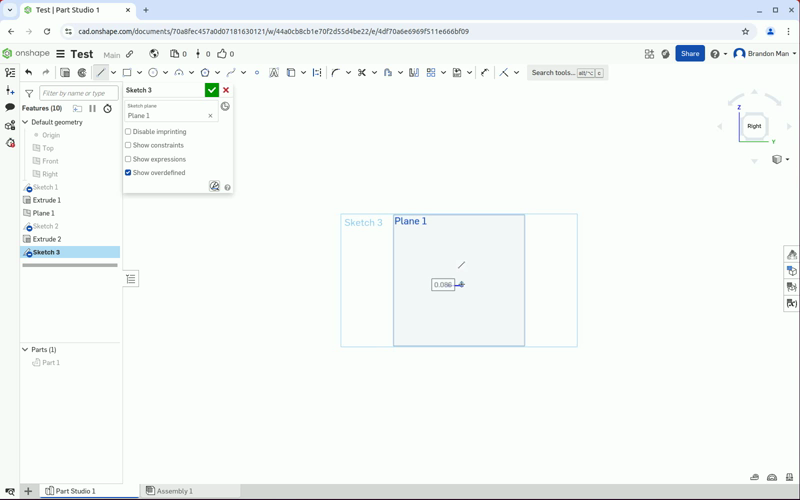
scroll(-6)
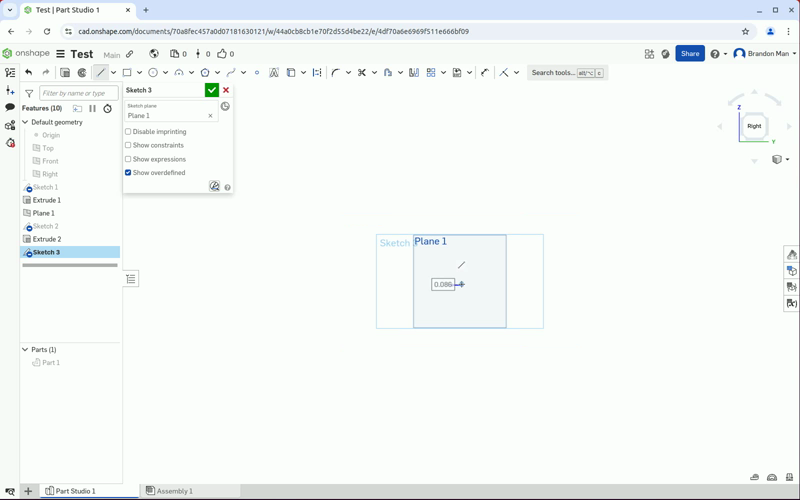
scroll(-6)
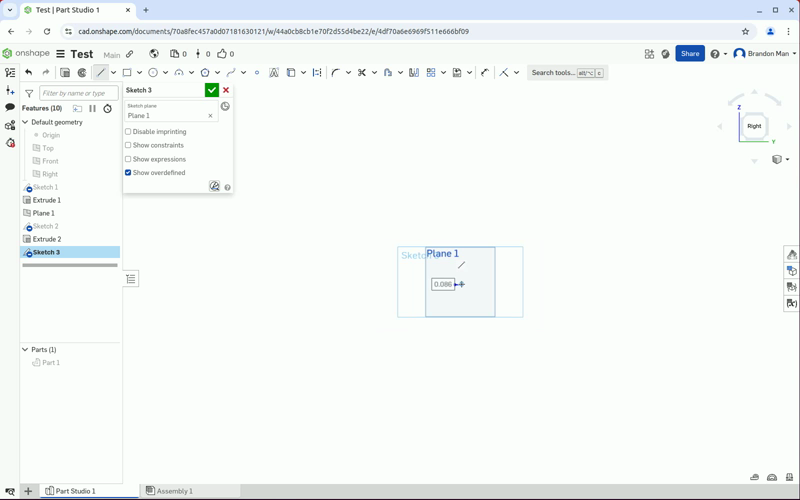
scroll(-6)
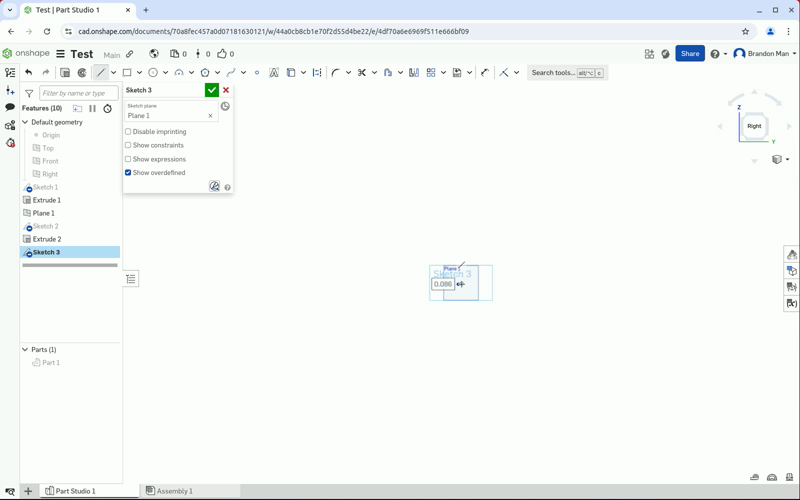
key_up(shift)
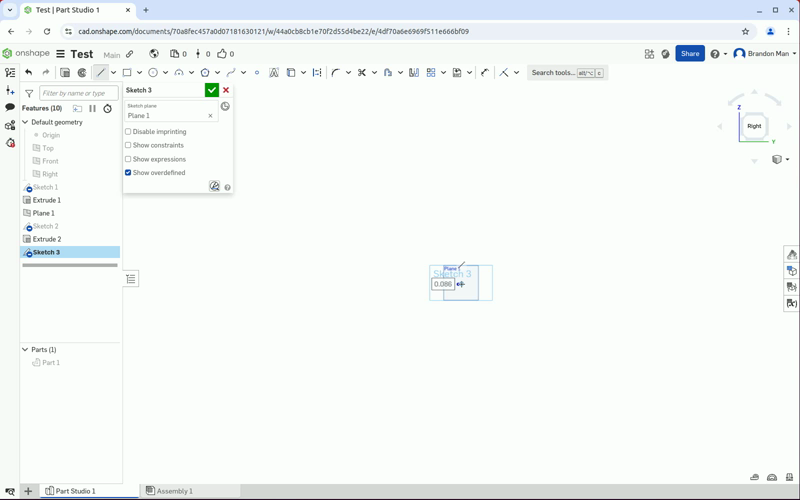
key_down(shift)
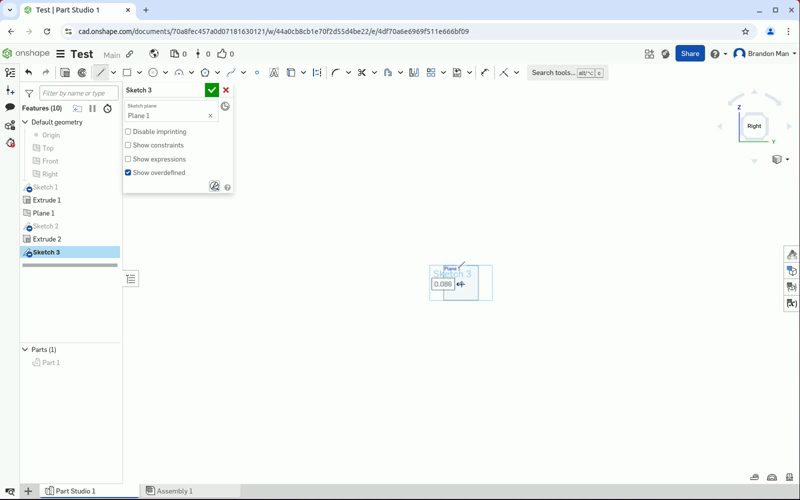
mouse_move(492, 283)
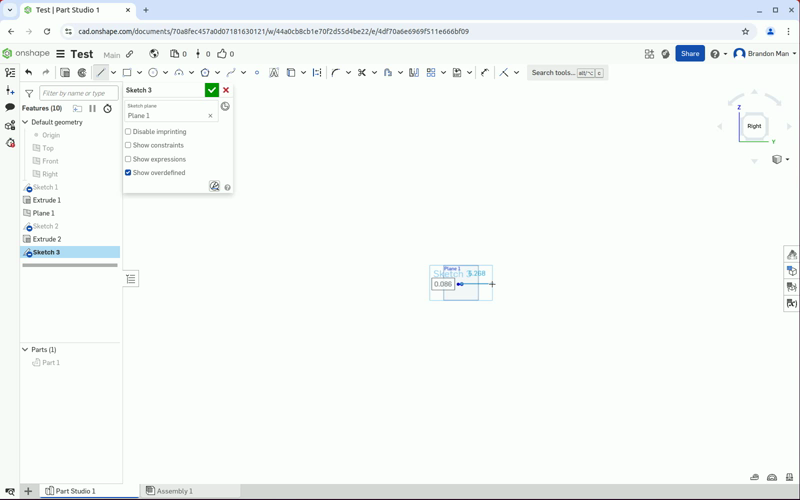
mouse_move(458, 283)
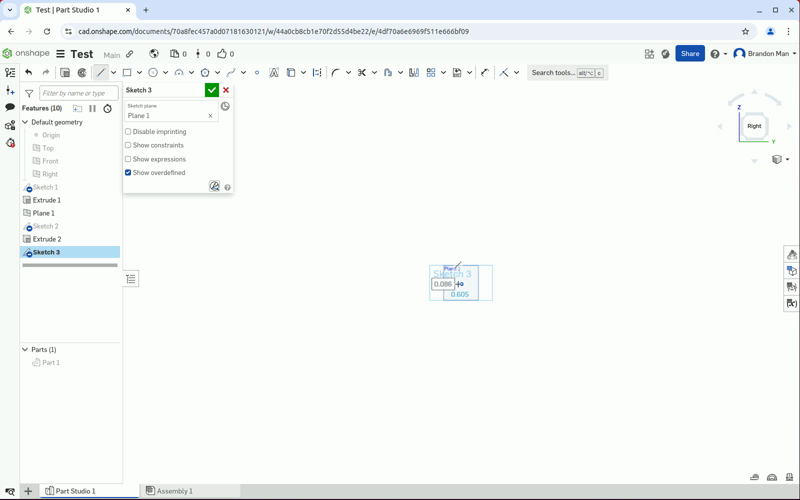
scroll(6)
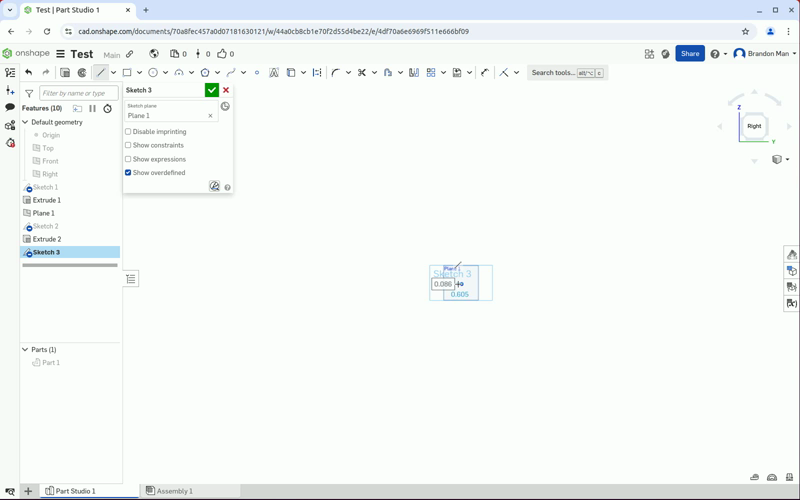
scroll(6)
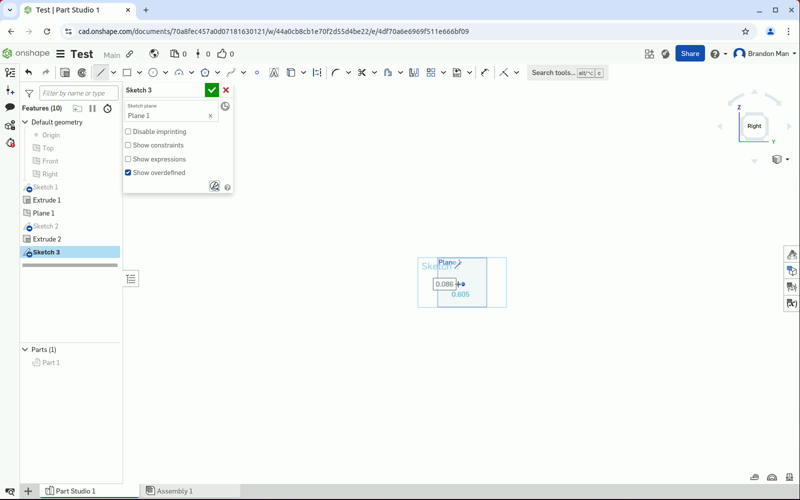
scroll(6)
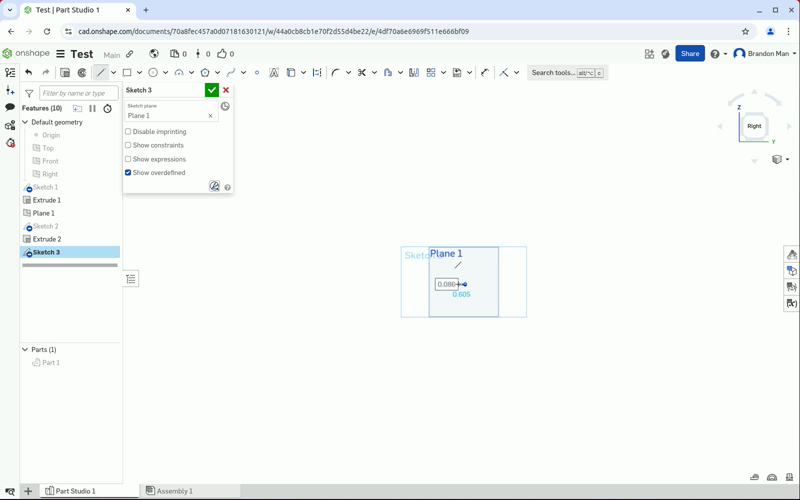
scroll(6)
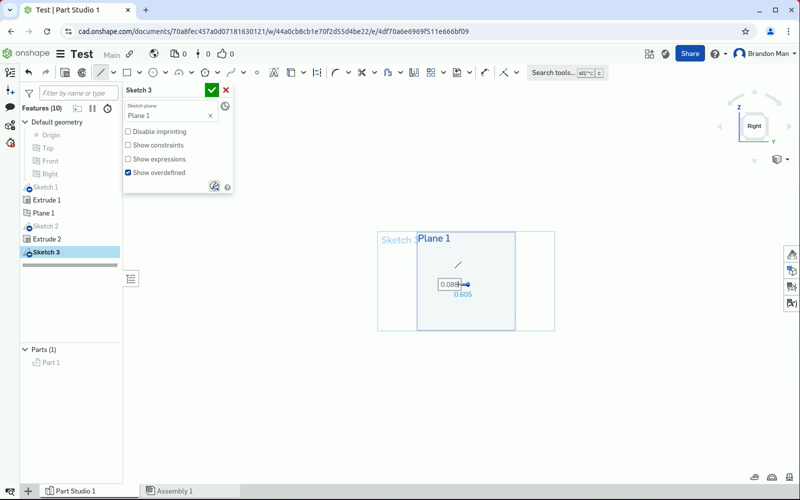
scroll(6)
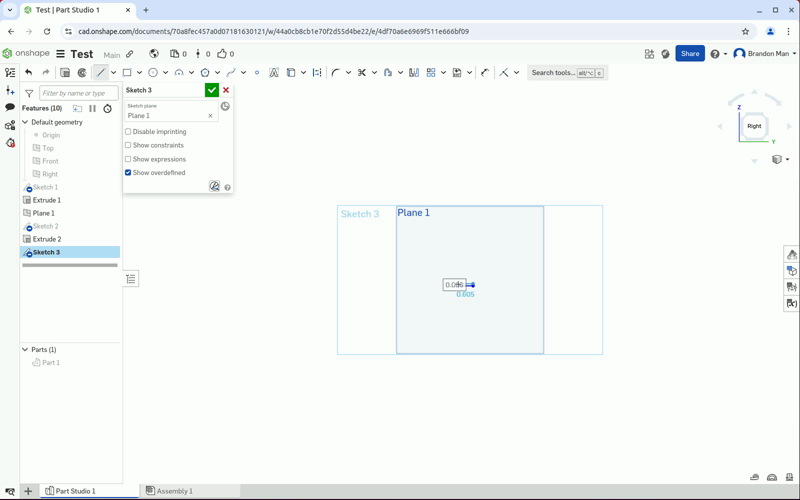
scroll(6)
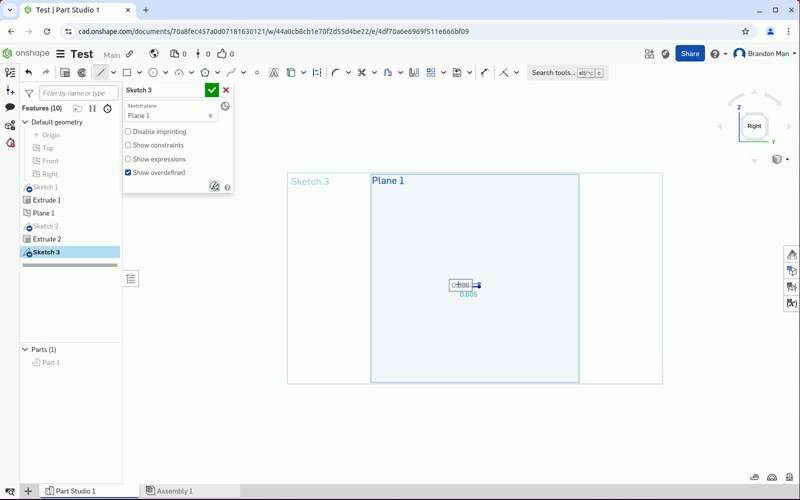
scroll(6)
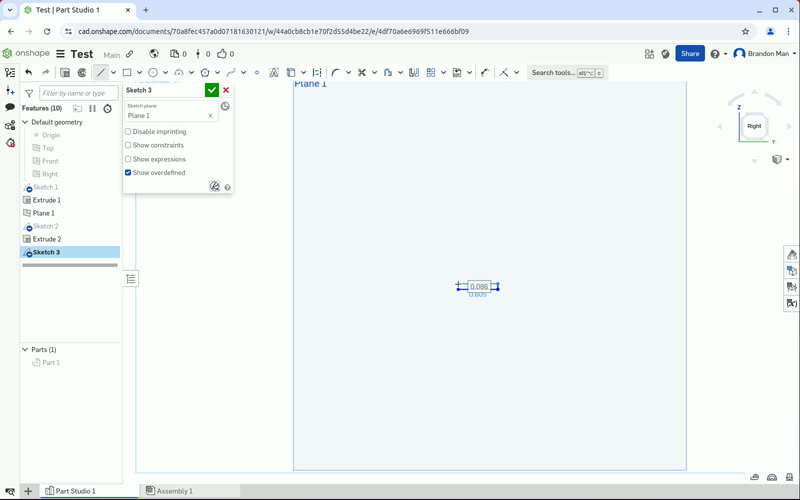
click(458, 283)
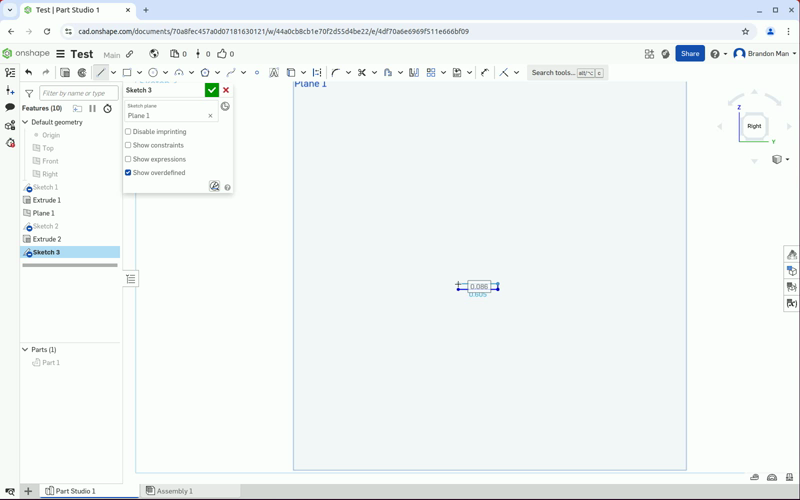
scroll(-6)
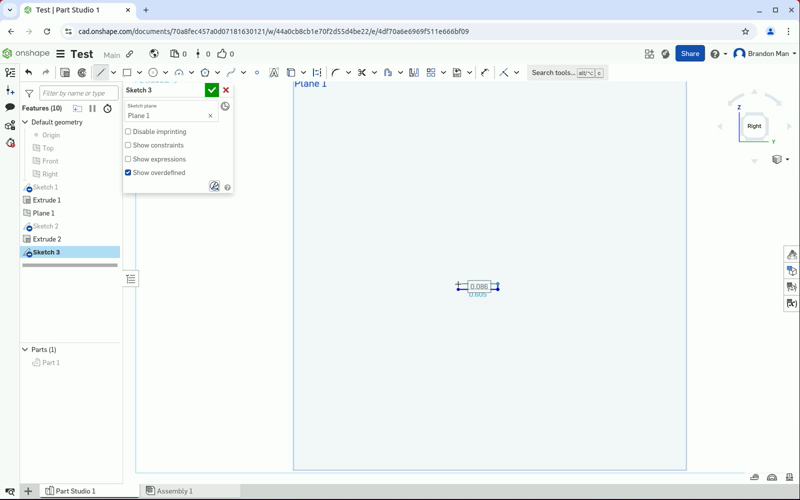
scroll(-6)
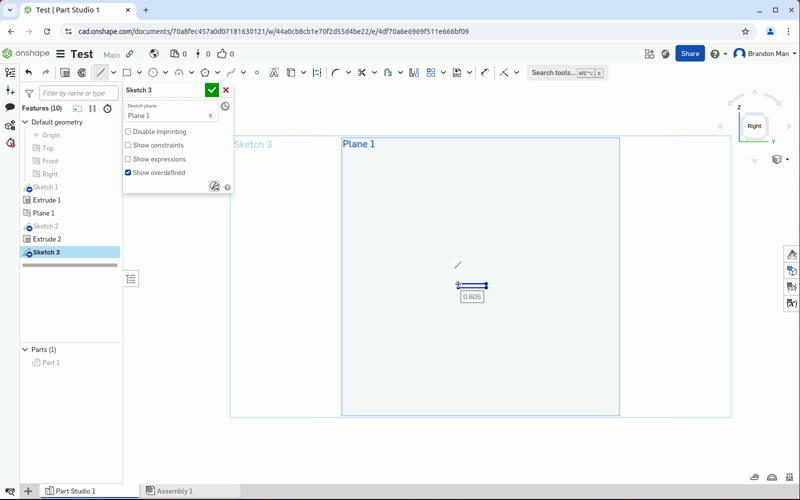
scroll(-6)
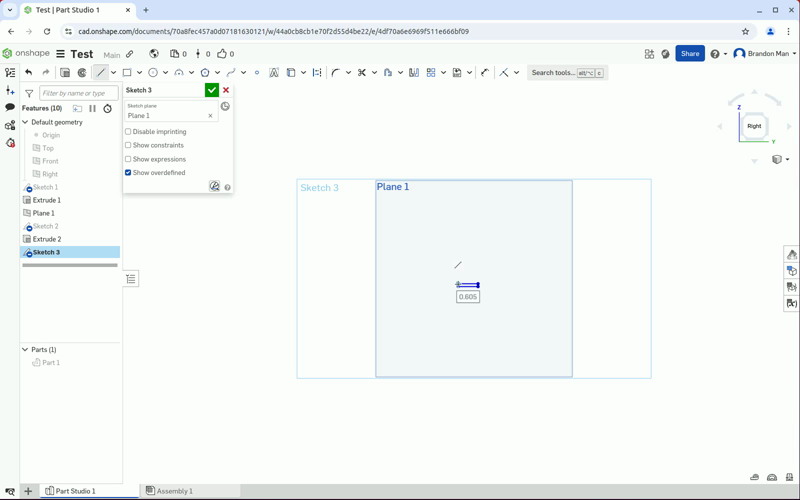
scroll(-6)
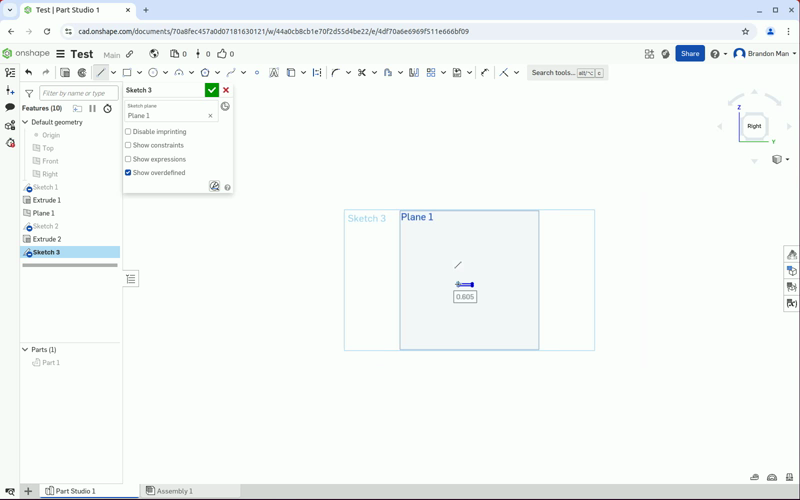
scroll(-6)
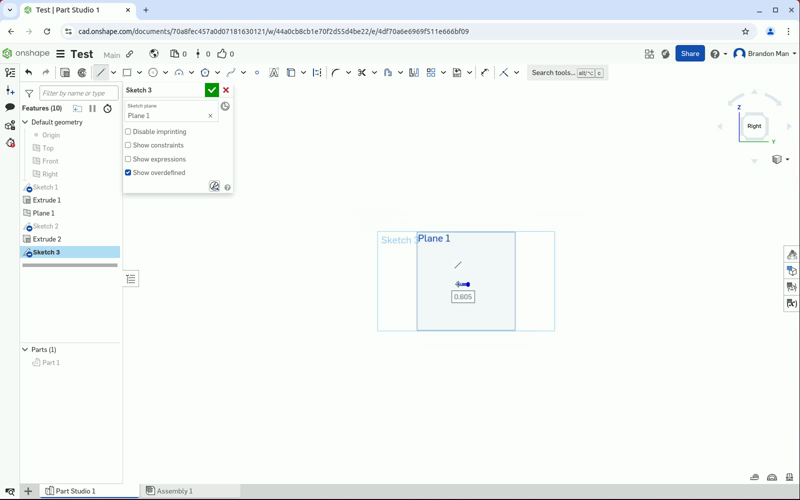
scroll(-6)
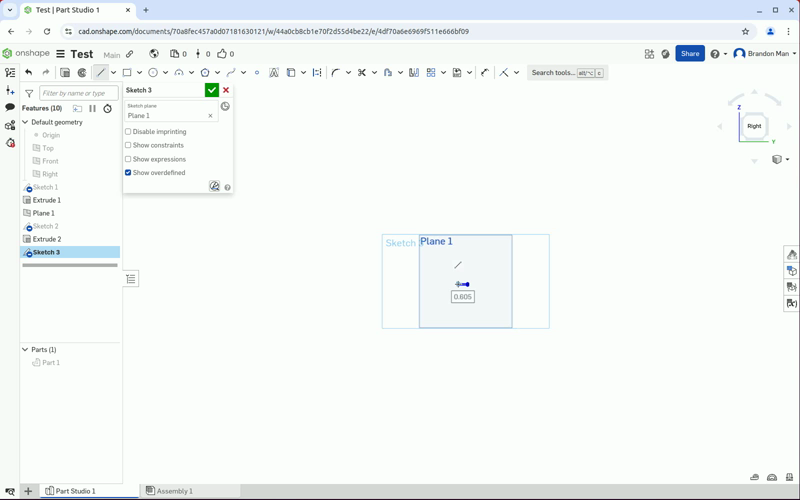
scroll(-6)
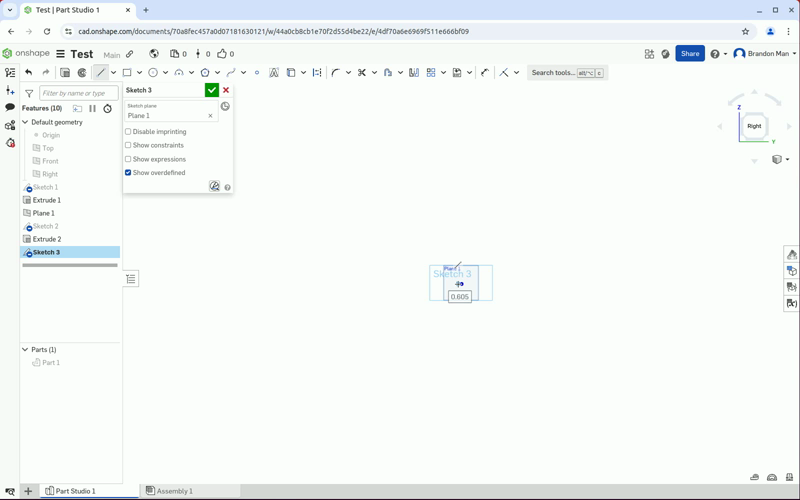
key_up(shift)
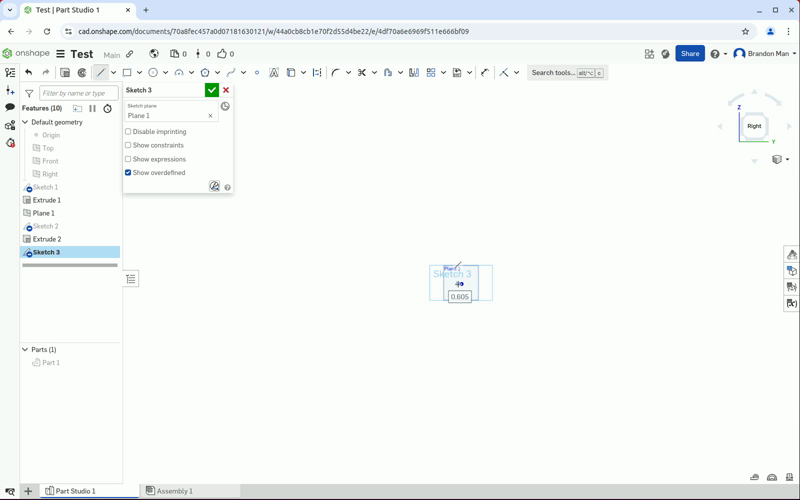
mouse_move(488, 283)
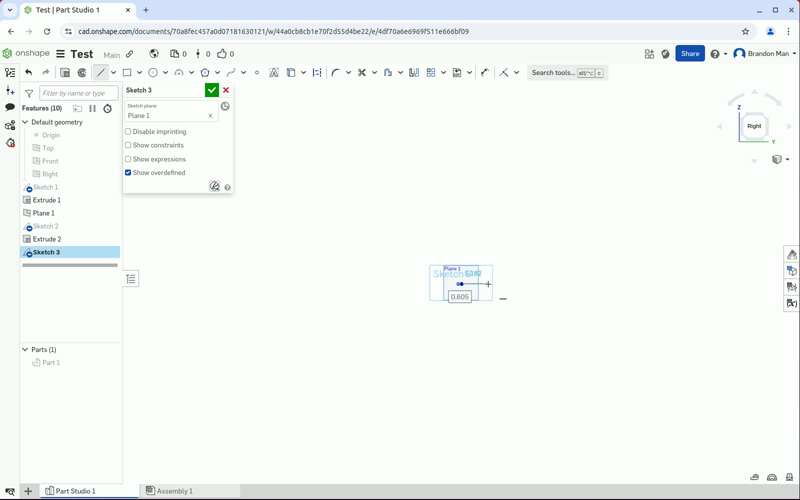
key_down(shift)
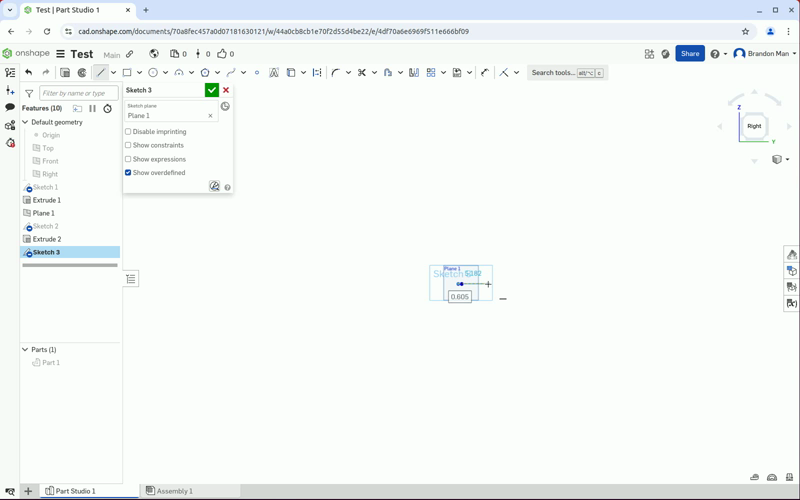
mouse_move(458, 284)
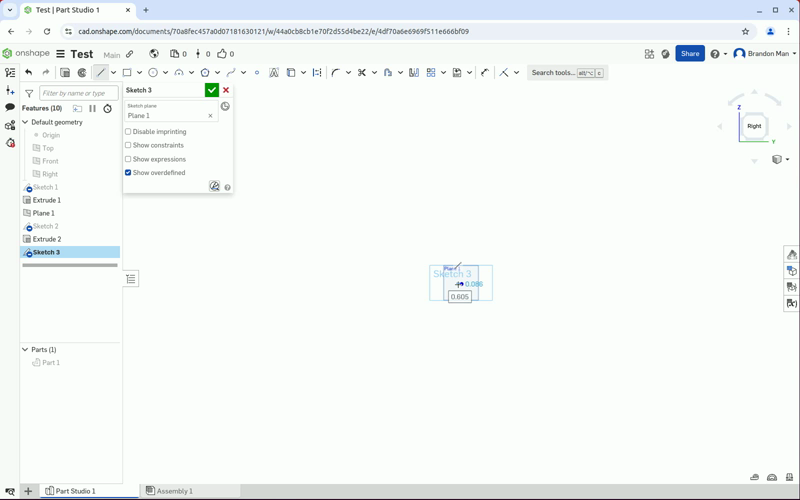
scroll(6)
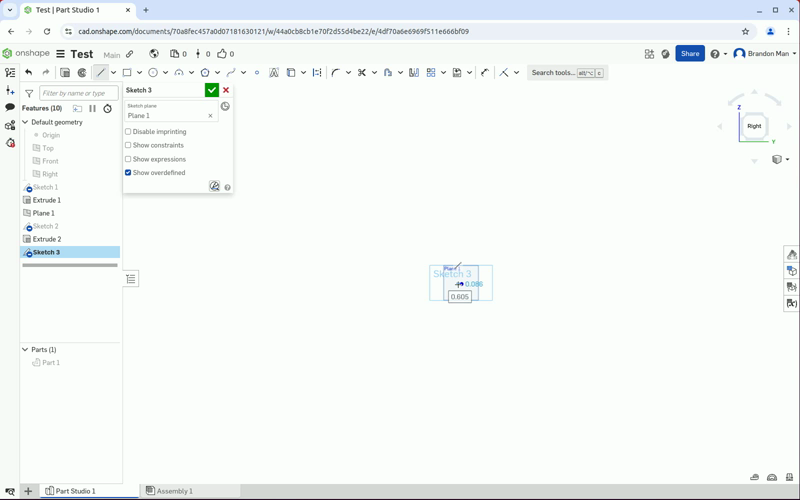
scroll(6)
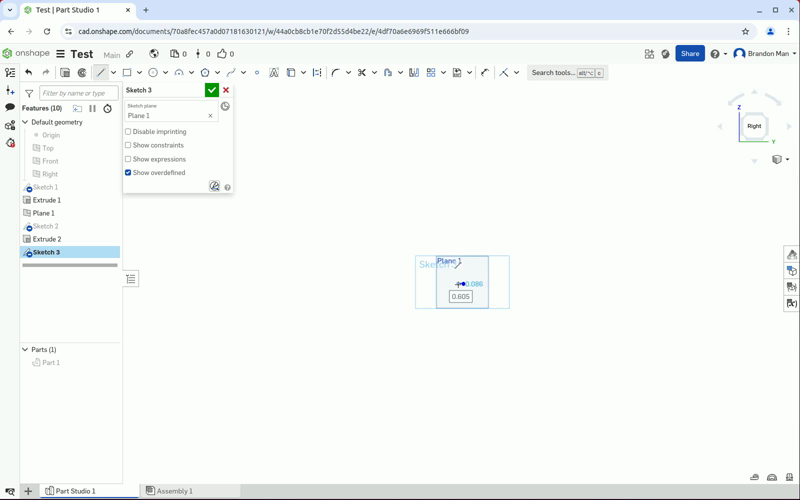
scroll(6)
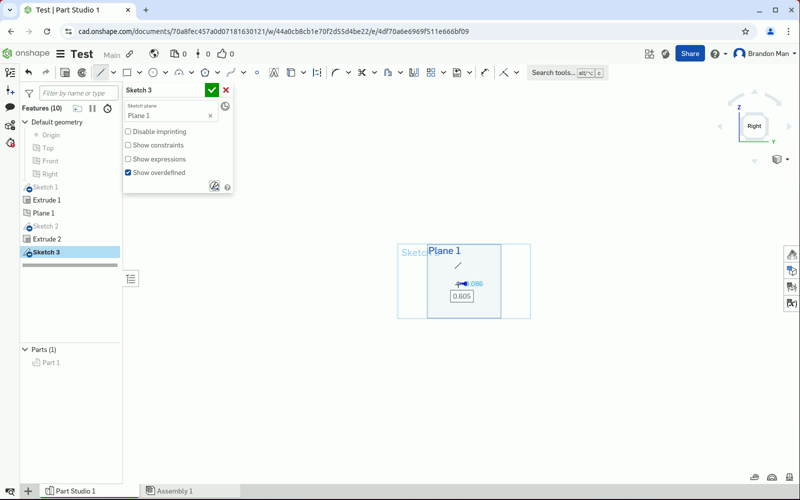
scroll(6)
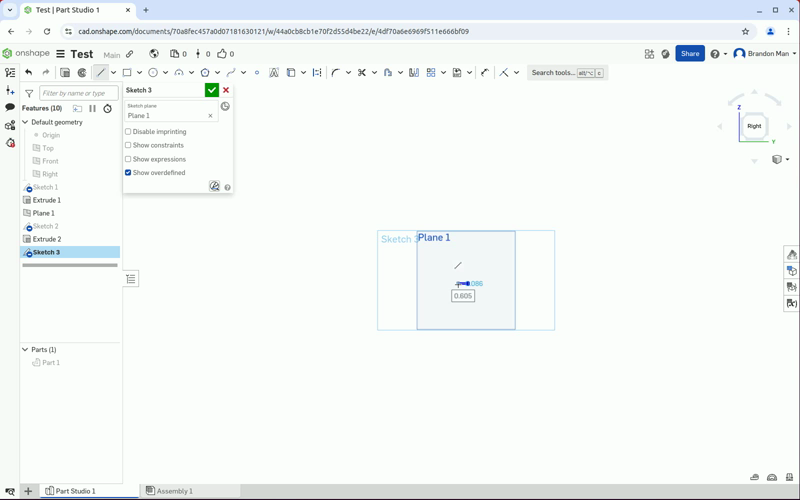
scroll(6)
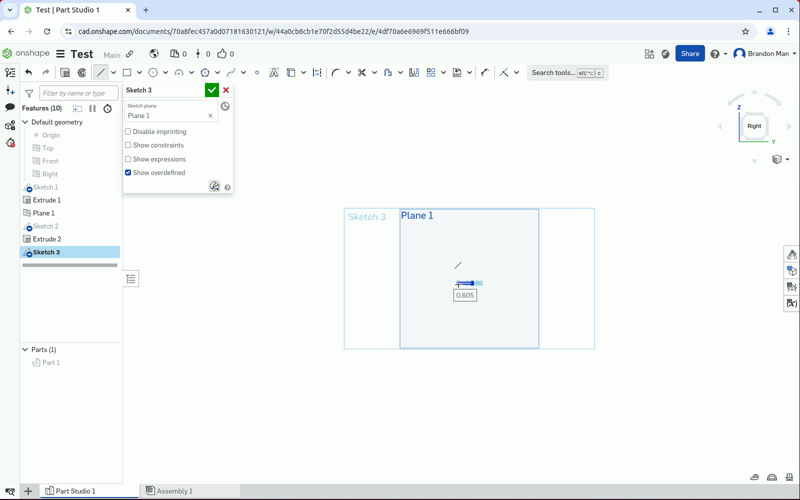
scroll(6)
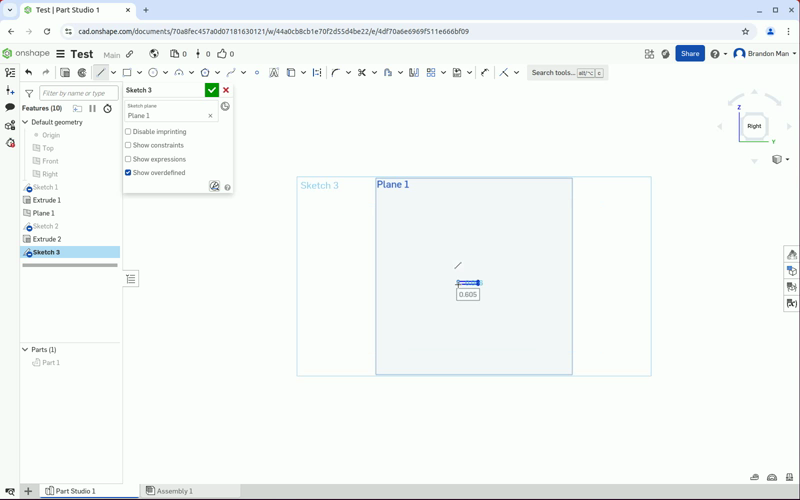
scroll(6)
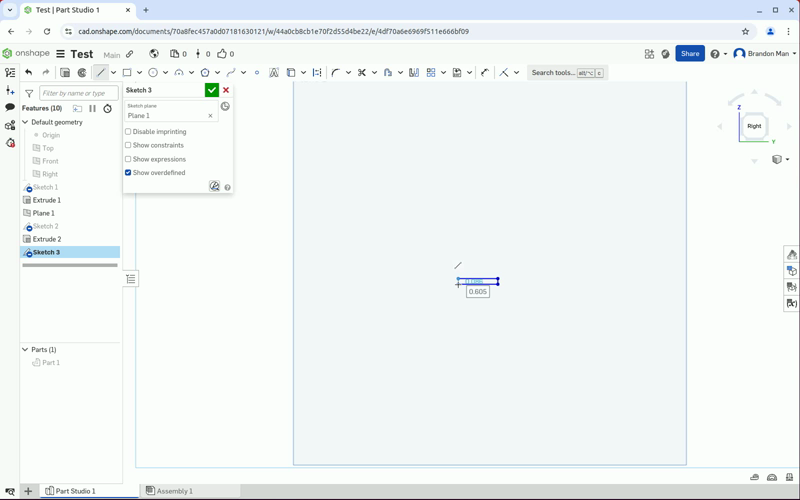
key_up(shift)
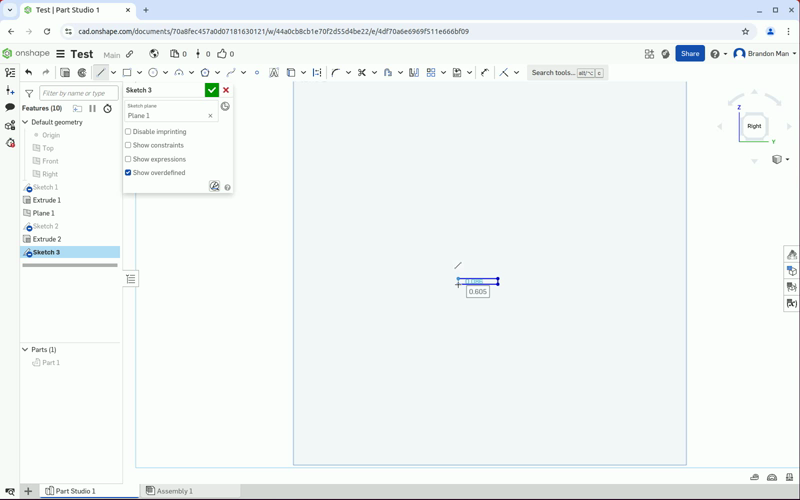
click(458, 284)
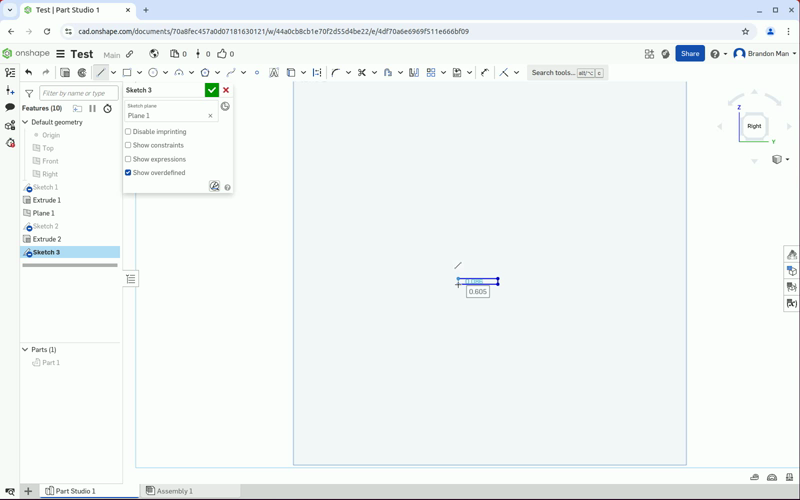
scroll(-6)
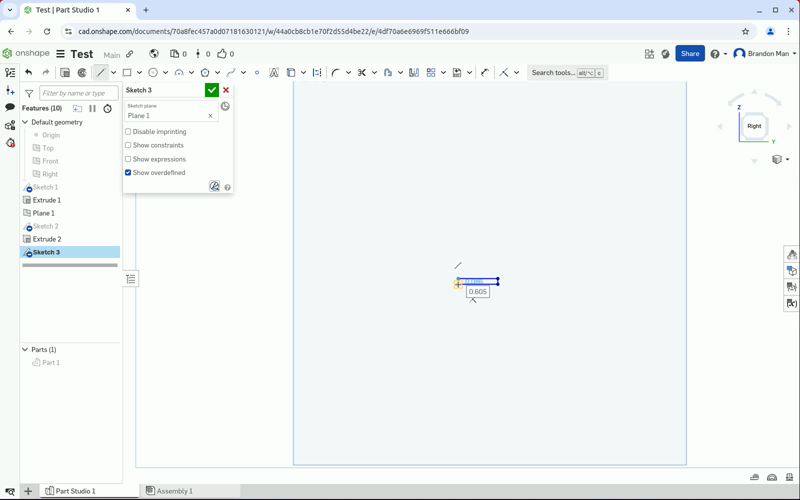
scroll(-6)
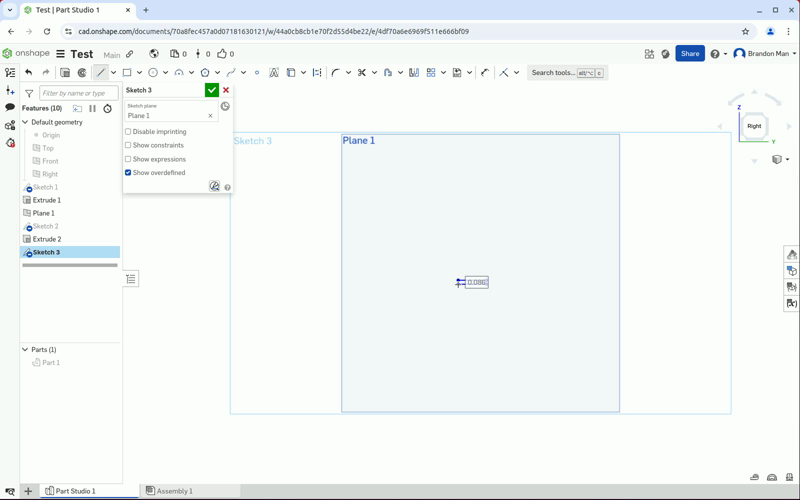
scroll(-6)
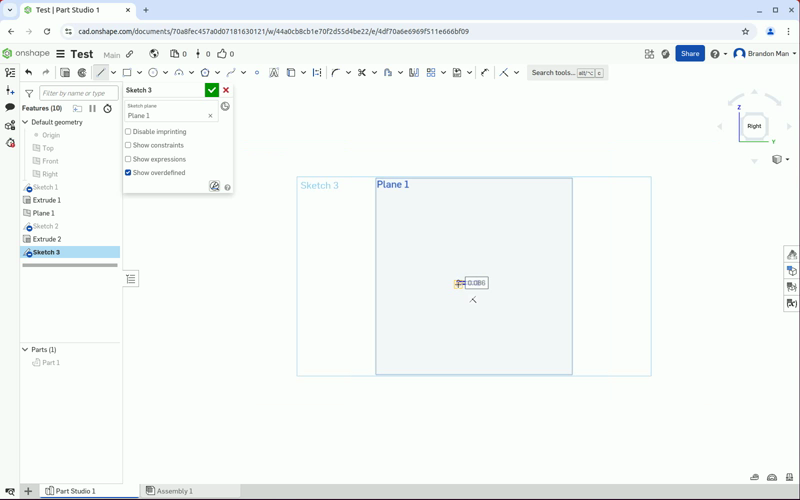
scroll(-6)
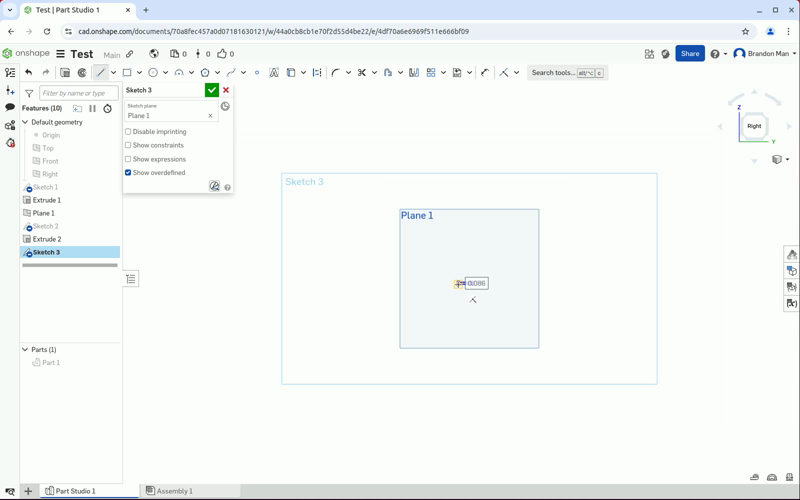
scroll(-6)
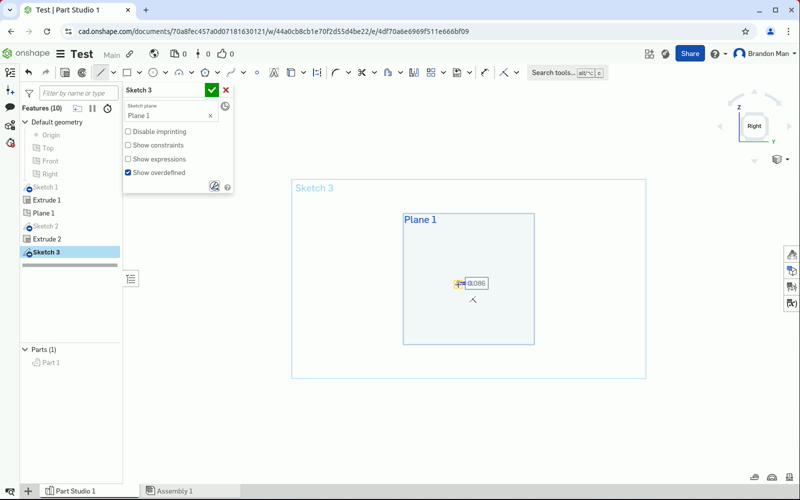
scroll(-6)
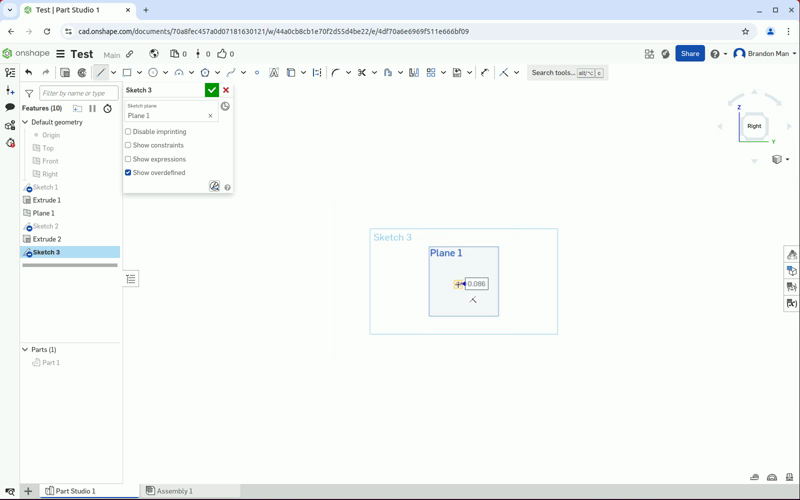
scroll(-6)
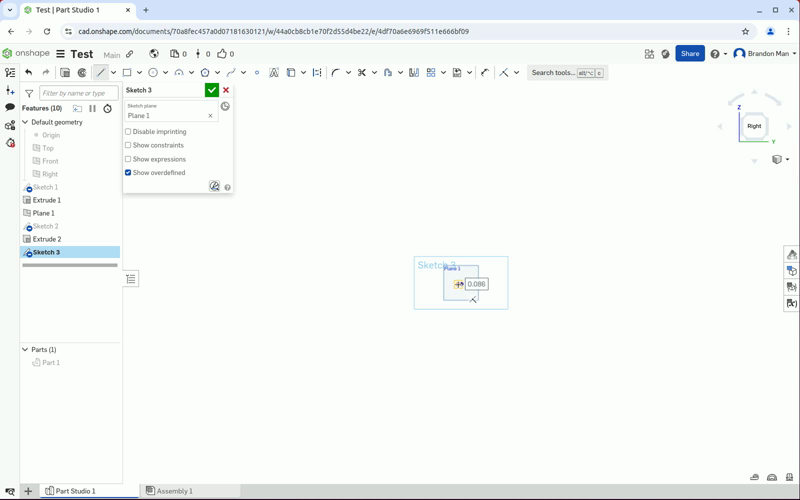
key(esc)
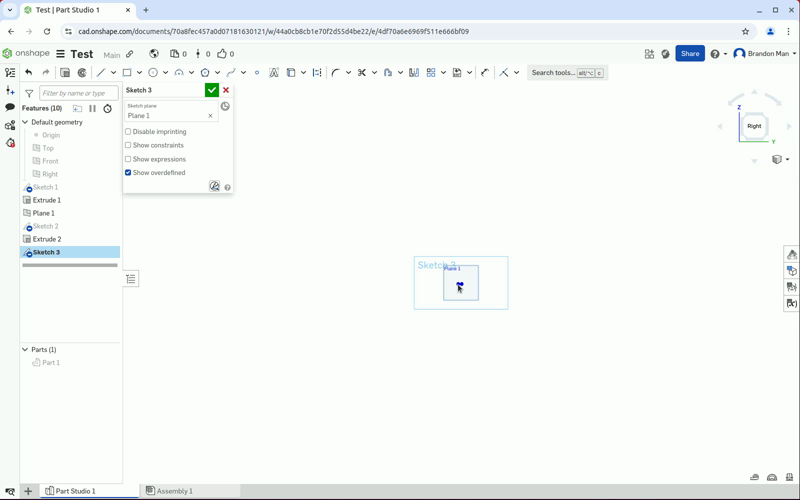
mouse_move(458, 283)
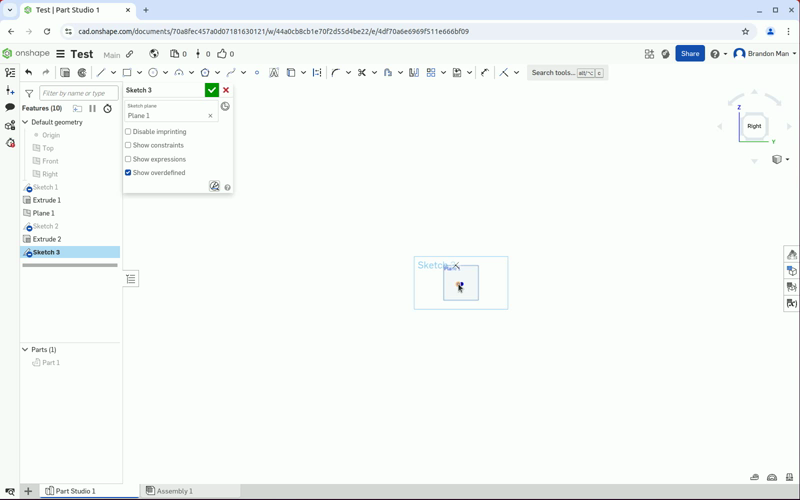
scroll(6)
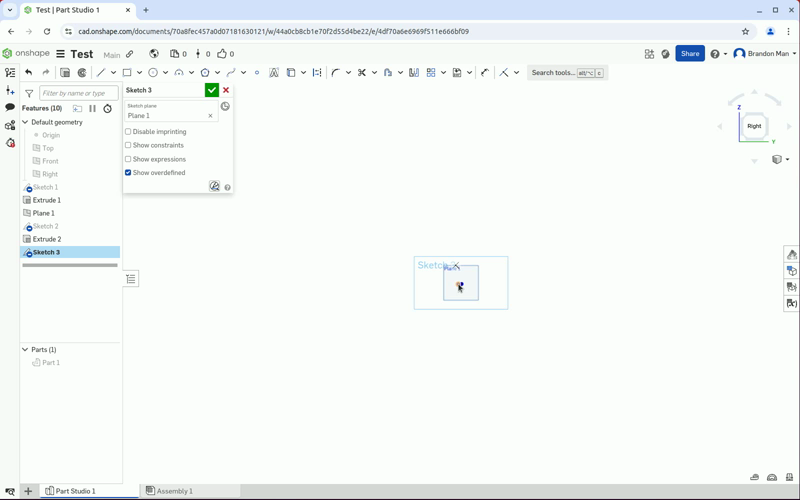
scroll(6)
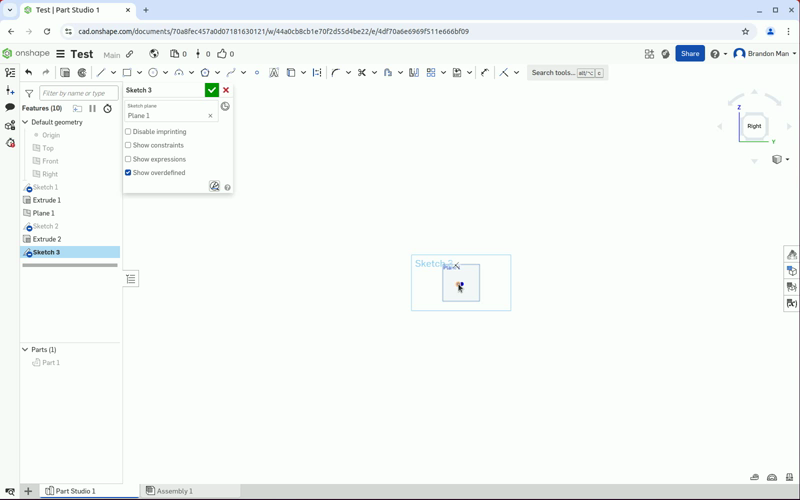
scroll(6)
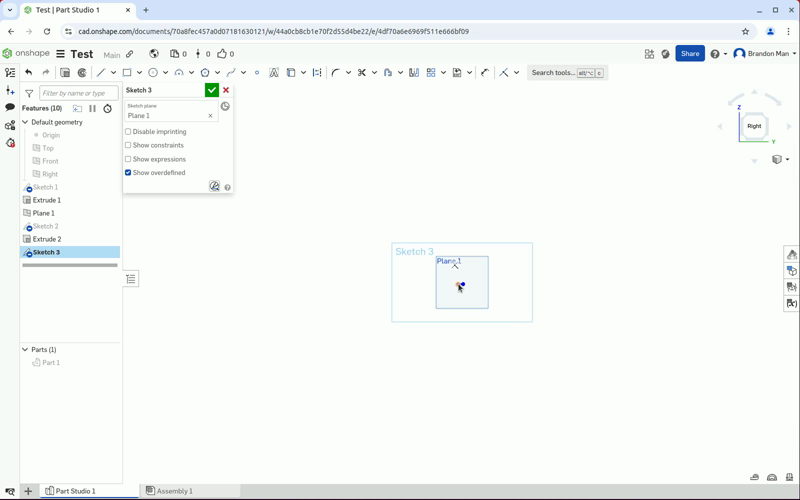
scroll(6)
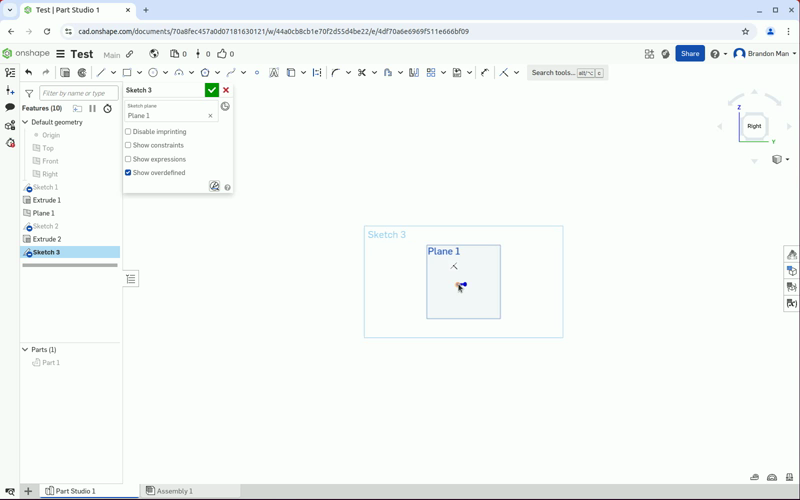
scroll(6)
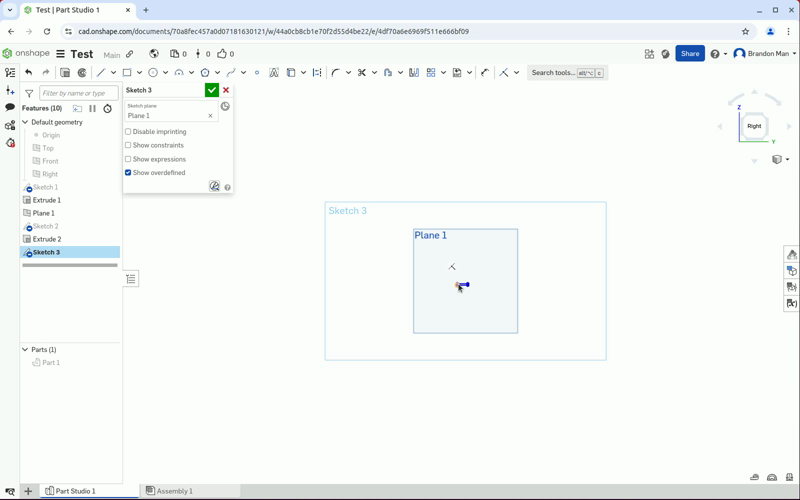
scroll(6)
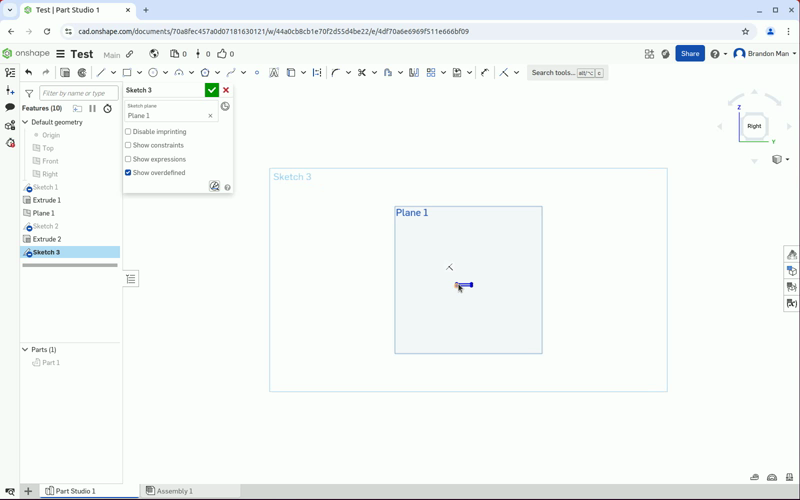
scroll(6)
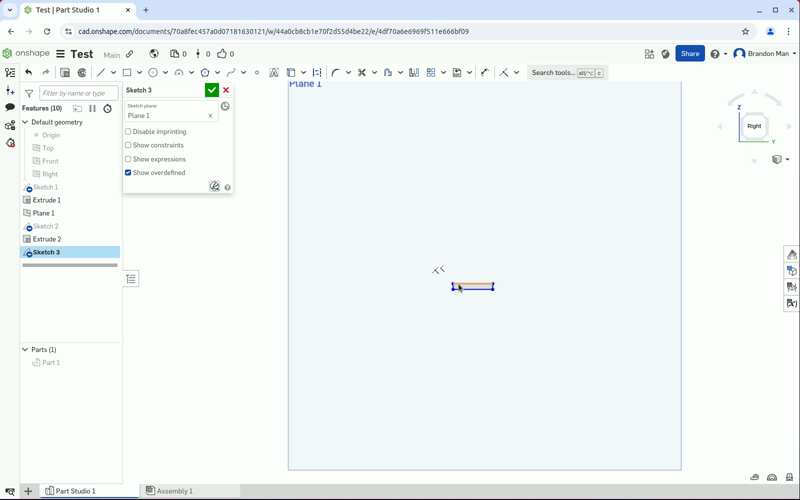
click(458, 283)
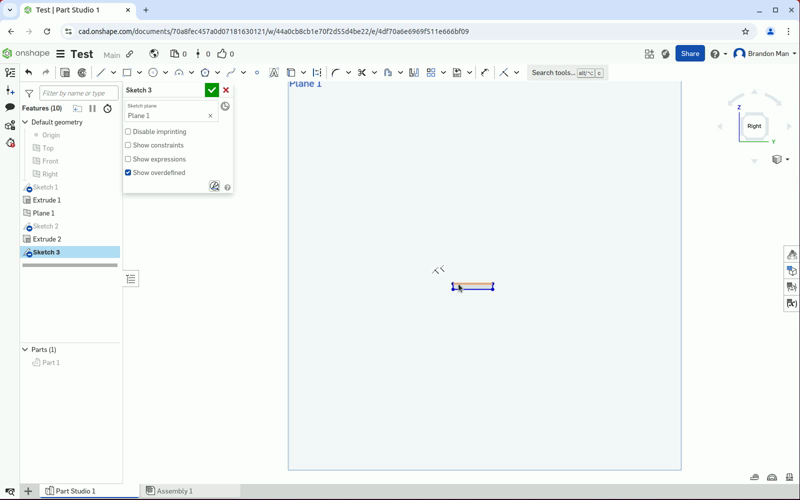
scroll(-6)
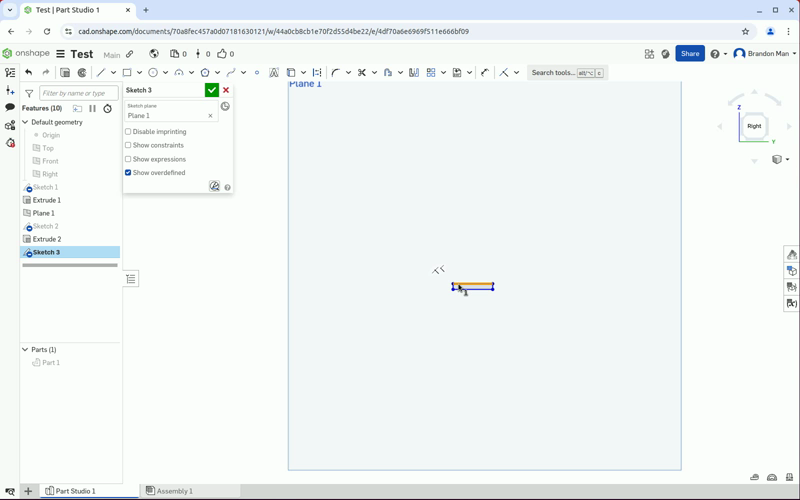
scroll(-6)
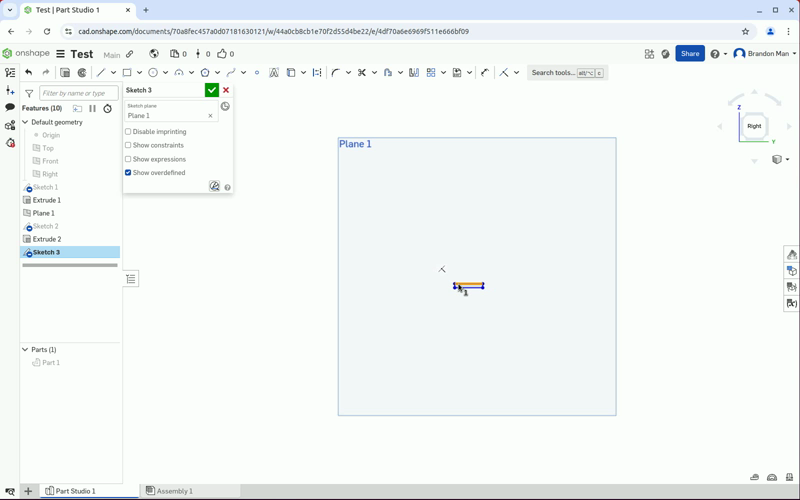
scroll(-6)
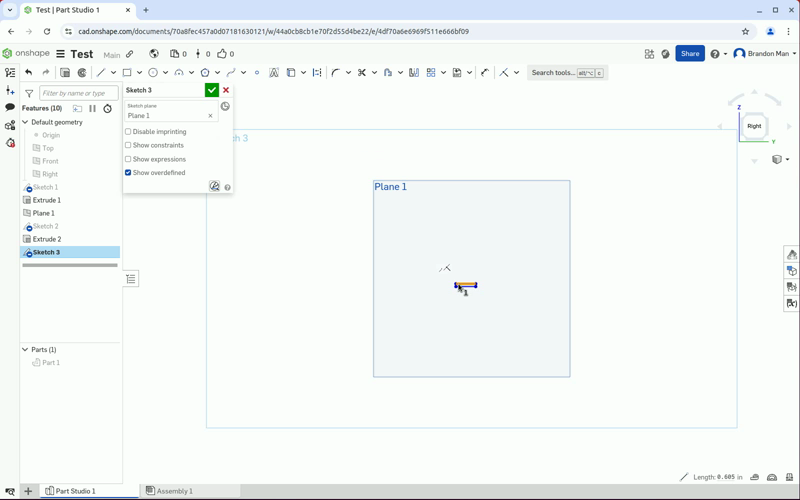
scroll(-6)
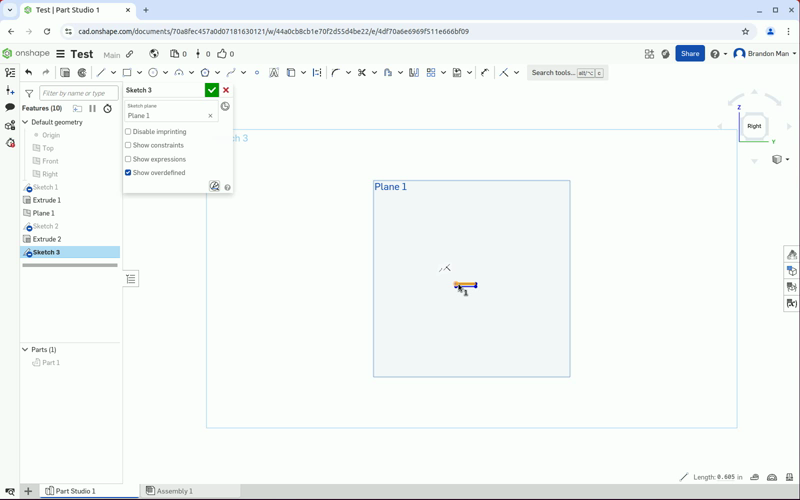
scroll(-6)
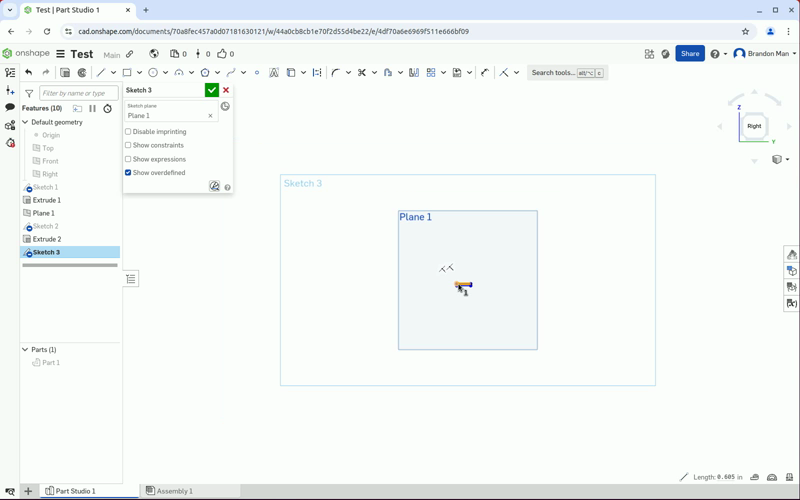
scroll(-6)
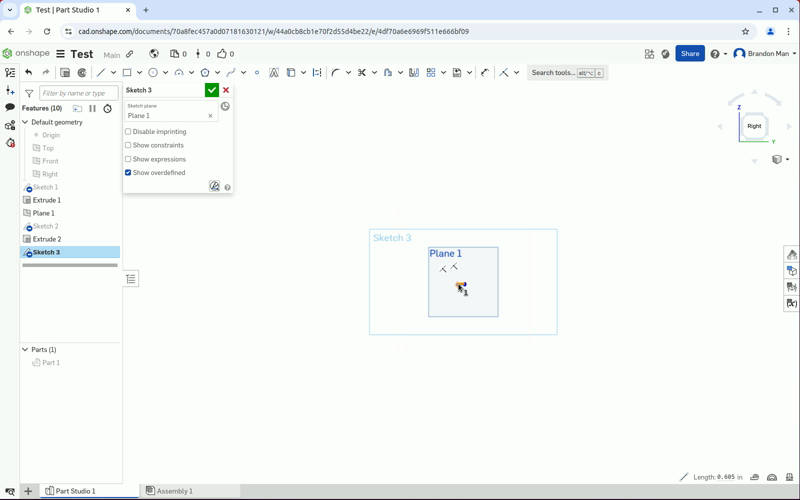
scroll(-6)
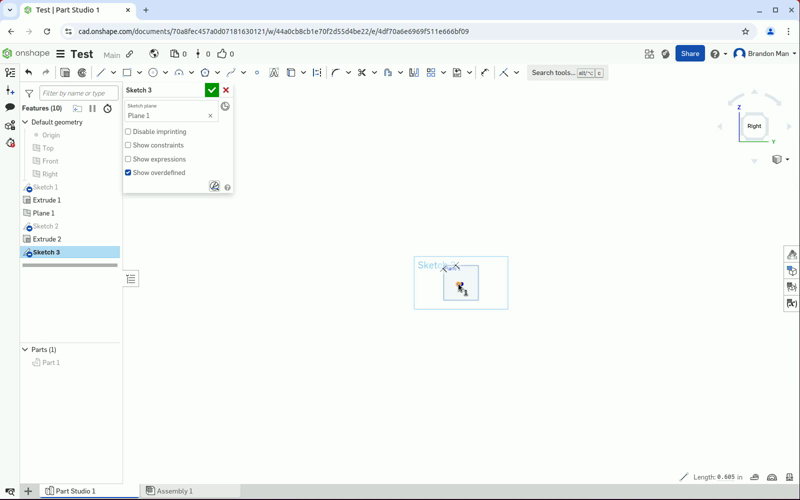
mouse_move(73, 352)
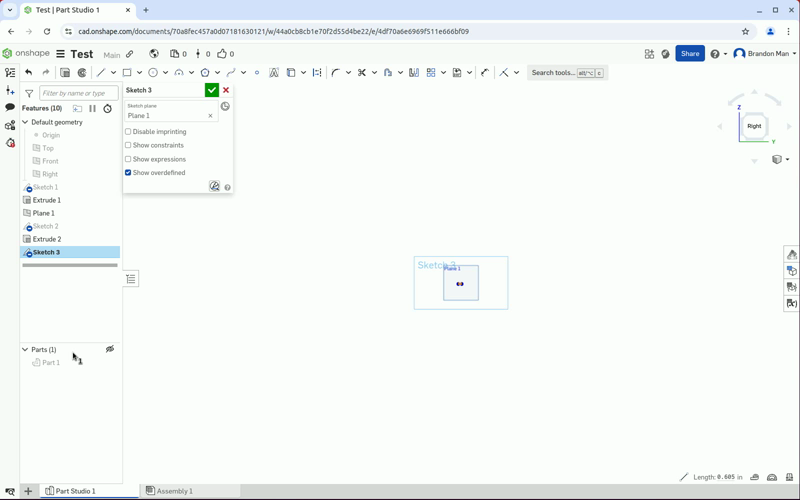
key(shift+y)
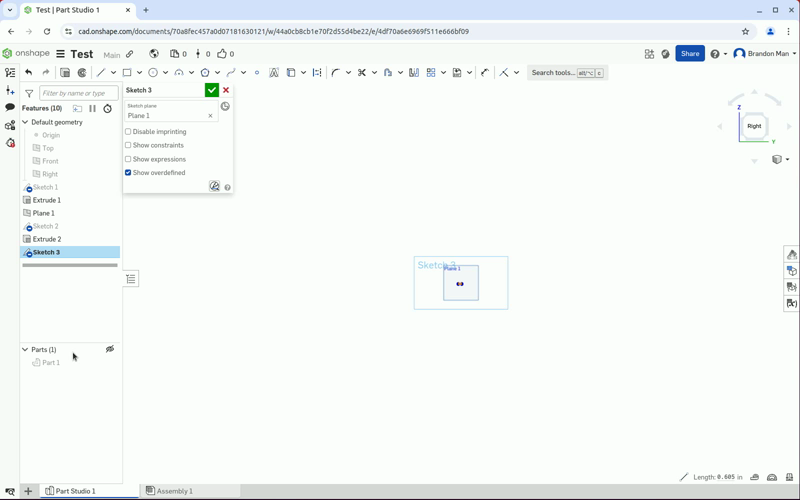
key(shift+e)
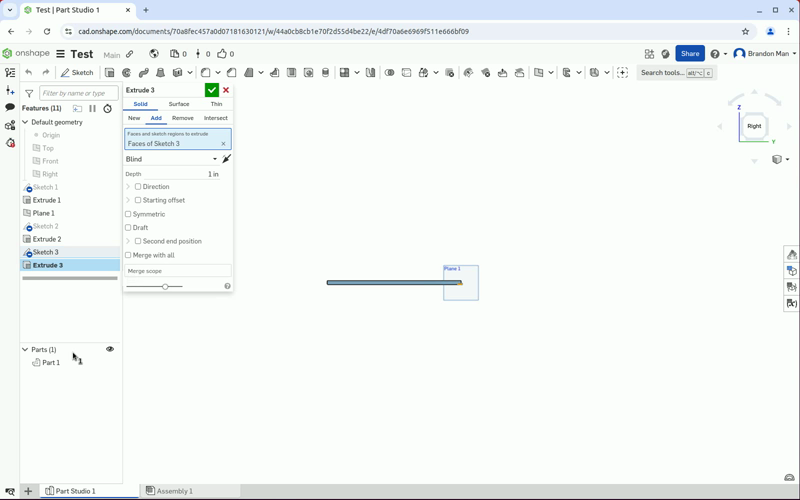
mouse_move(143, 106)
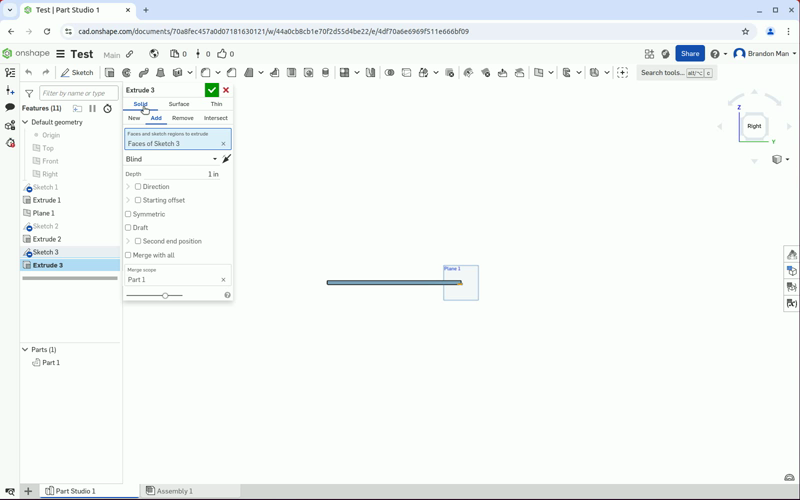
click(143, 106)
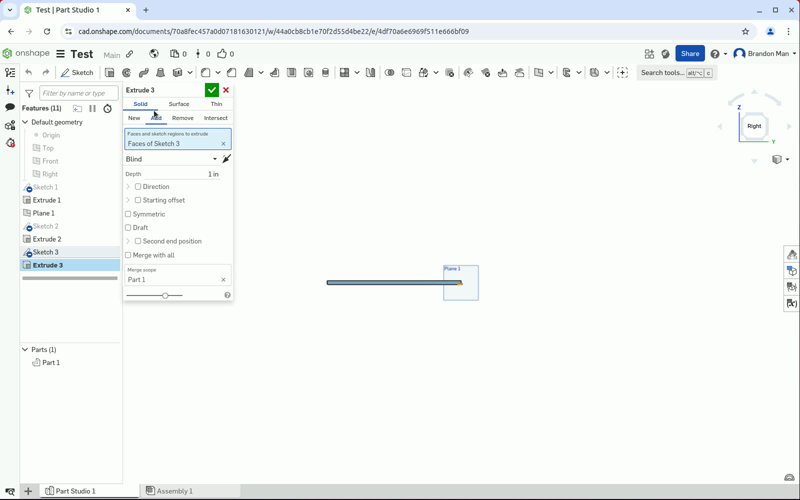
mouse_move(186, 120)
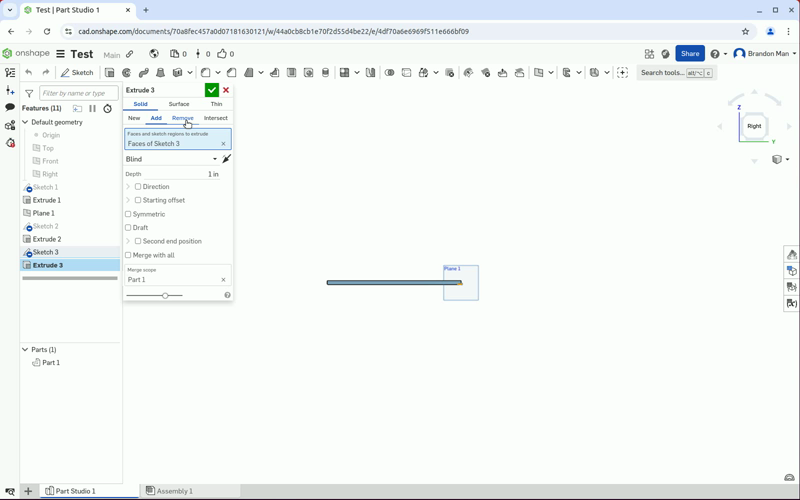
click(186, 120)
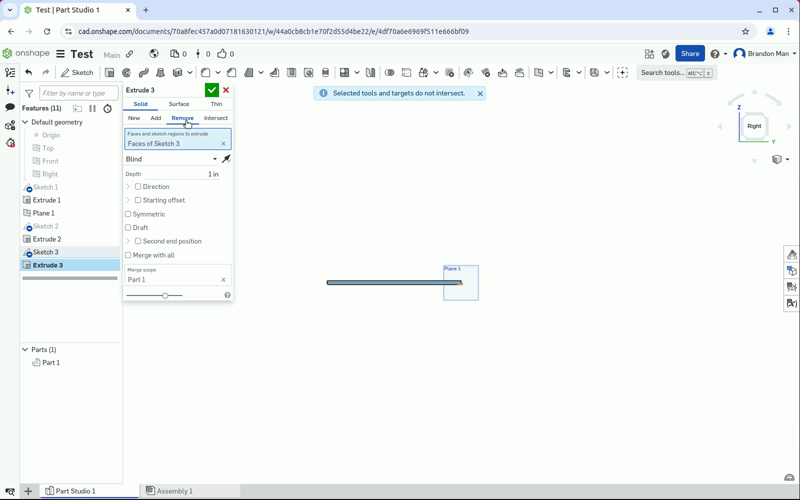
key(tab, 4)
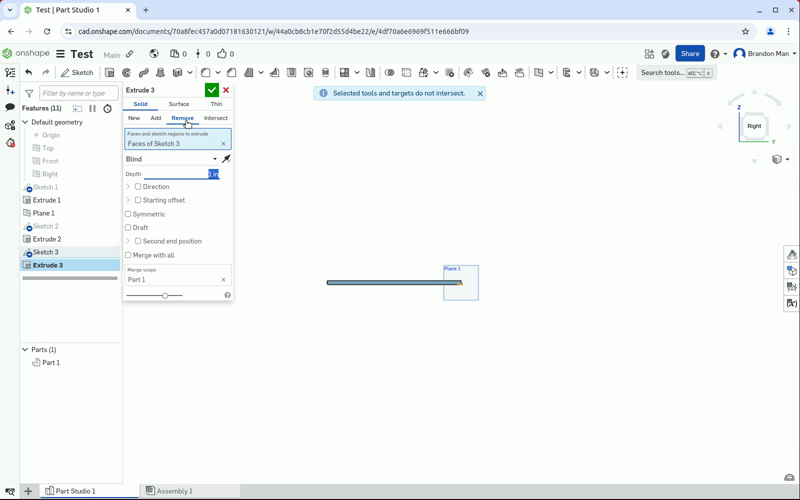
text(0.481)
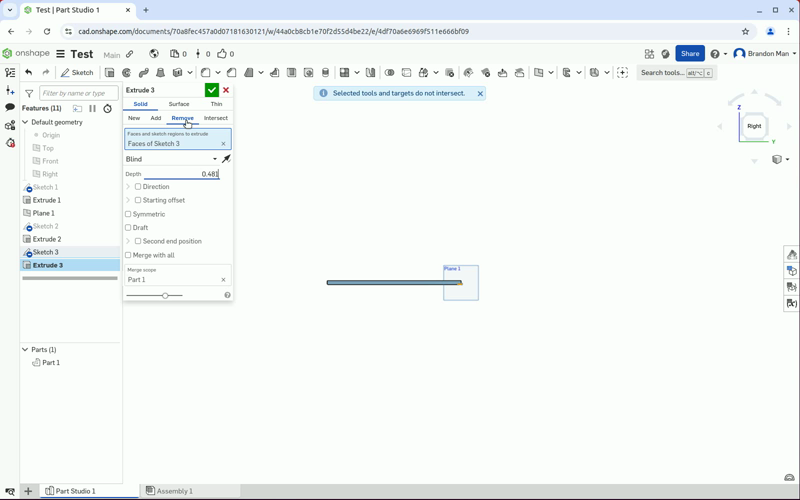
key(tab, 6)
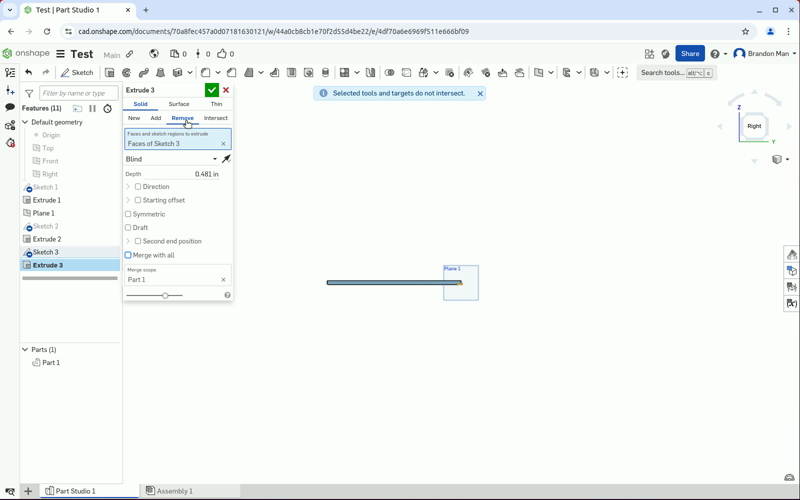
key(space)
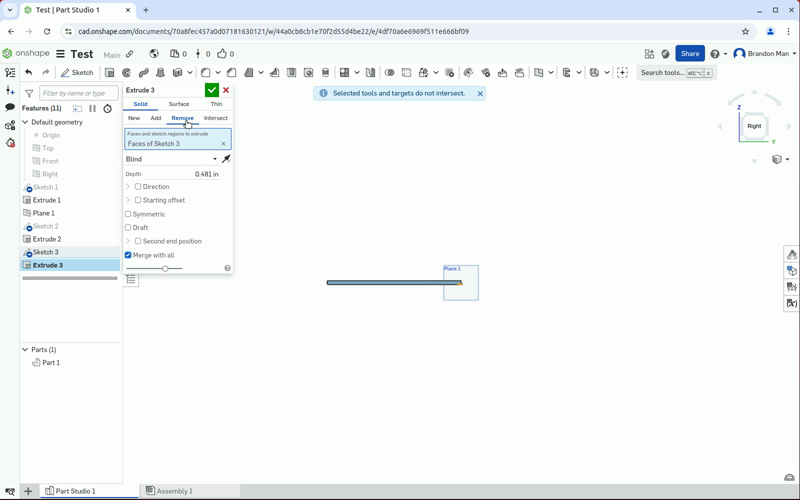
key(enter)
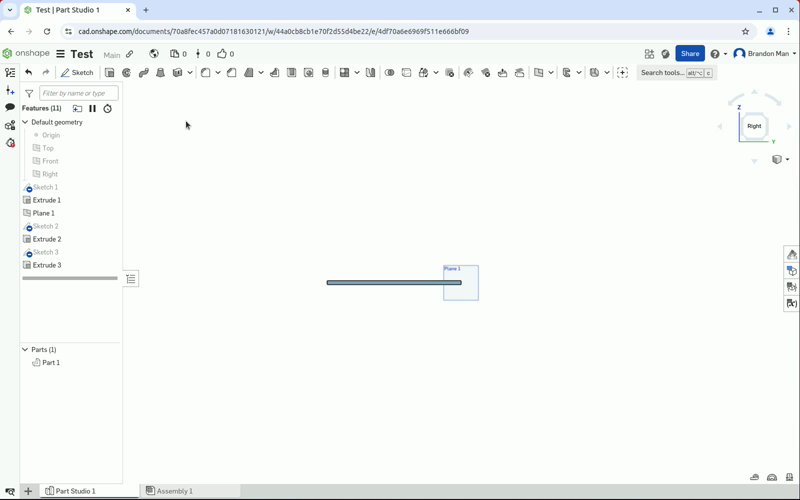
key(shift+h)
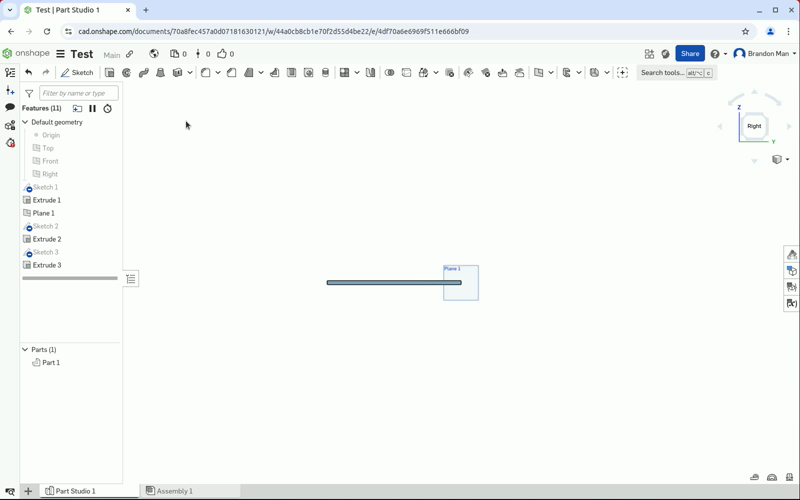
key(shift+h)
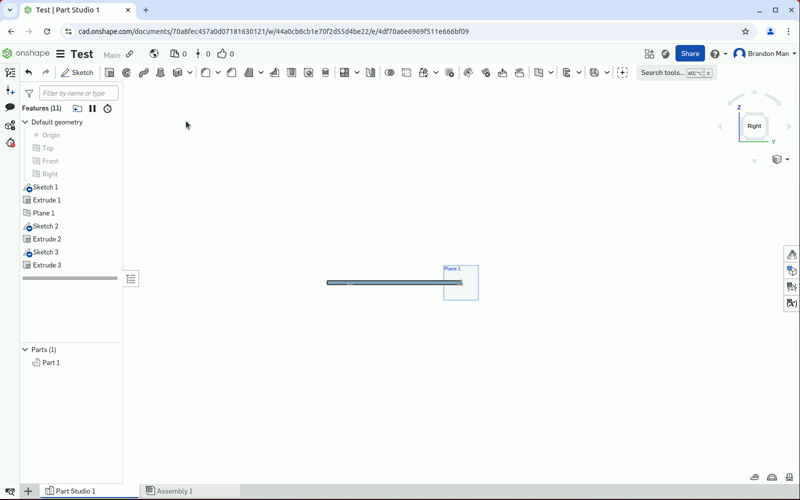
key(shift+7)
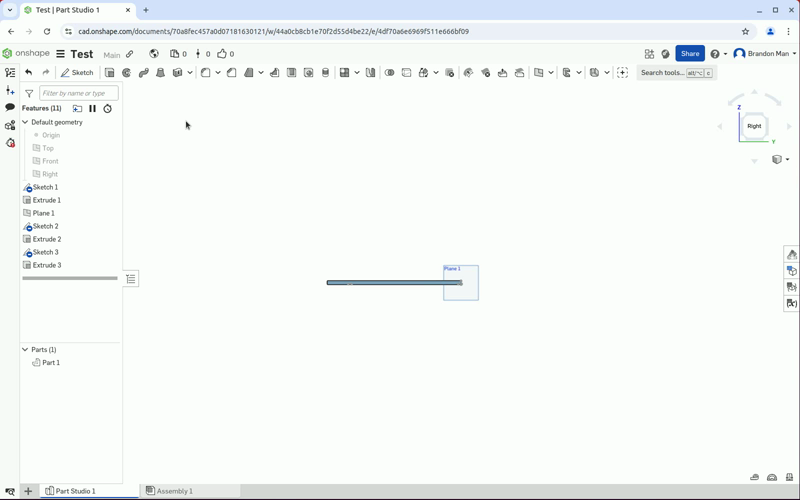
key(right, 2)
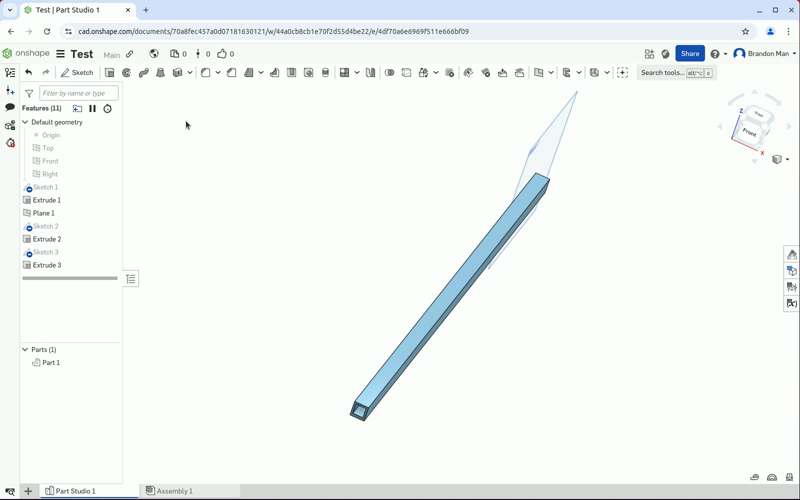
key(down, 2)
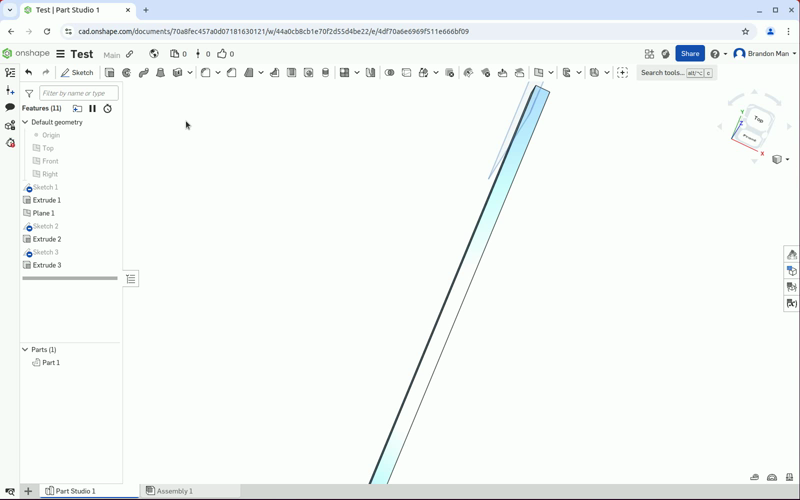
key(up, 2)
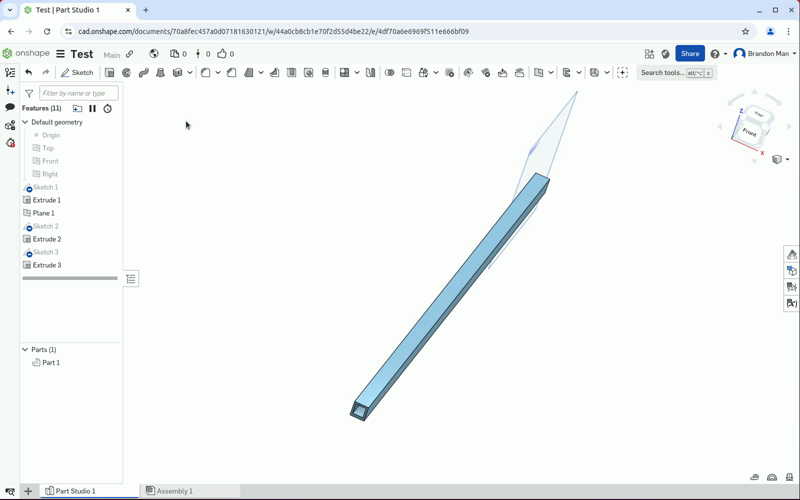
key(left, 2)
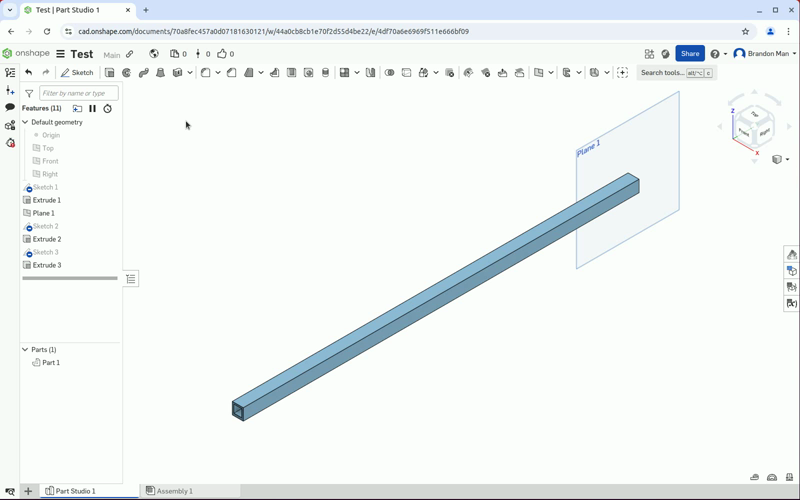
mouse_move(73, 189)
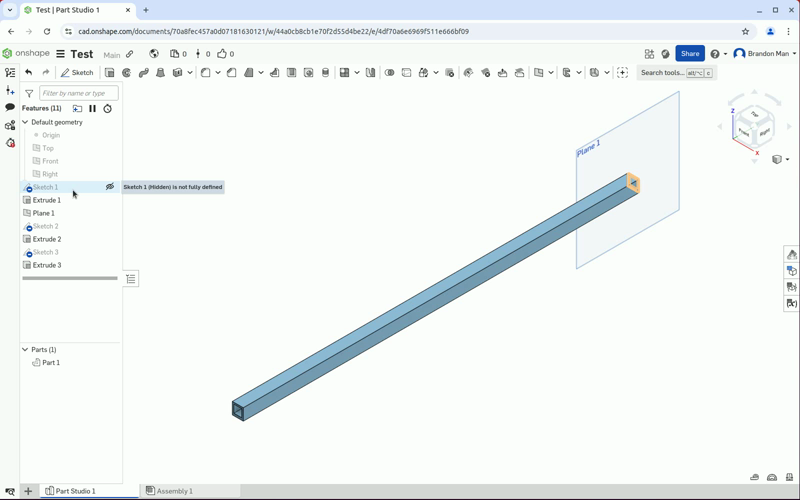
click(73, 189)